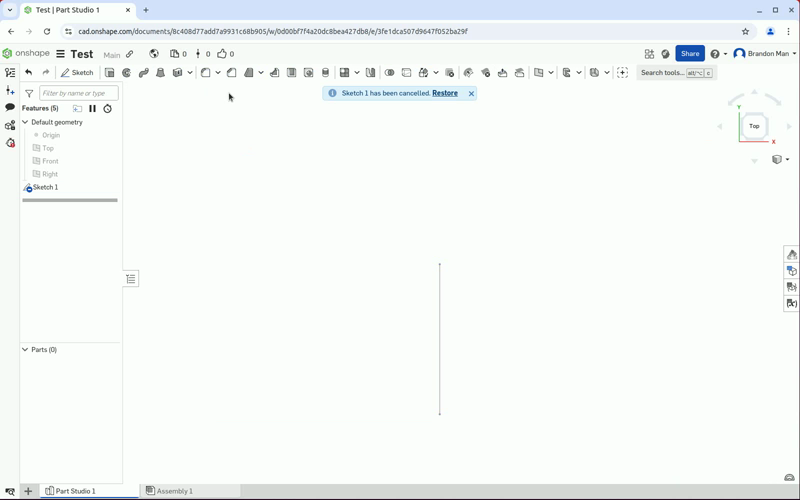
key(shift+h)
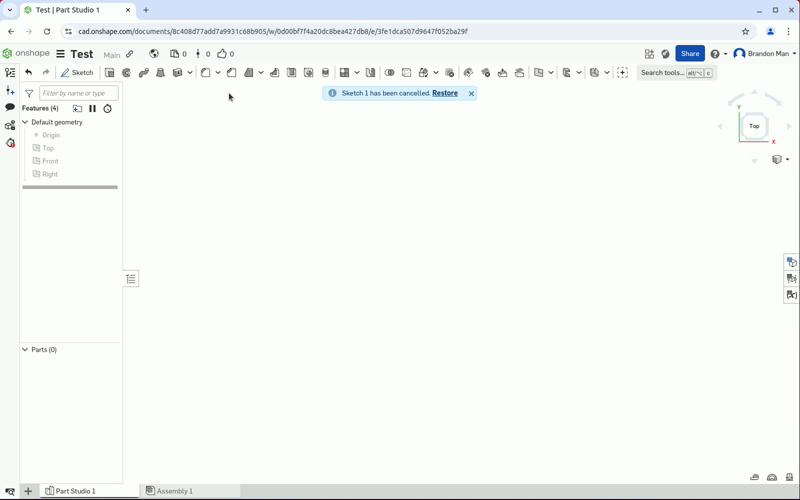
mouse_move(73, 352)
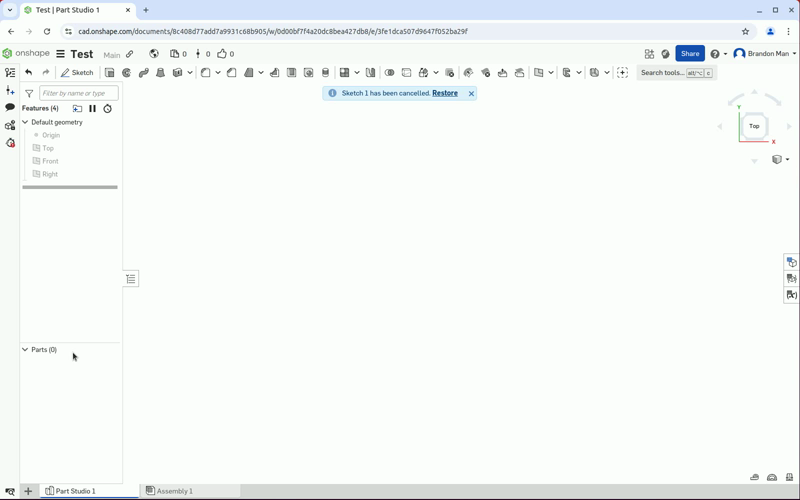
key(y)
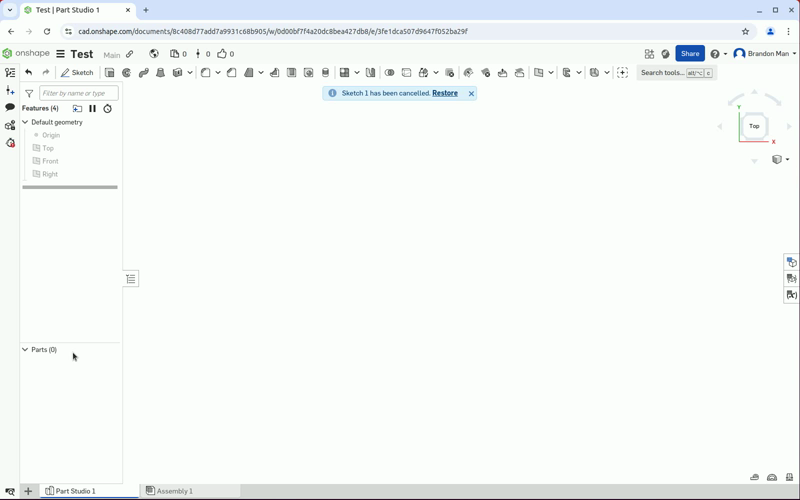
key(shift+p)
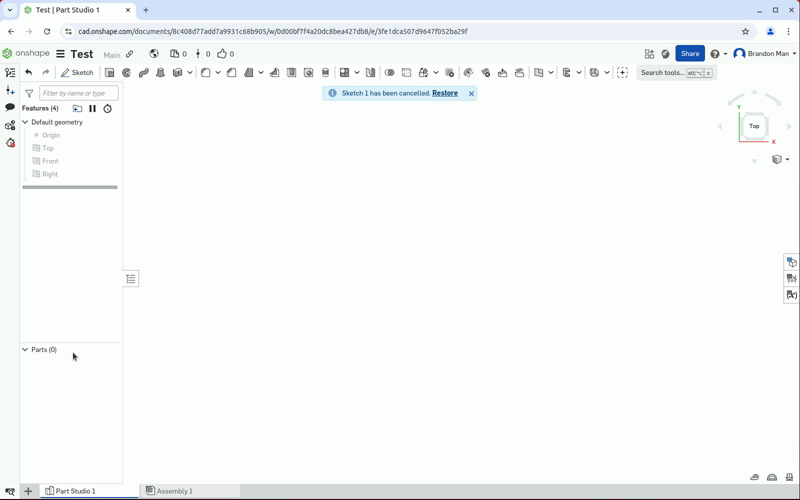
key(space)
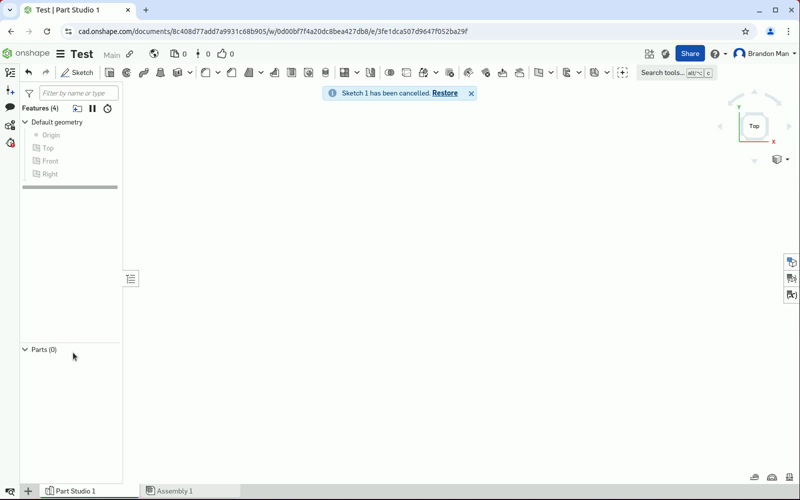
key_down(shift)
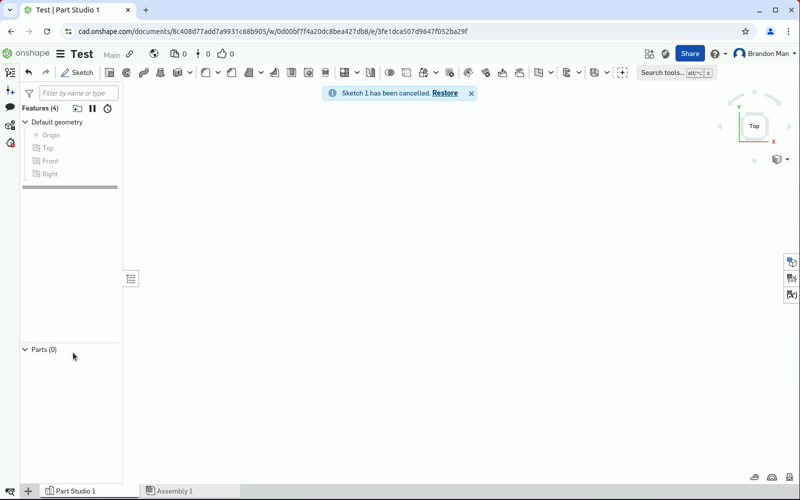
key(up)
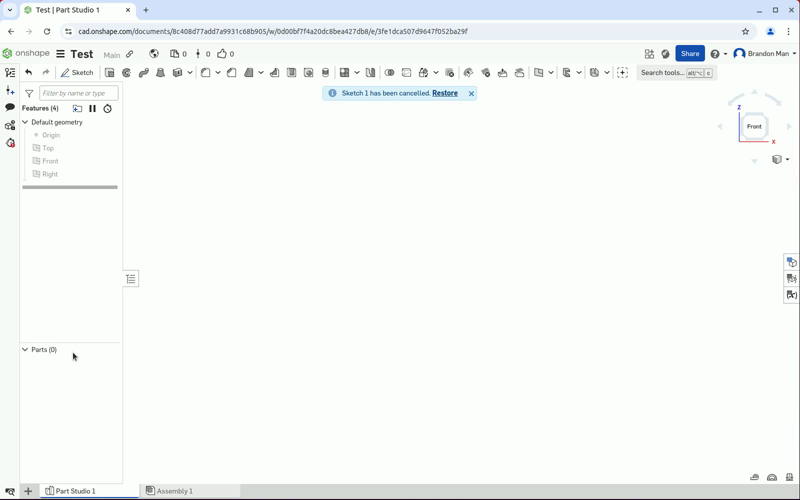
key_up(shift)
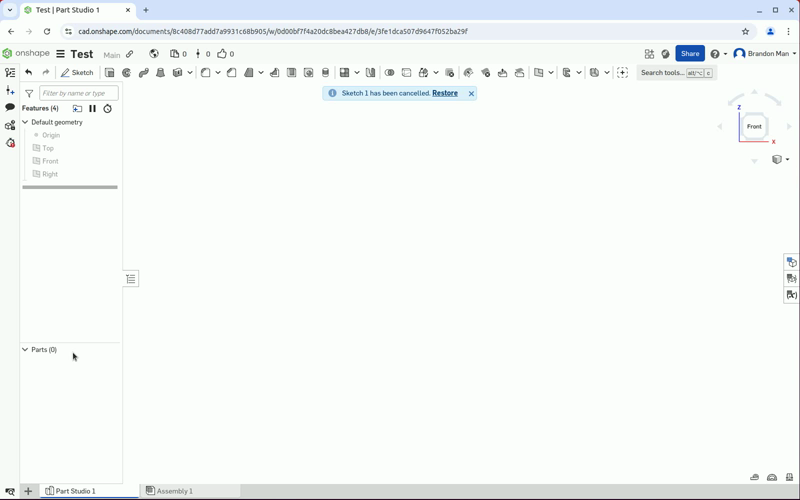
mouse_move(73, 352)
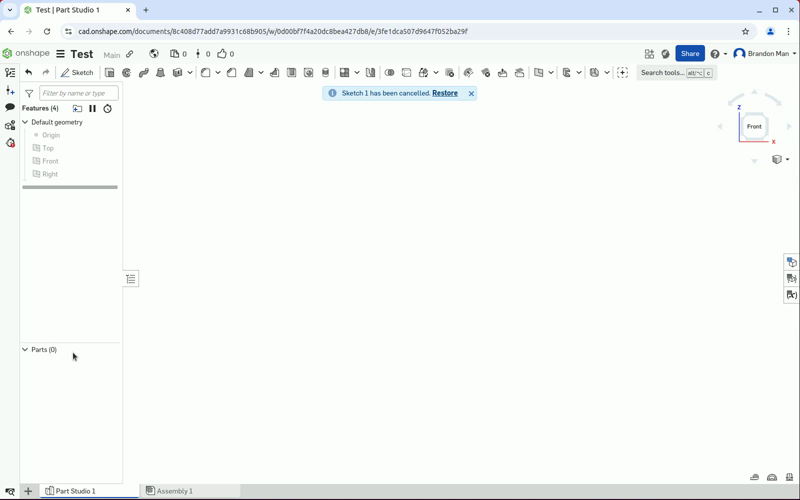
key(shift+y)
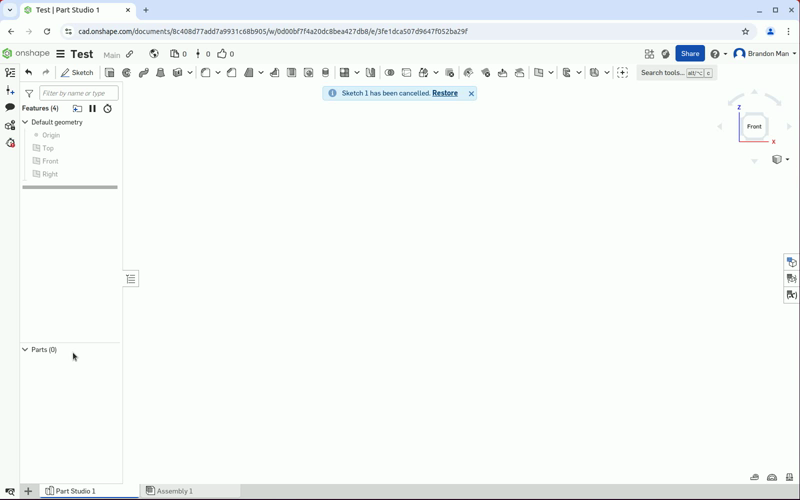
key(shift+s)
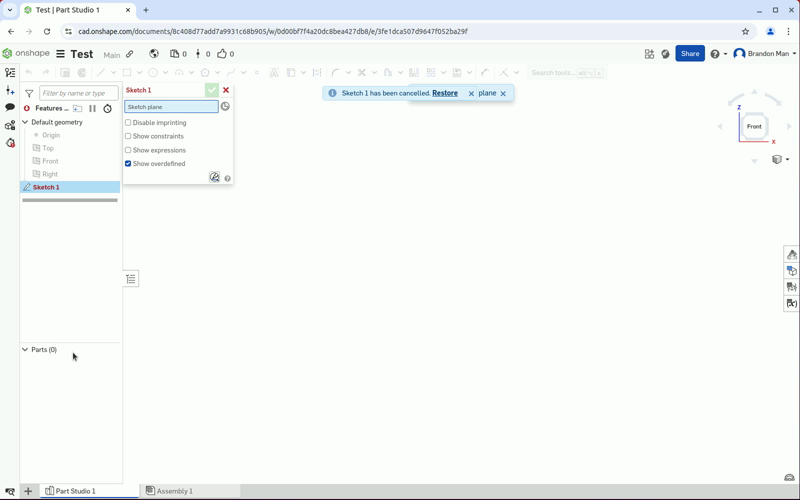
mouse_move(73, 163)
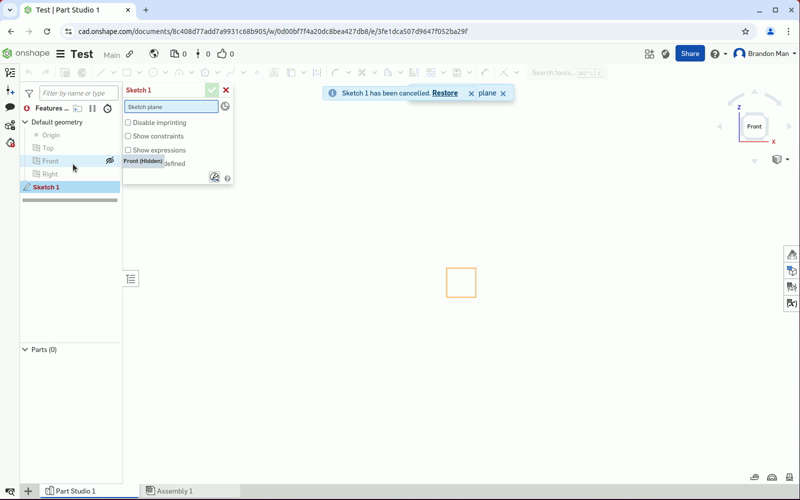
click(73, 163)
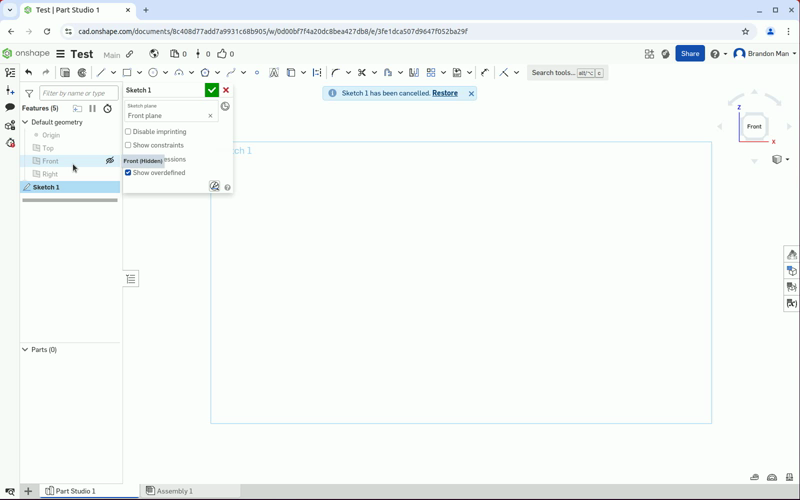
mouse_move(73, 352)
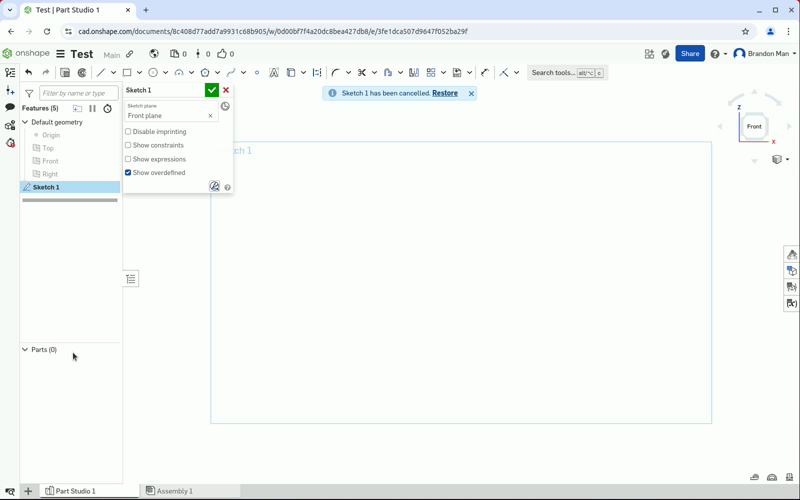
key(y)
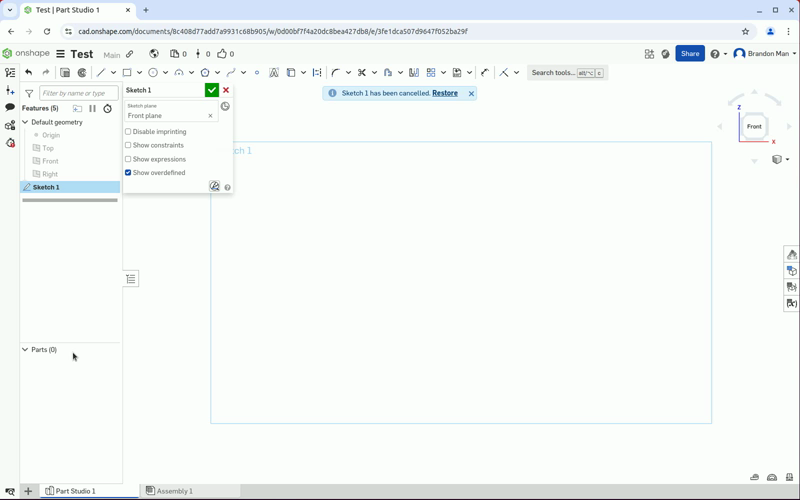
key(l)
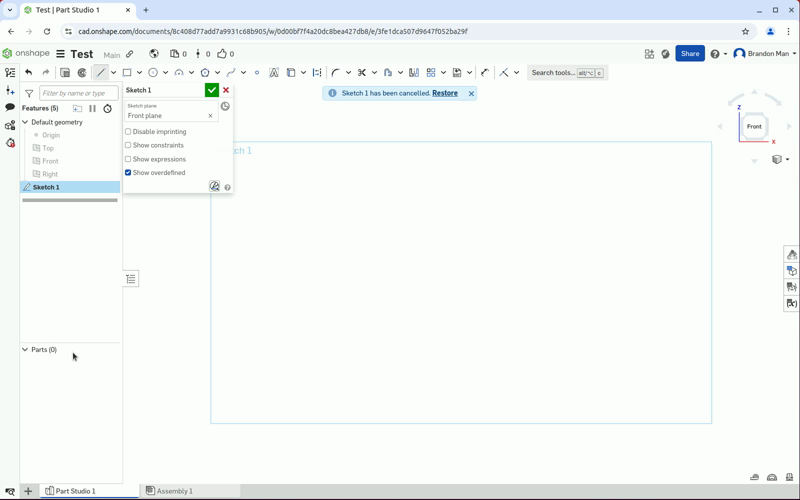
key_down(shift)
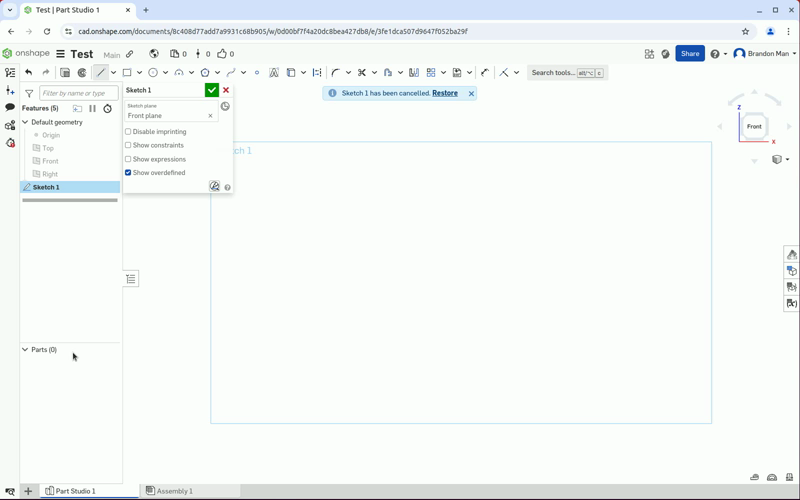
mouse_move(457, 313)
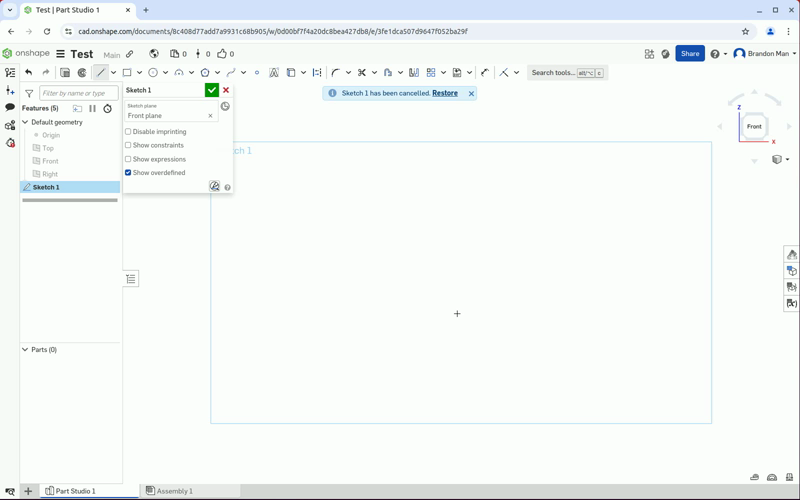
click(457, 313)
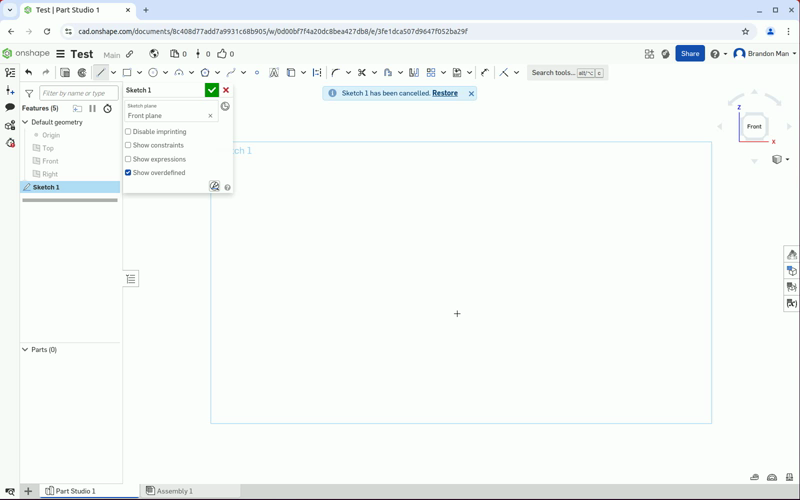
key_up(shift)
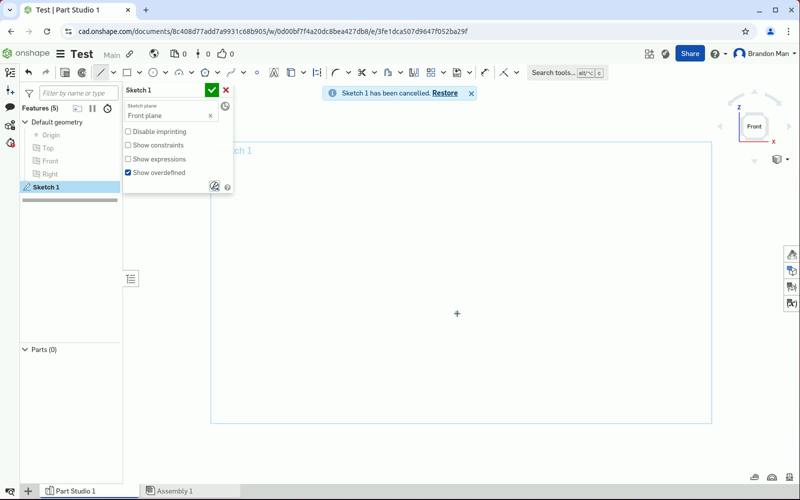
key_down(shift)
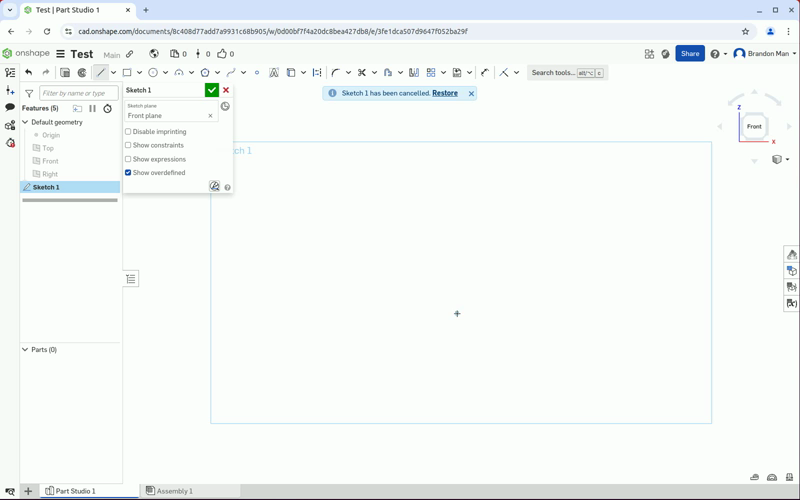
mouse_move(487, 313)
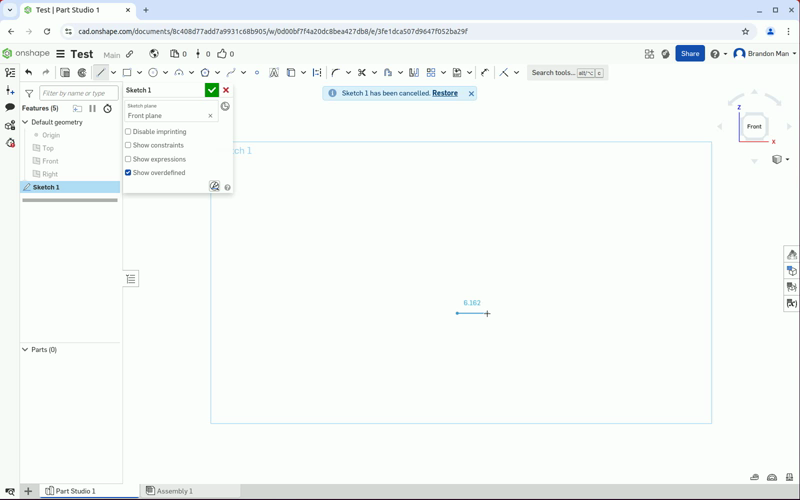
mouse_move(464, 313)
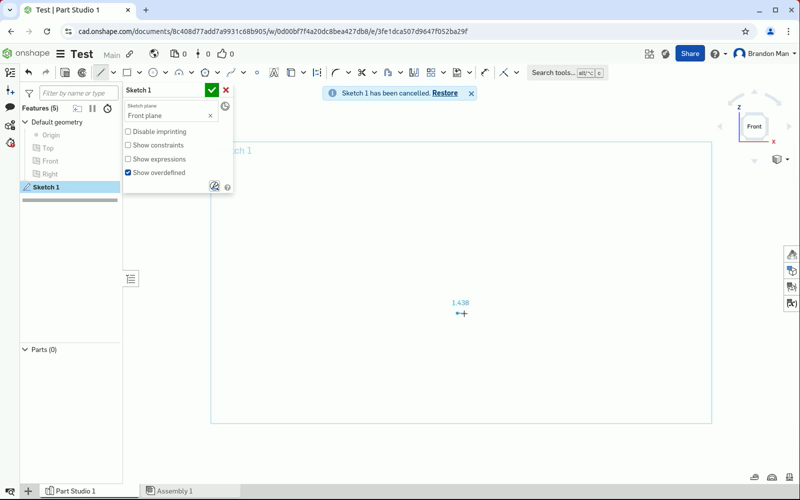
scroll(6)
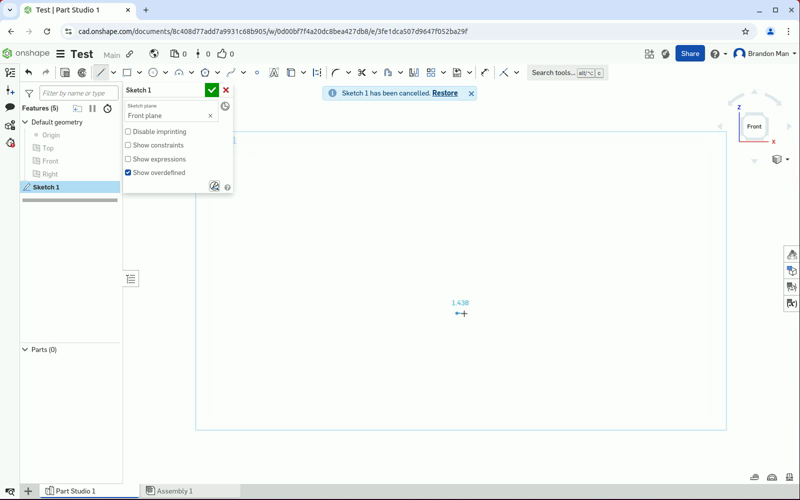
scroll(6)
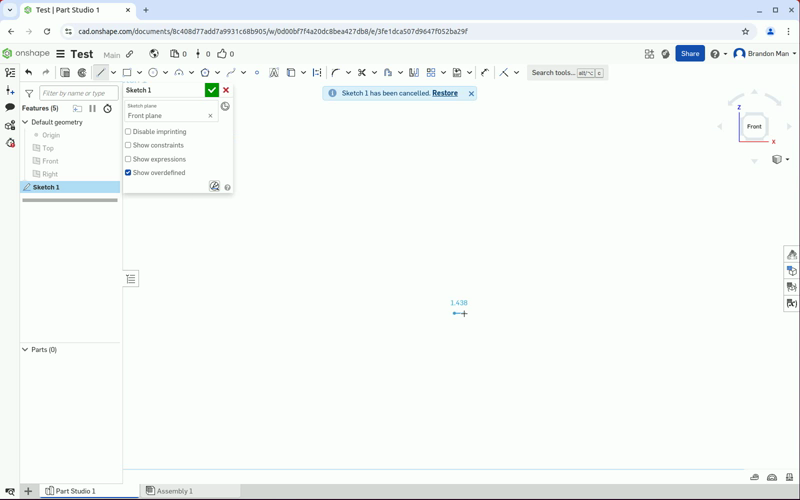
scroll(6)
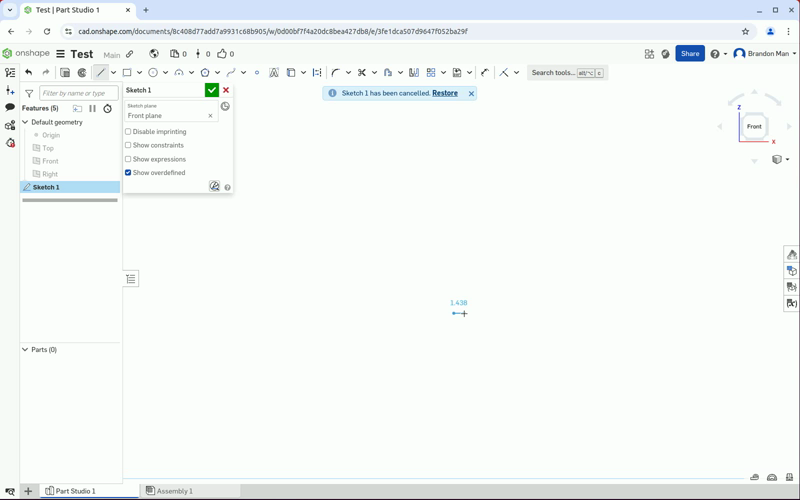
scroll(6)
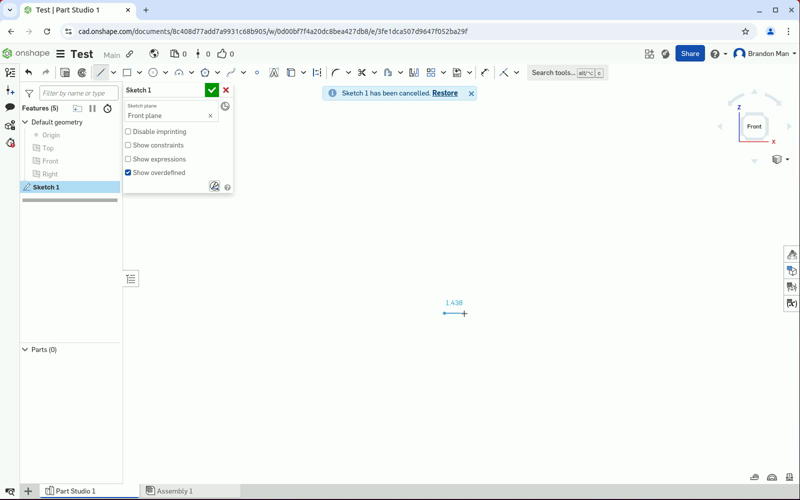
scroll(6)
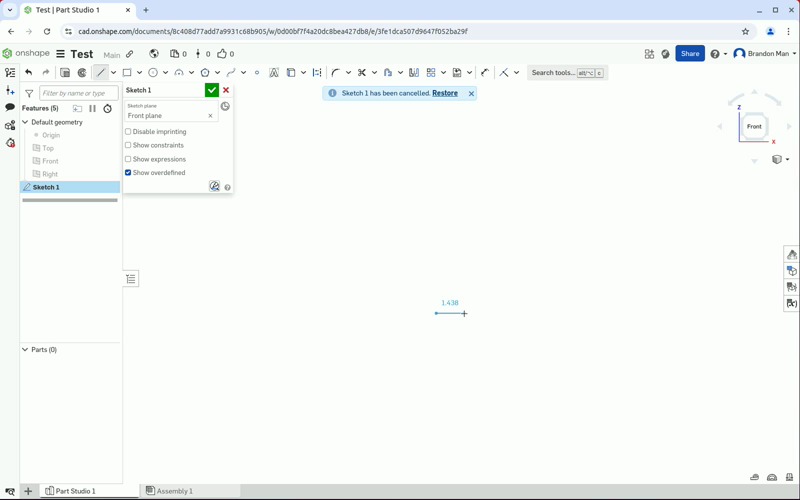
scroll(6)
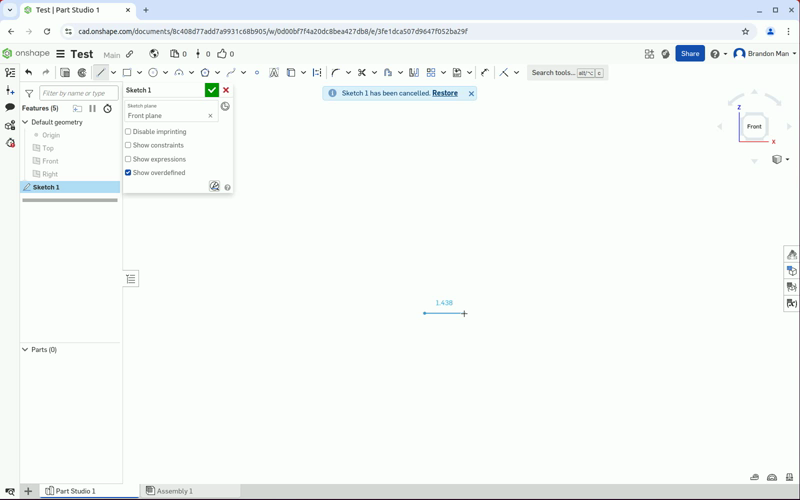
scroll(6)
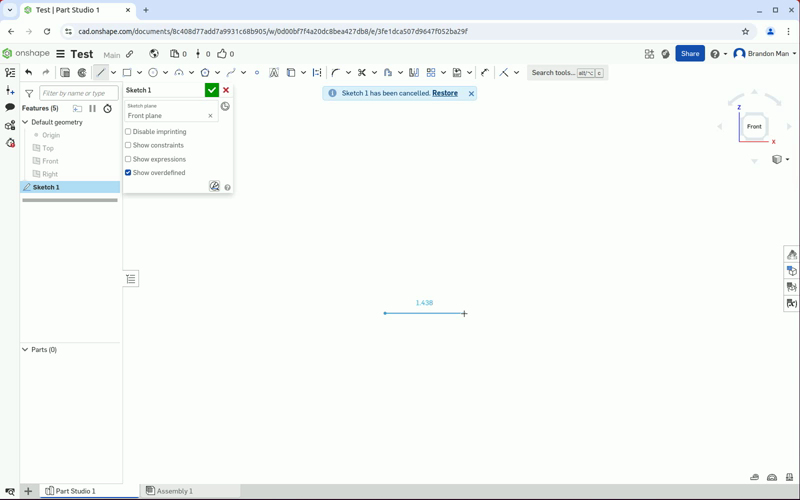
click(464, 313)
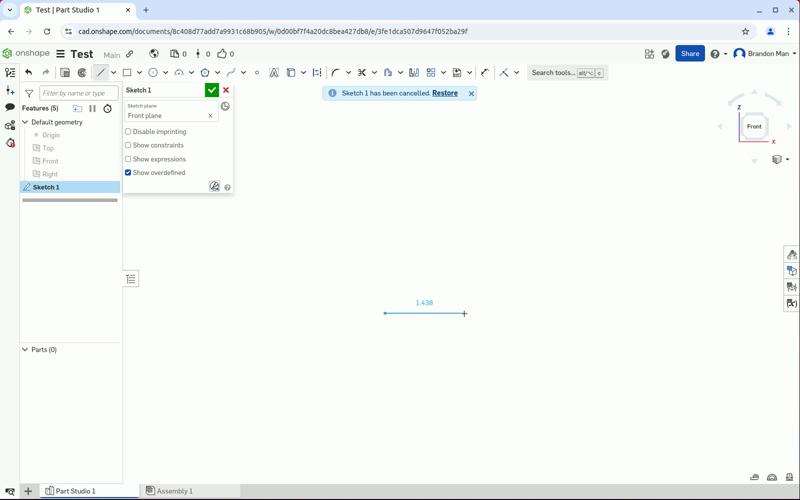
scroll(-6)
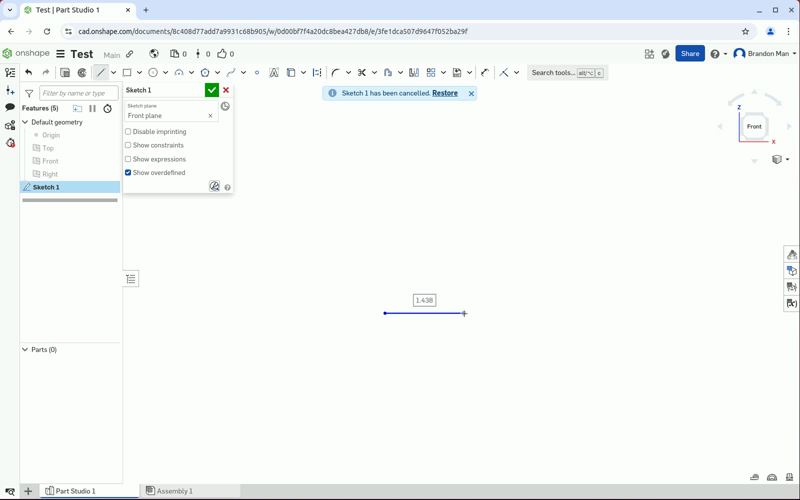
scroll(-6)
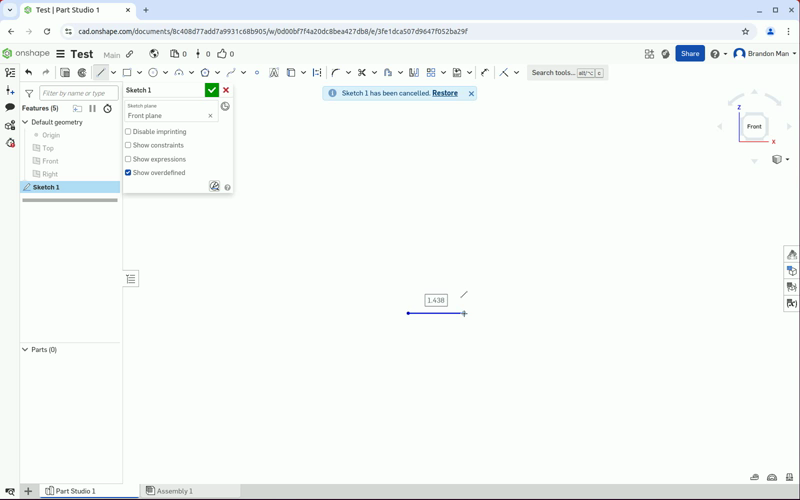
scroll(-6)
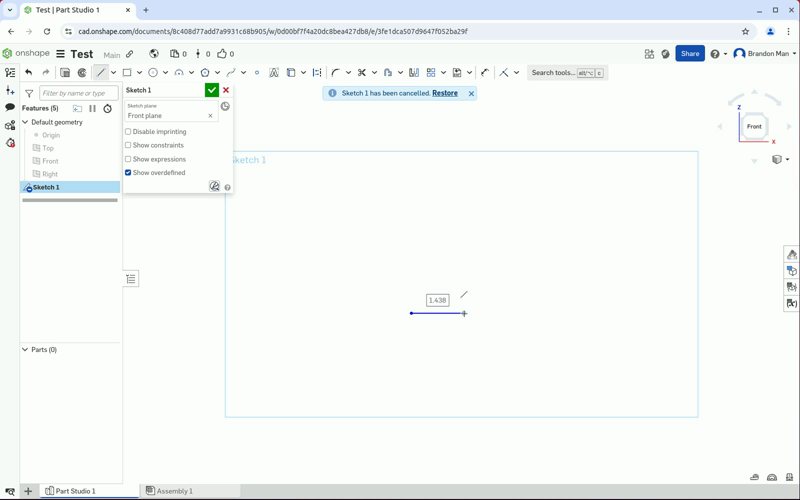
scroll(-6)
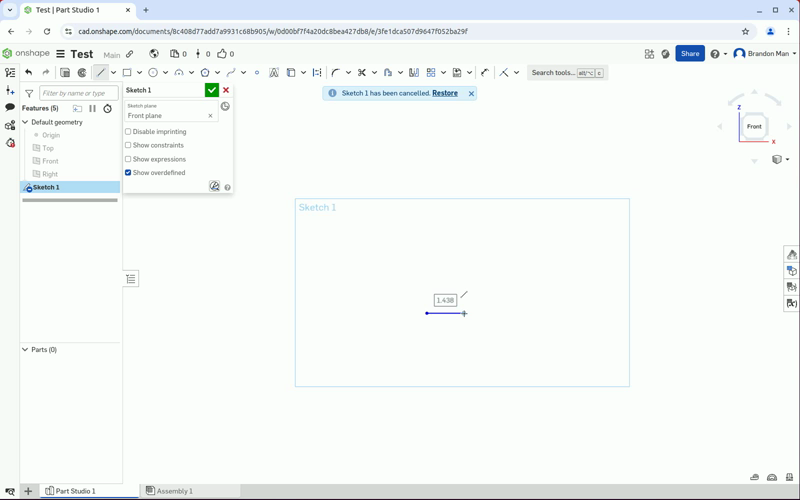
scroll(-6)
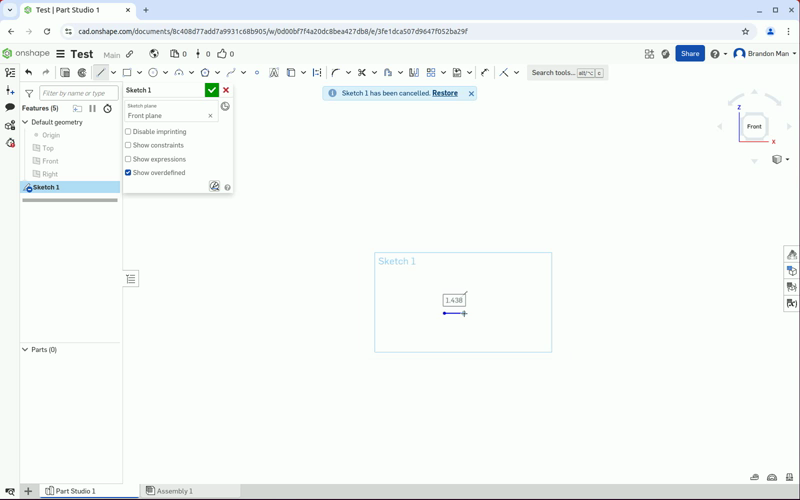
scroll(-6)
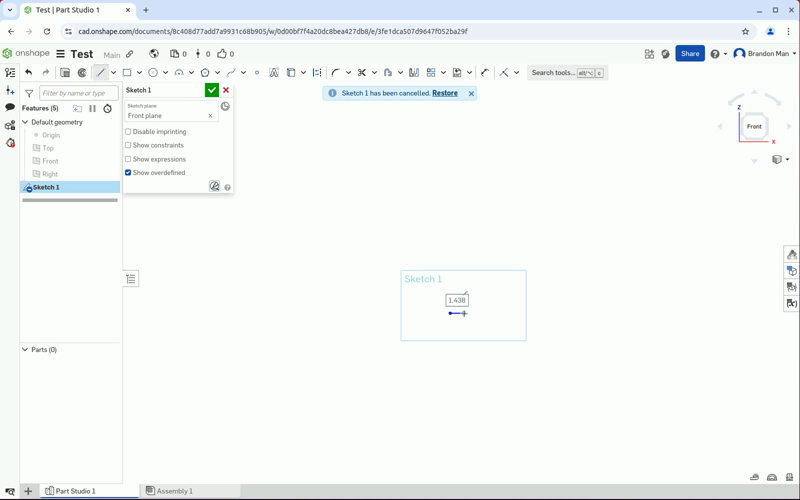
scroll(-6)
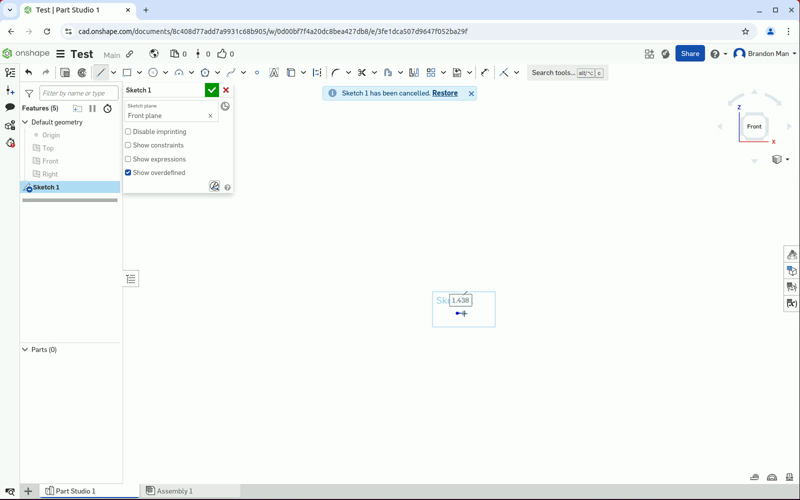
key_up(shift)
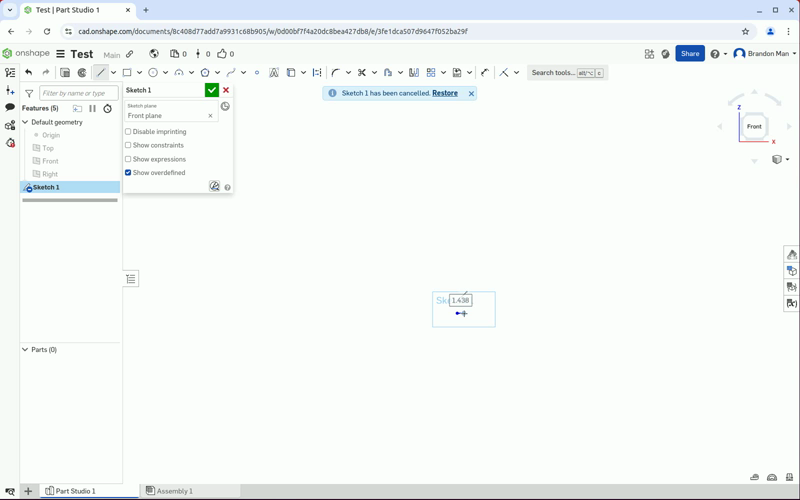
key_down(shift)
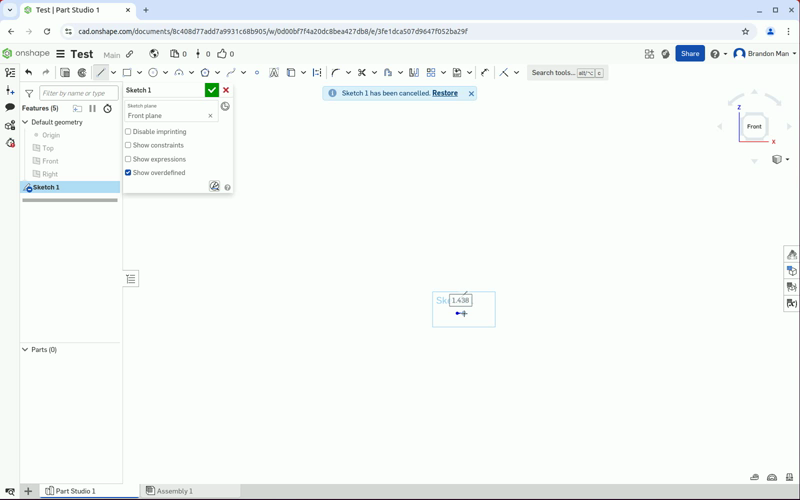
mouse_move(464, 252)
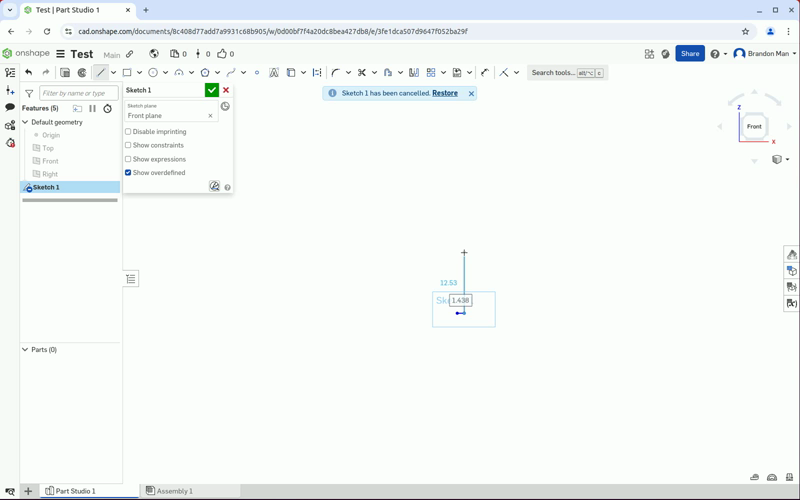
click(464, 252)
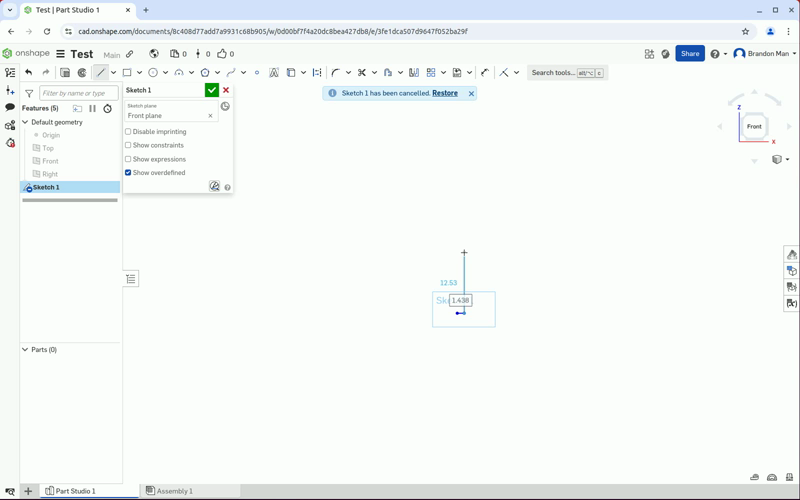
key_up(shift)
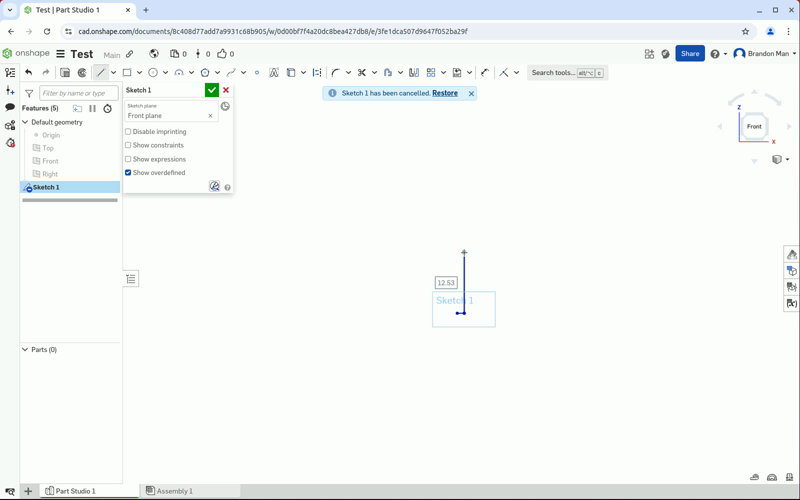
key_down(shift)
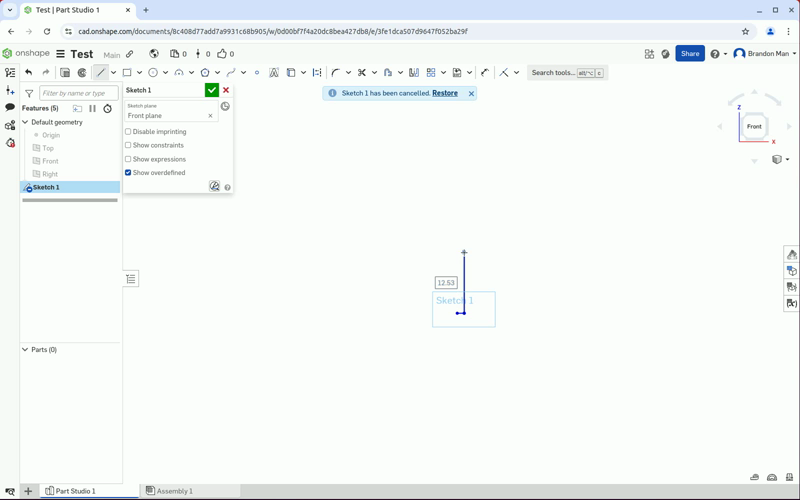
mouse_move(494, 252)
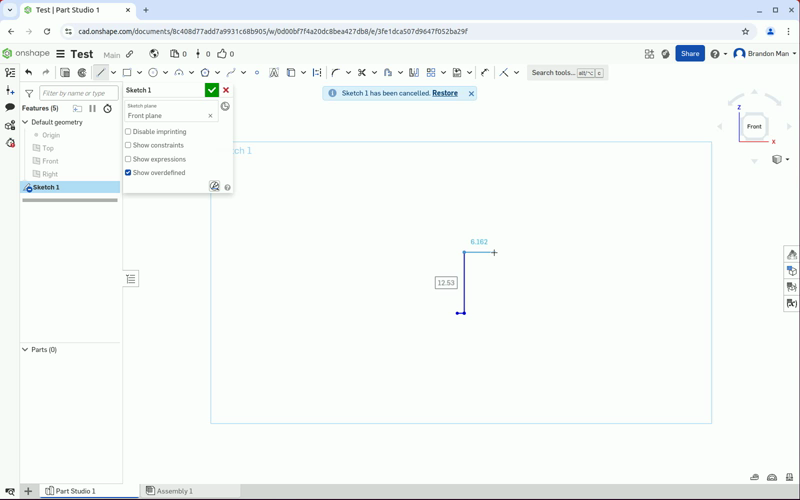
mouse_move(457, 252)
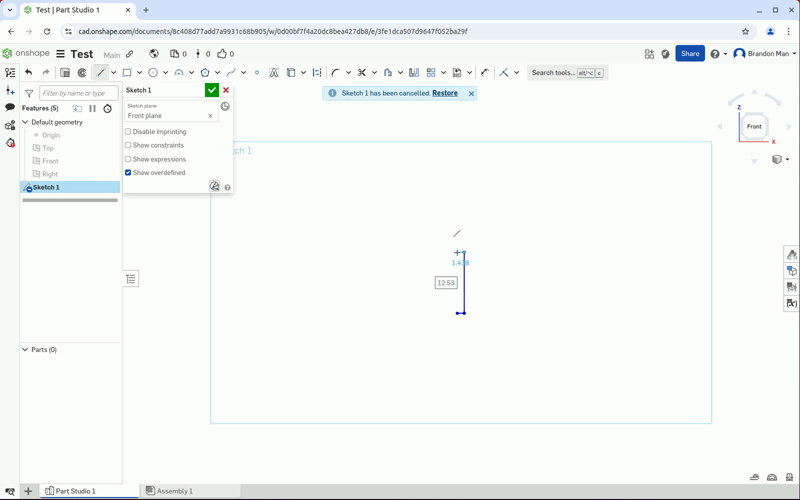
scroll(6)
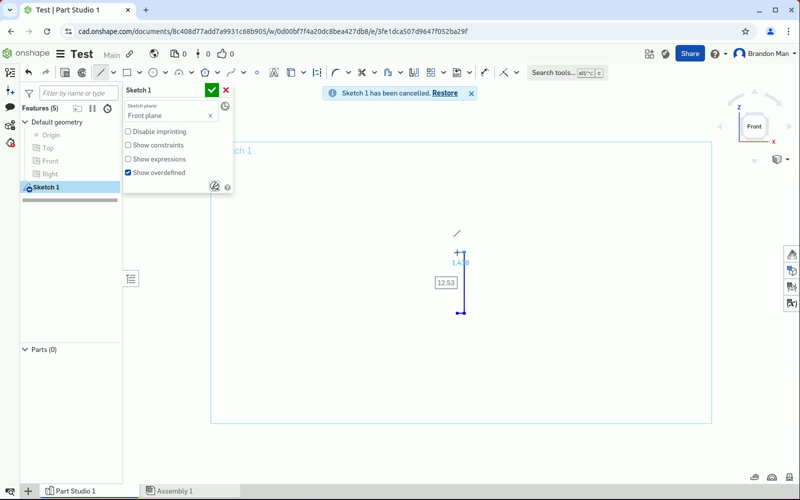
scroll(6)
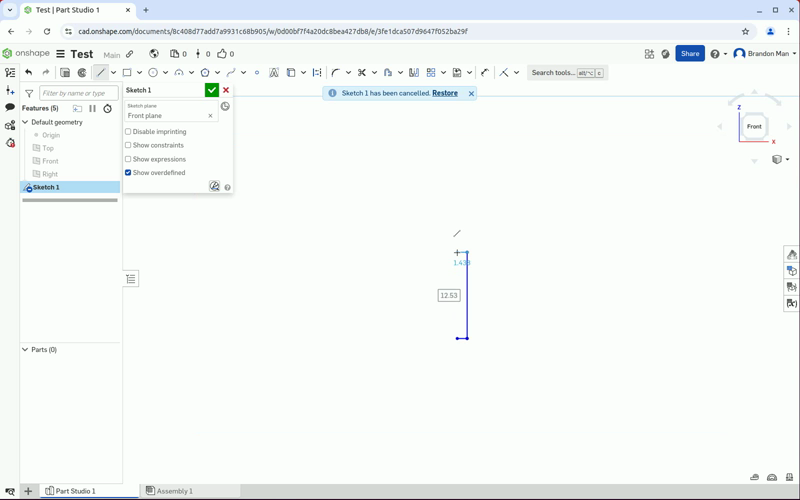
scroll(6)
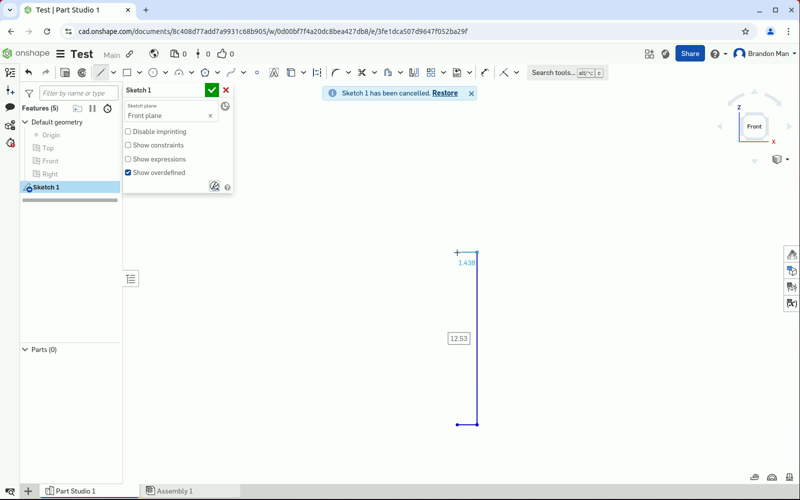
scroll(6)
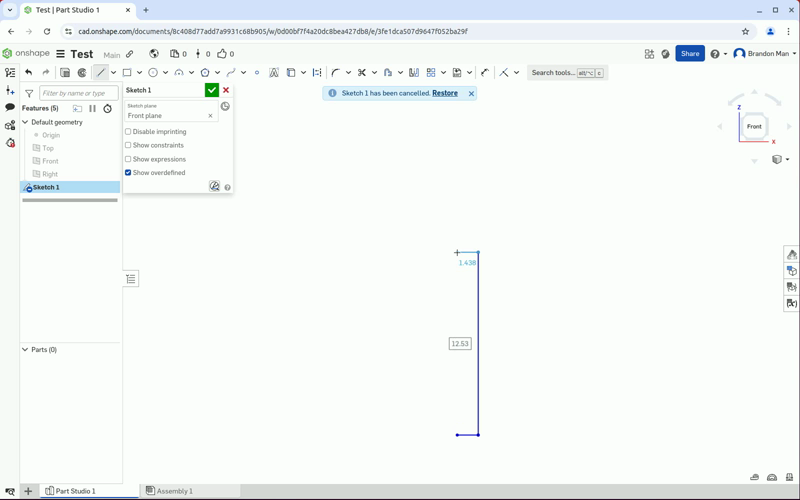
scroll(6)
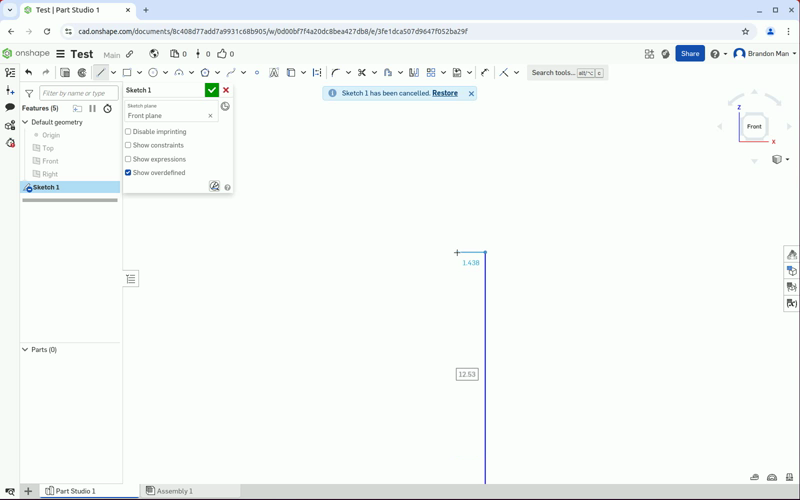
scroll(6)
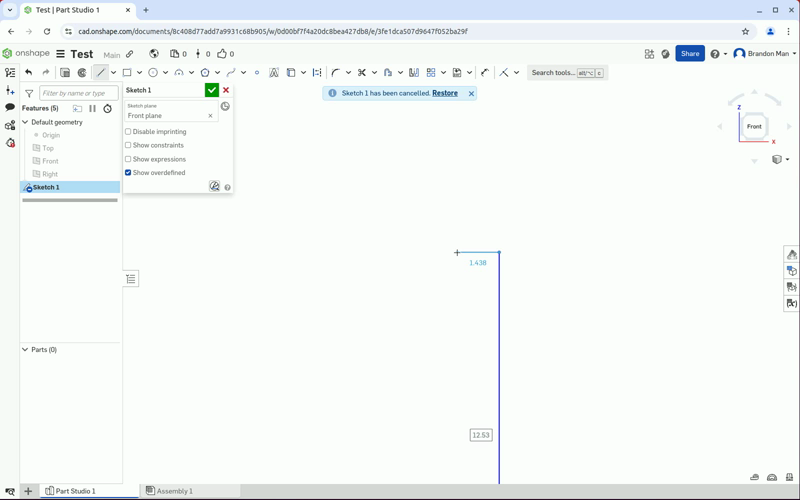
scroll(6)
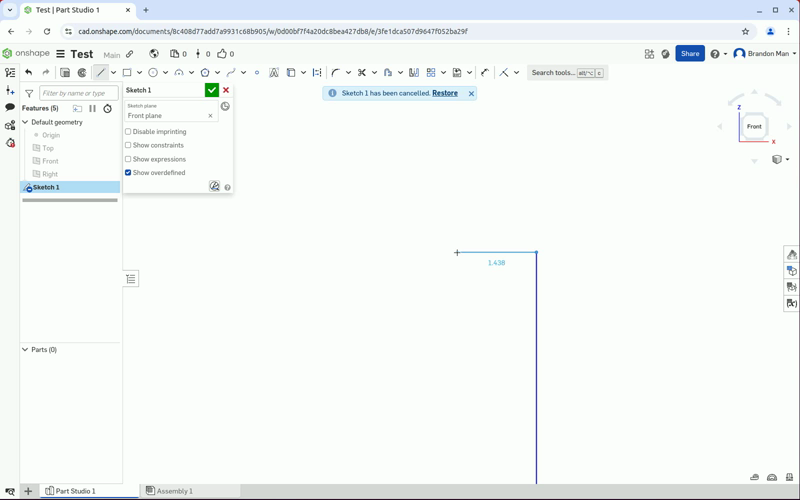
click(457, 252)
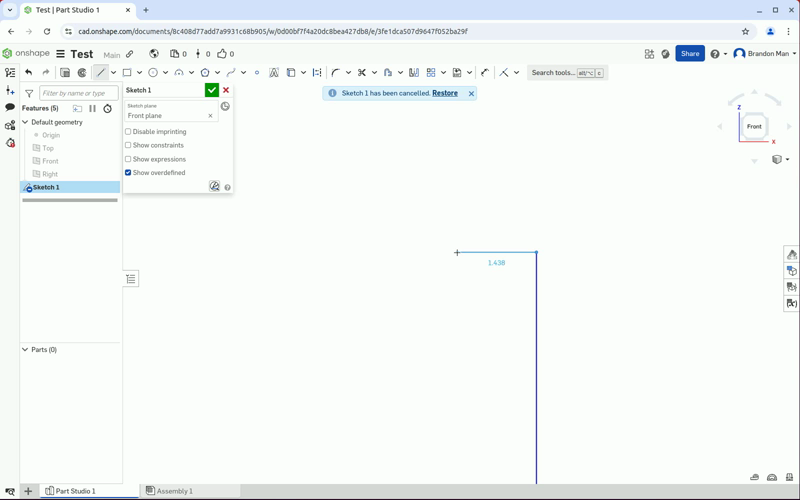
scroll(-6)
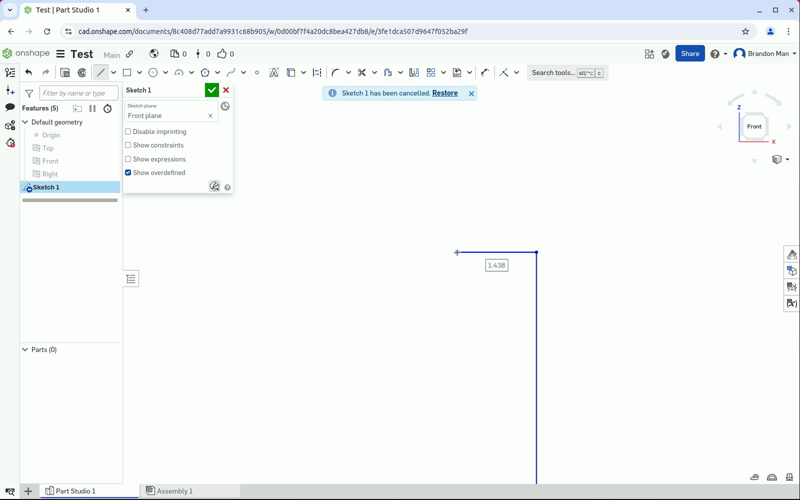
scroll(-6)
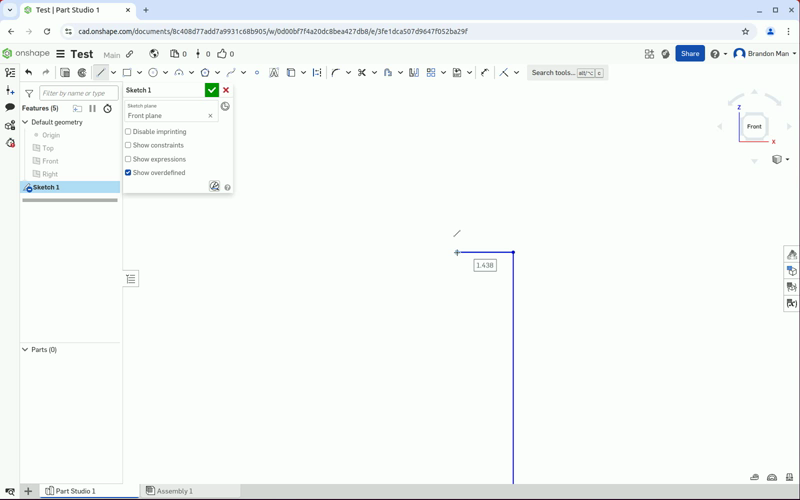
scroll(-6)
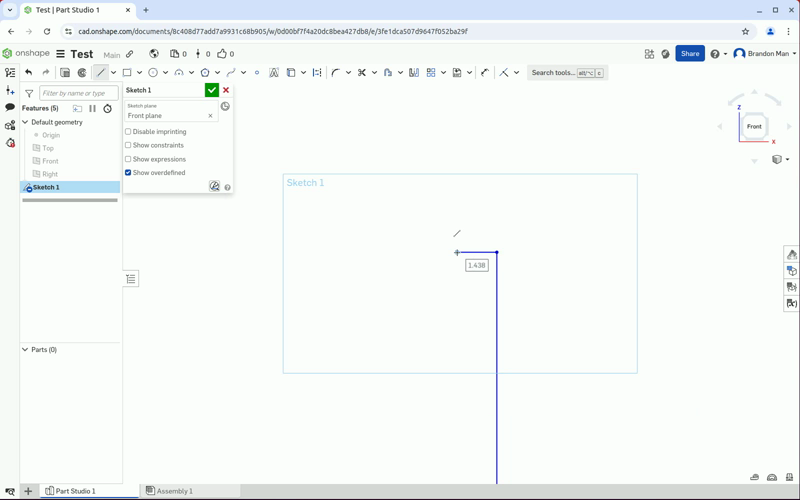
scroll(-6)
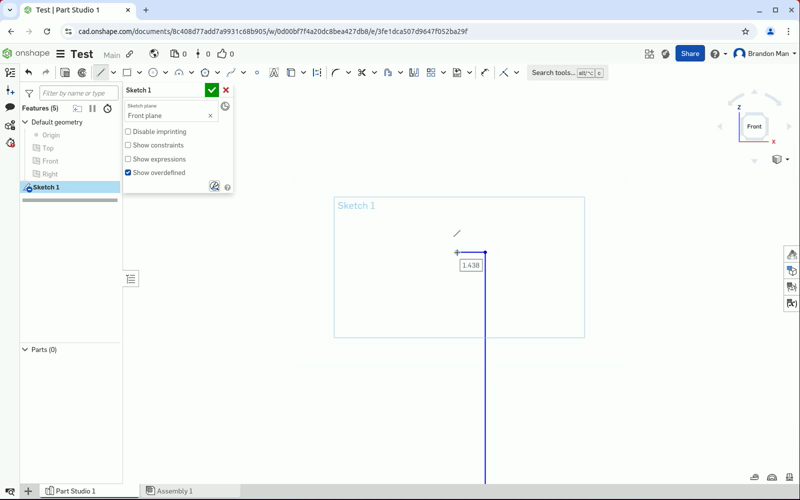
scroll(-6)
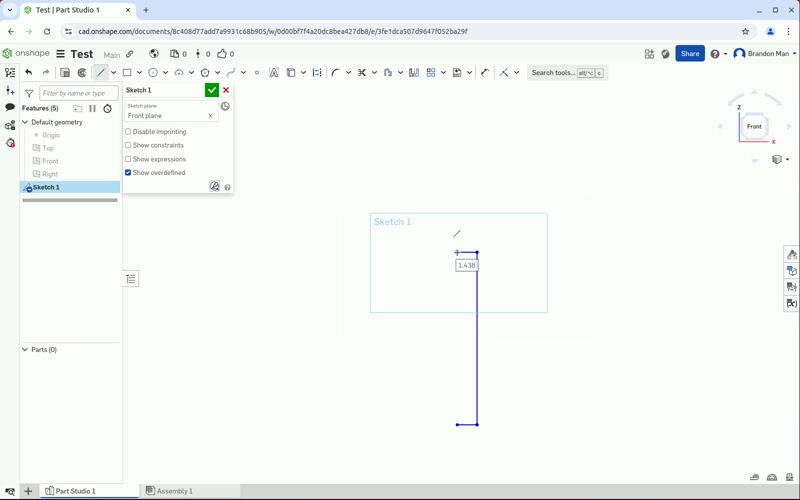
scroll(-6)
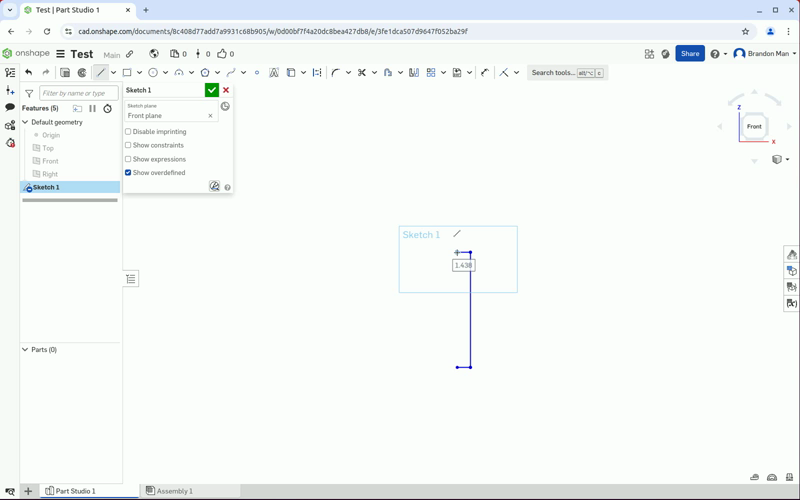
scroll(-6)
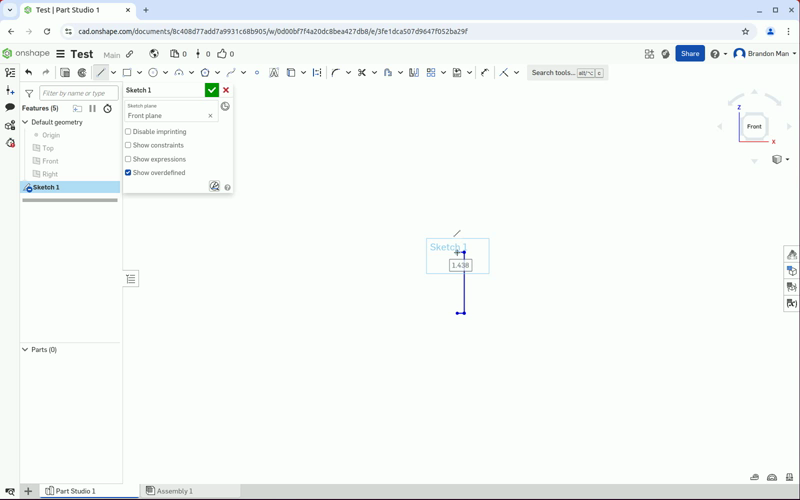
key_up(shift)
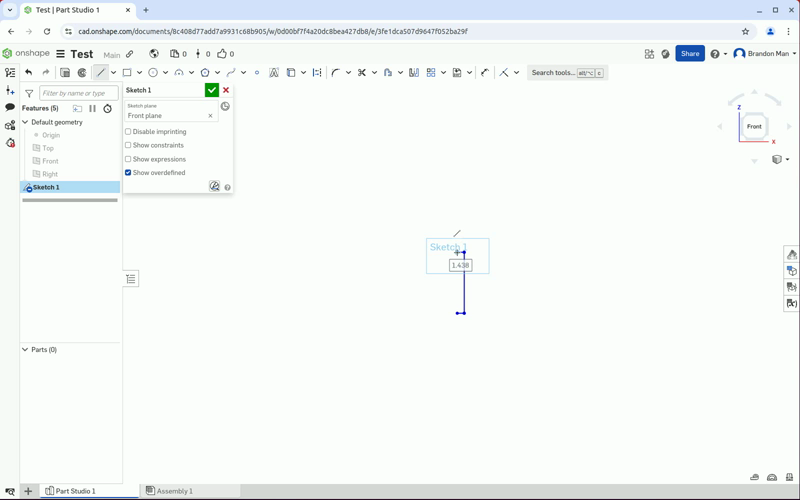
key_down(shift)
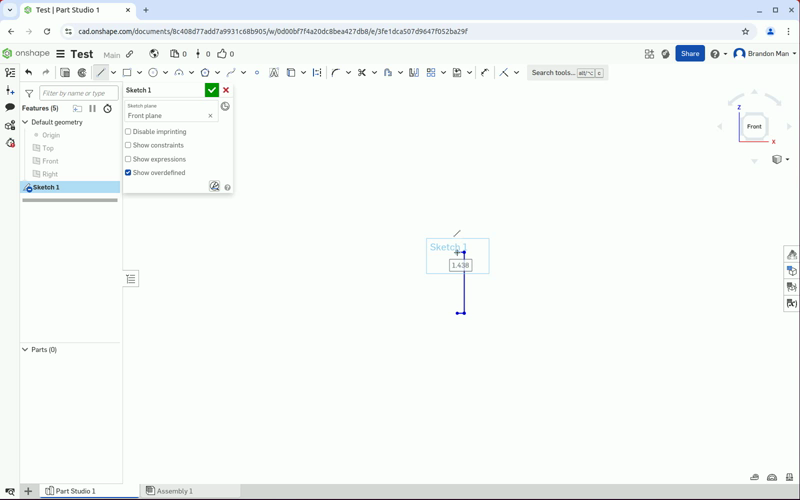
mouse_move(457, 313)
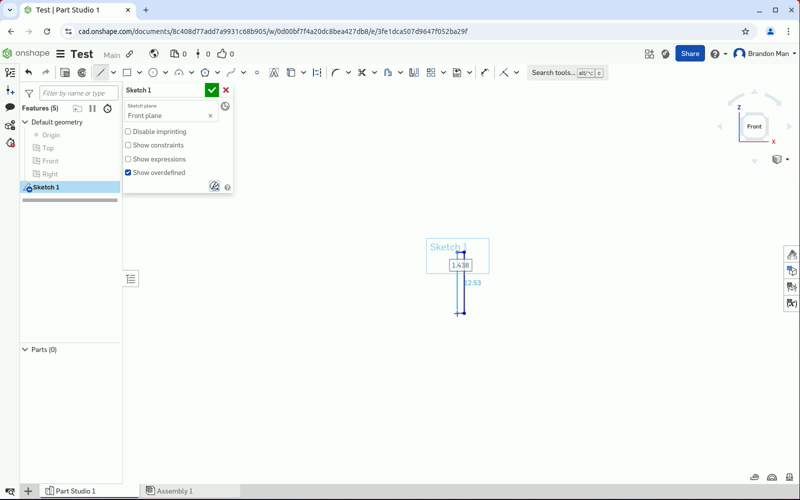
key_up(shift)
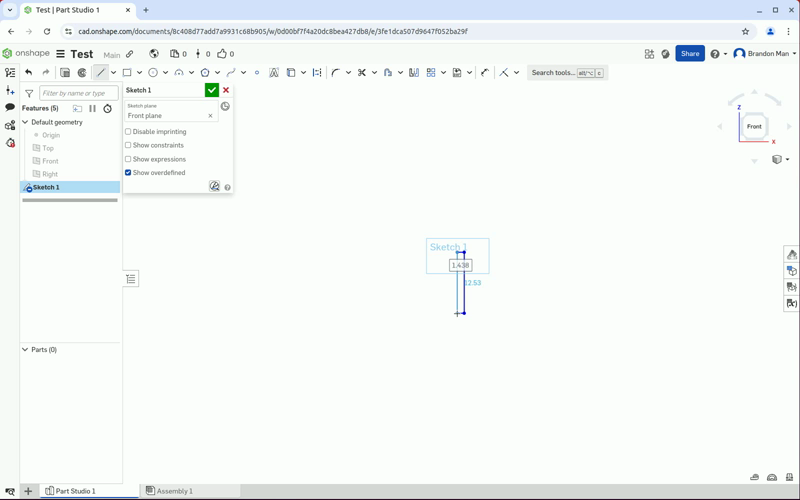
click(457, 313)
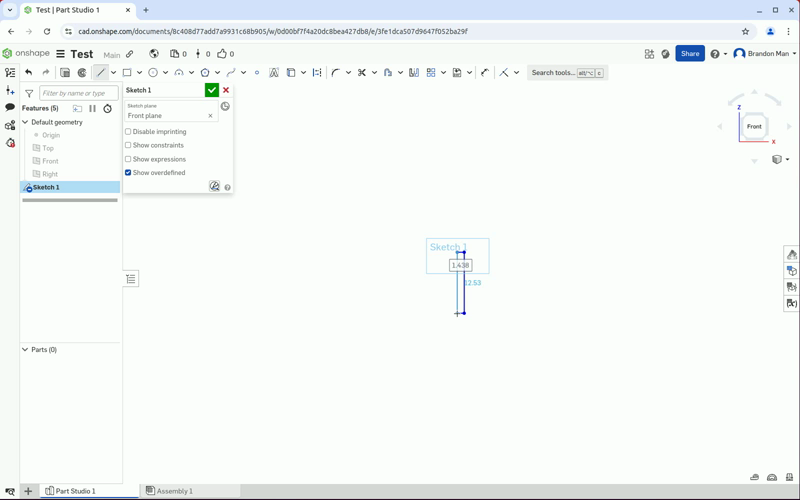
key(esc)
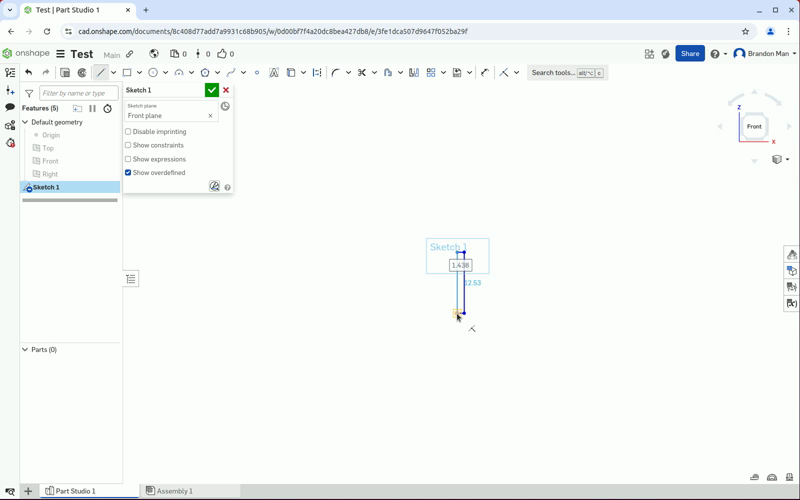
mouse_move(459, 301)
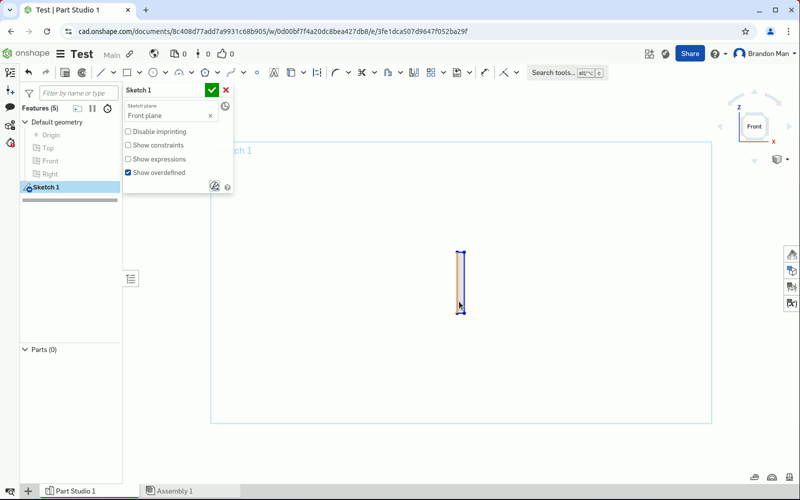
scroll(6)
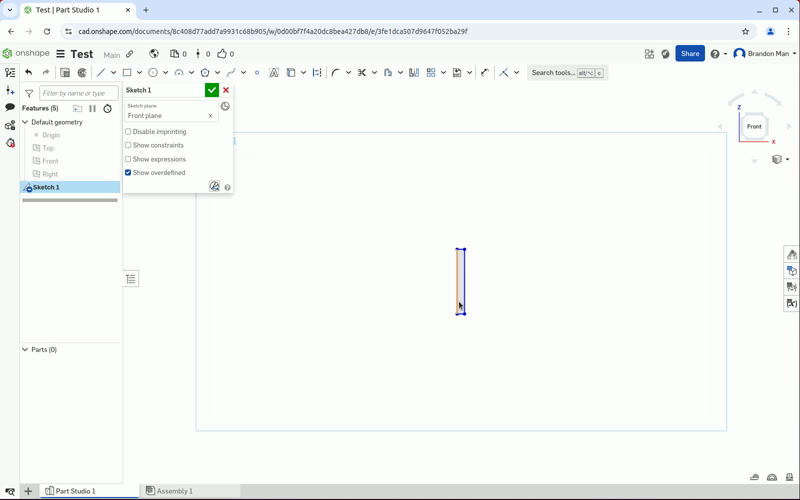
scroll(6)
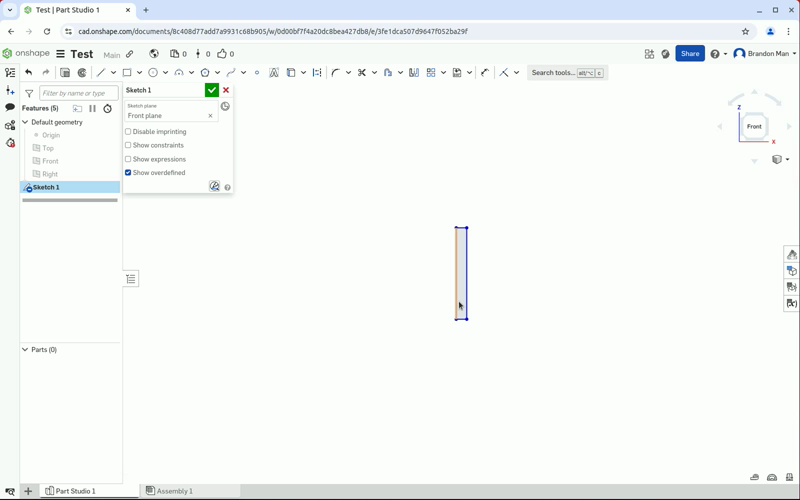
scroll(6)
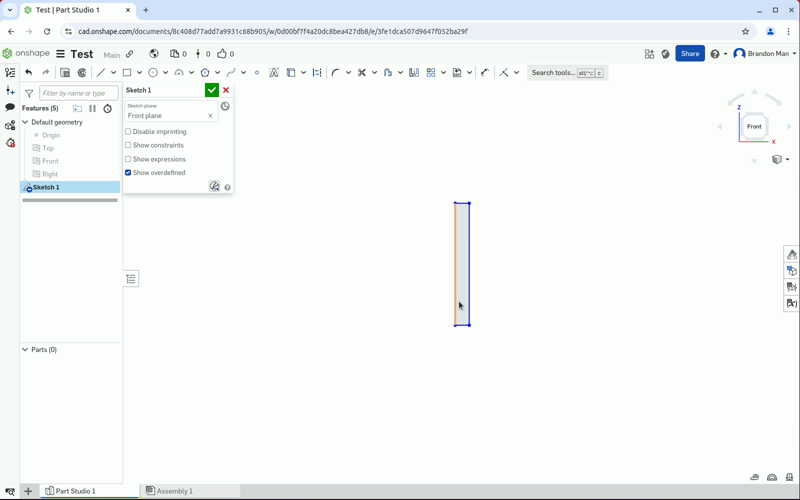
scroll(6)
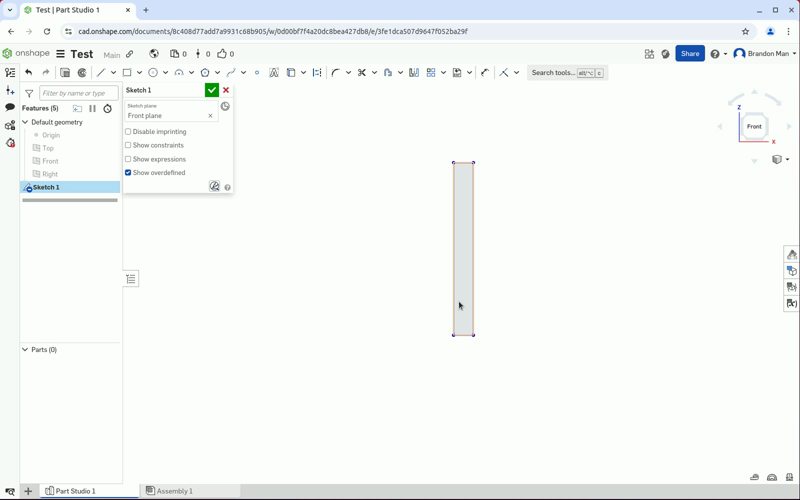
scroll(6)
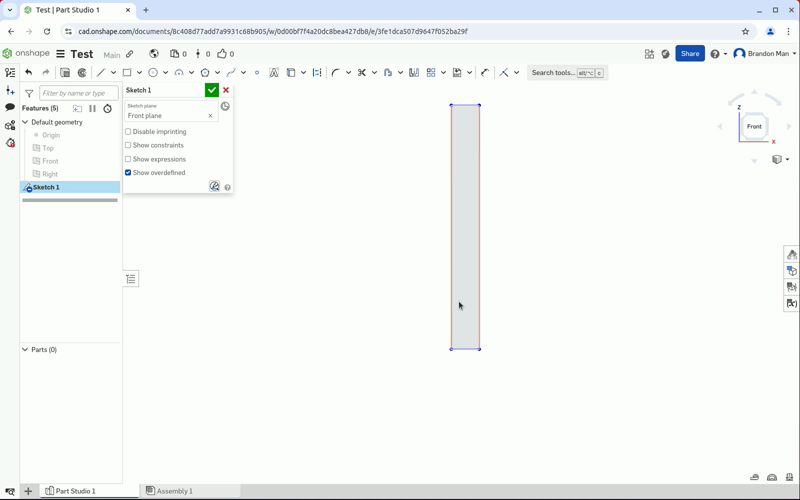
scroll(6)
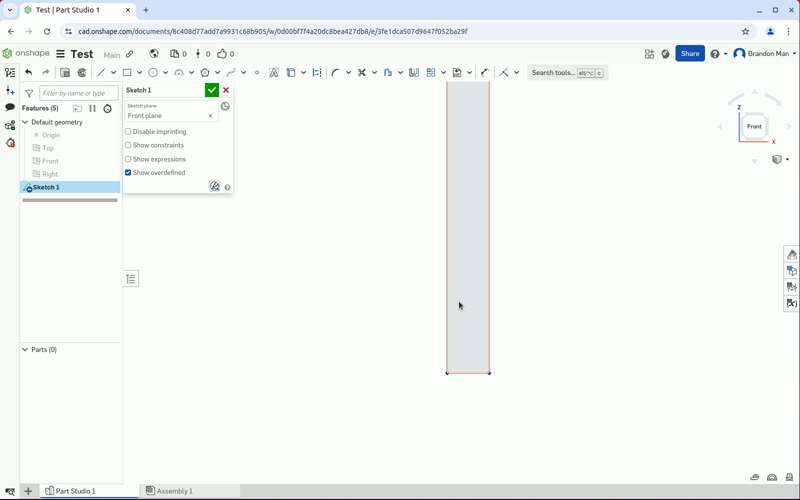
scroll(6)
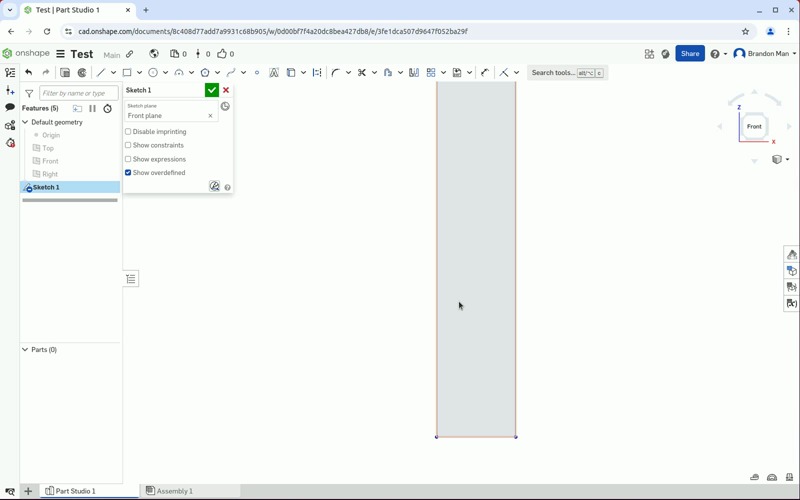
click(459, 301)
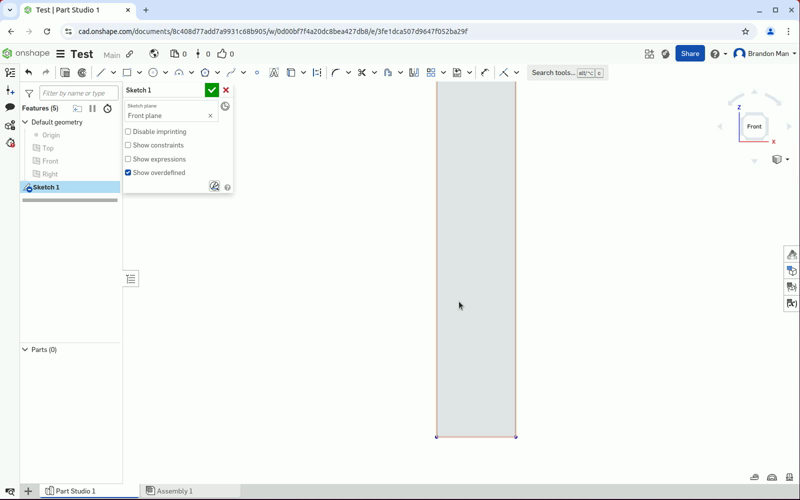
scroll(-6)
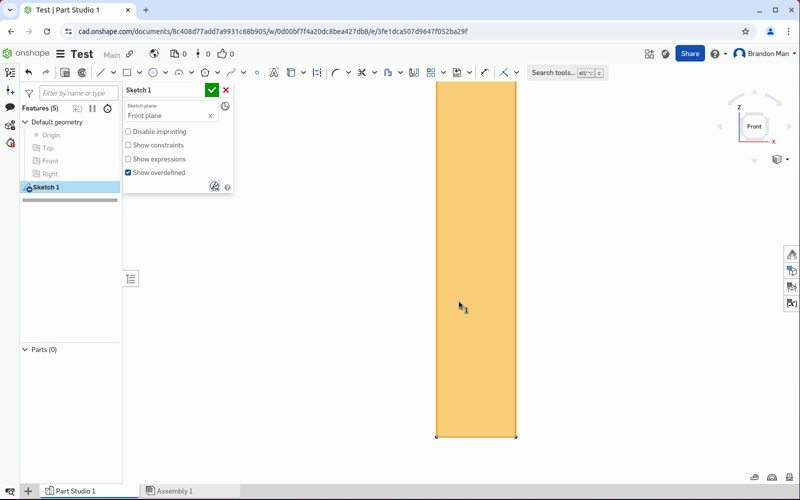
scroll(-6)
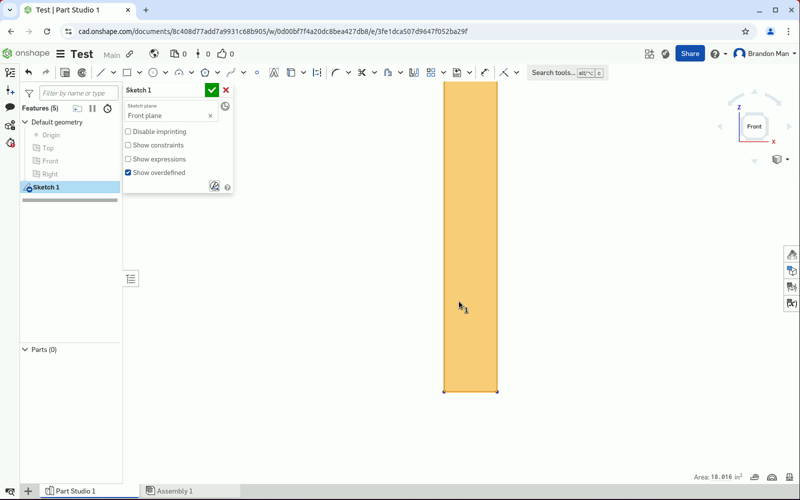
scroll(-6)
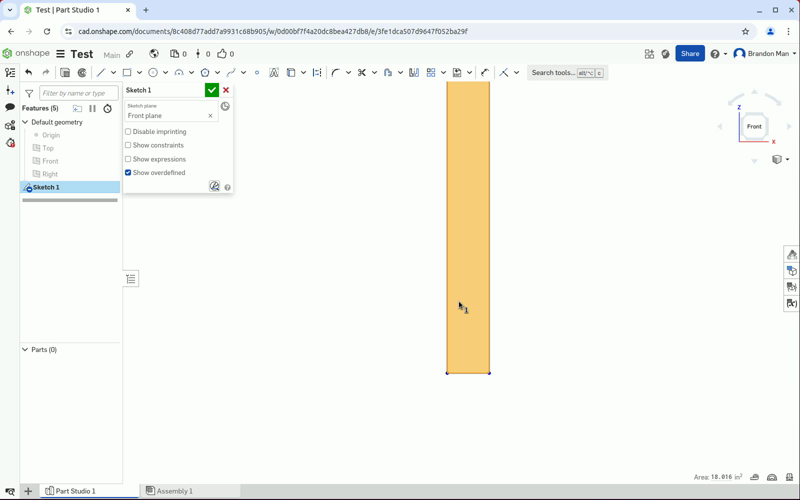
scroll(-6)
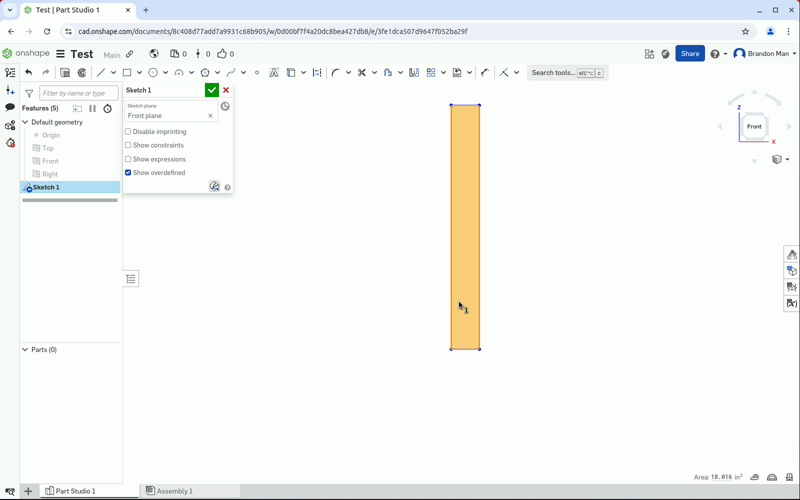
scroll(-6)
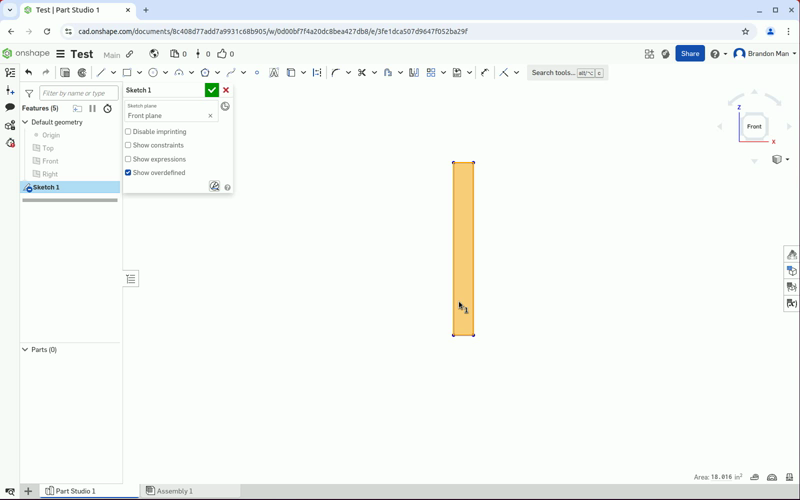
scroll(-6)
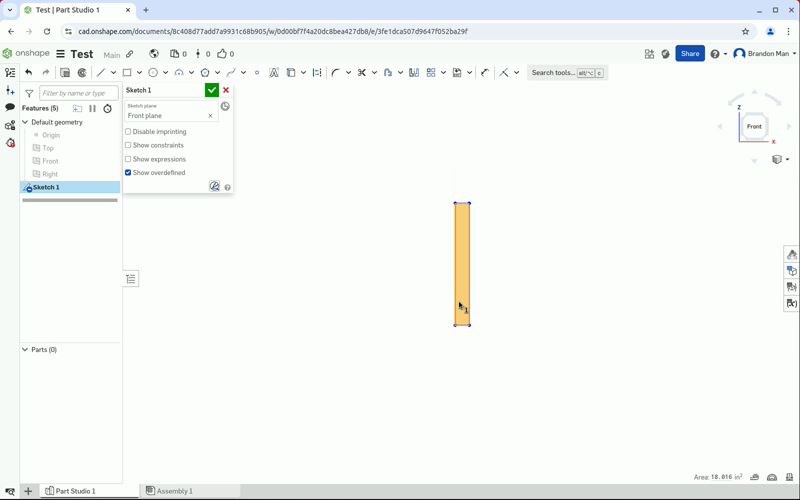
scroll(-6)
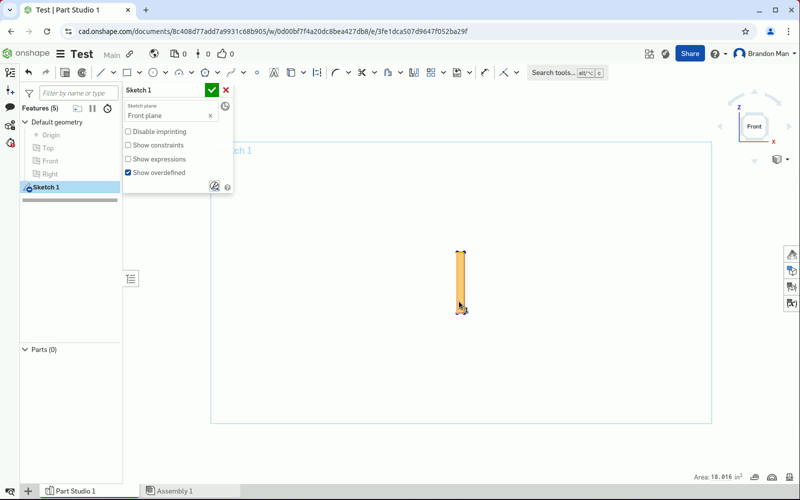
mouse_move(73, 352)
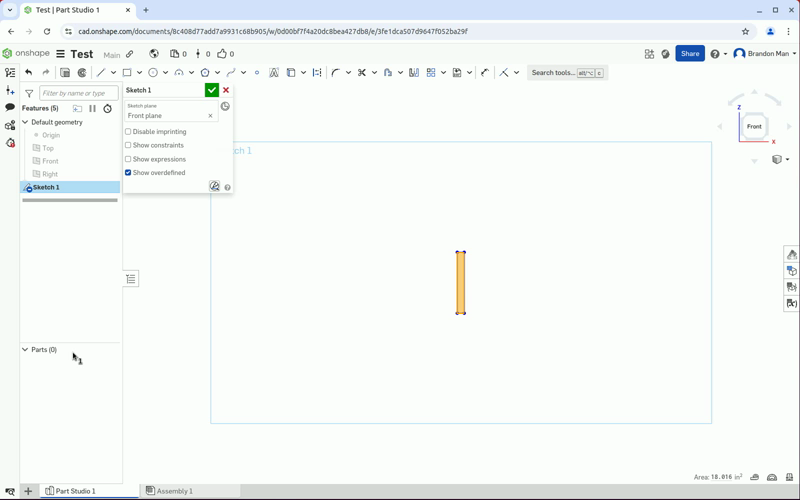
key(shift+y)
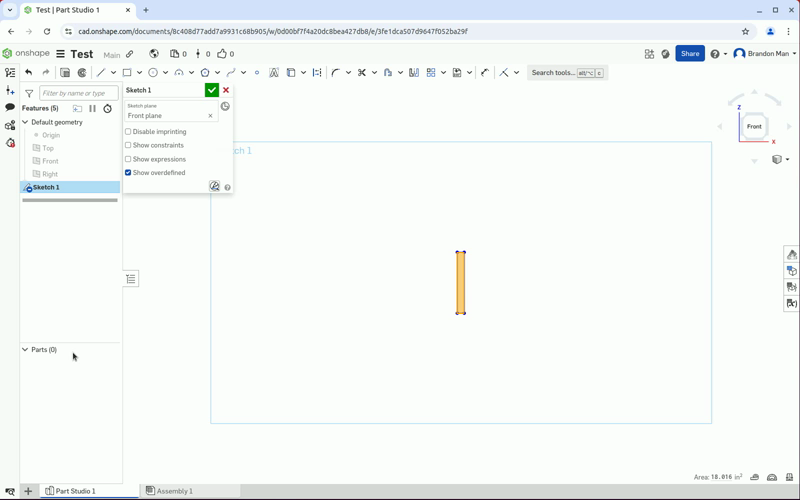
key(shift+e)
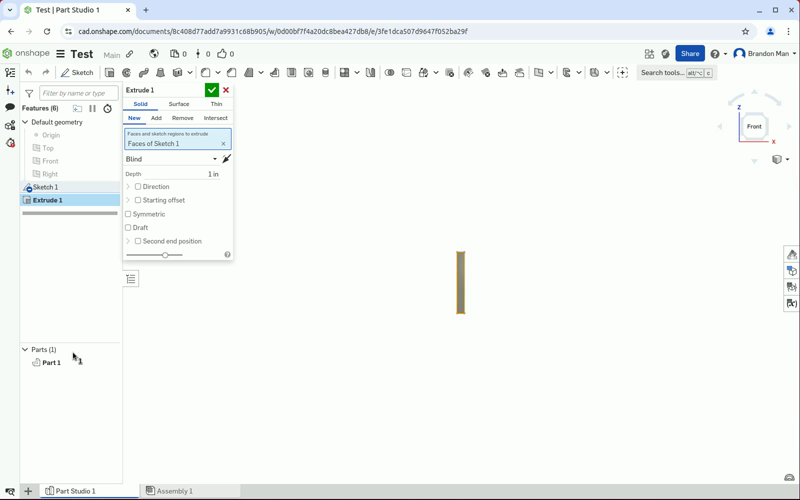
mouse_move(143, 106)
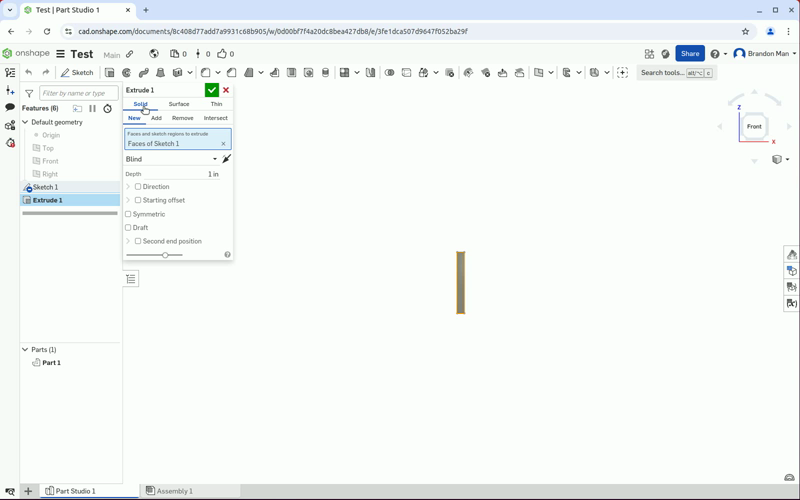
click(143, 106)
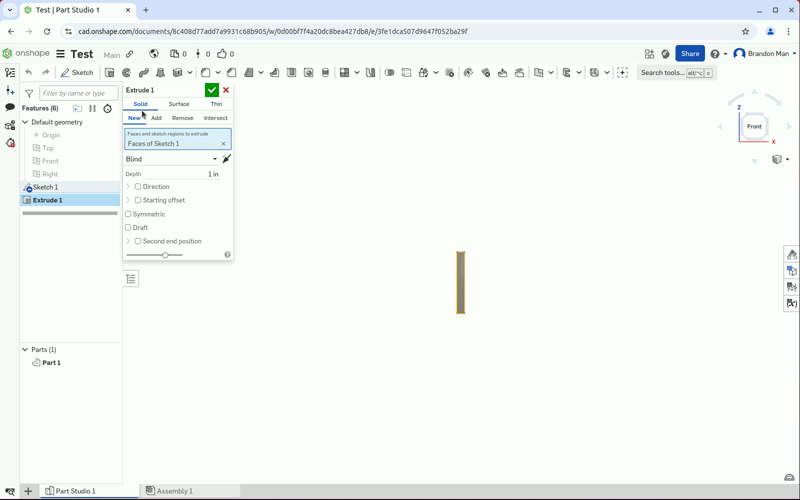
mouse_move(137, 120)
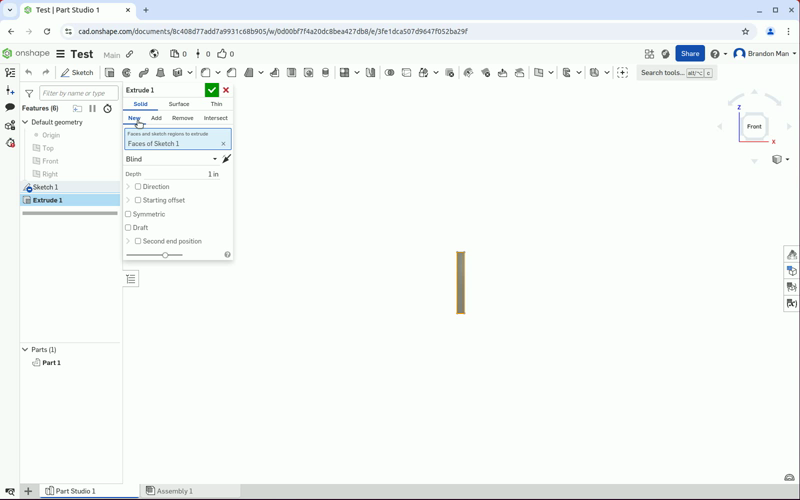
click(137, 120)
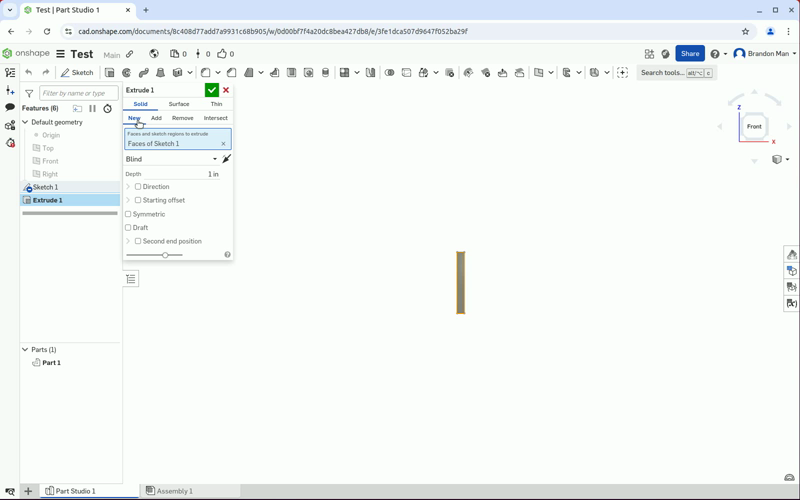
key(tab, 4)
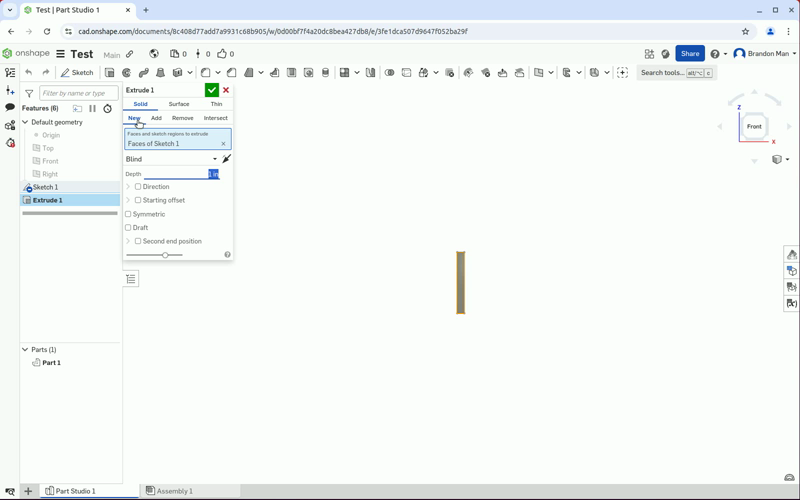
text(0.722)
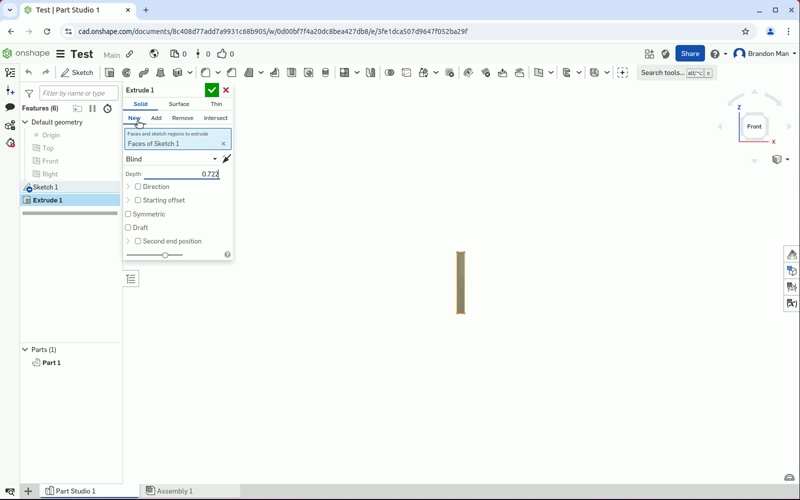
key(enter)
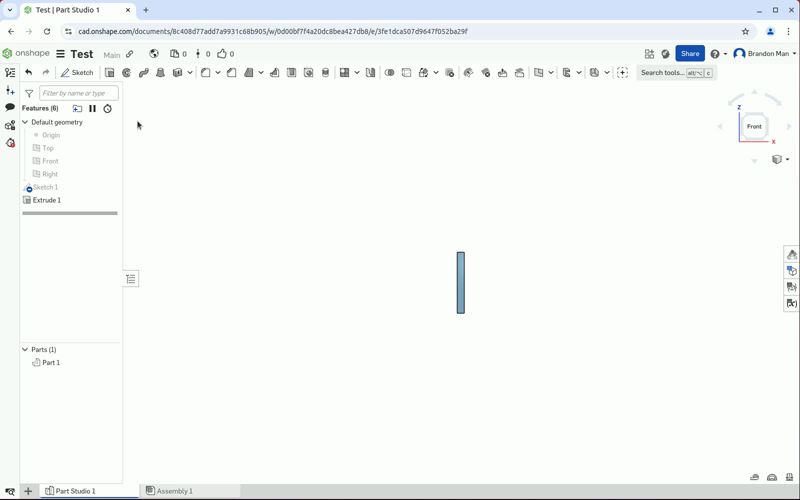
key(shift+h)
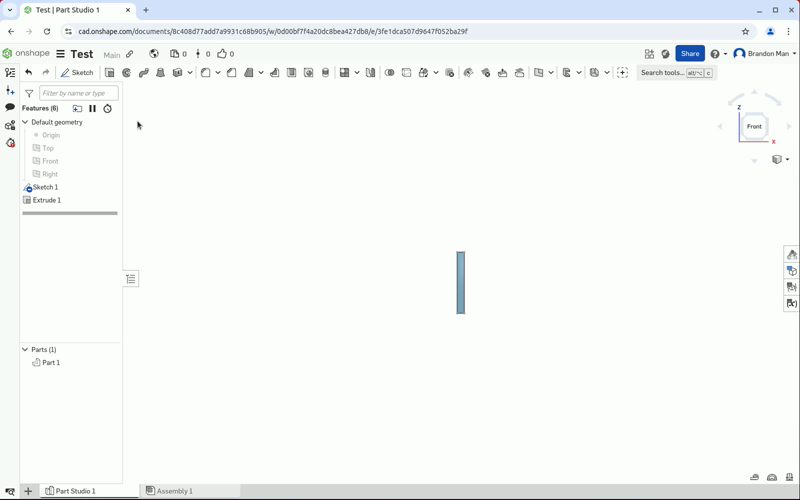
key(shift+h)
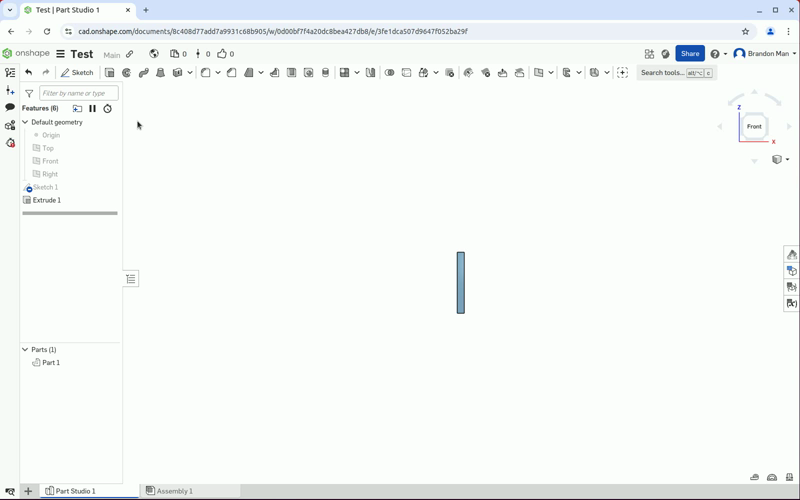
mouse_move(73, 189)
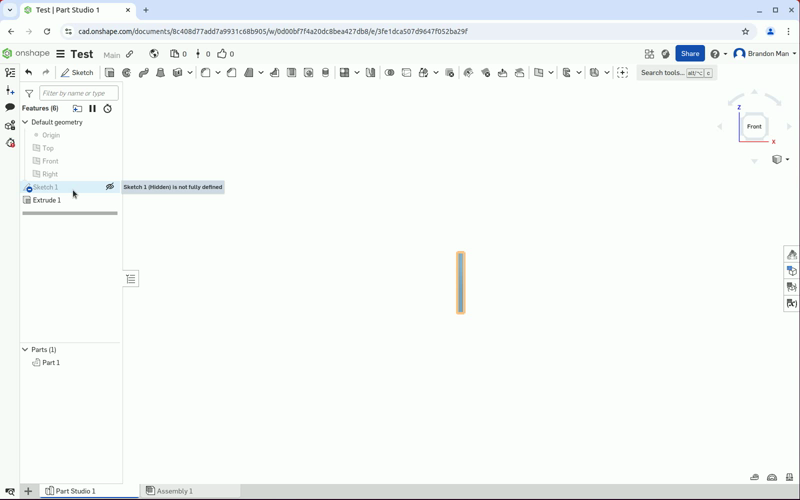
click(73, 189)
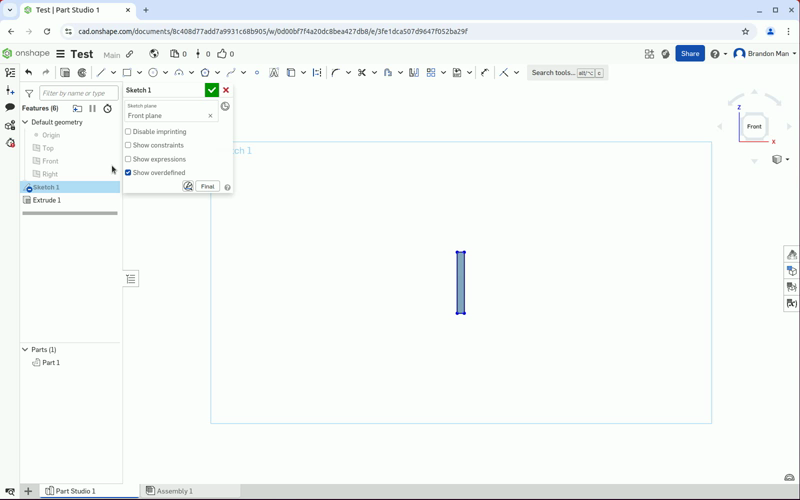
mouse_move(229, 92)
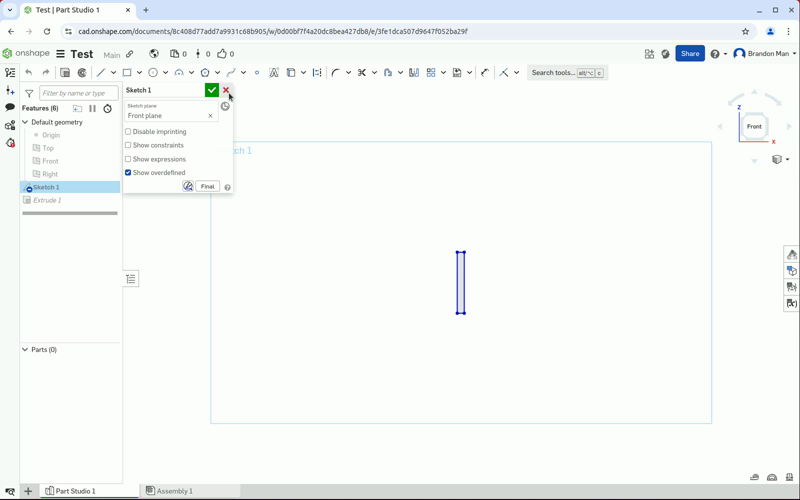
click(229, 92)
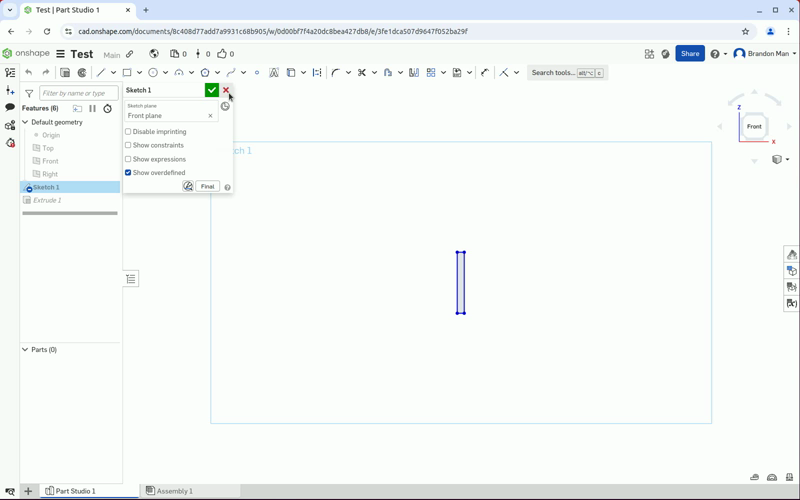
key(shift+s)
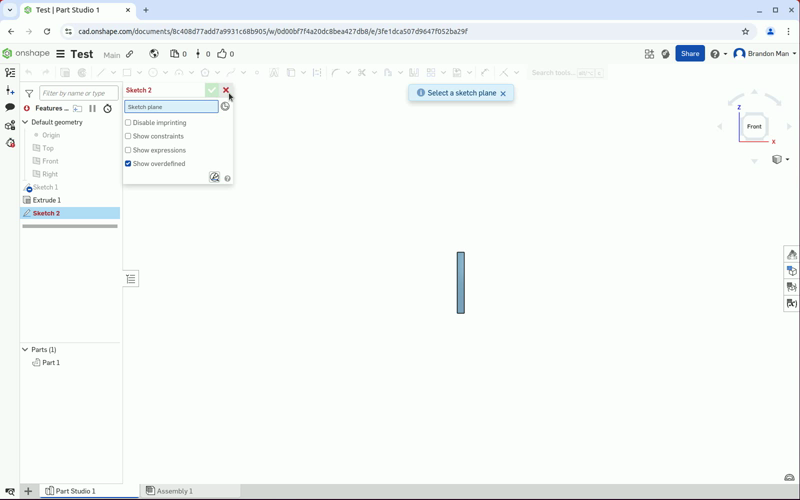
mouse_move(73, 163)
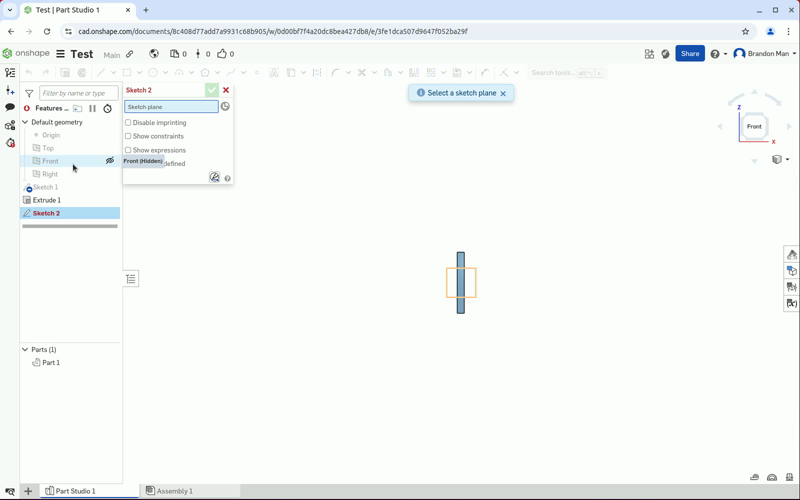
click(73, 163)
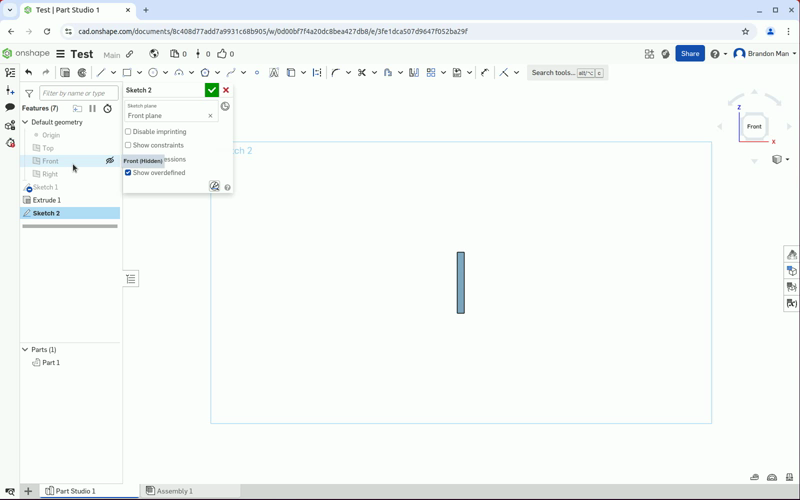
mouse_move(73, 352)
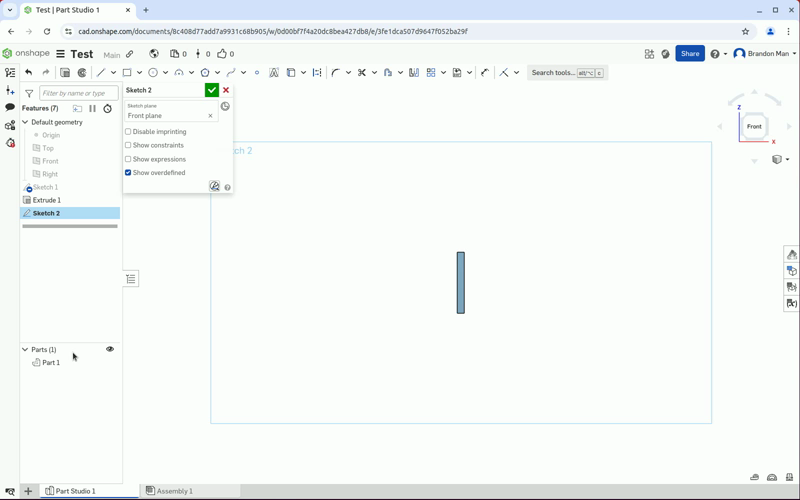
key(y)
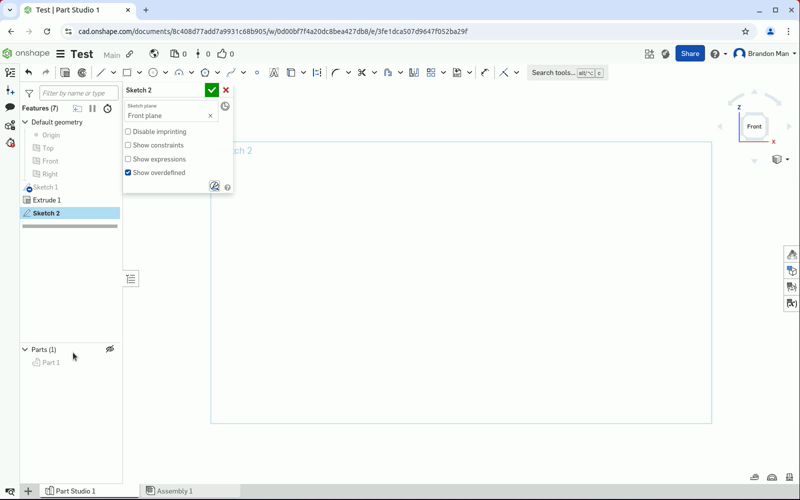
key(l)
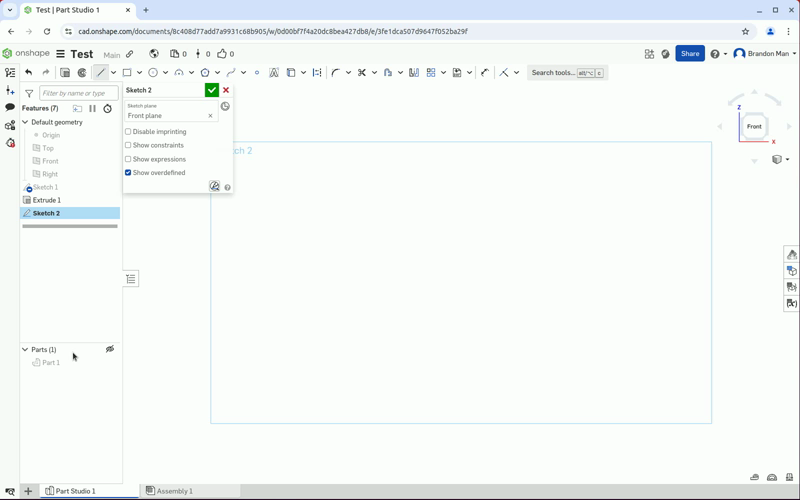
key_down(shift)
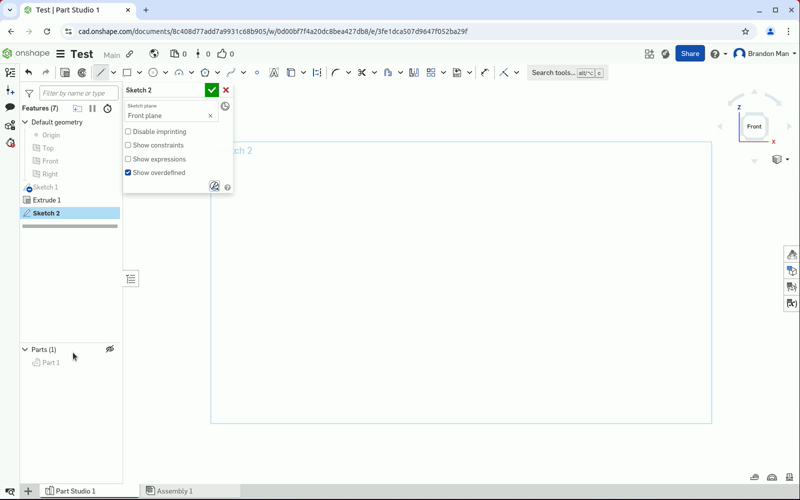
mouse_move(457, 252)
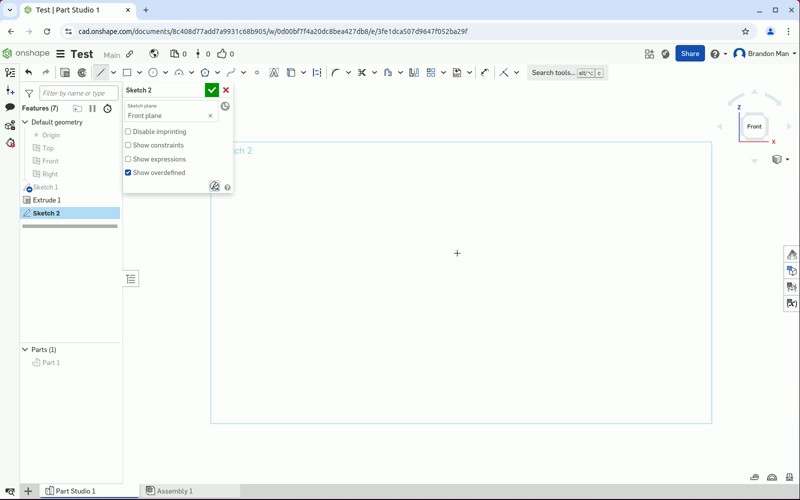
click(457, 252)
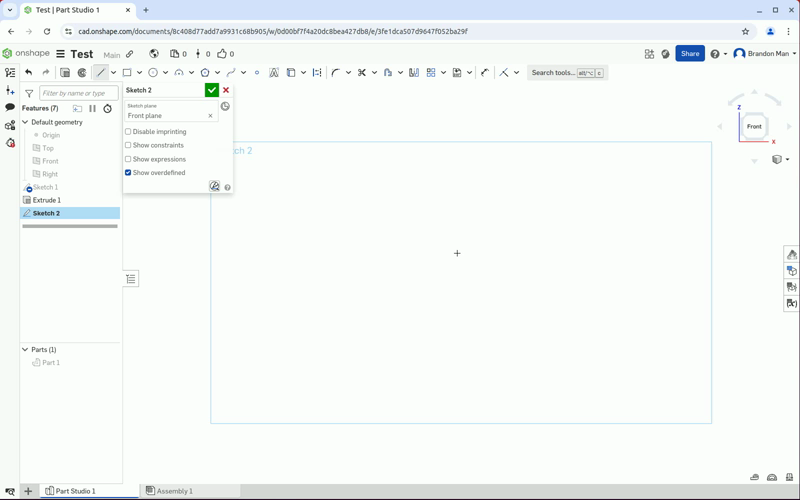
key_up(shift)
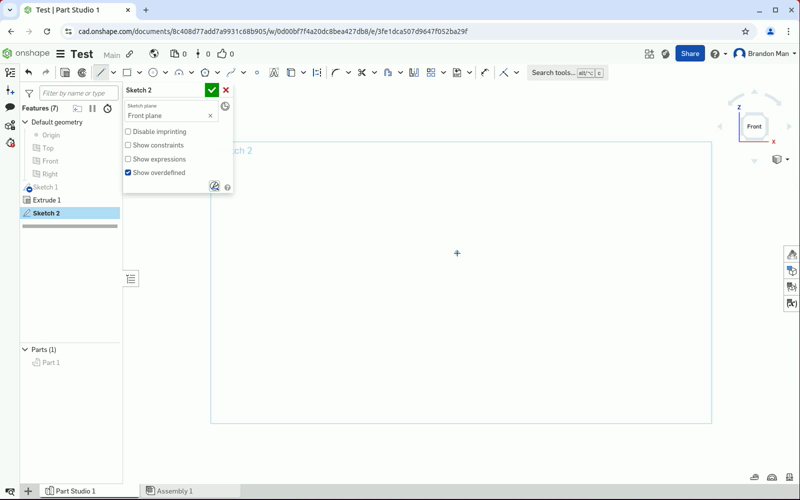
key_down(shift)
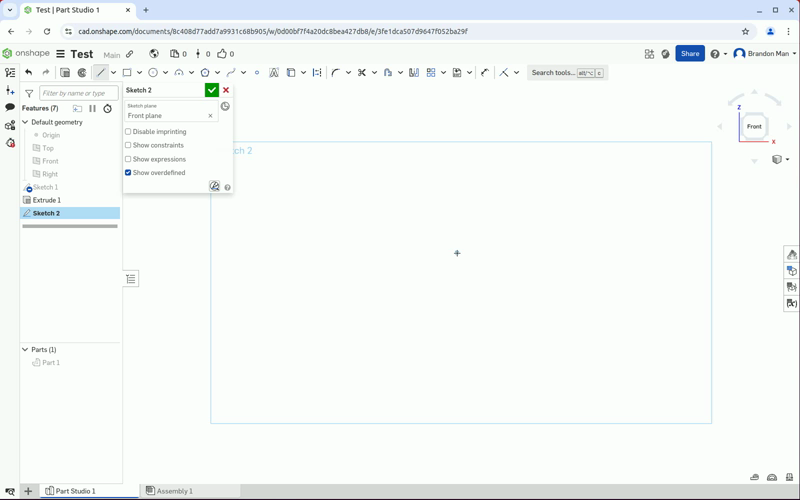
mouse_move(573, 252)
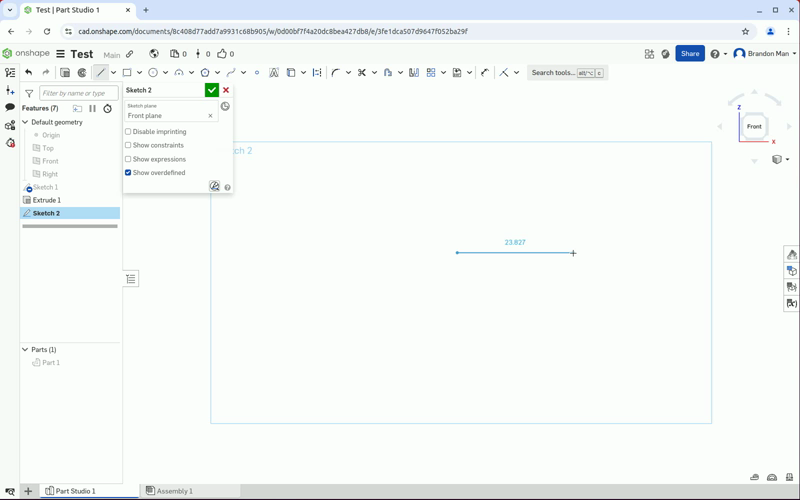
click(573, 252)
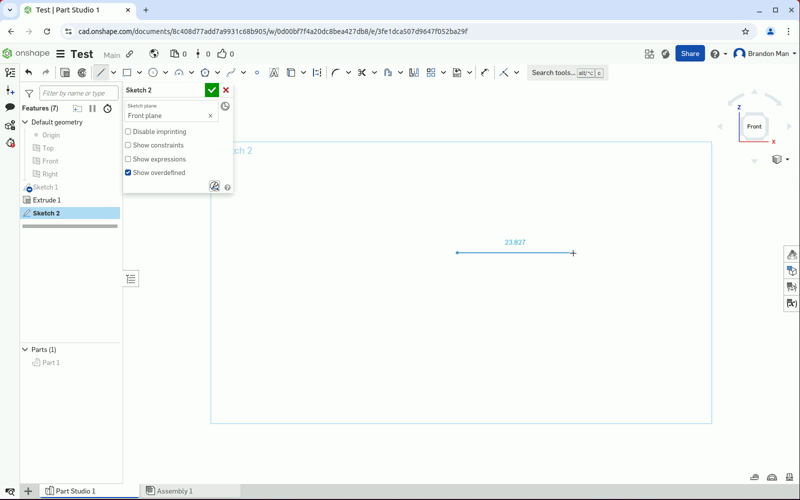
key_up(shift)
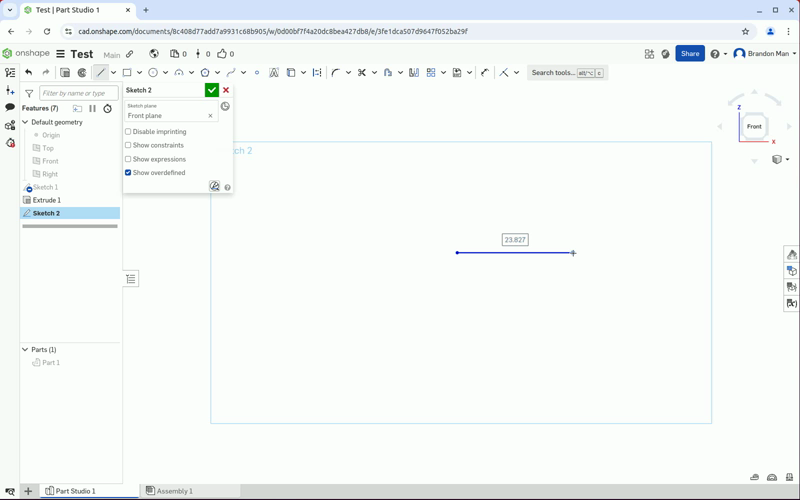
key_down(shift)
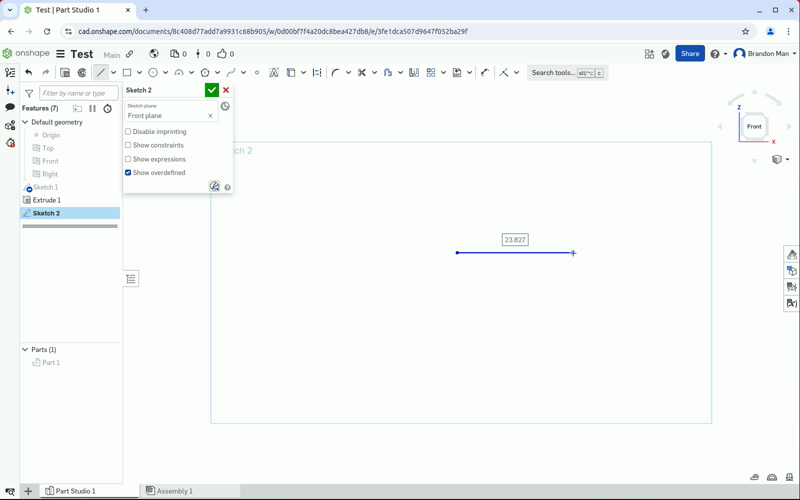
mouse_move(589, 252)
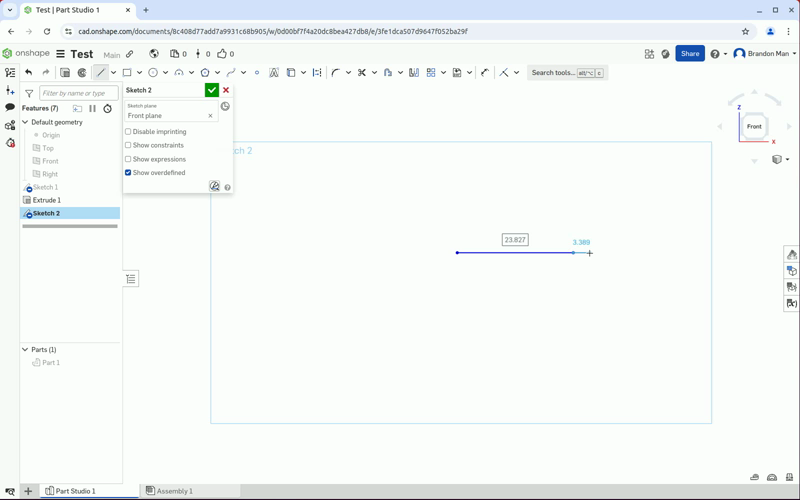
mouse_move(573, 249)
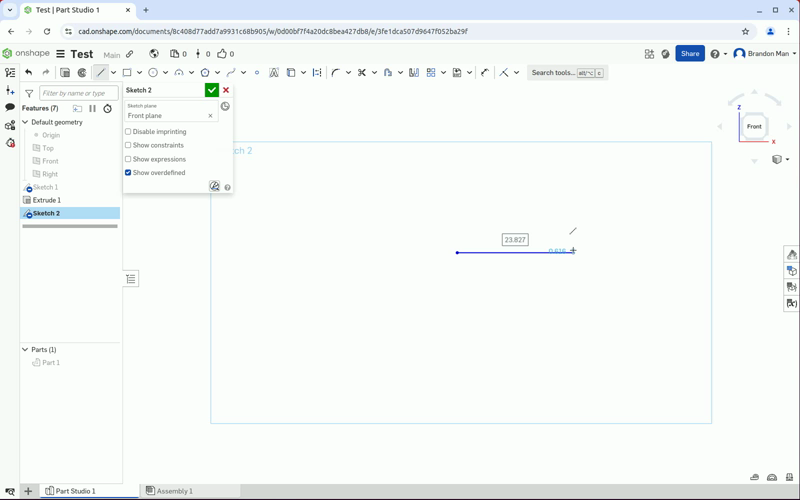
scroll(6)
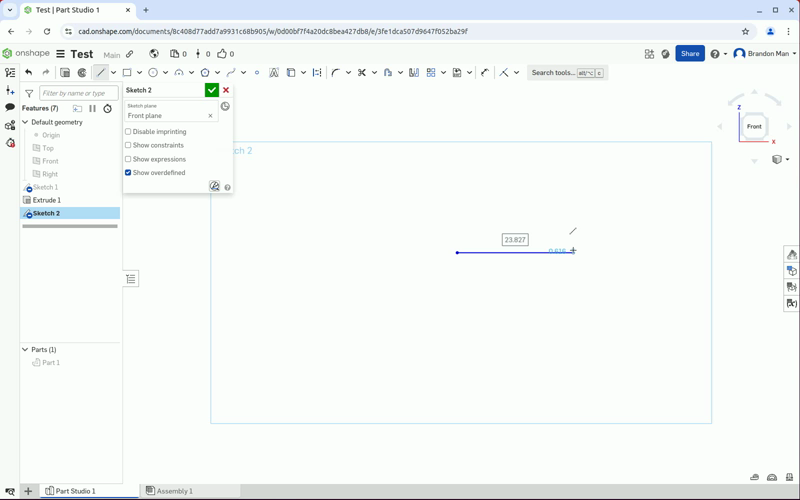
scroll(6)
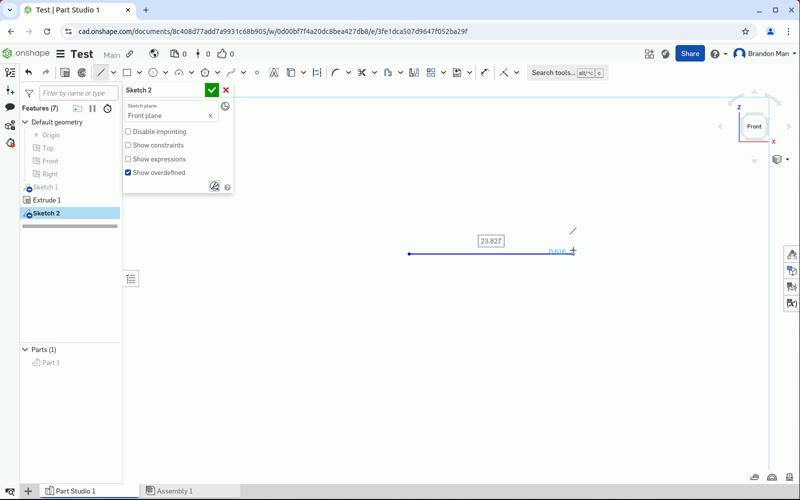
scroll(6)
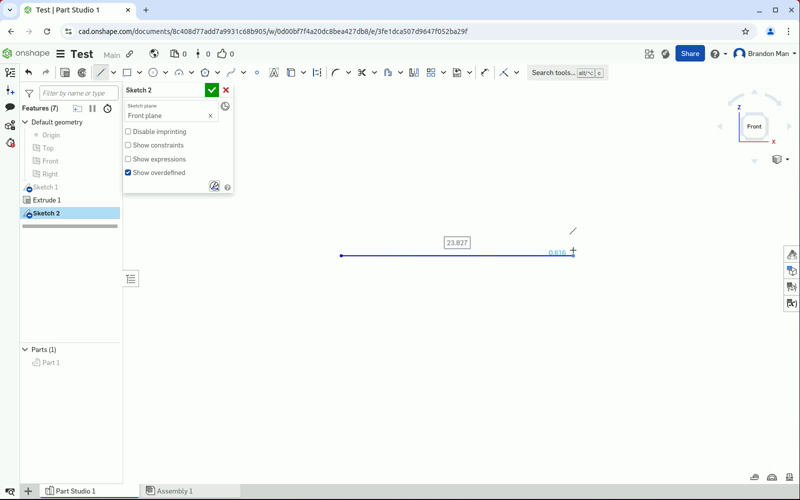
scroll(6)
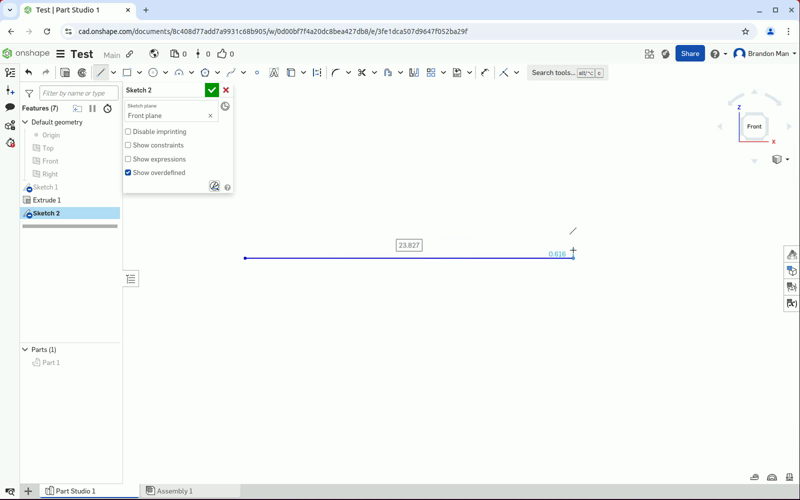
scroll(6)
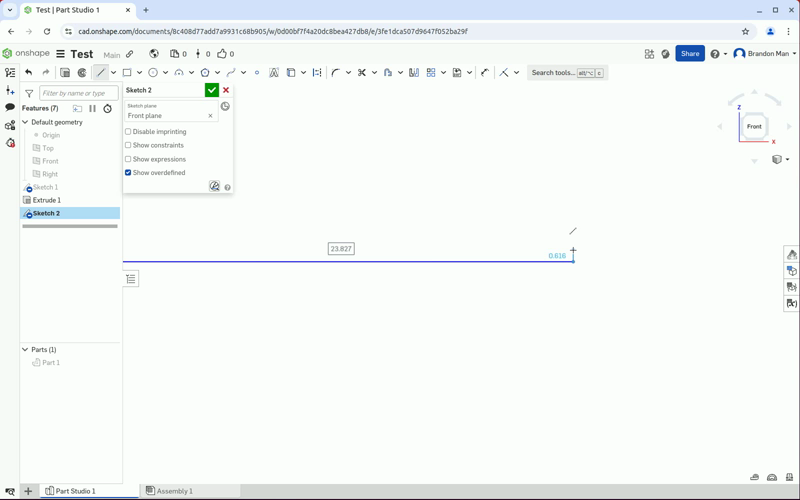
scroll(6)
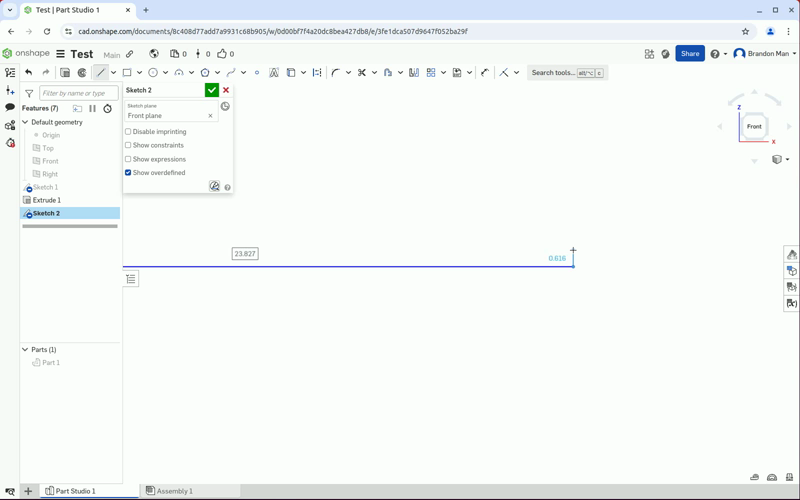
scroll(6)
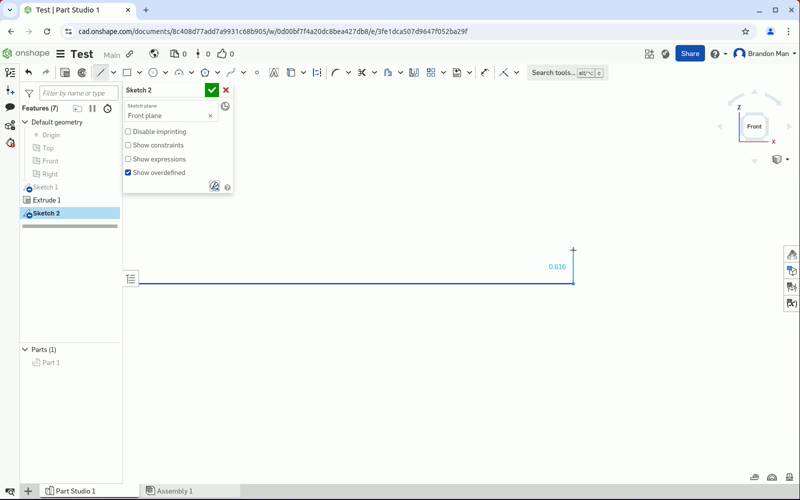
click(573, 249)
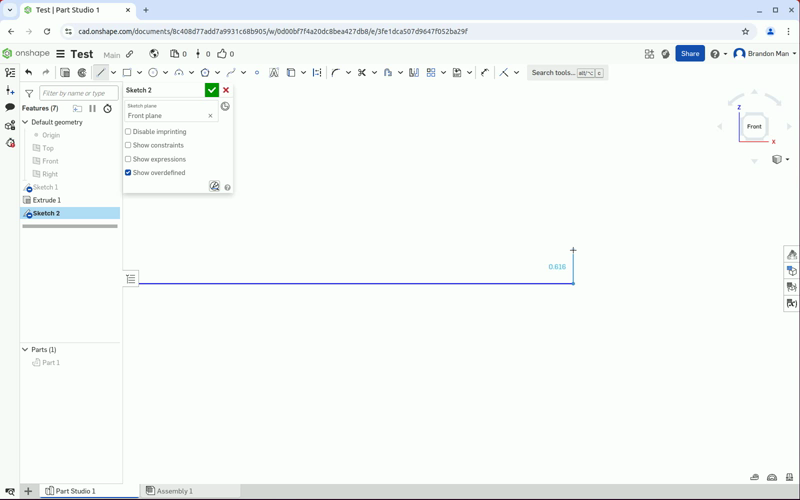
scroll(-6)
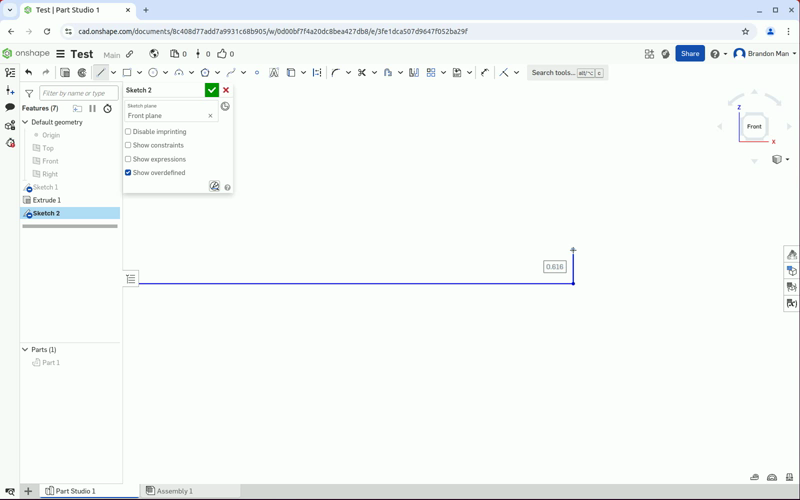
scroll(-6)
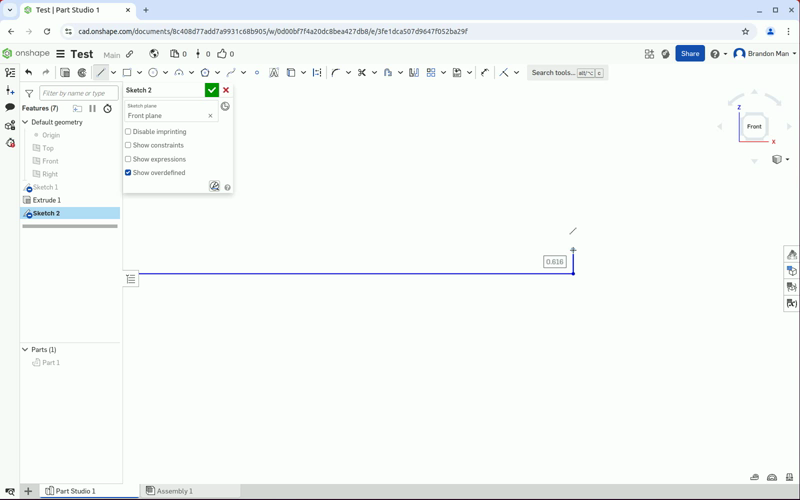
scroll(-6)
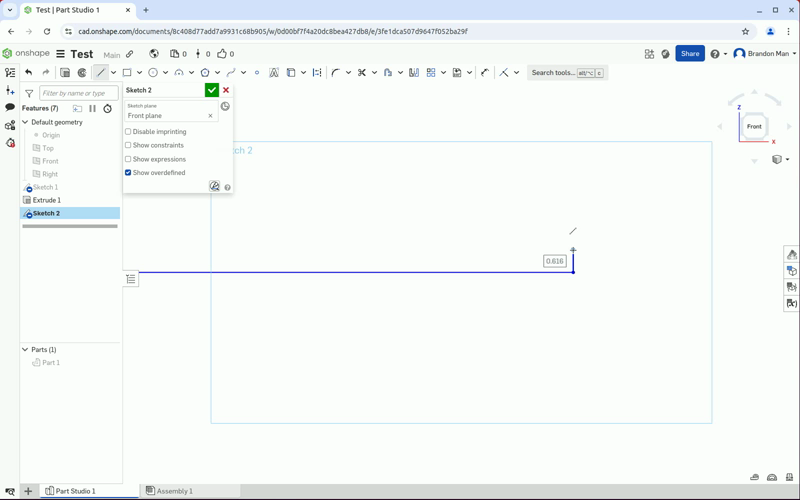
scroll(-6)
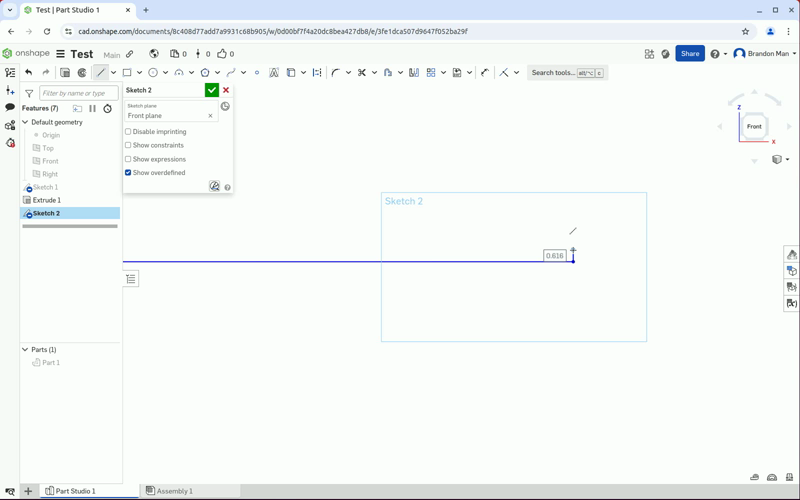
scroll(-6)
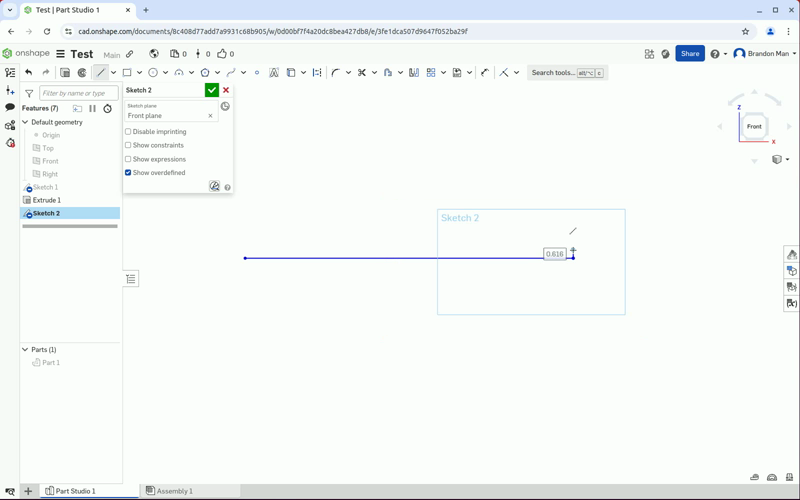
scroll(-6)
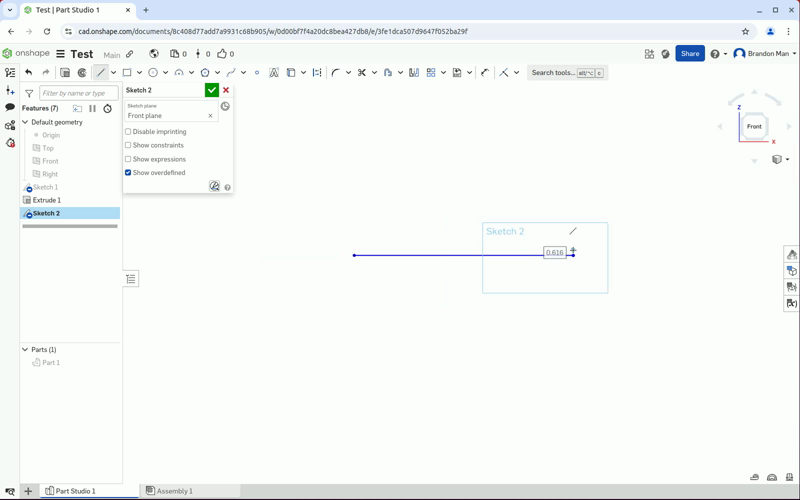
scroll(-6)
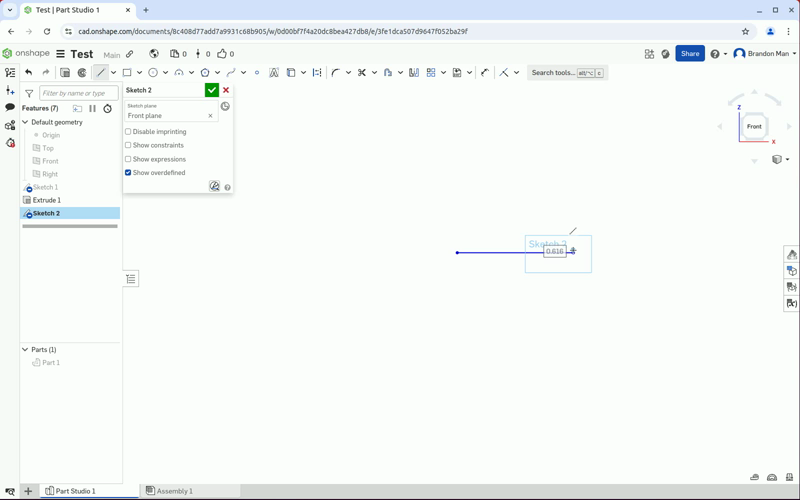
key_up(shift)
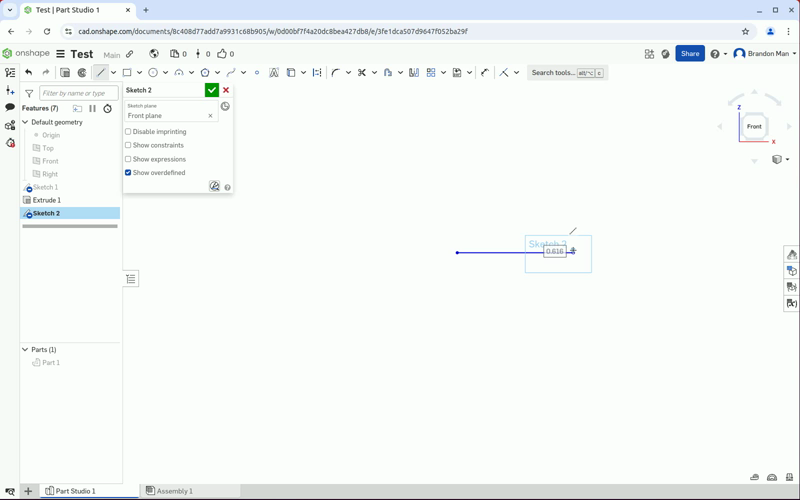
key_down(shift)
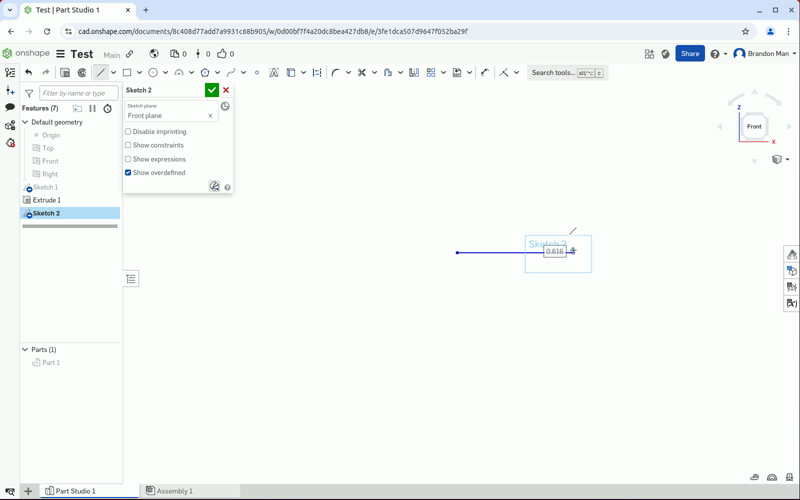
mouse_move(457, 249)
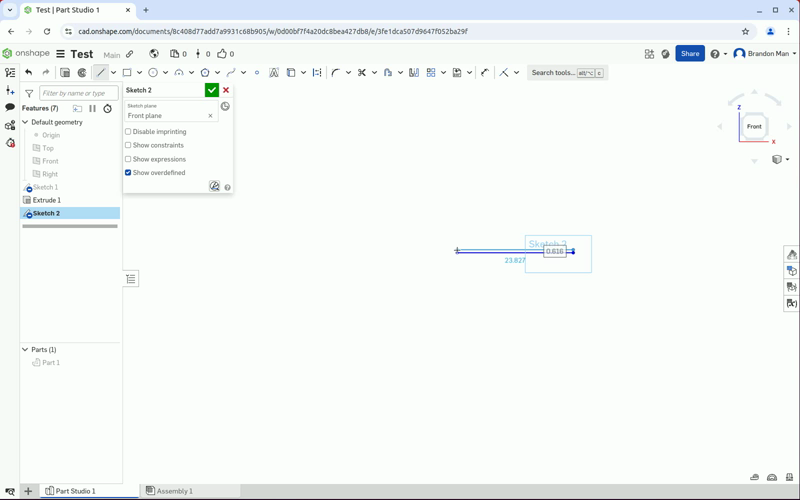
scroll(6)
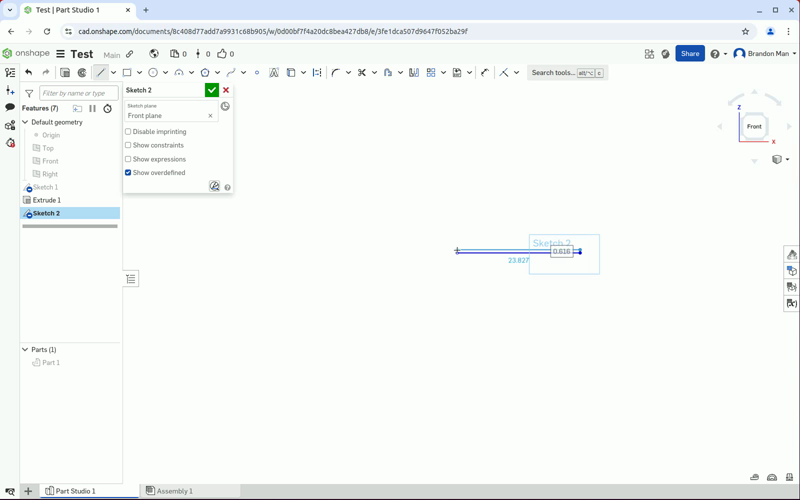
scroll(6)
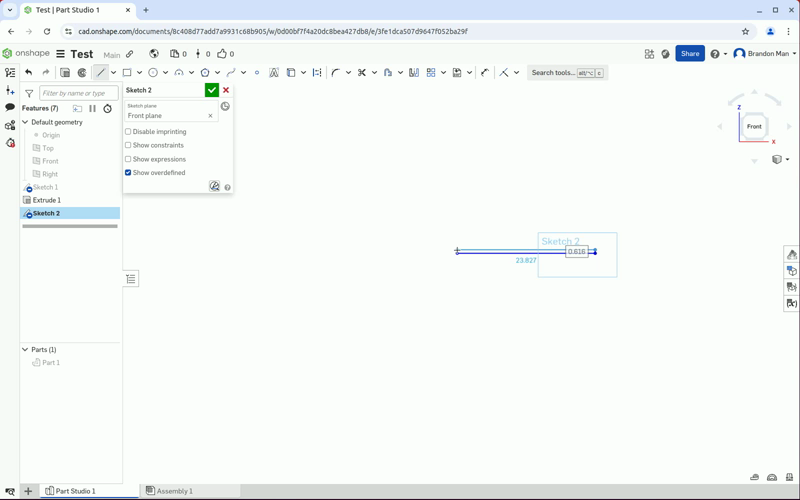
scroll(6)
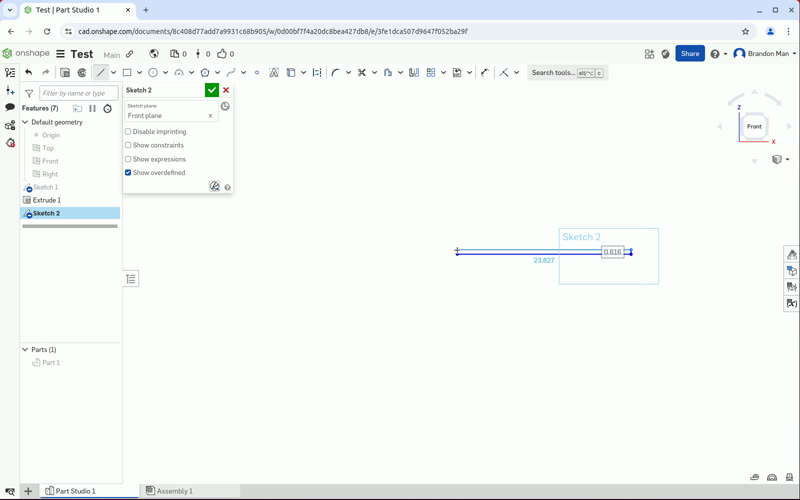
scroll(6)
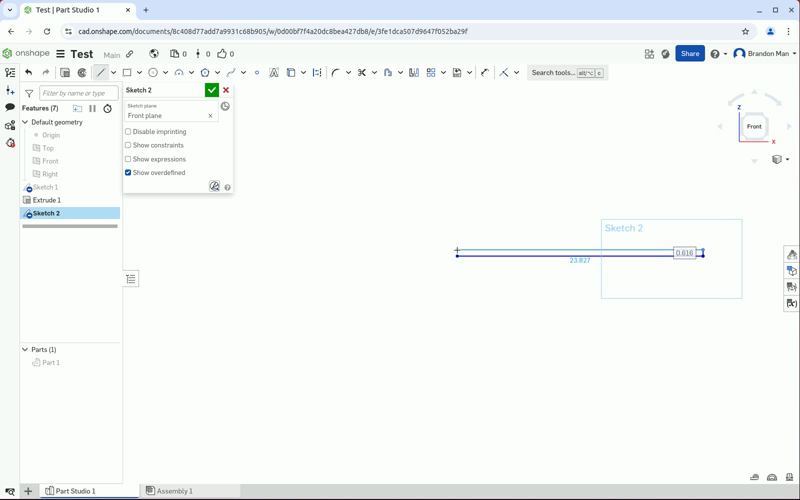
scroll(6)
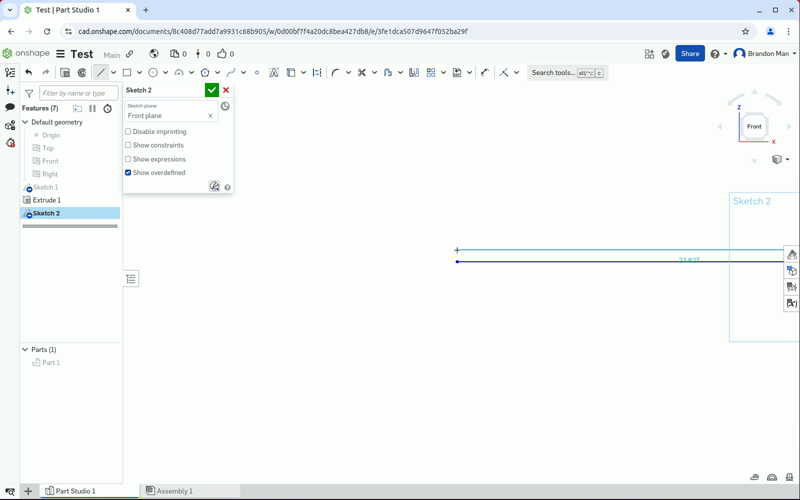
scroll(6)
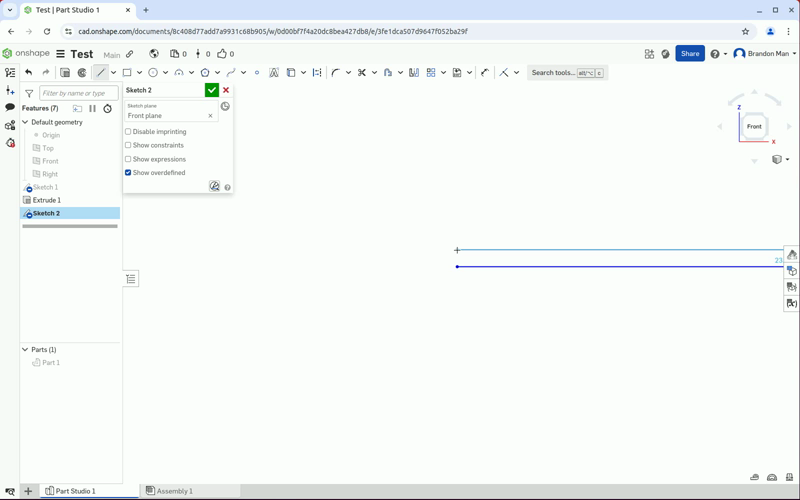
scroll(6)
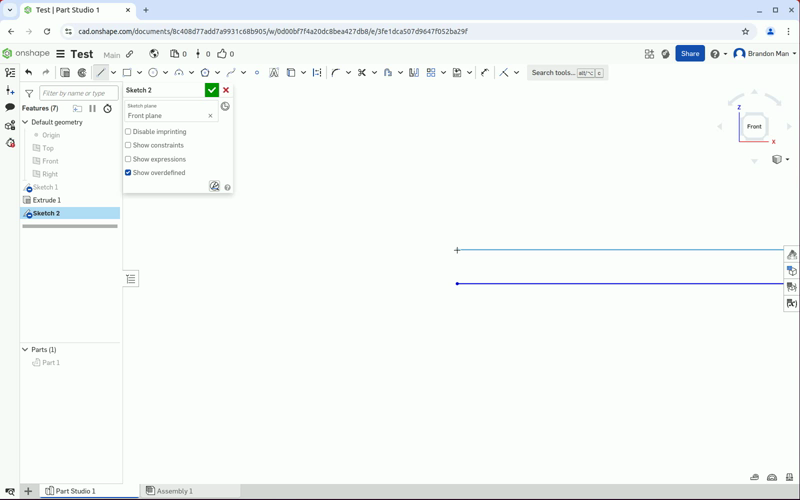
click(457, 249)
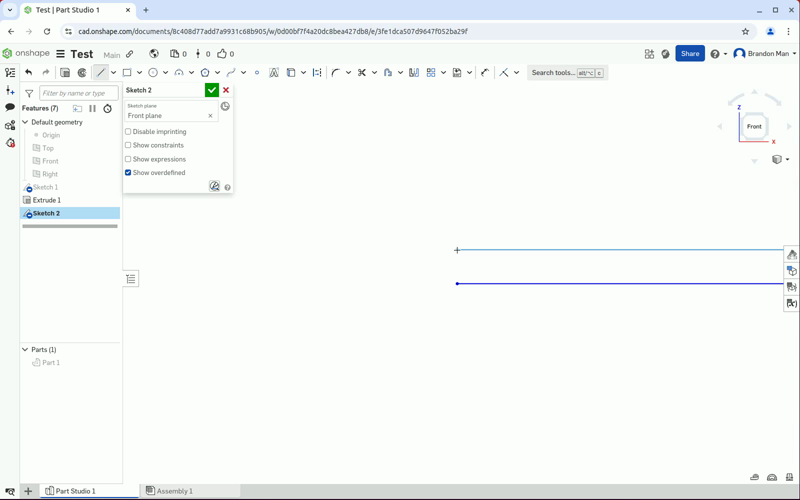
scroll(-6)
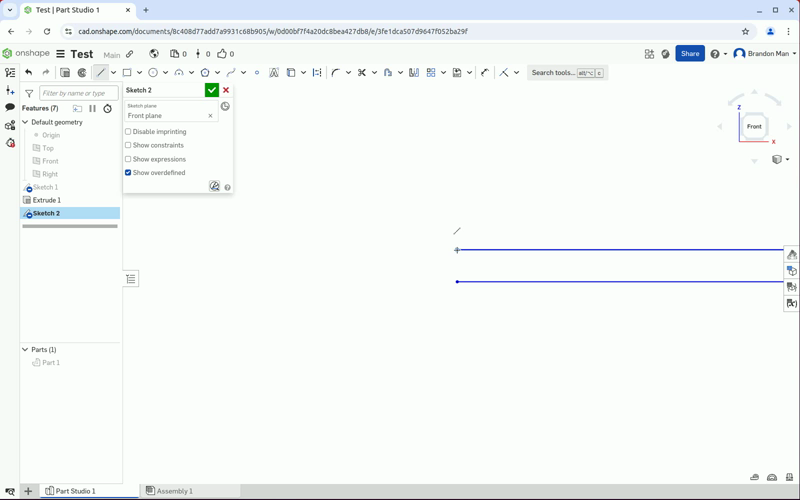
scroll(-6)
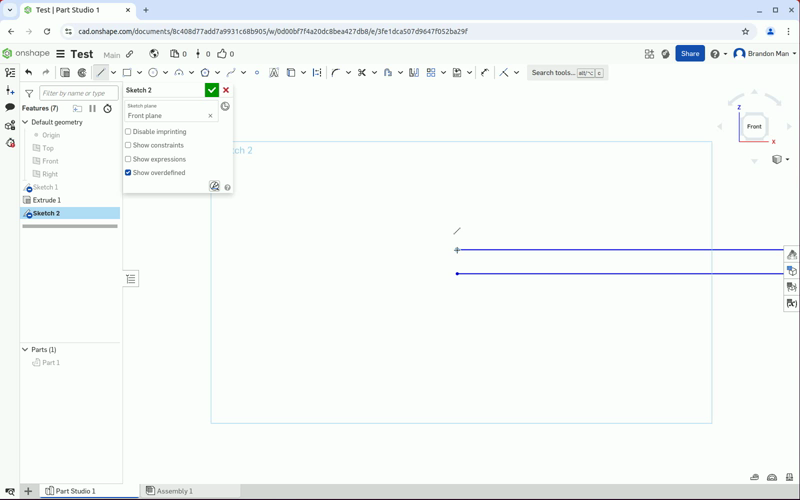
scroll(-6)
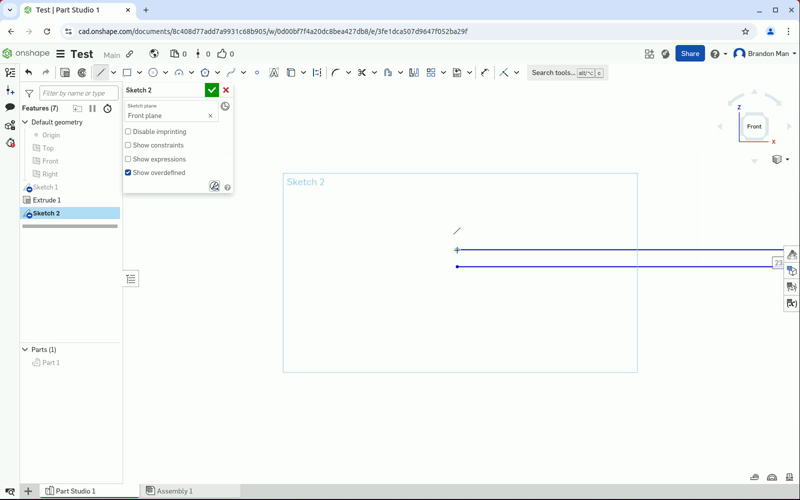
scroll(-6)
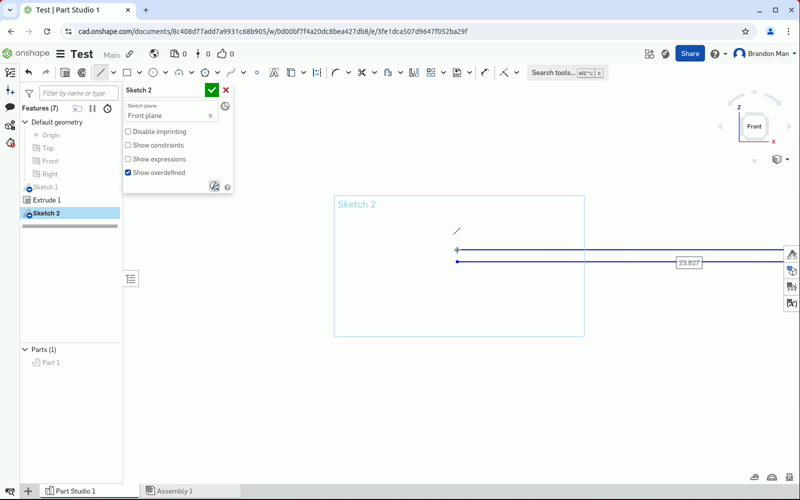
scroll(-6)
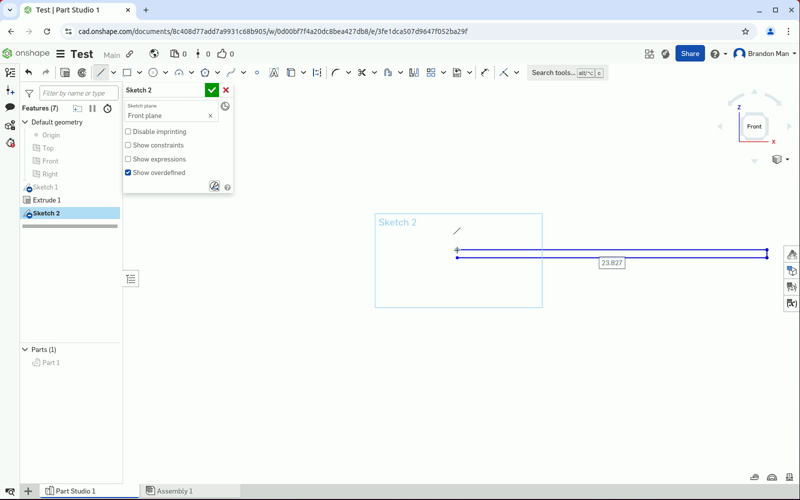
scroll(-6)
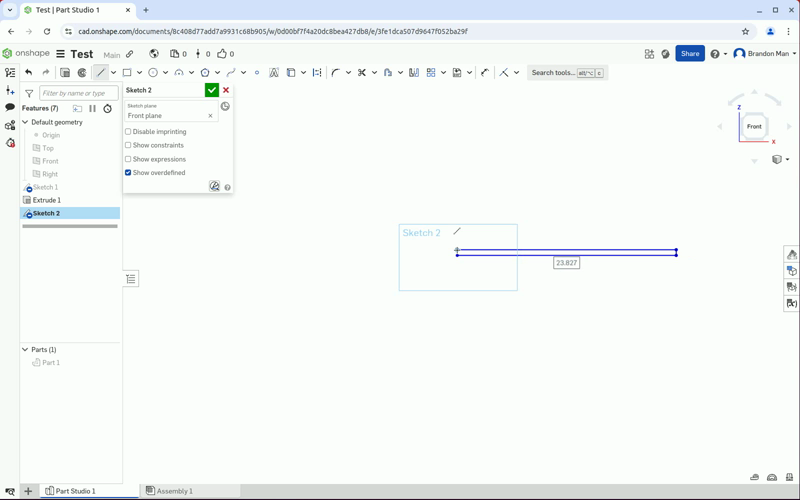
scroll(-6)
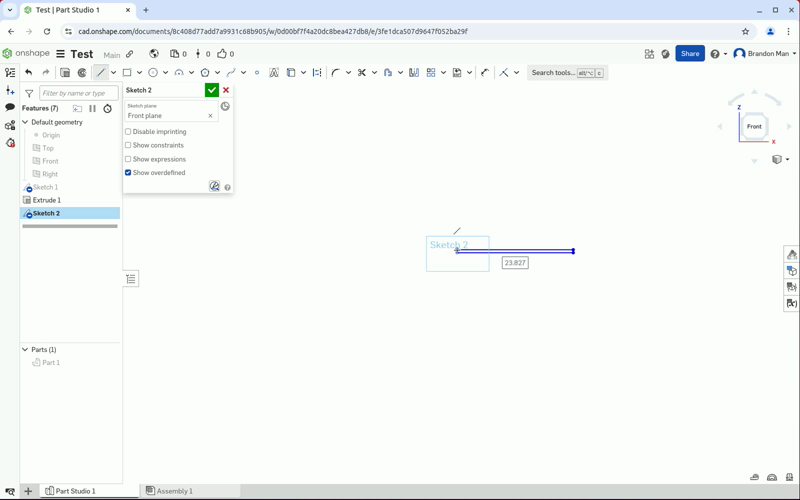
key_up(shift)
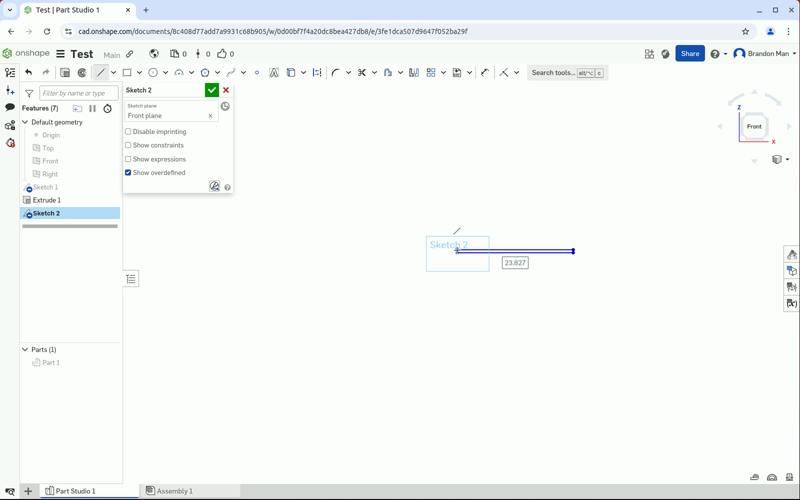
mouse_move(487, 249)
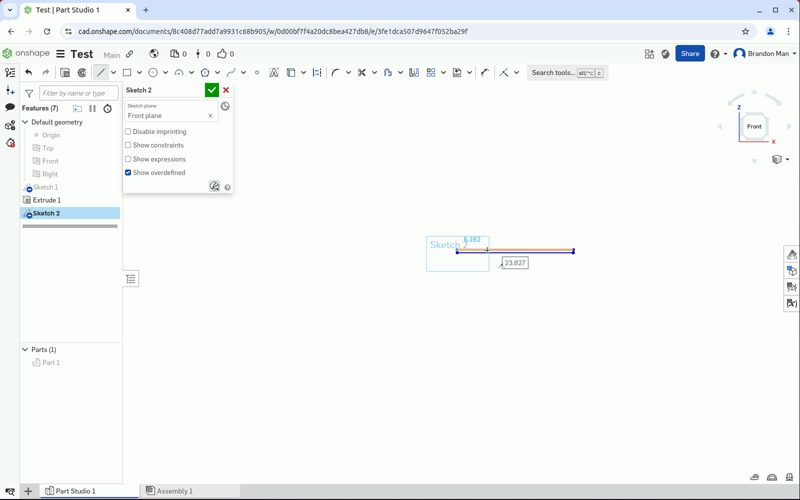
key_down(shift)
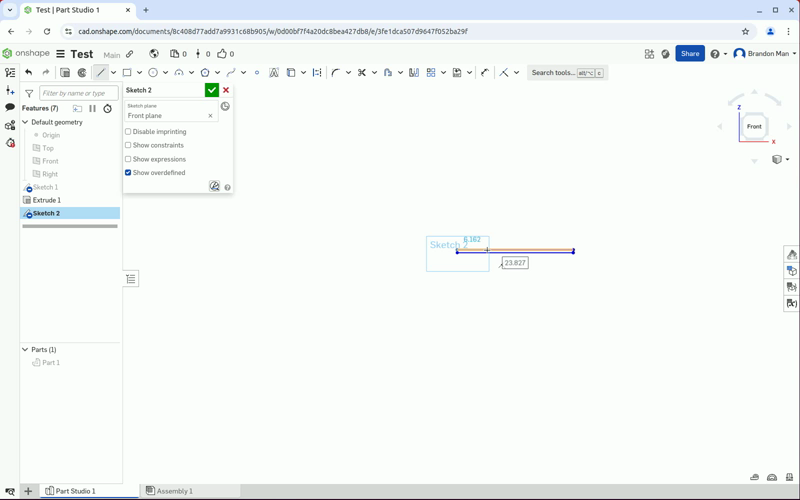
mouse_move(457, 252)
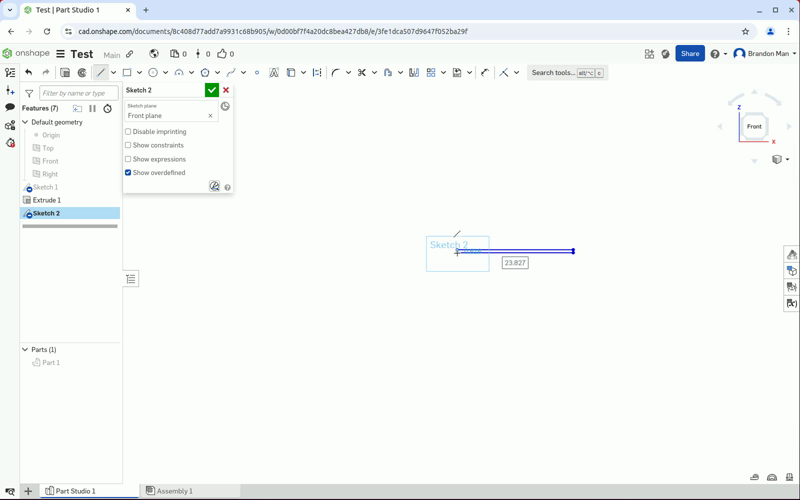
scroll(6)
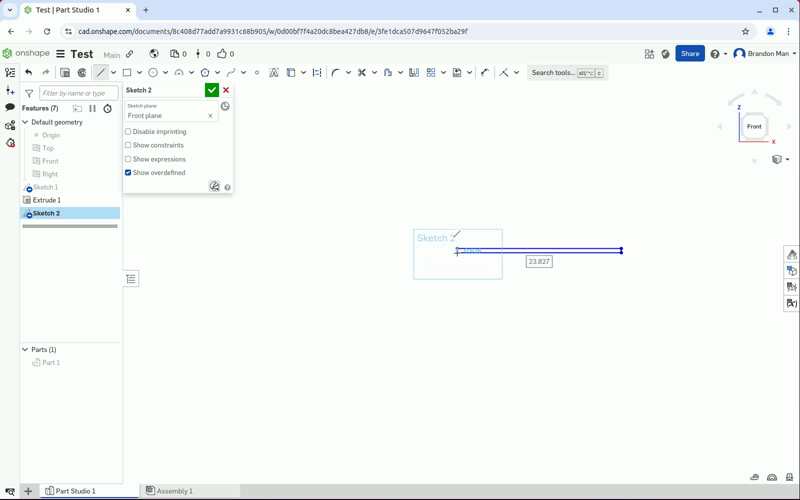
scroll(6)
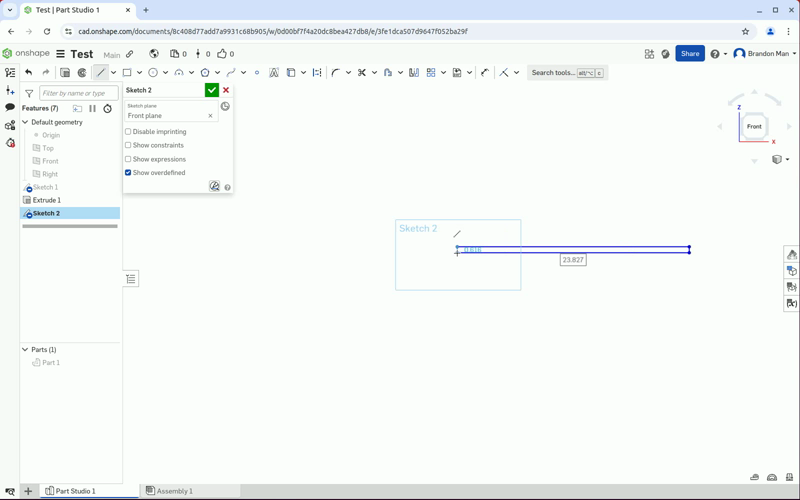
scroll(6)
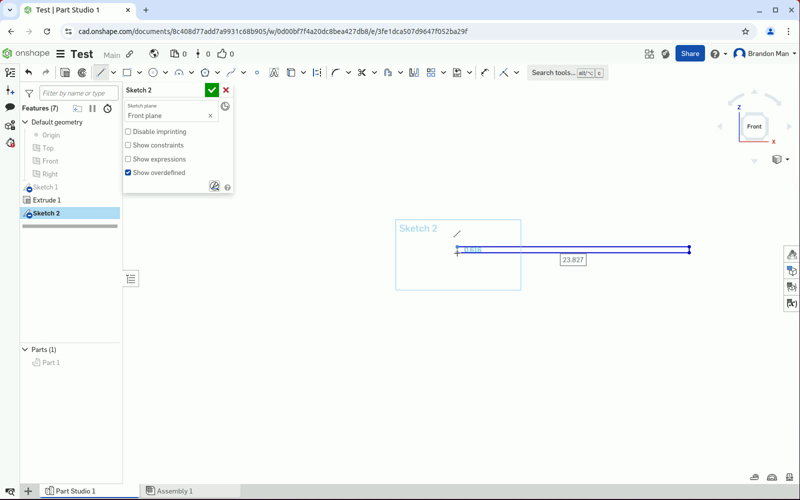
scroll(6)
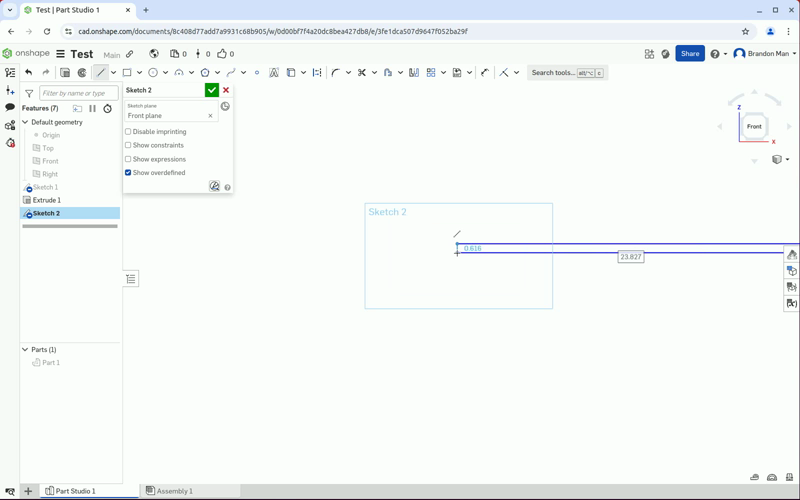
scroll(6)
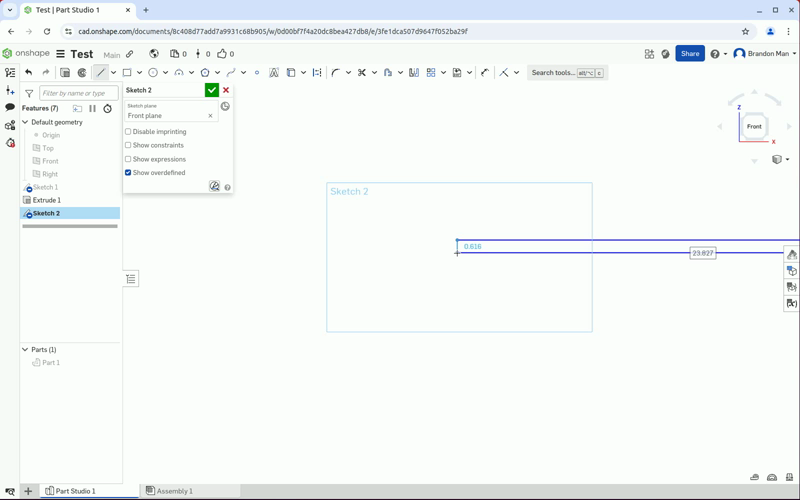
scroll(6)
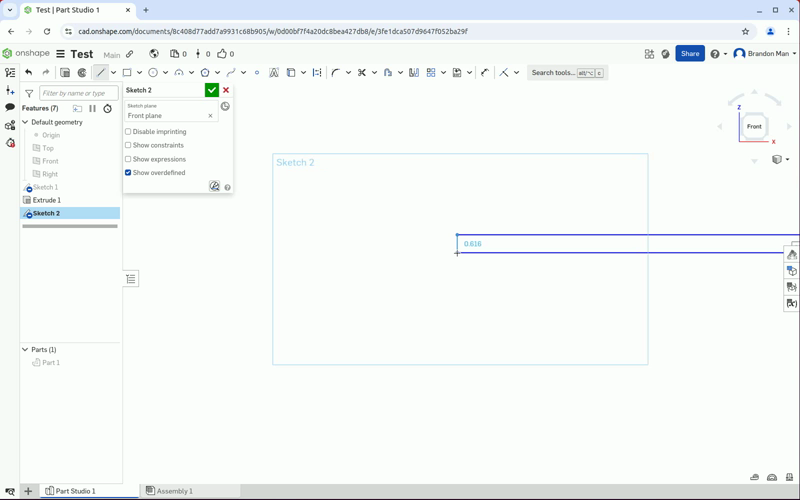
scroll(6)
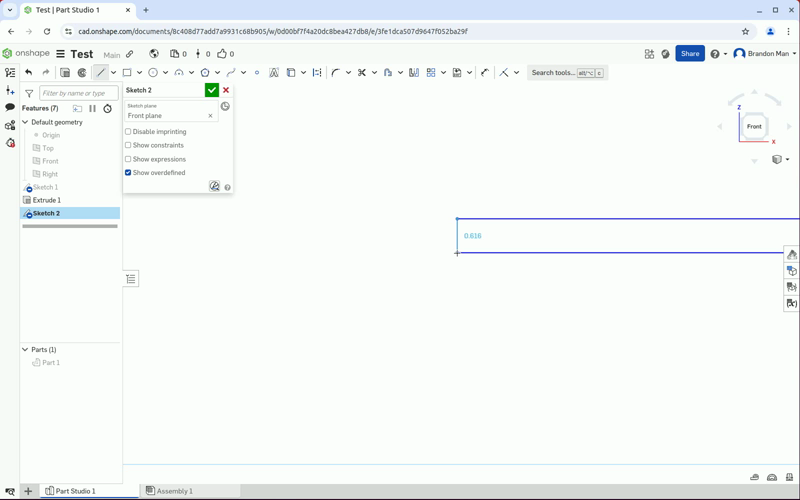
key_up(shift)
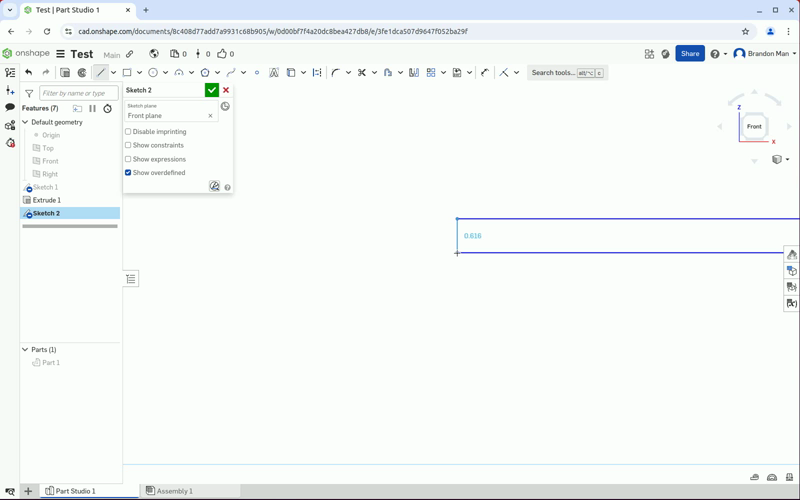
click(457, 252)
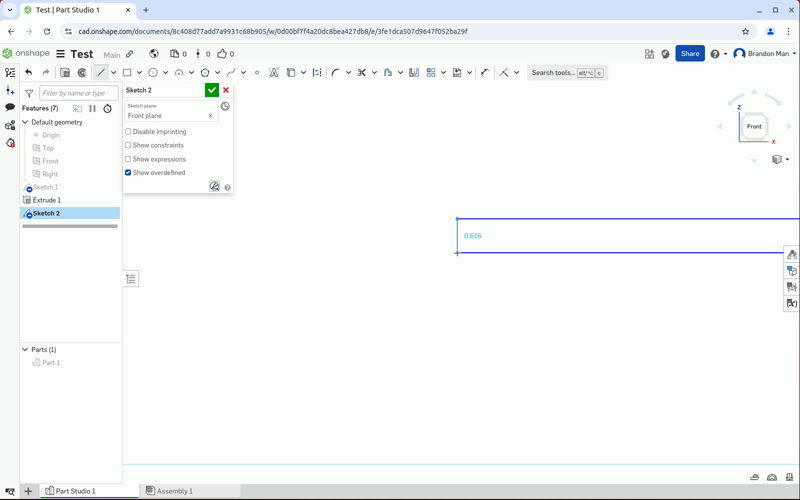
scroll(-6)
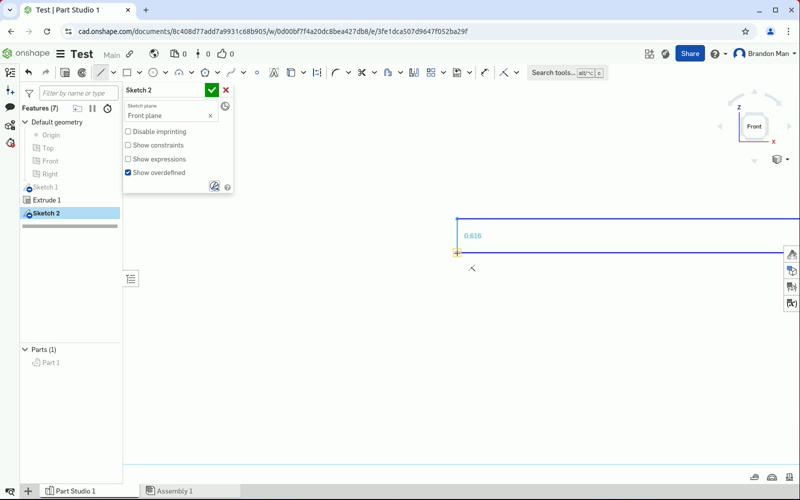
scroll(-6)
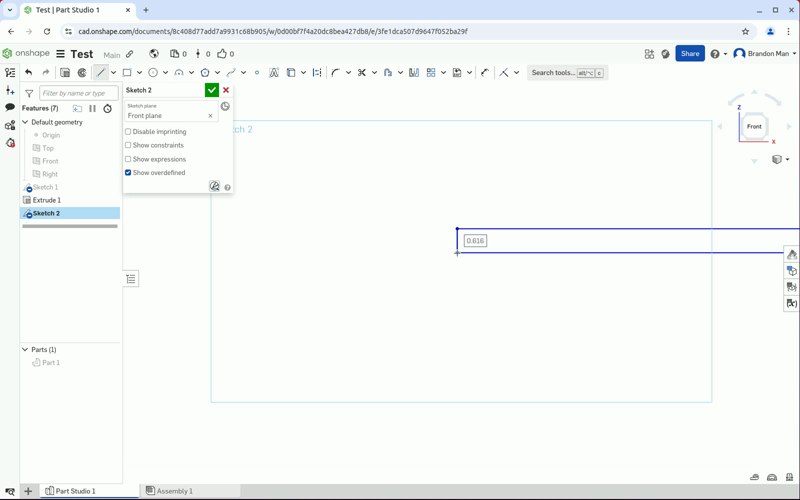
scroll(-6)
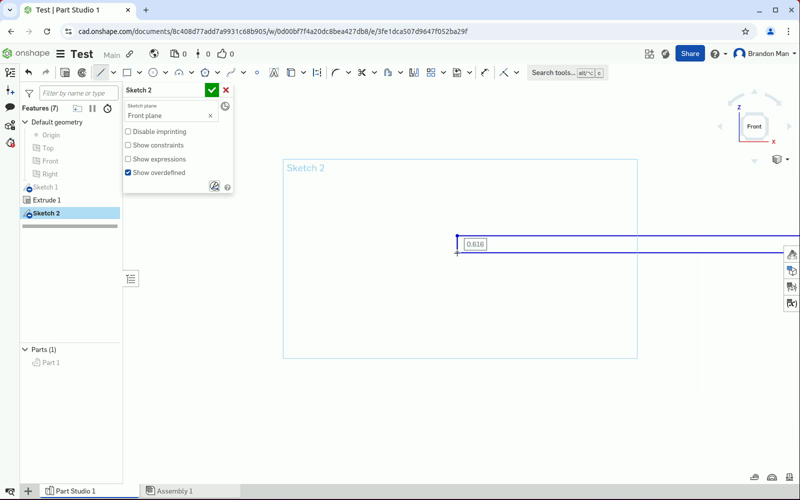
scroll(-6)
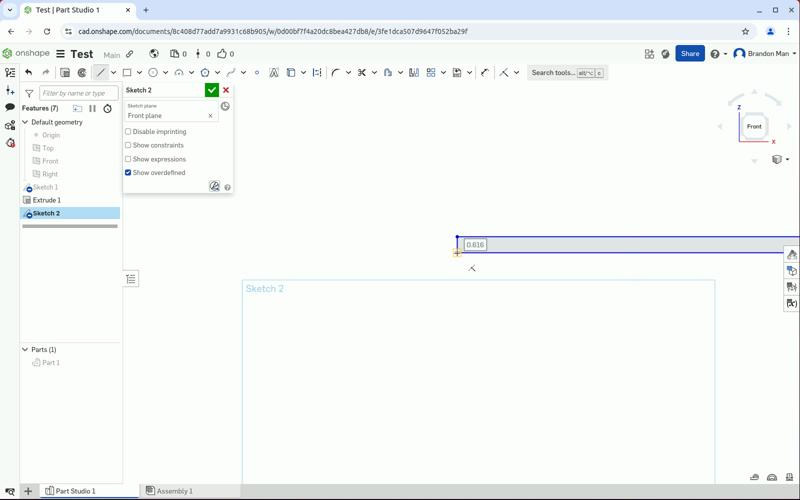
scroll(-6)
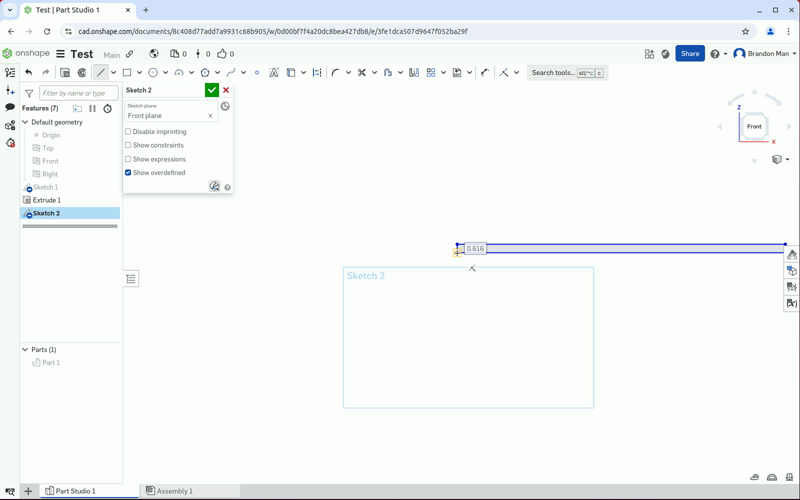
scroll(-6)
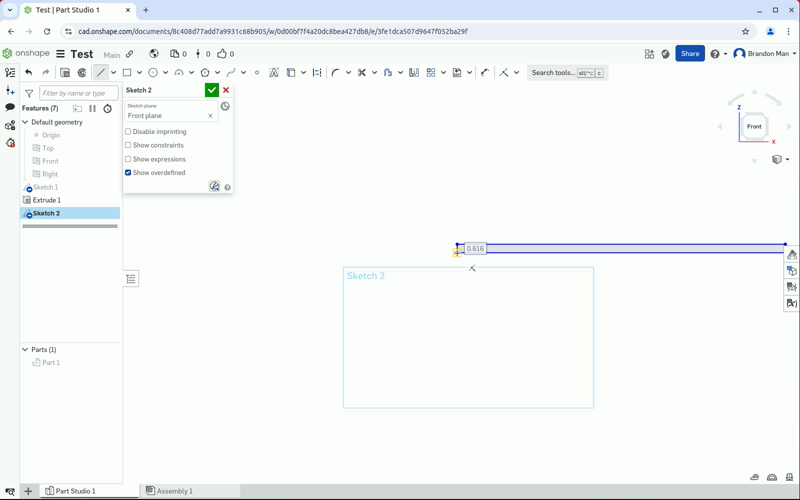
scroll(-6)
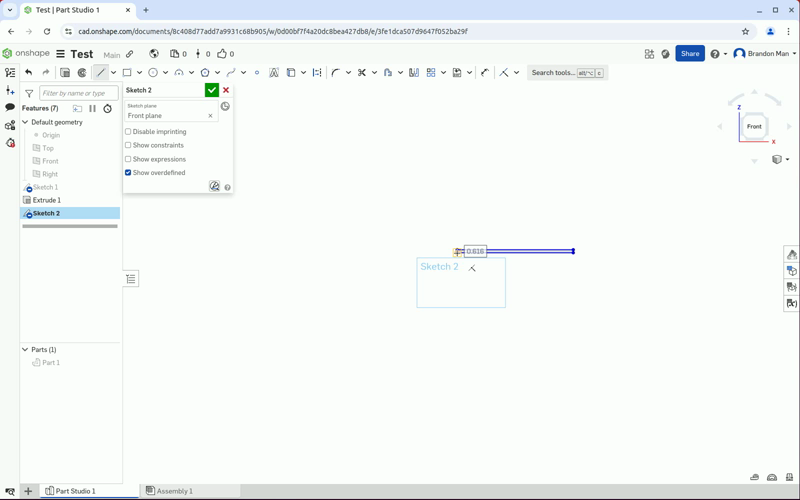
key(esc)
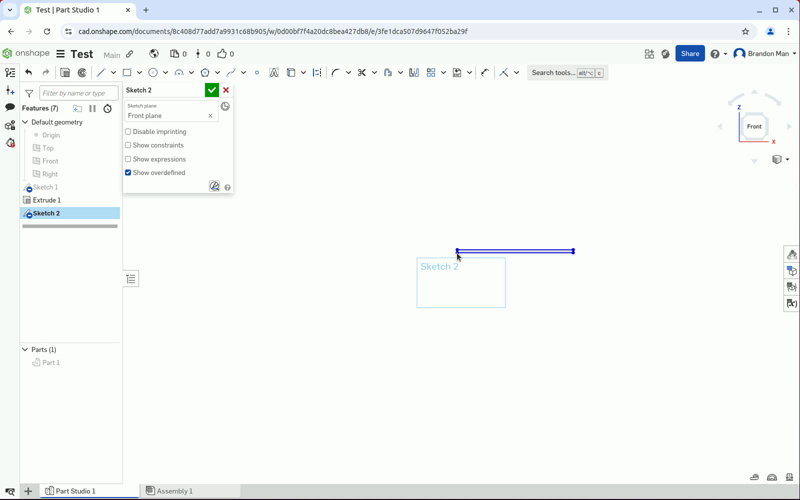
mouse_move(543, 251)
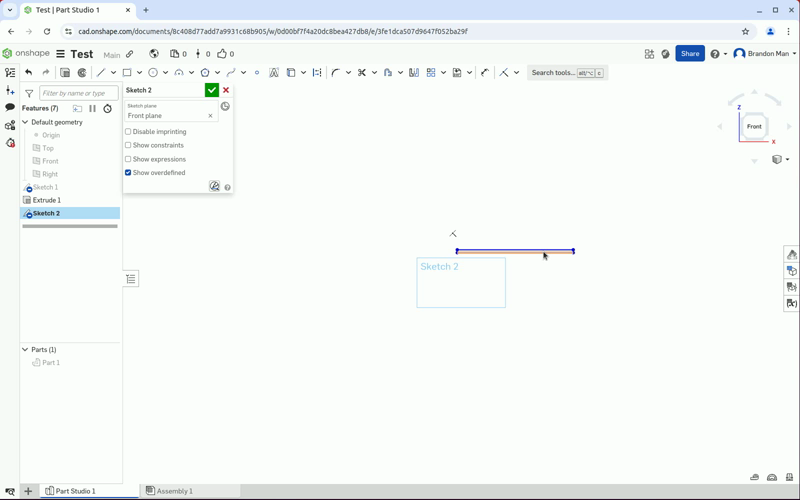
scroll(6)
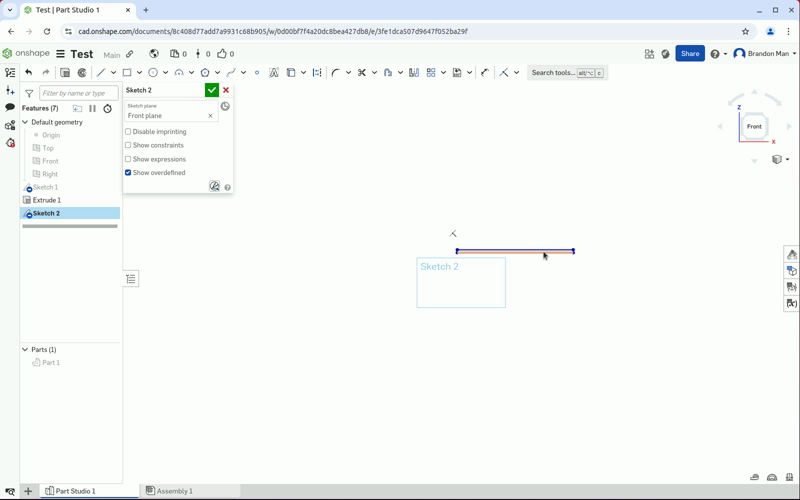
scroll(6)
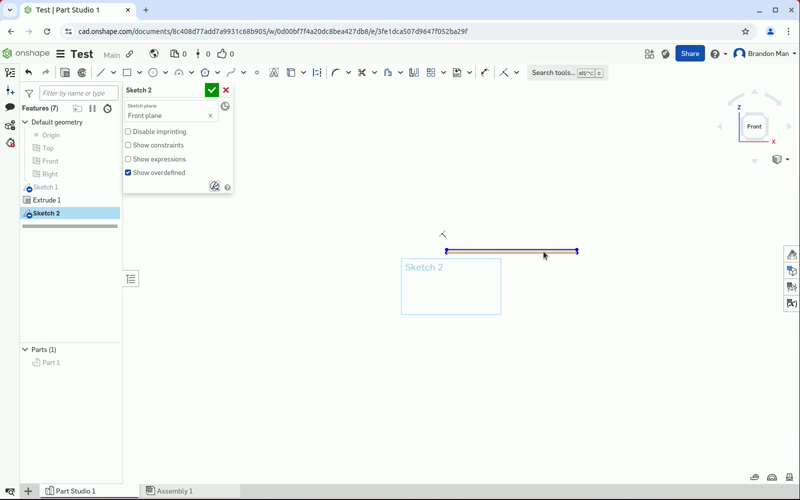
scroll(6)
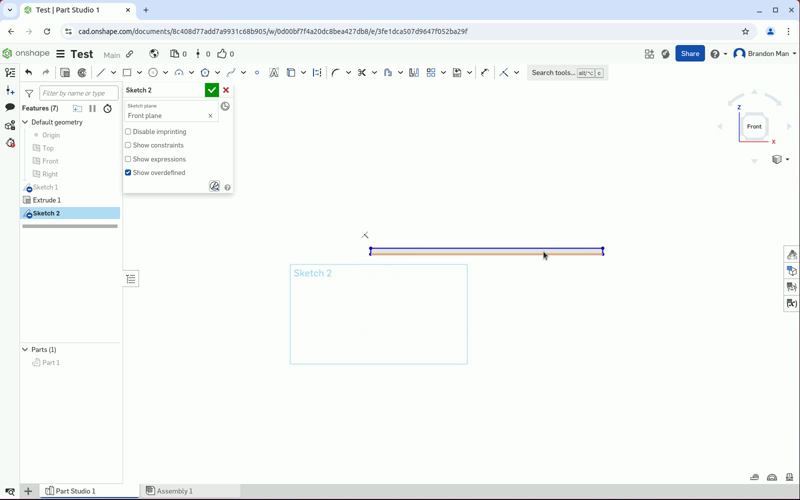
scroll(6)
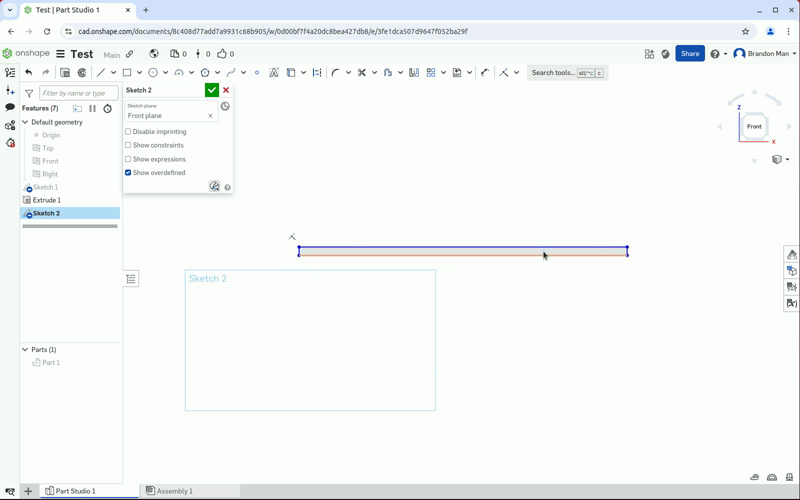
scroll(6)
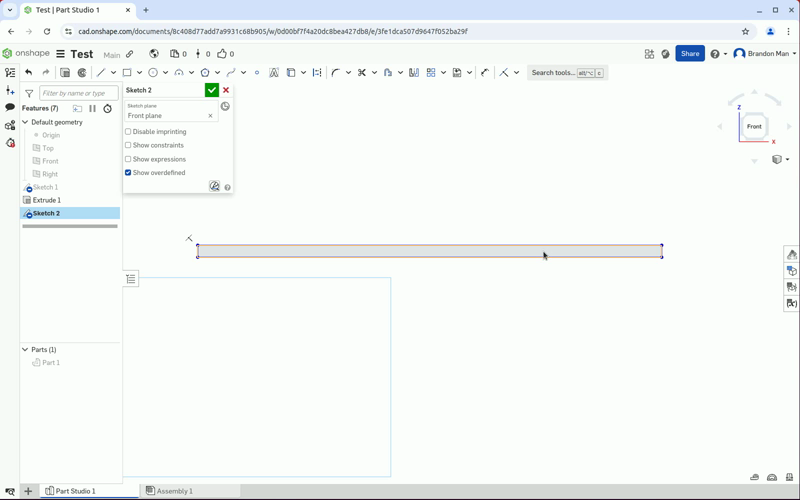
scroll(6)
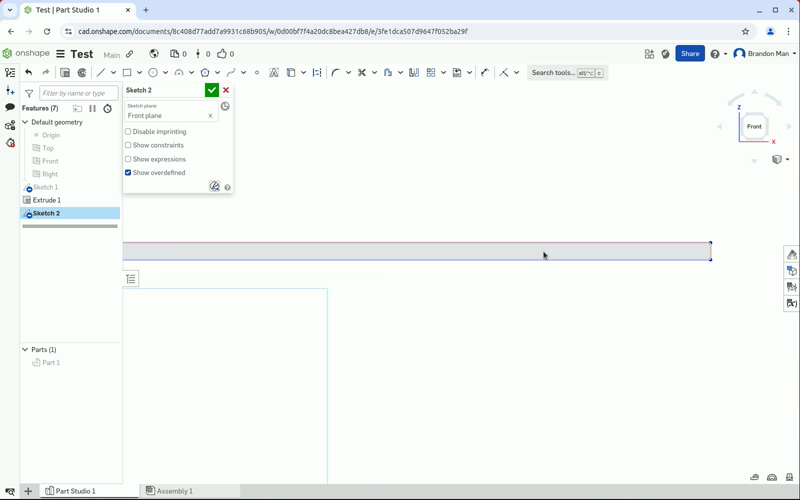
scroll(6)
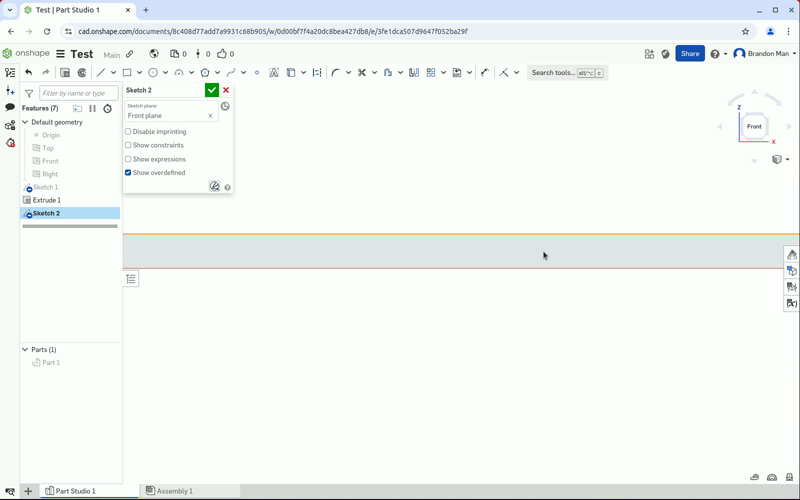
click(543, 251)
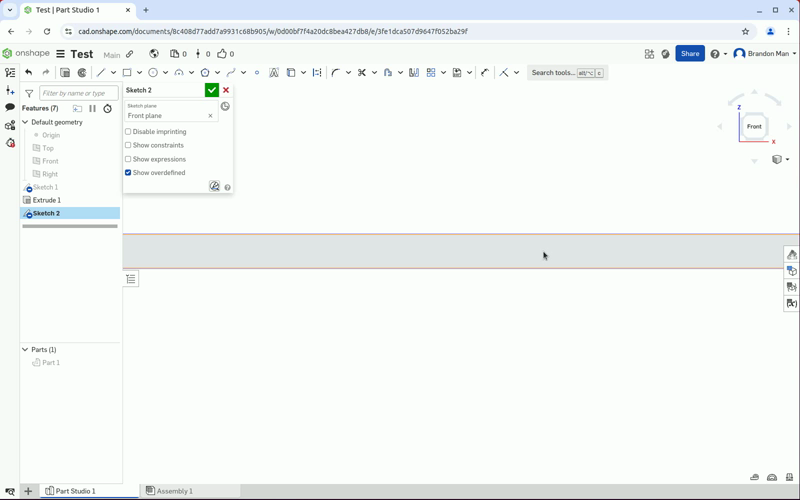
scroll(-6)
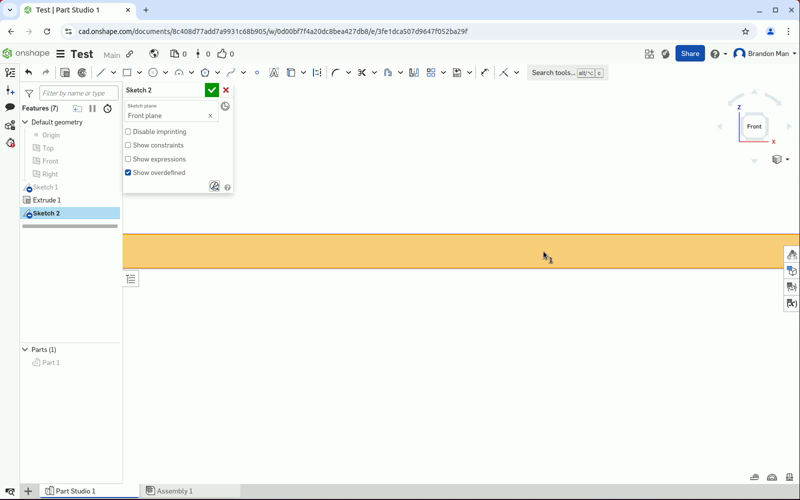
scroll(-6)
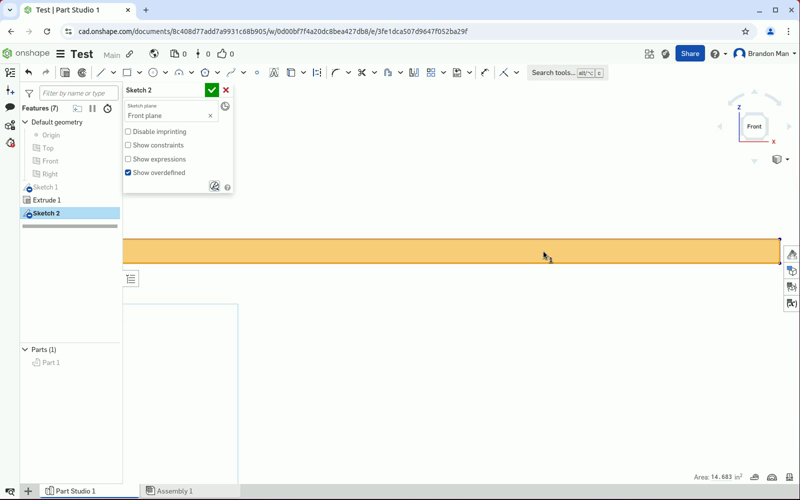
scroll(-6)
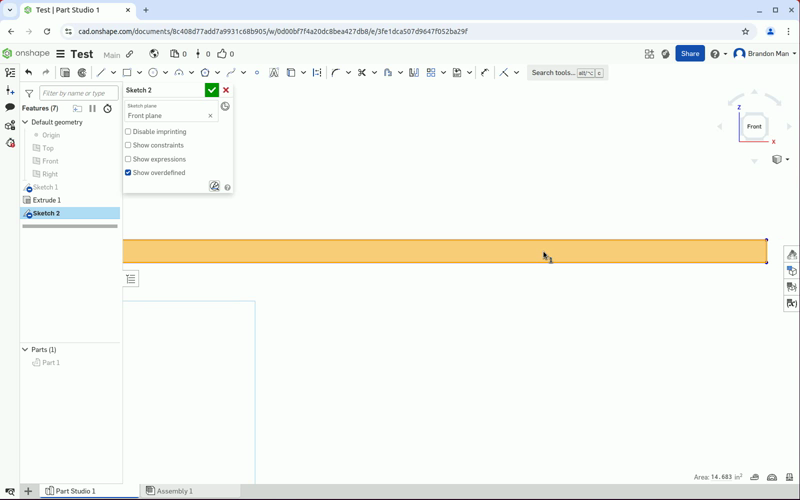
scroll(-6)
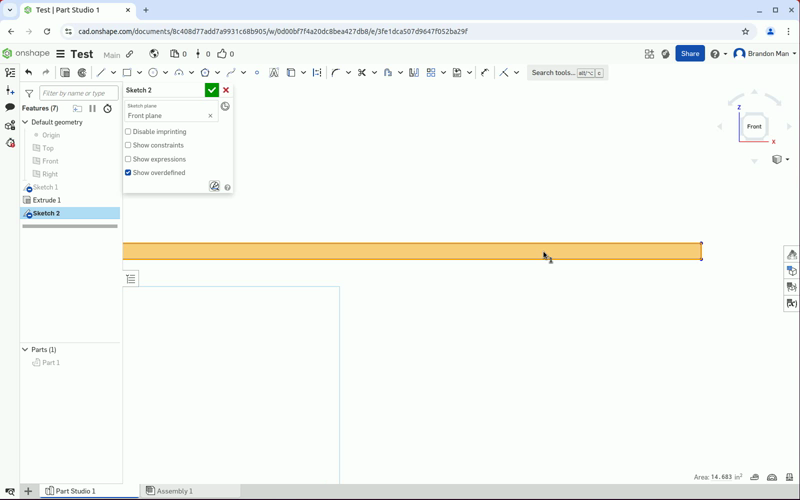
scroll(-6)
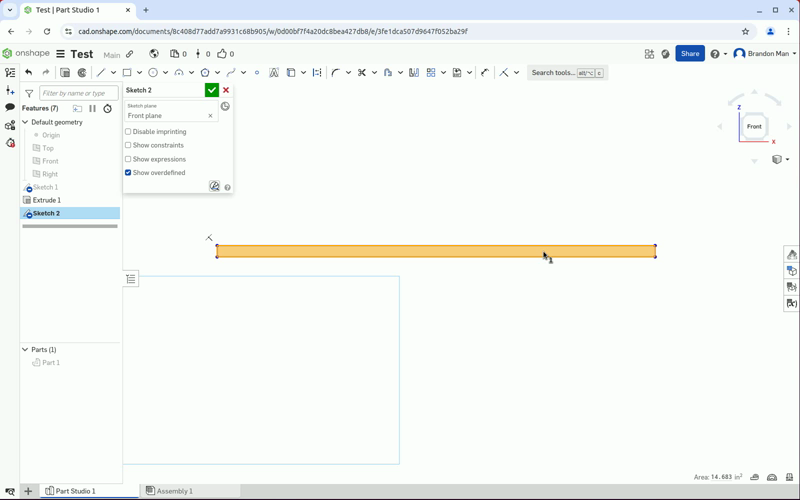
scroll(-6)
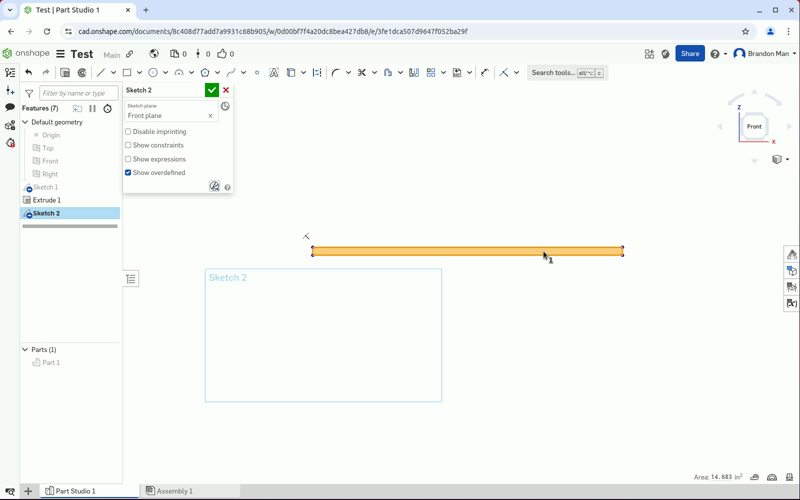
scroll(-6)
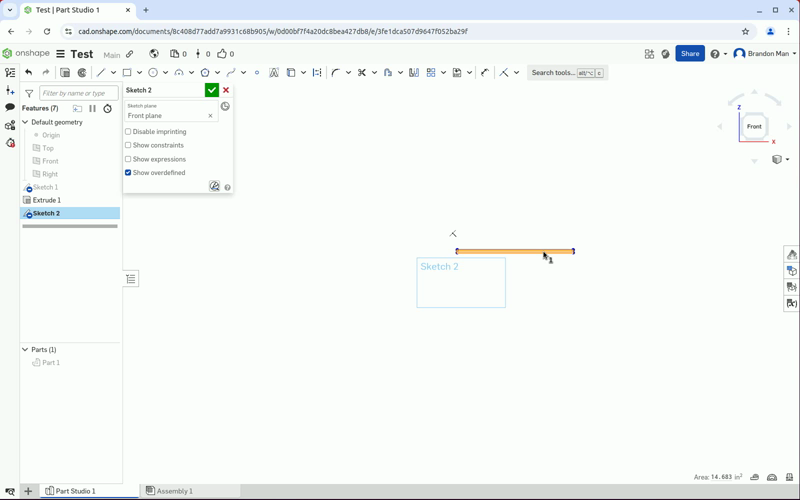
mouse_move(73, 352)
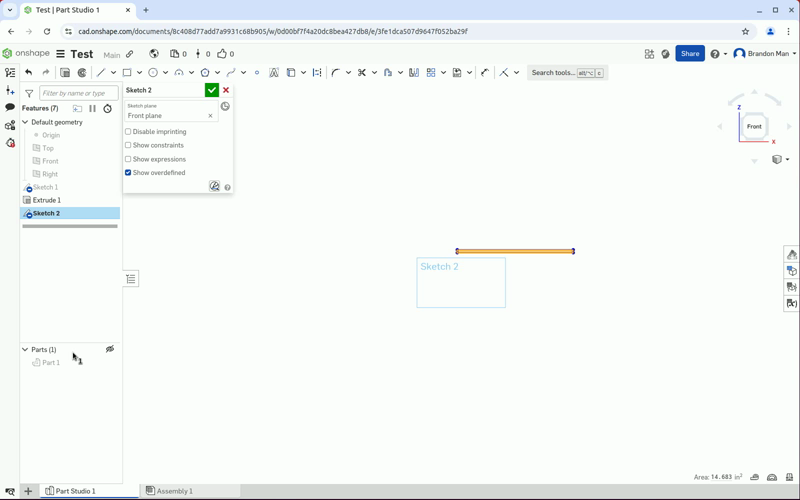
key(shift+y)
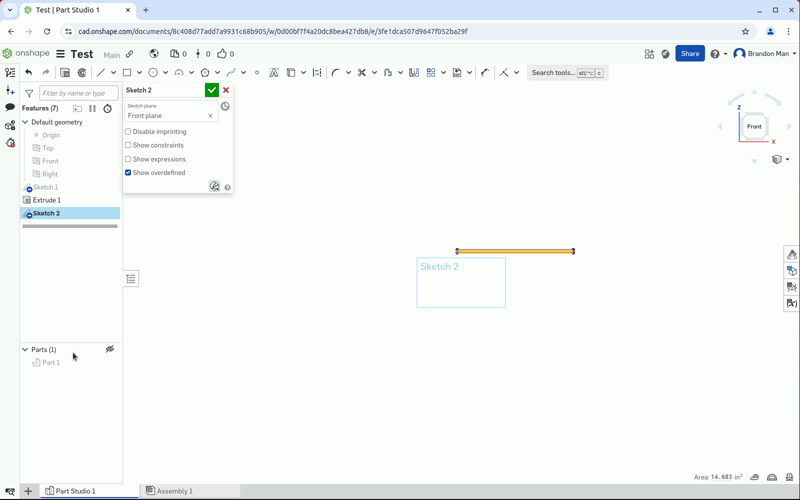
key(shift+e)
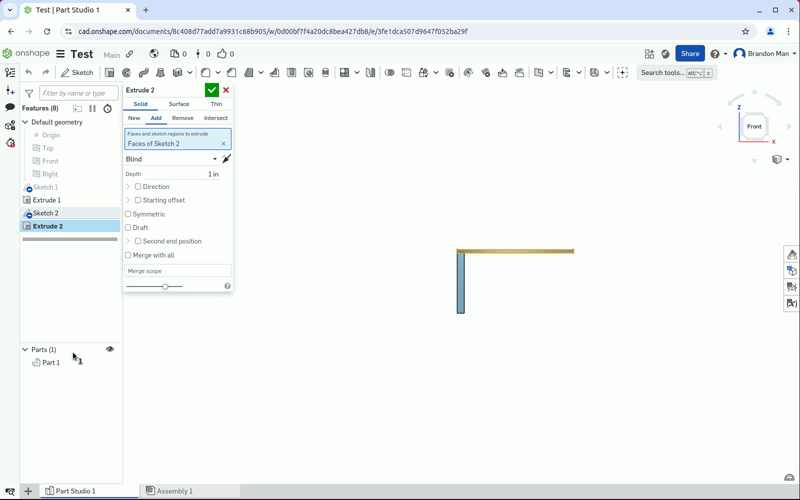
mouse_move(143, 106)
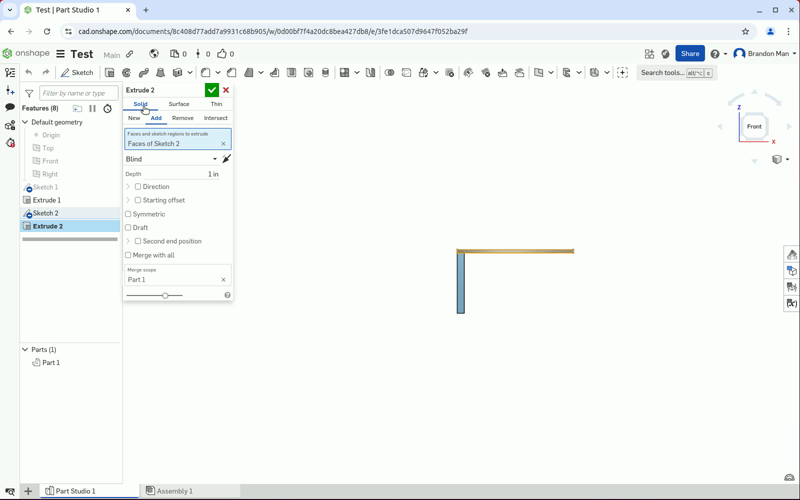
click(143, 106)
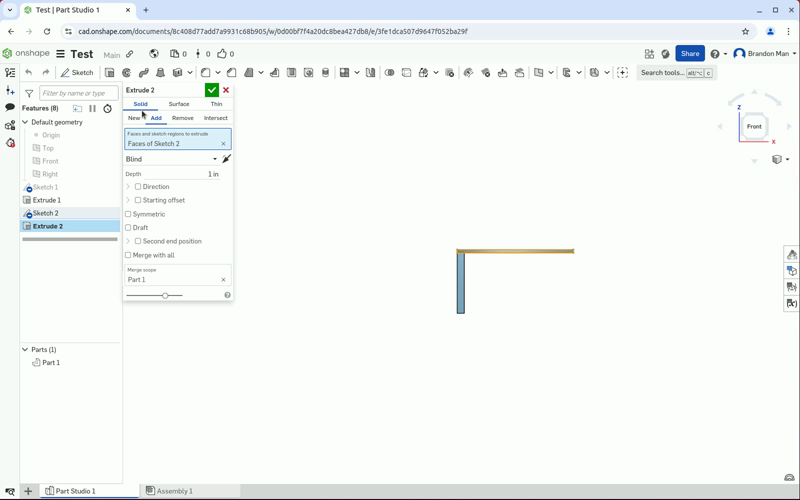
mouse_move(137, 120)
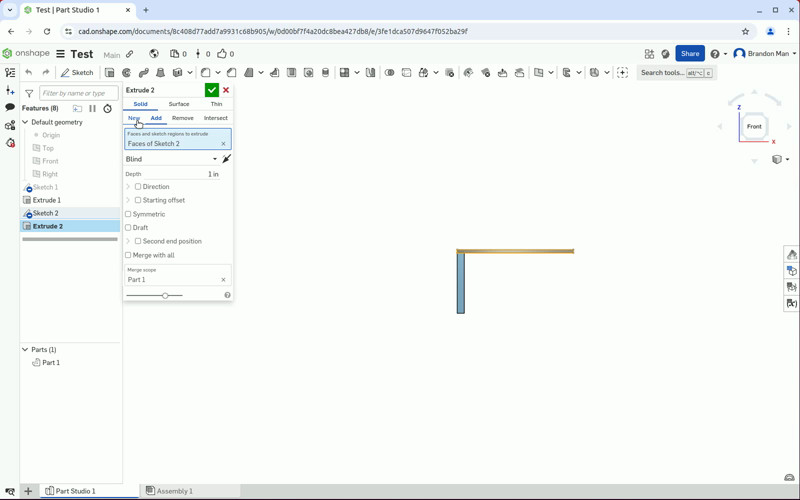
click(137, 120)
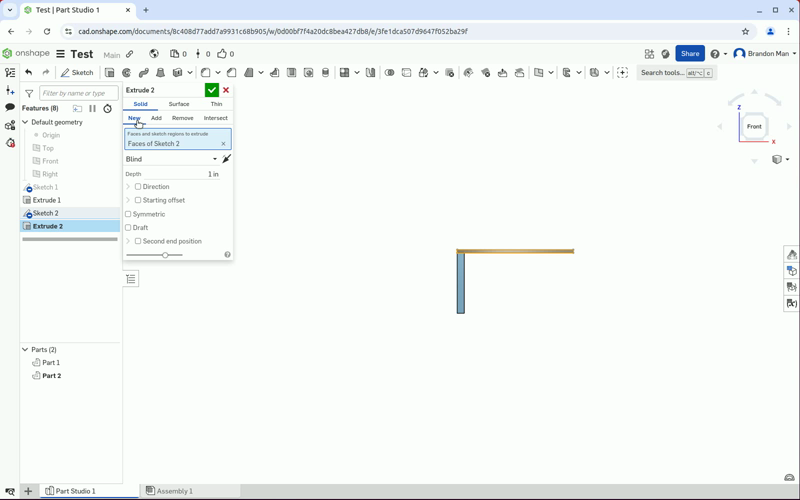
key(tab, 4)
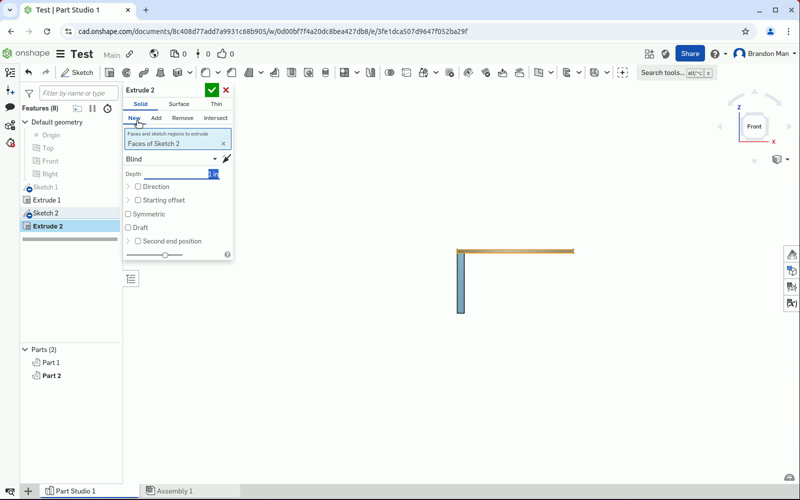
text(0.722)
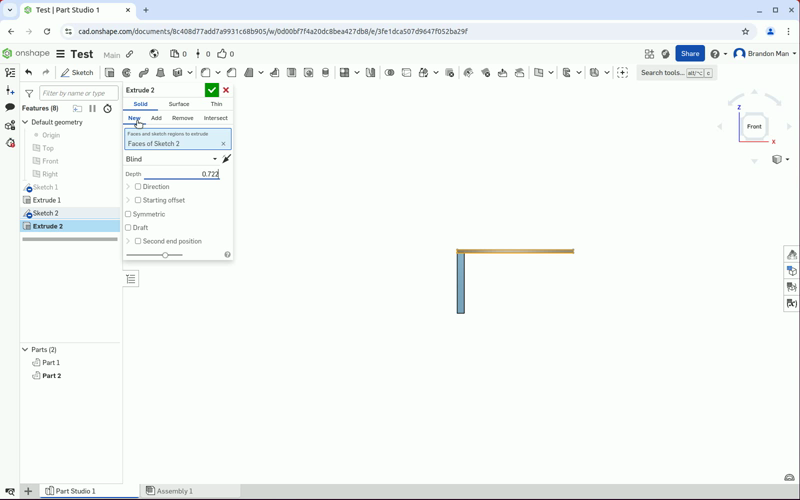
key(enter)
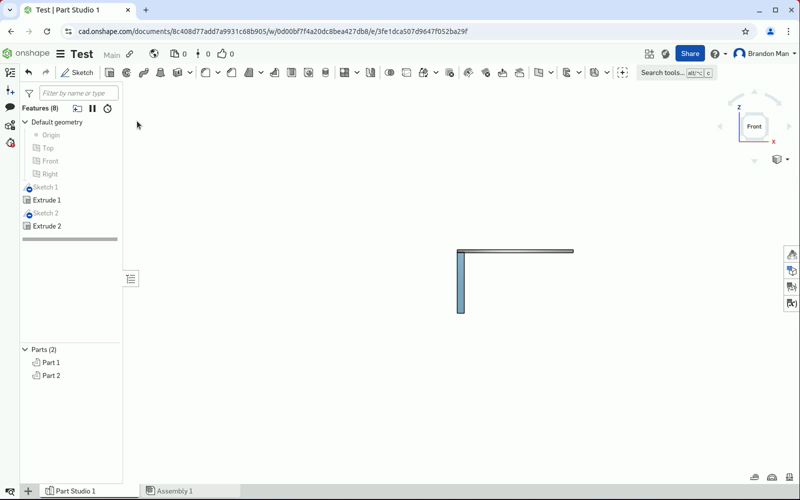
key(shift+h)
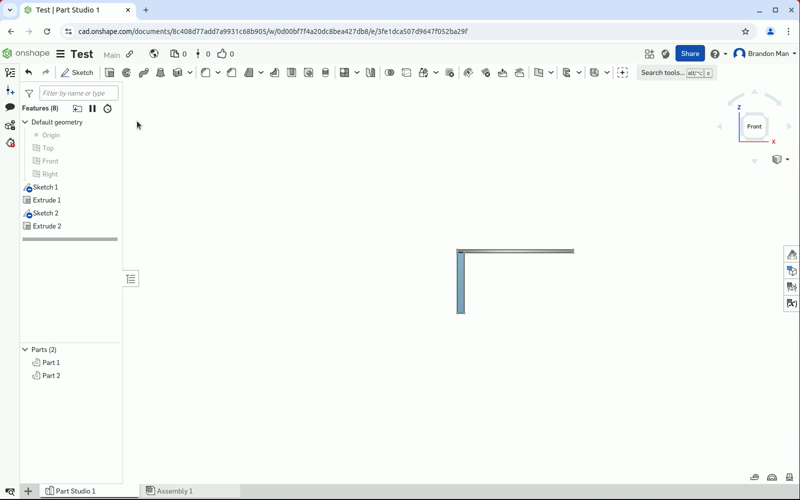
key(shift+h)
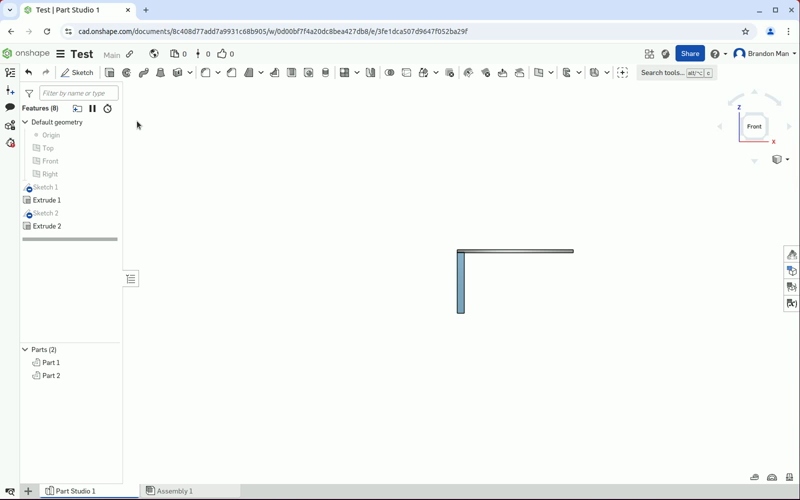
mouse_move(73, 189)
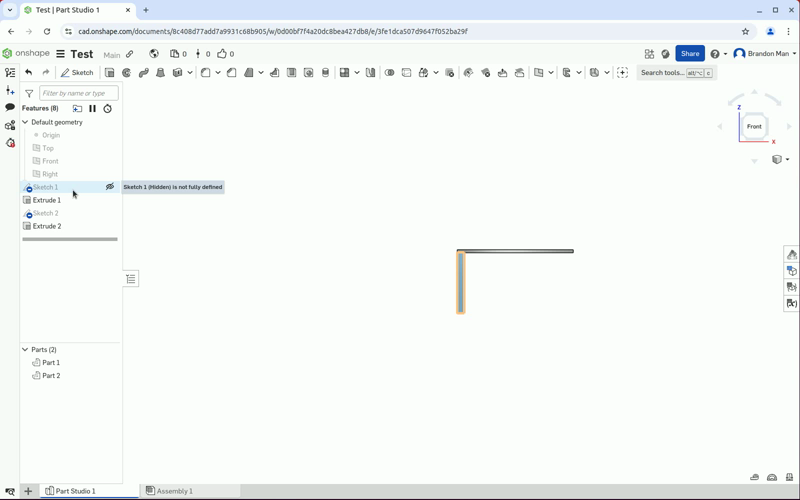
click(73, 189)
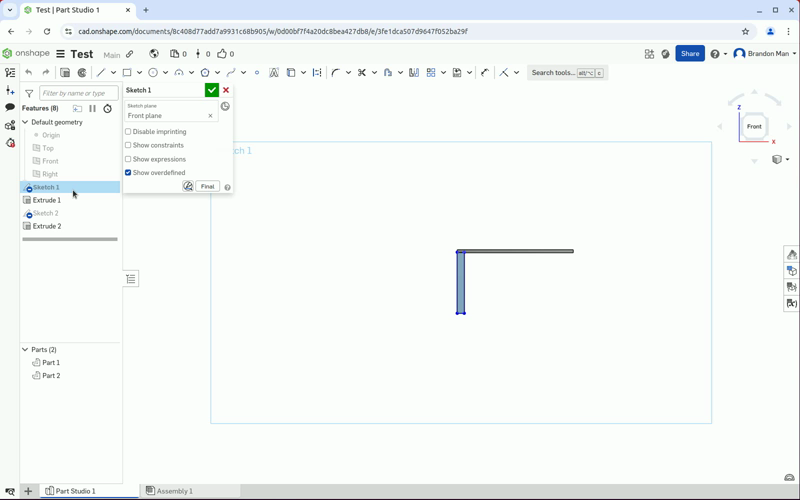
mouse_move(229, 92)
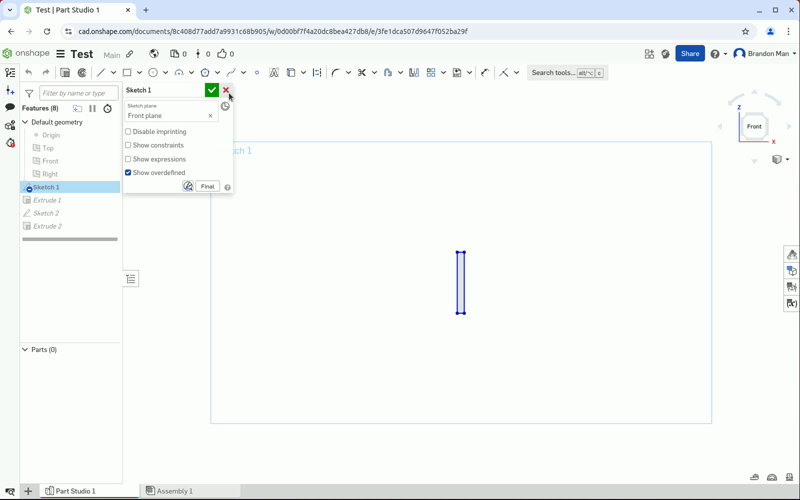
click(229, 92)
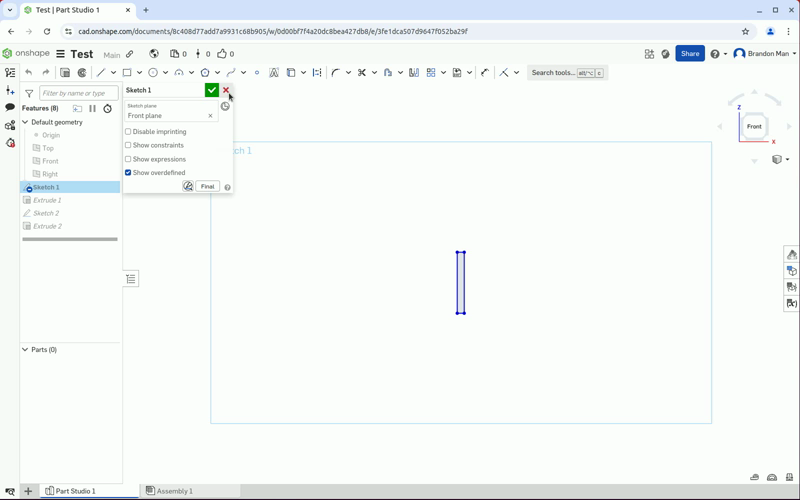
key(shift+s)
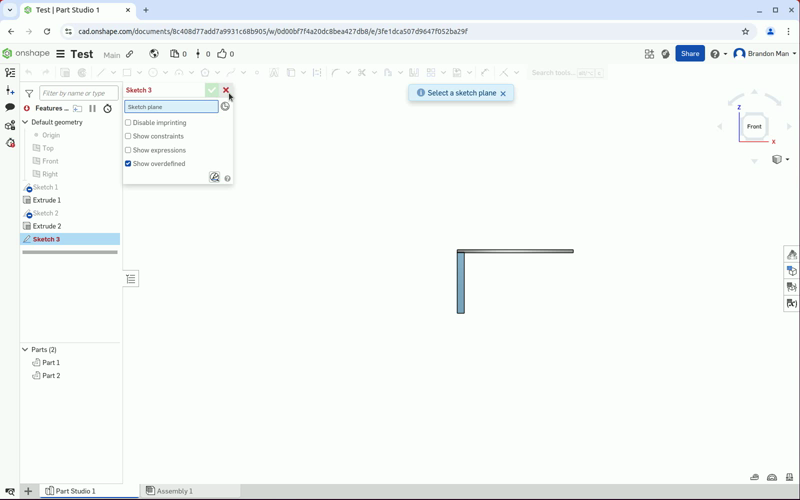
mouse_move(73, 163)
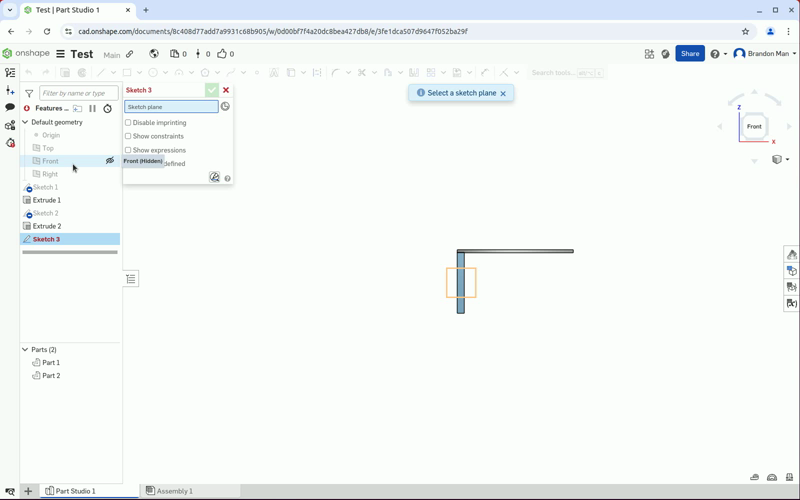
click(73, 163)
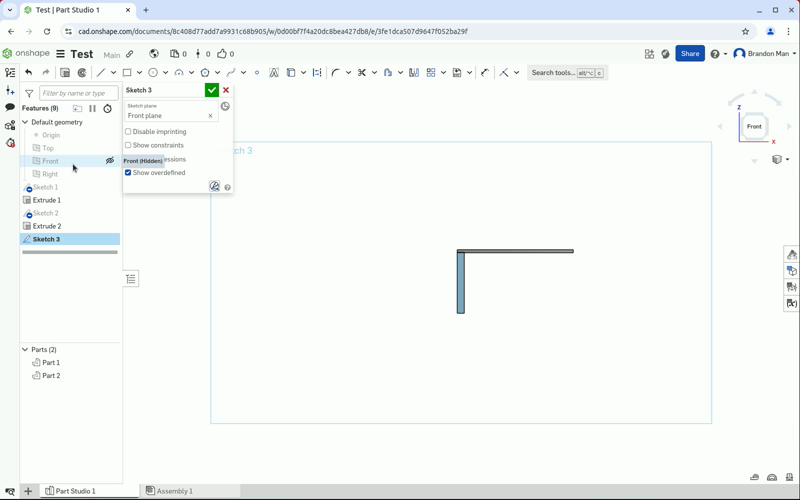
mouse_move(73, 352)
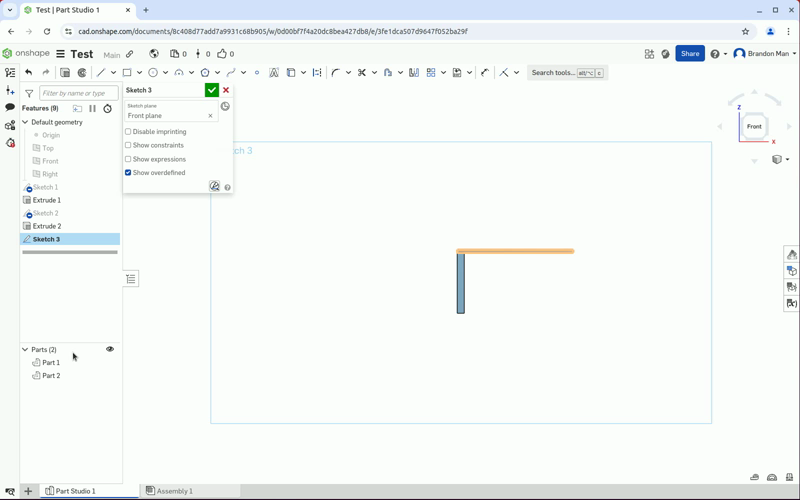
key(y)
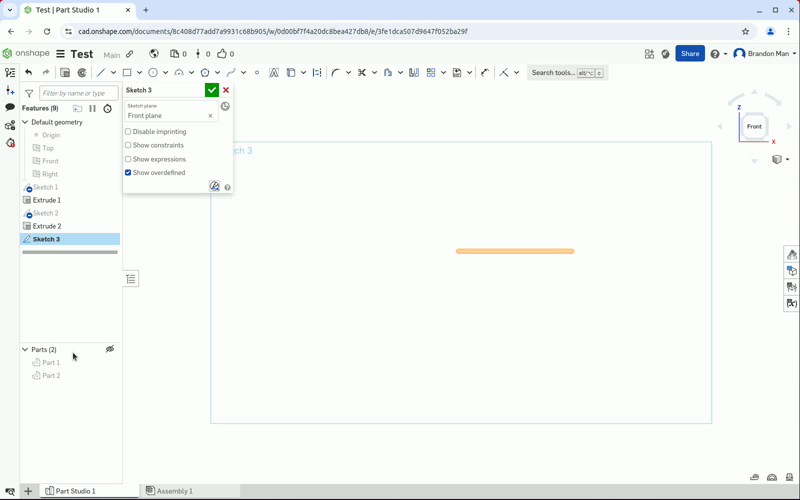
key(l)
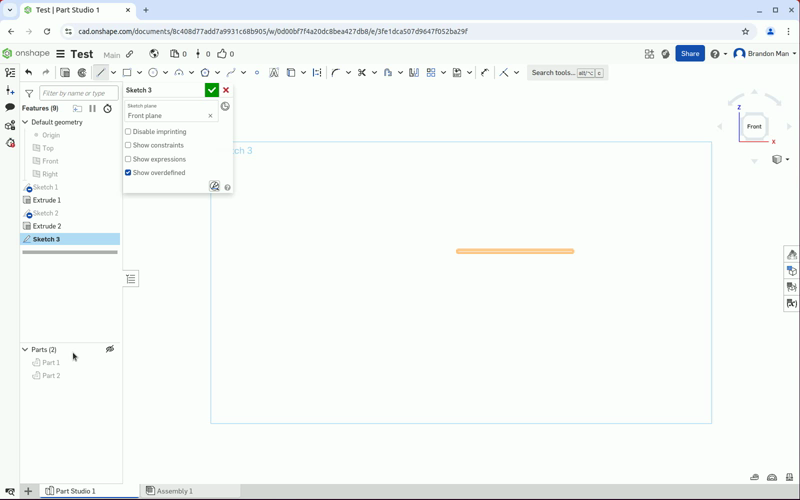
key_down(shift)
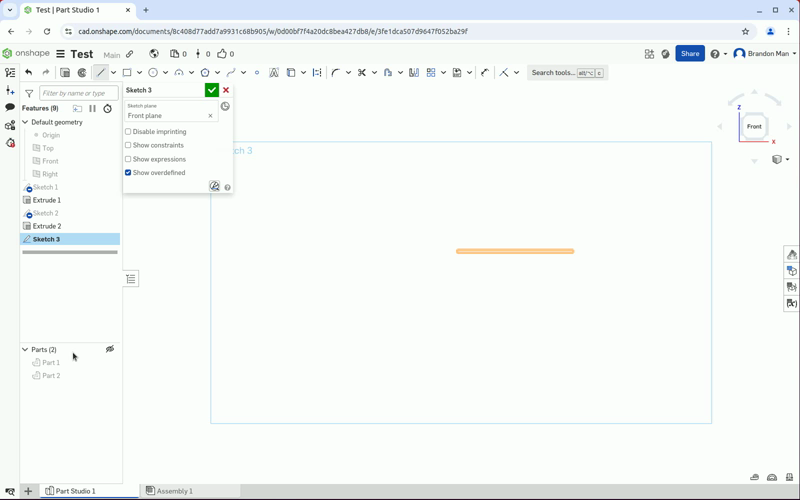
mouse_move(566, 313)
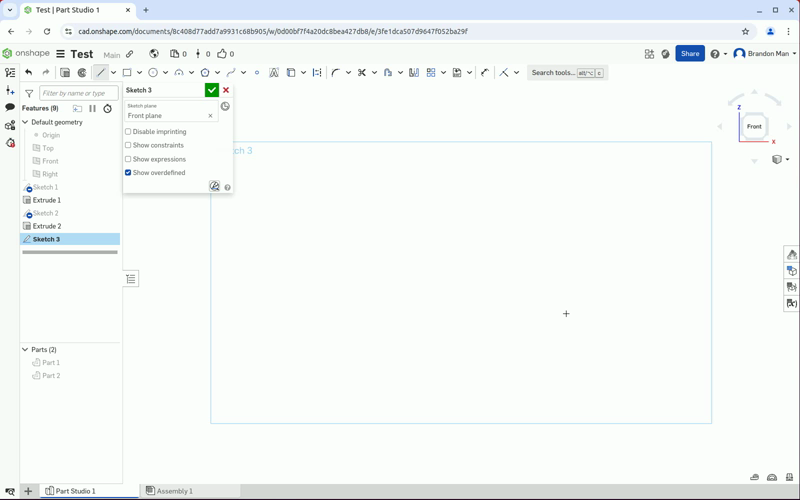
click(566, 313)
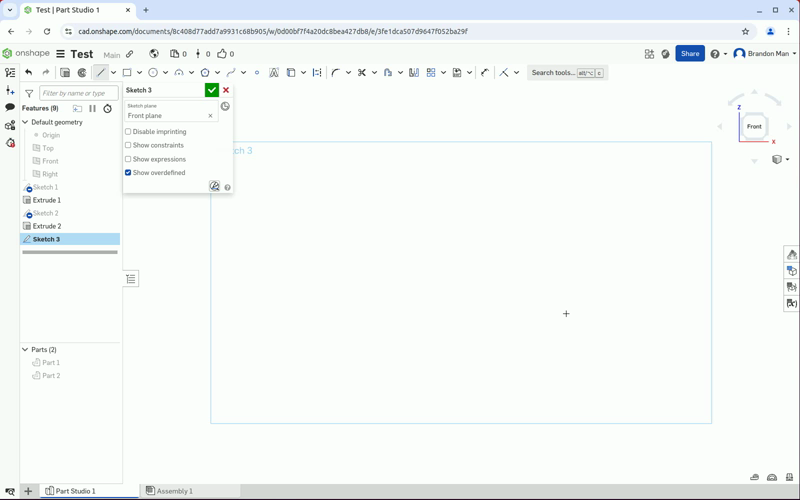
key_up(shift)
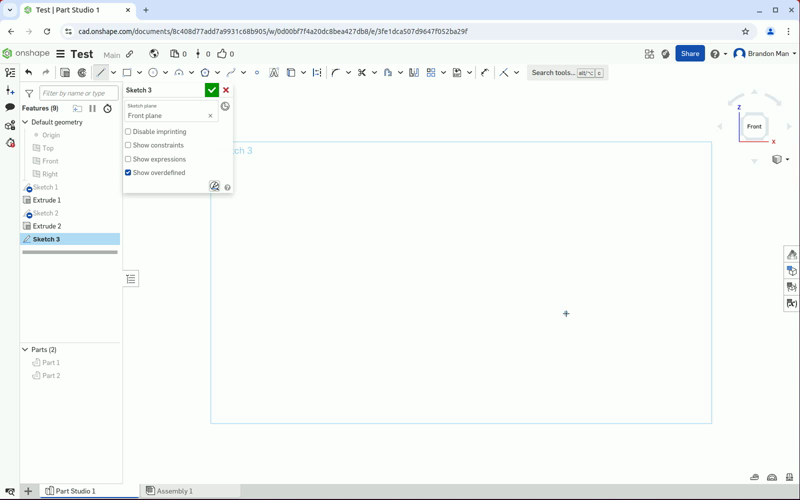
key_down(shift)
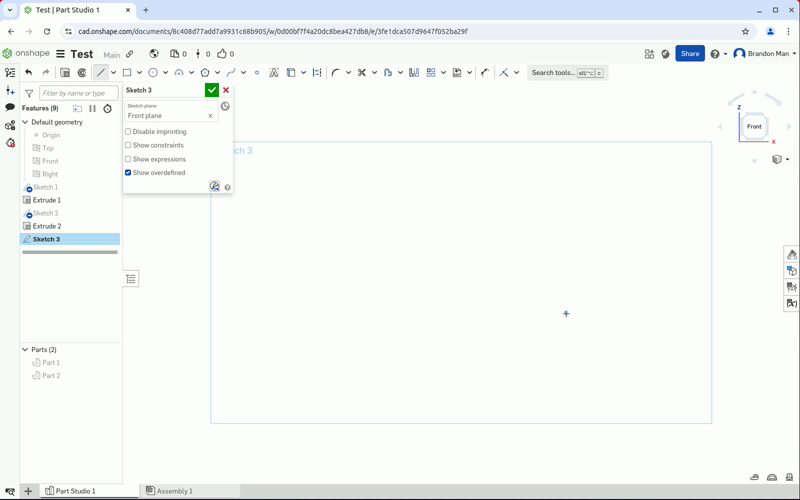
mouse_move(589, 313)
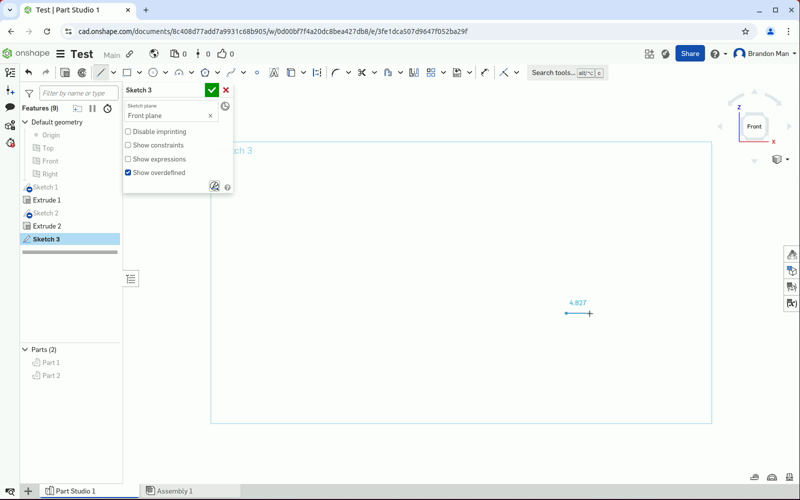
mouse_move(573, 313)
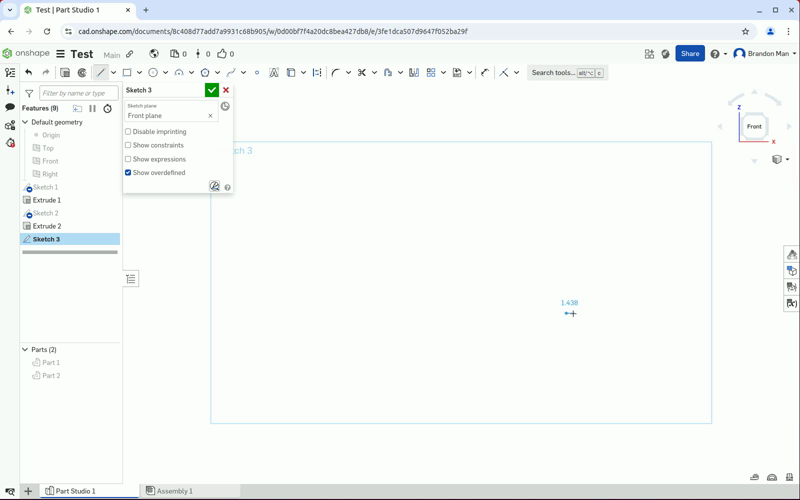
scroll(6)
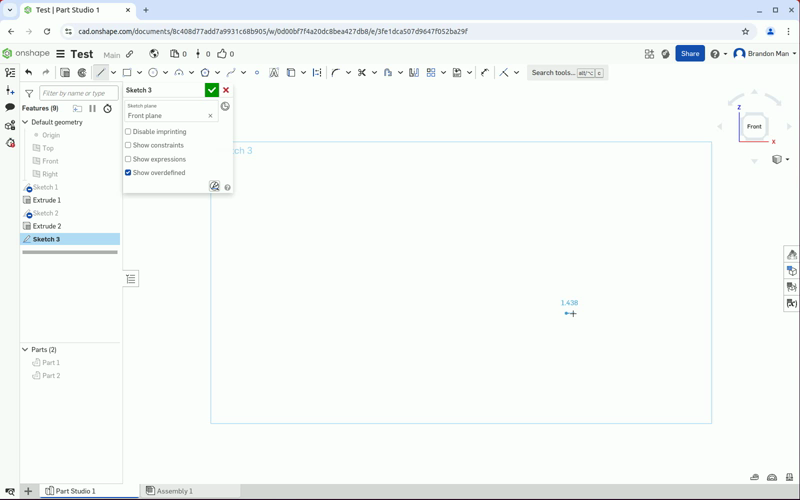
scroll(6)
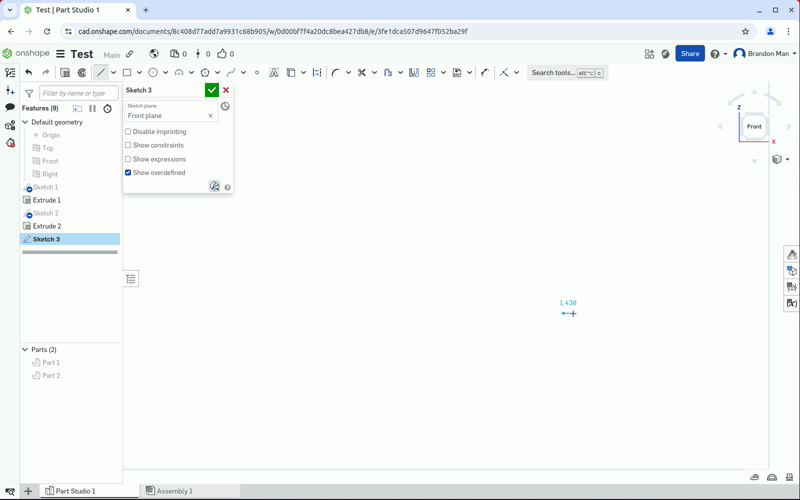
scroll(6)
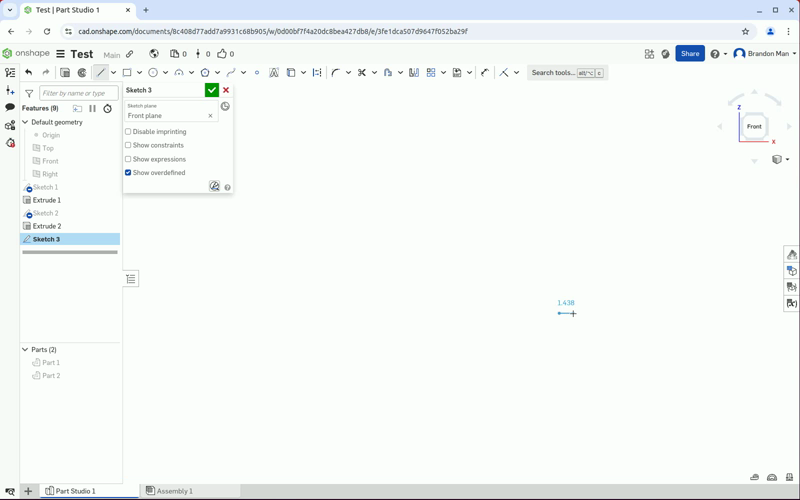
scroll(6)
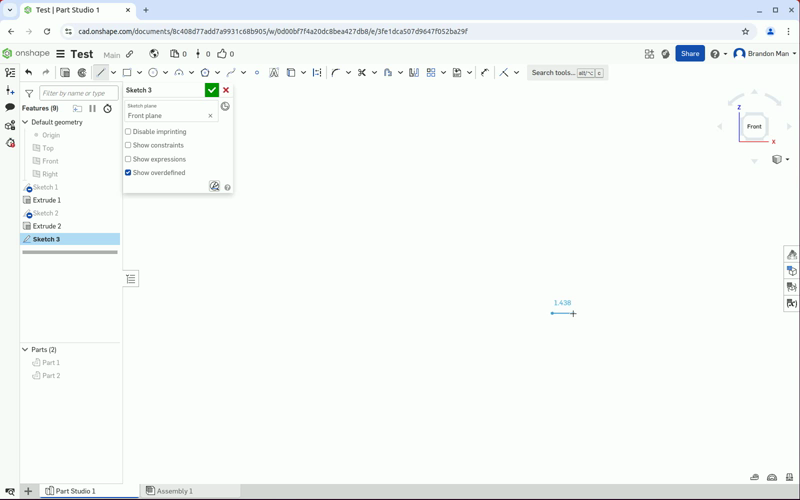
scroll(6)
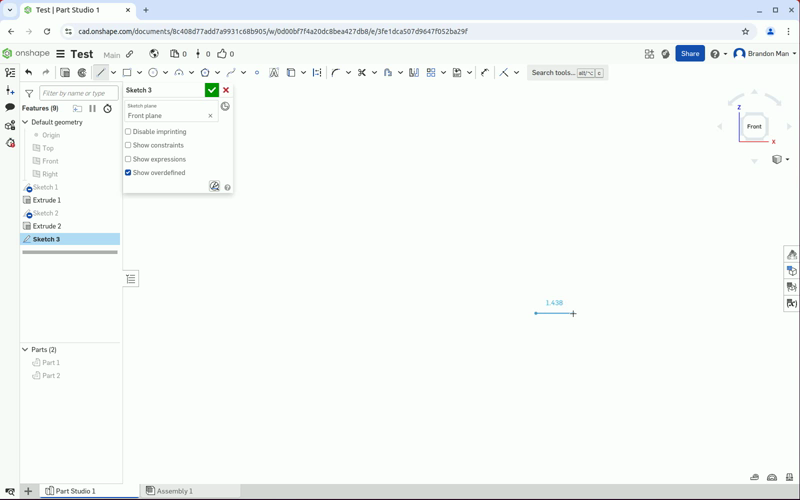
scroll(6)
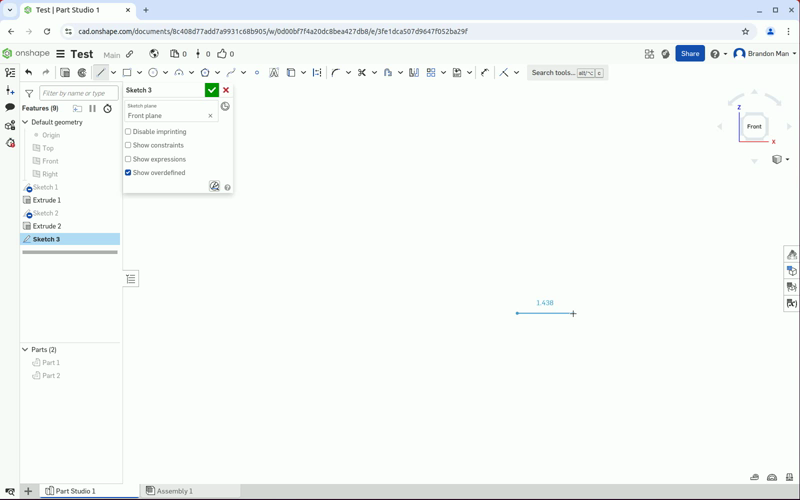
scroll(6)
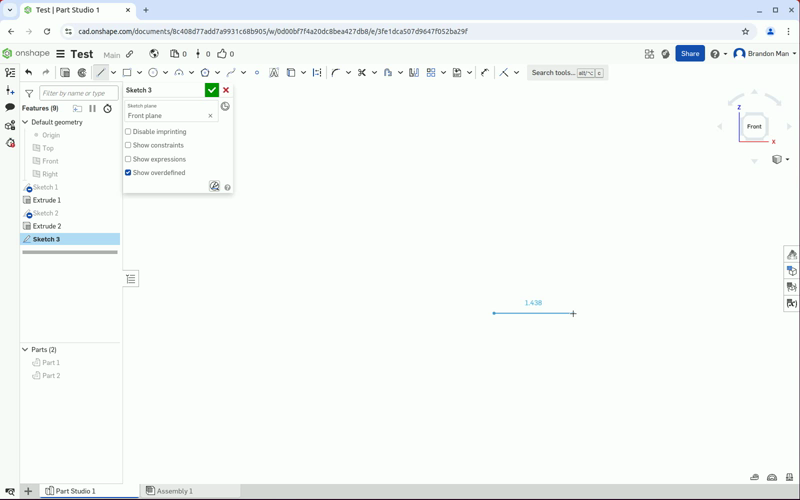
click(573, 313)
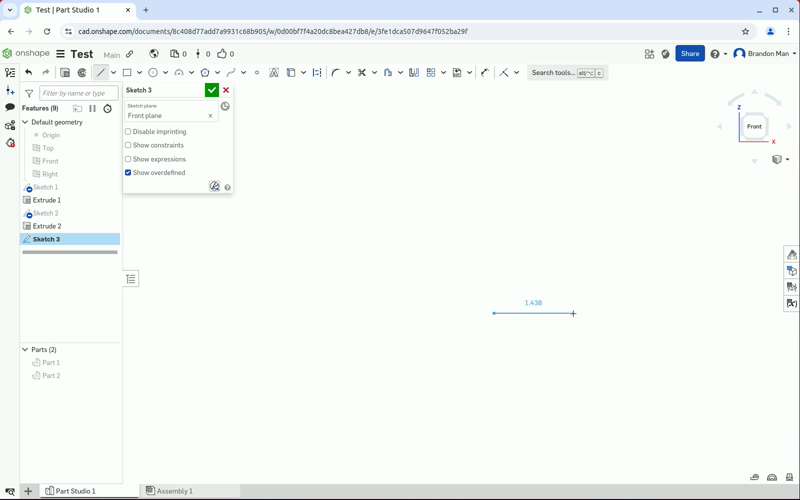
scroll(-6)
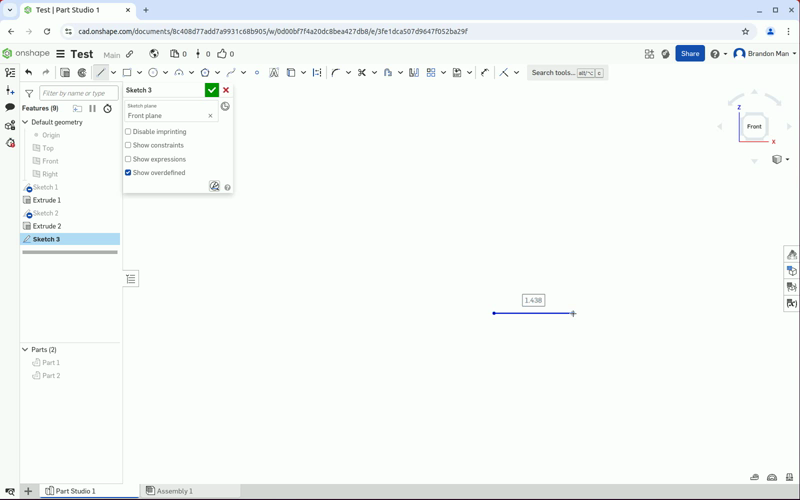
scroll(-6)
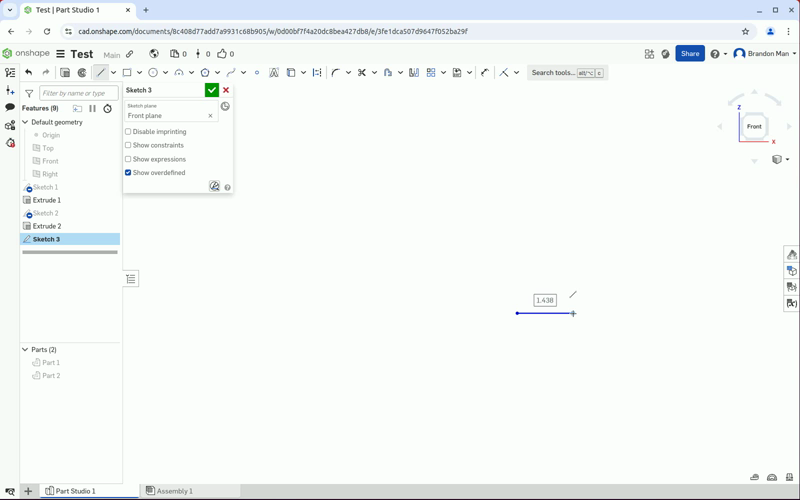
scroll(-6)
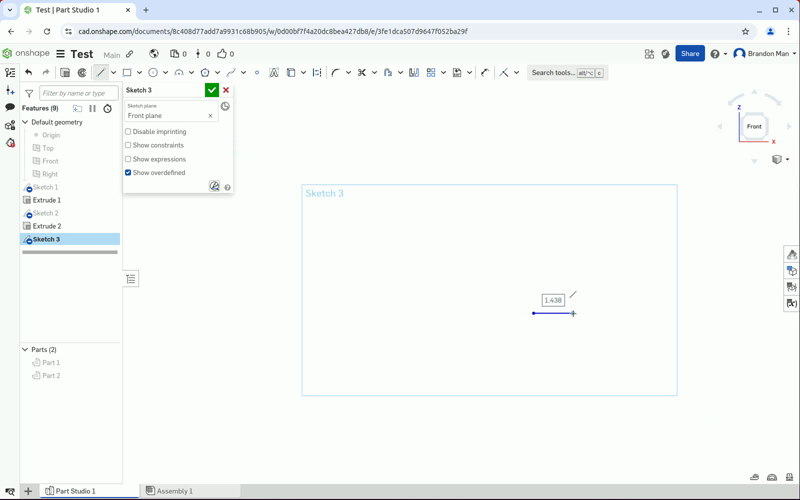
scroll(-6)
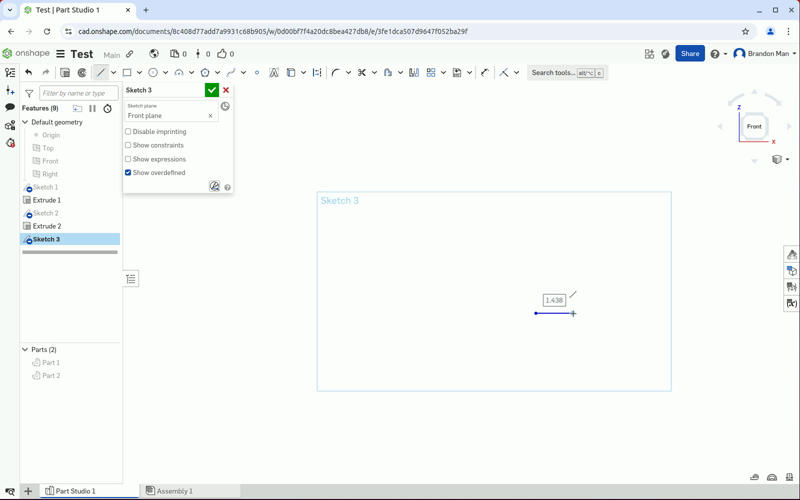
scroll(-6)
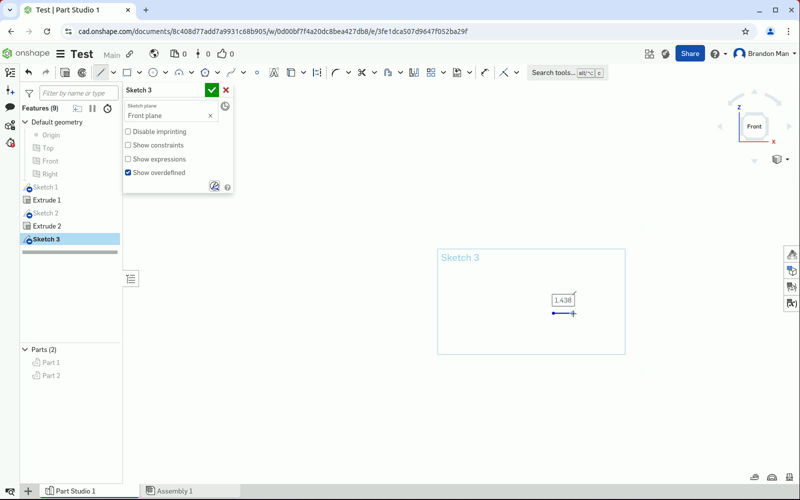
scroll(-6)
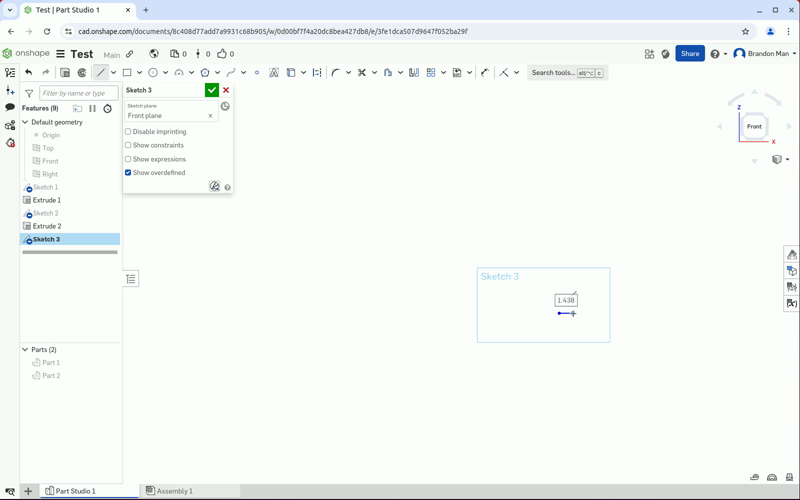
scroll(-6)
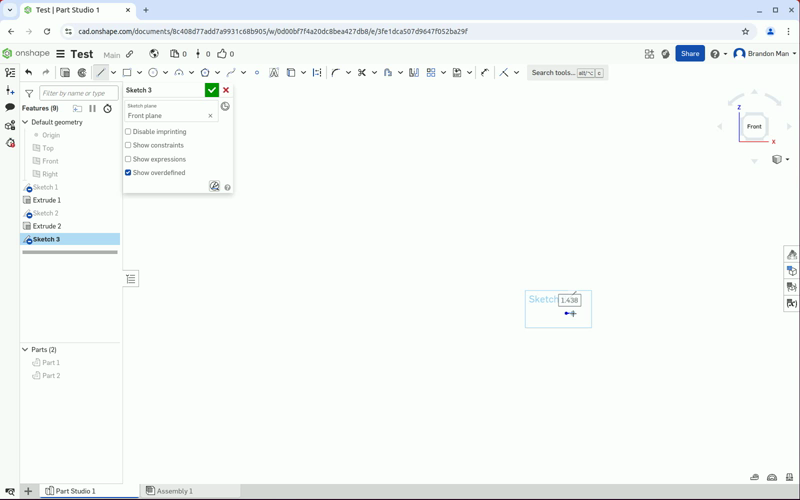
key_up(shift)
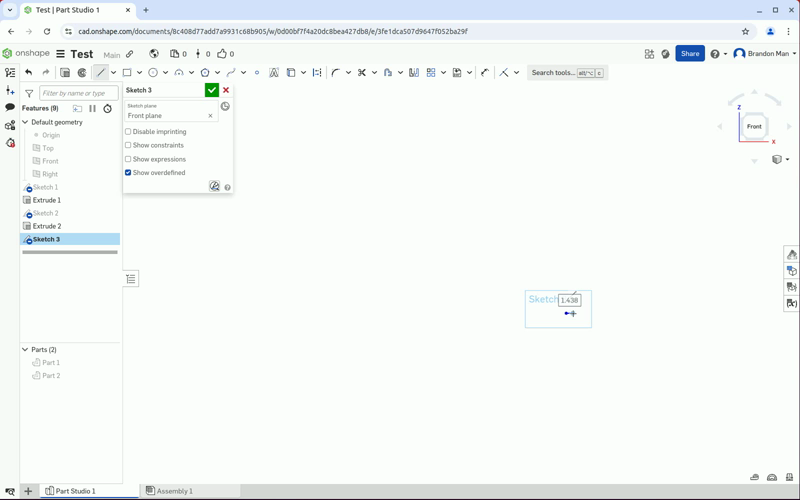
key_down(shift)
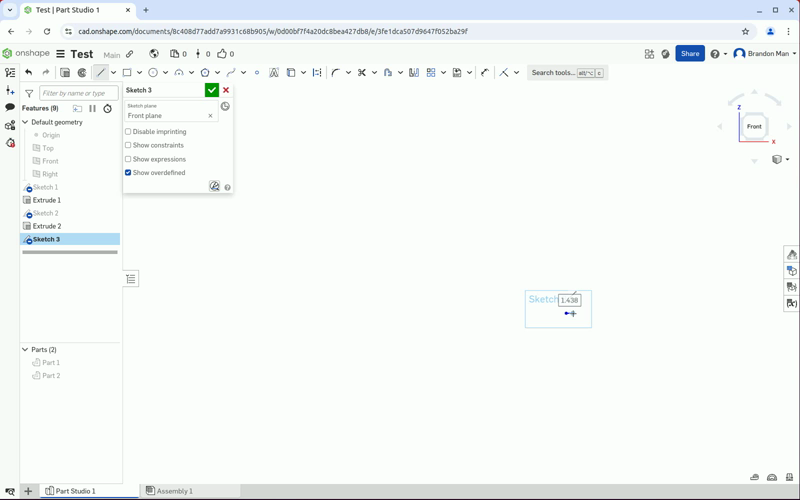
mouse_move(573, 252)
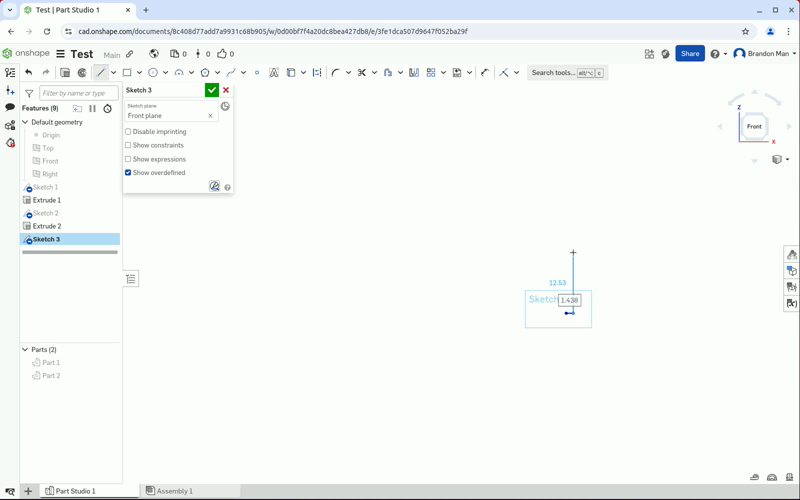
click(573, 252)
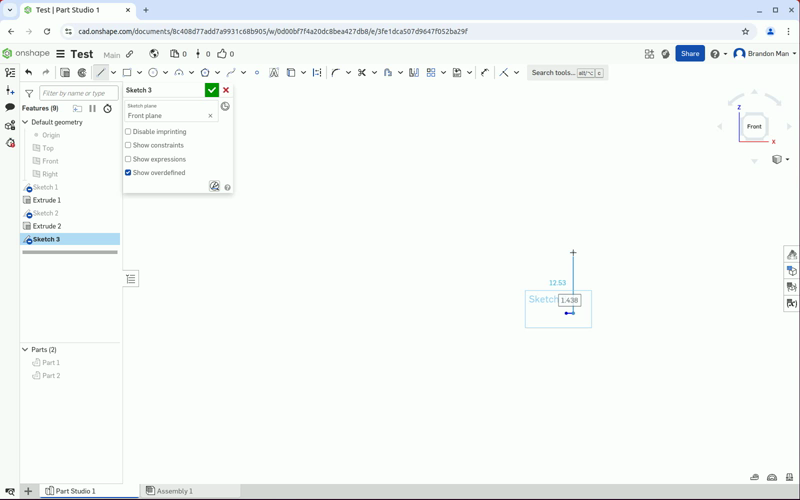
key_up(shift)
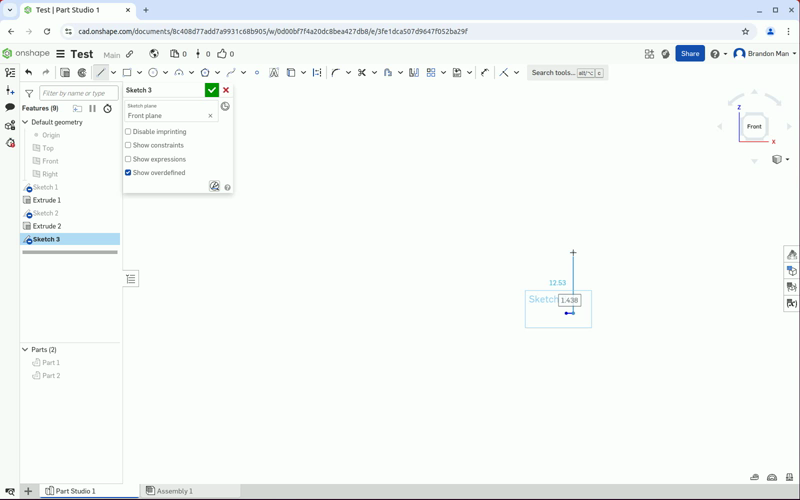
key_down(shift)
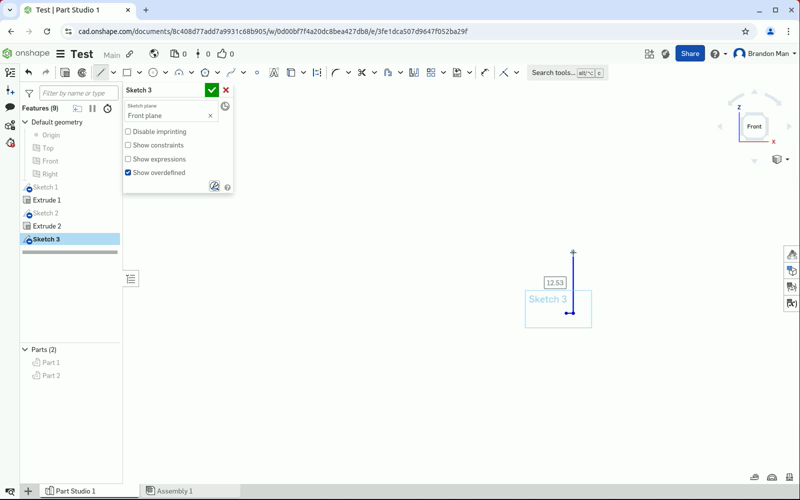
mouse_move(589, 252)
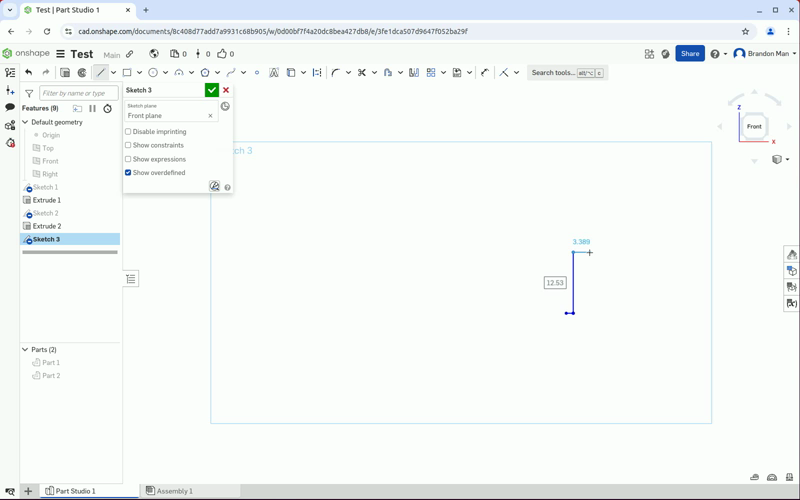
mouse_move(566, 252)
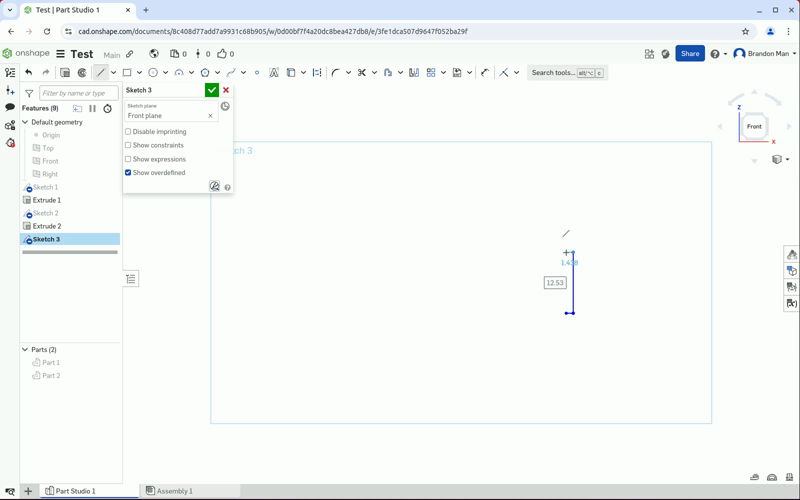
scroll(6)
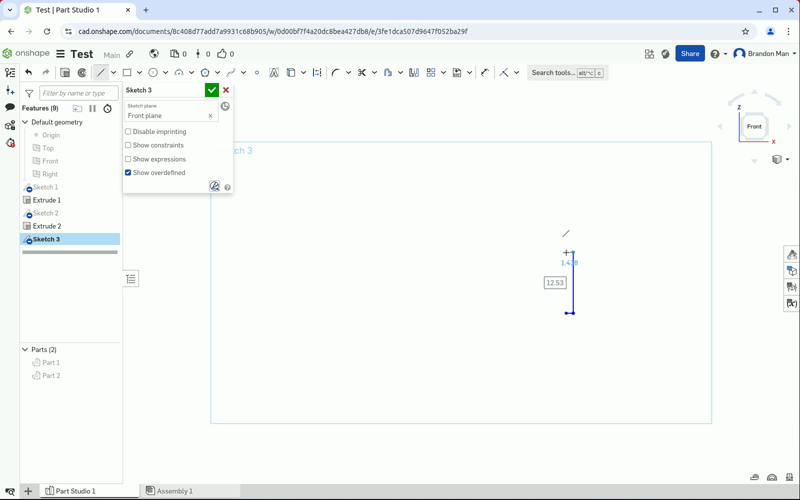
scroll(6)
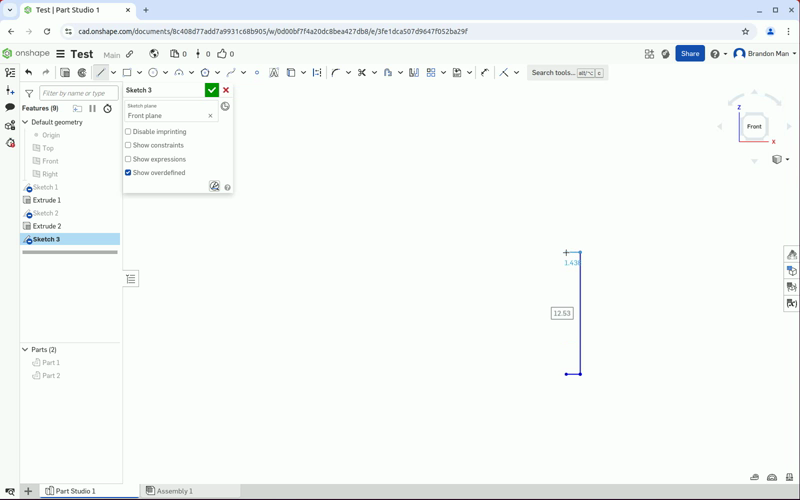
scroll(6)
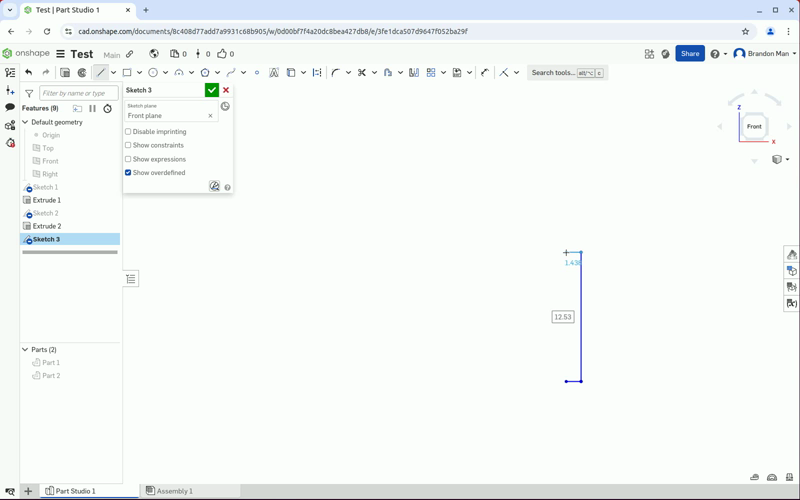
scroll(6)
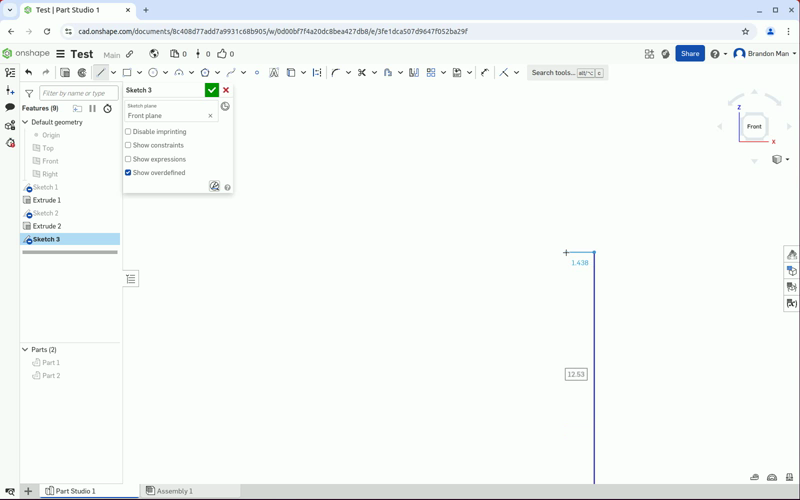
scroll(6)
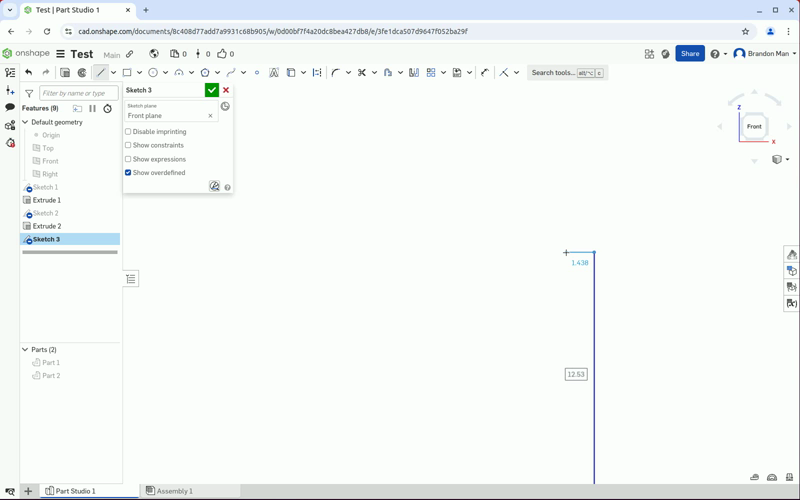
scroll(6)
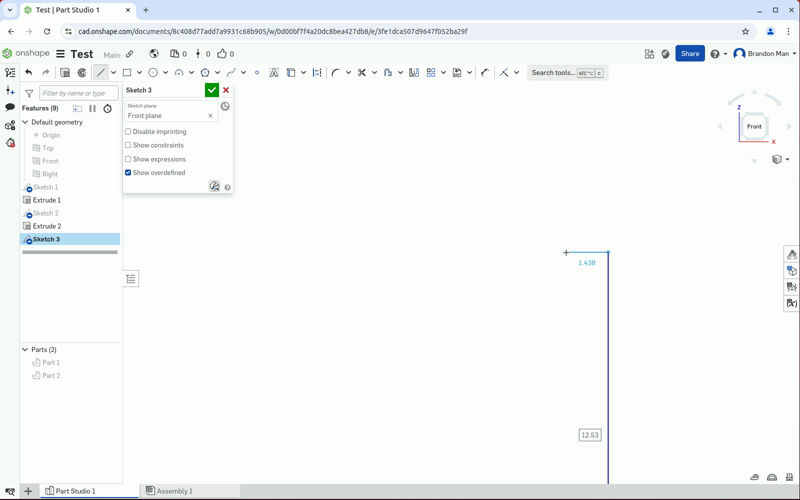
scroll(6)
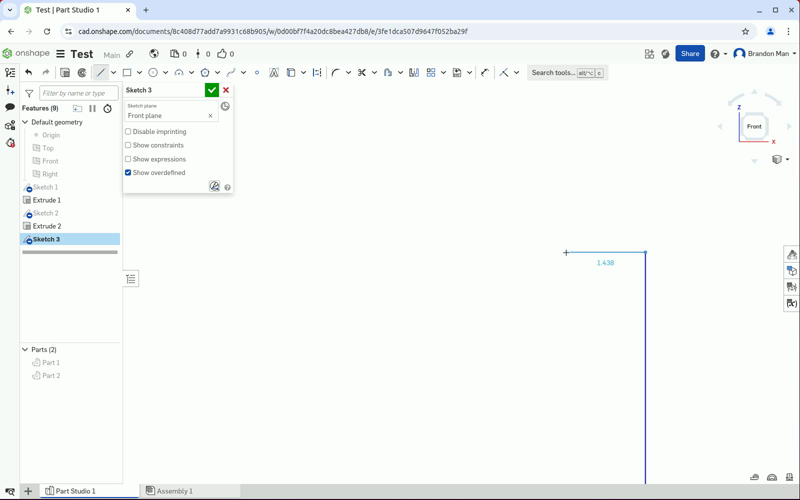
click(566, 252)
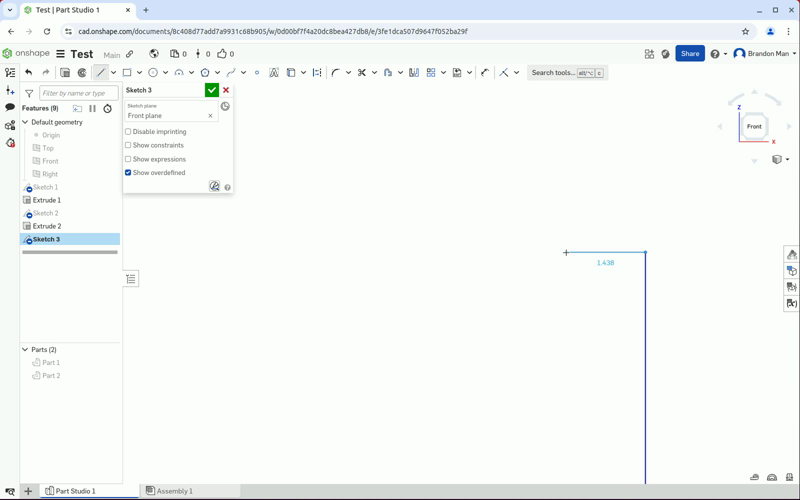
scroll(-6)
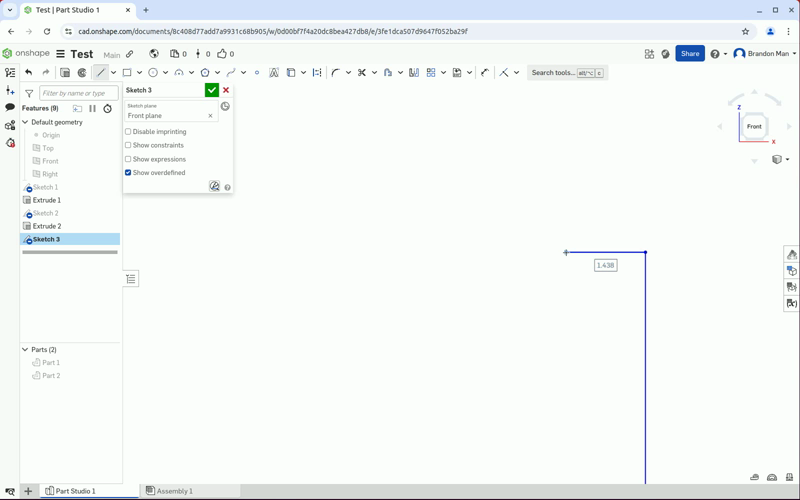
scroll(-6)
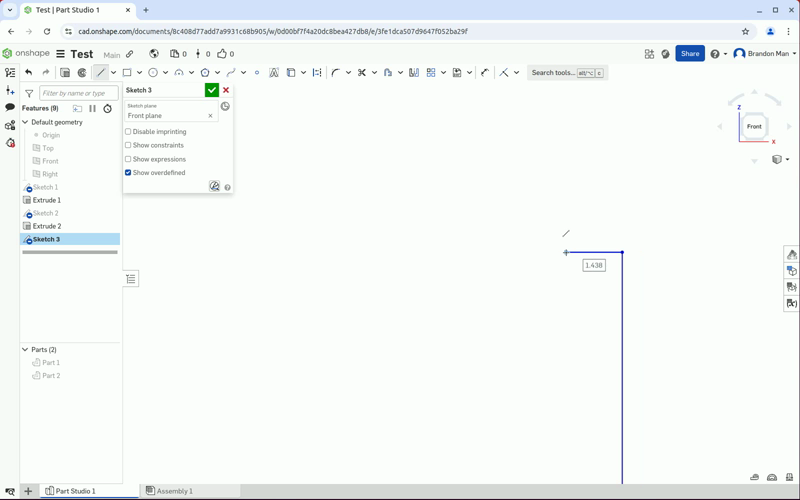
scroll(-6)
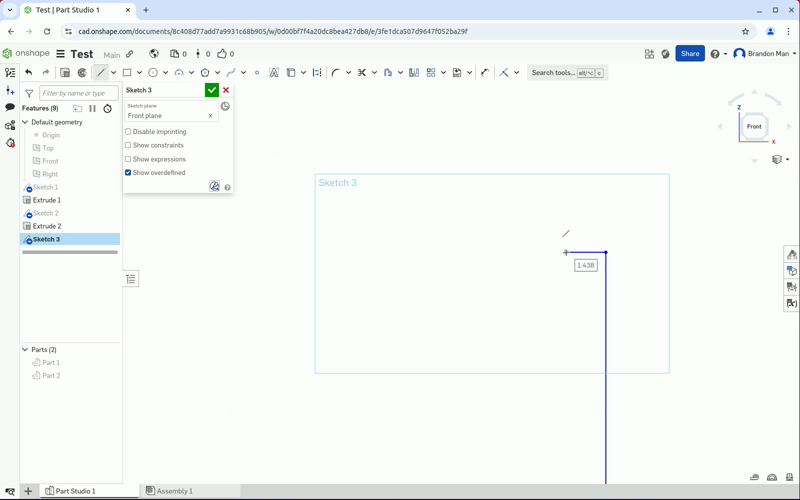
scroll(-6)
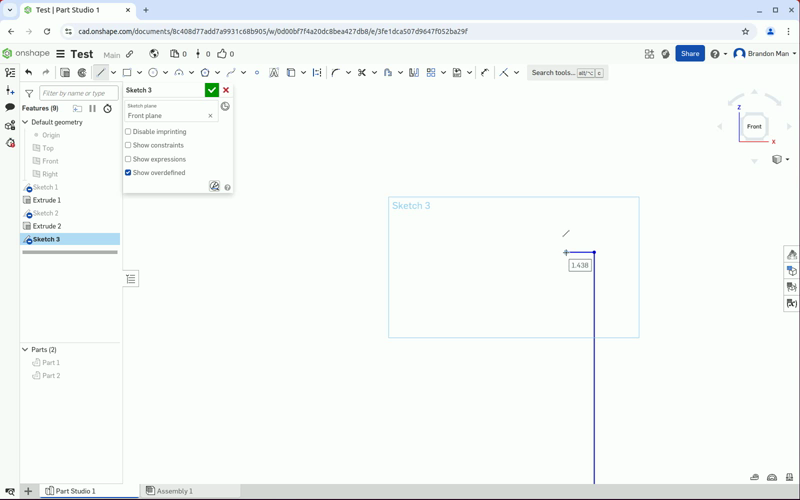
scroll(-6)
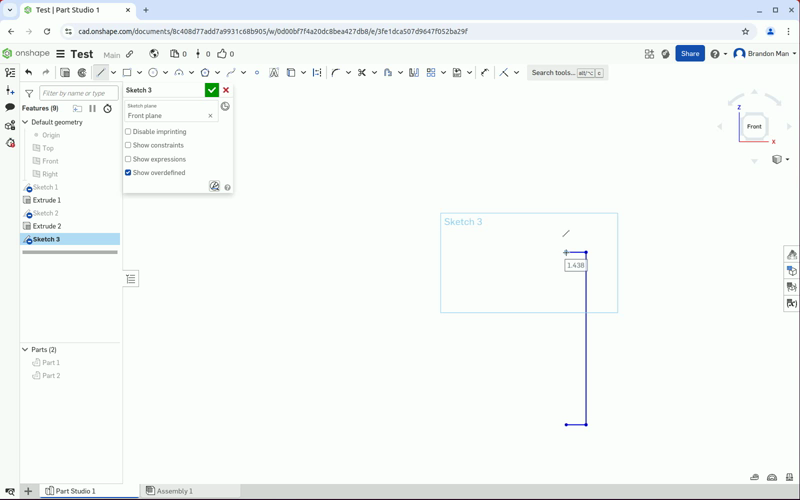
scroll(-6)
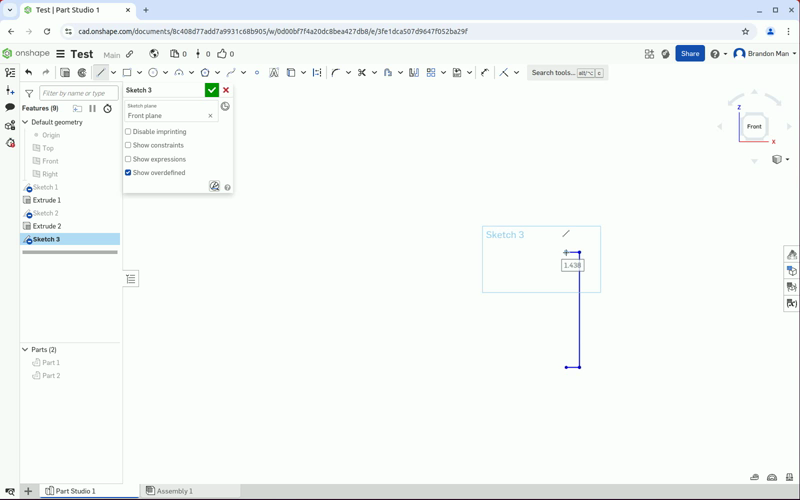
scroll(-6)
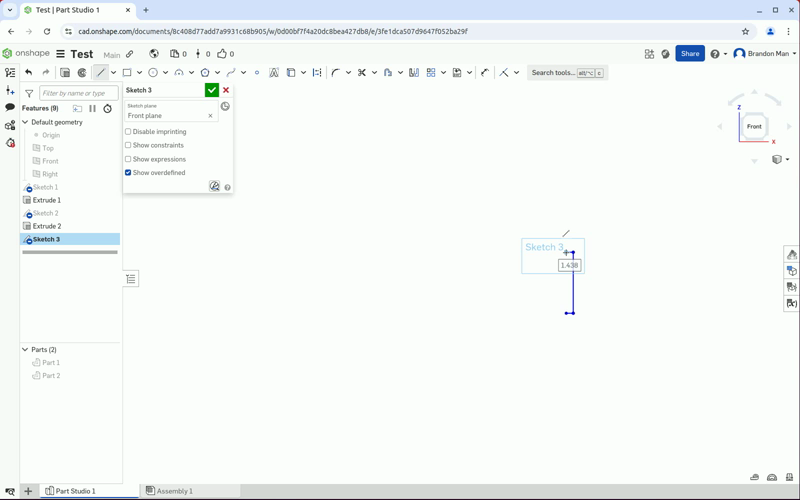
key_up(shift)
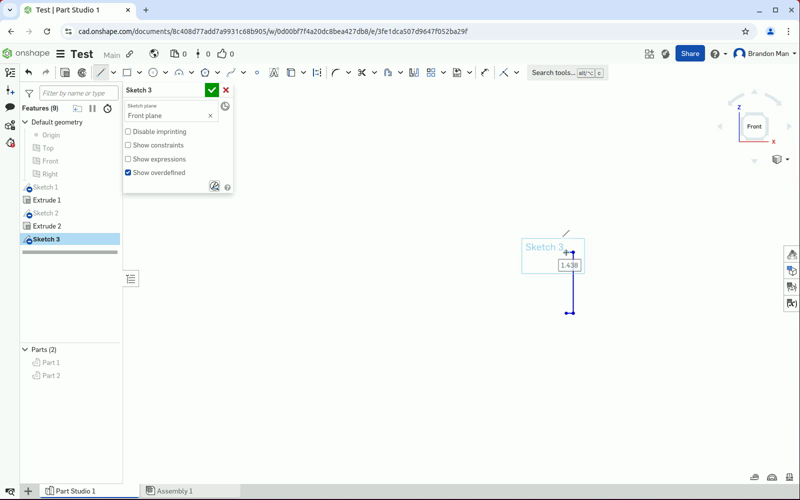
key_down(shift)
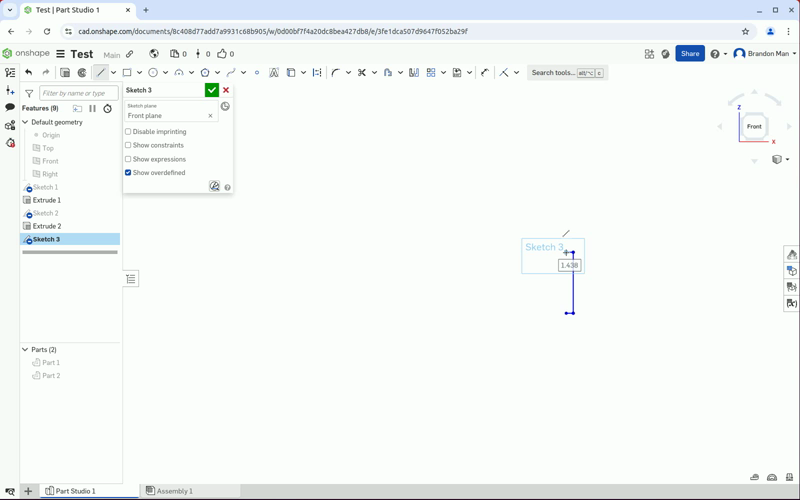
mouse_move(566, 313)
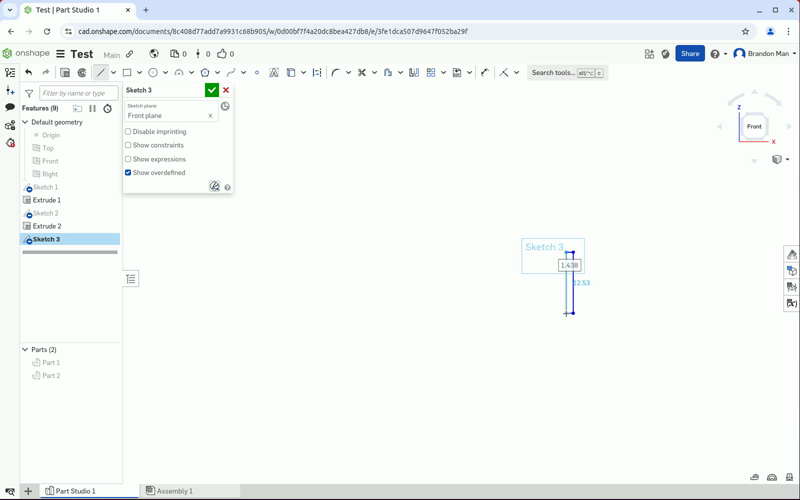
key_up(shift)
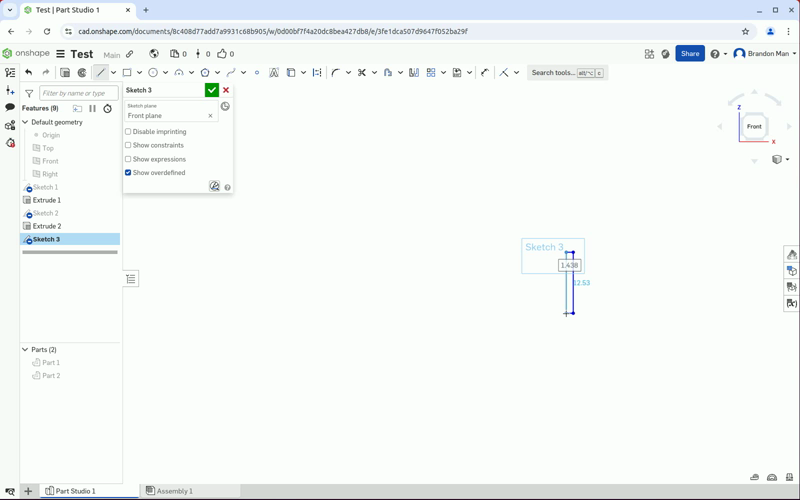
click(566, 313)
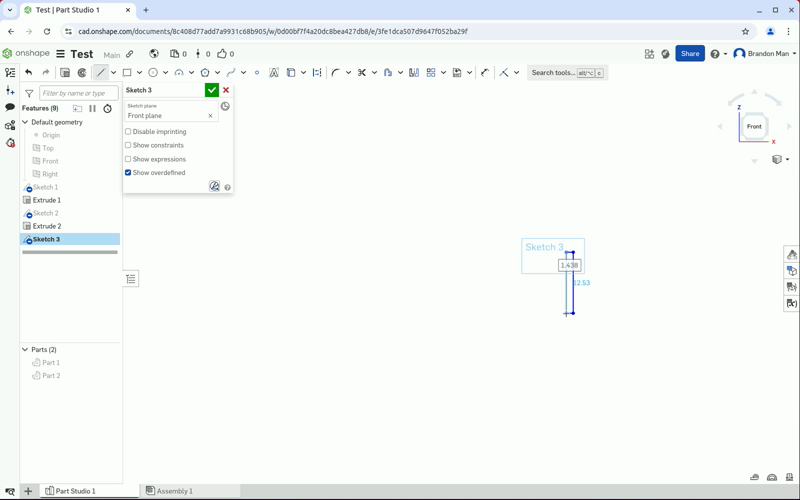
key(esc)
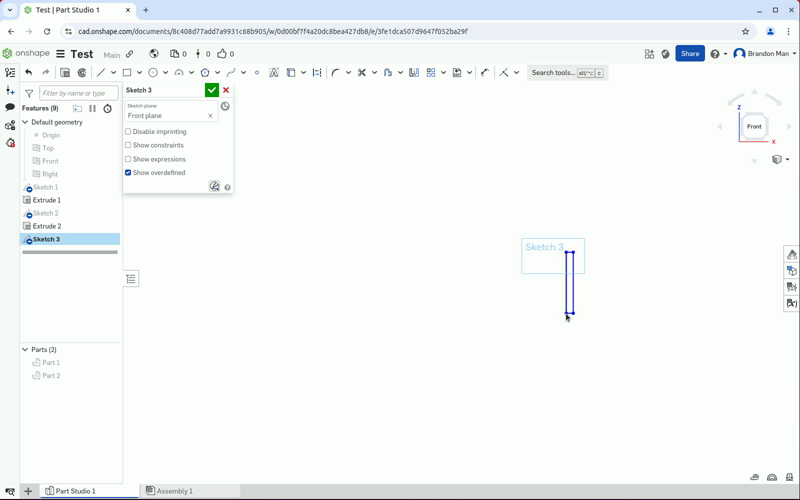
mouse_move(570, 306)
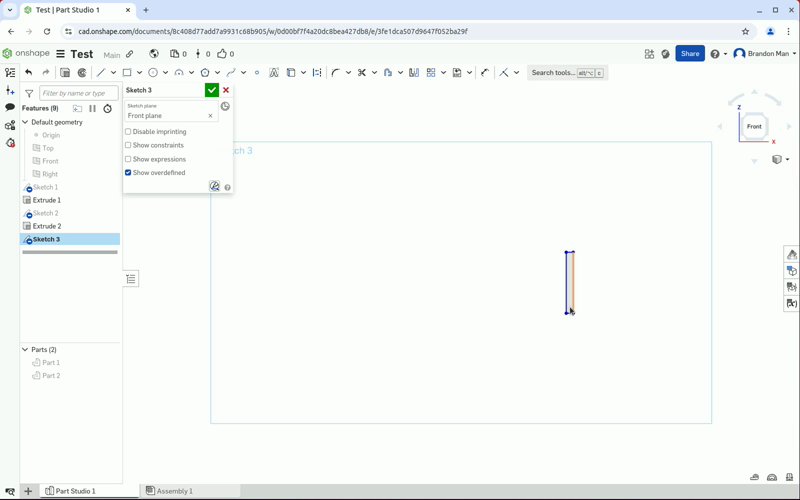
scroll(6)
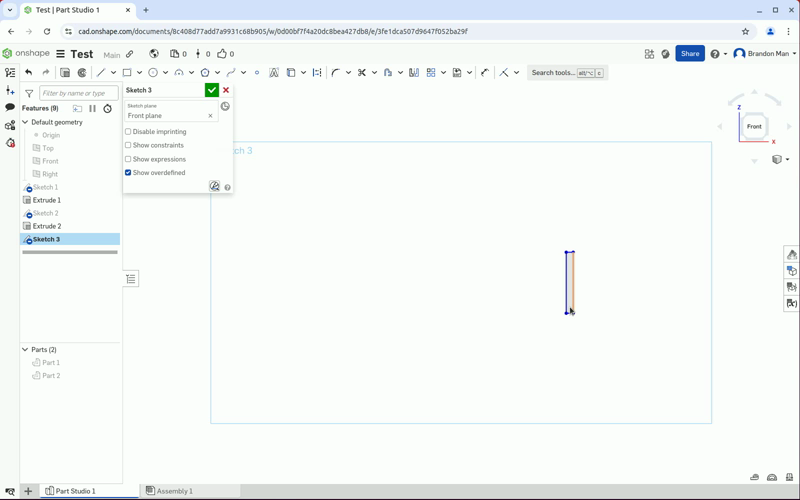
scroll(6)
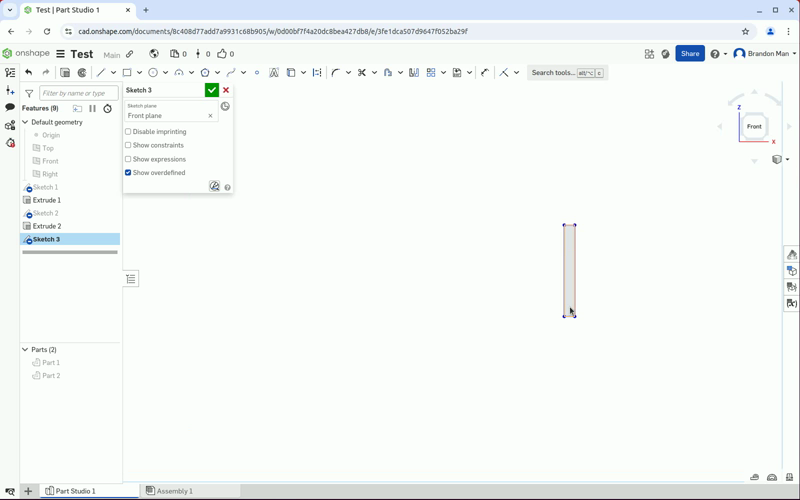
scroll(6)
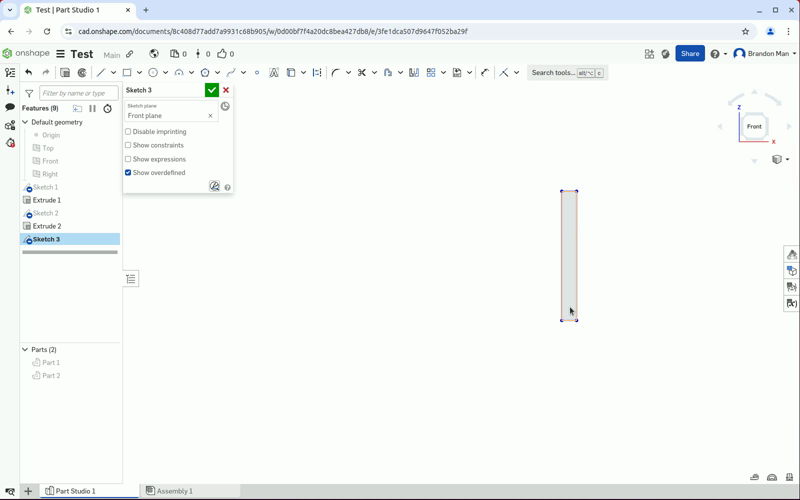
scroll(6)
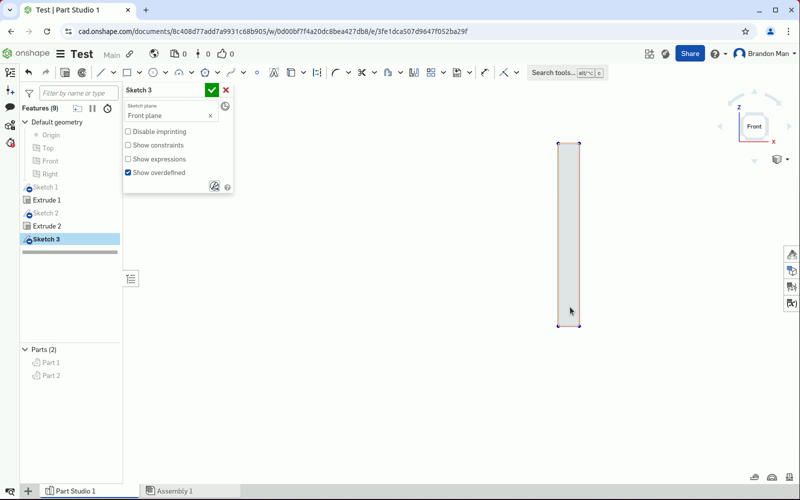
scroll(6)
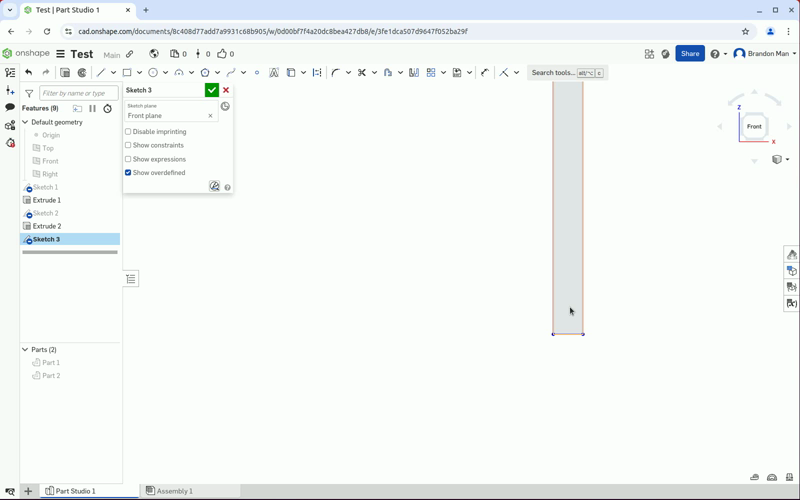
scroll(6)
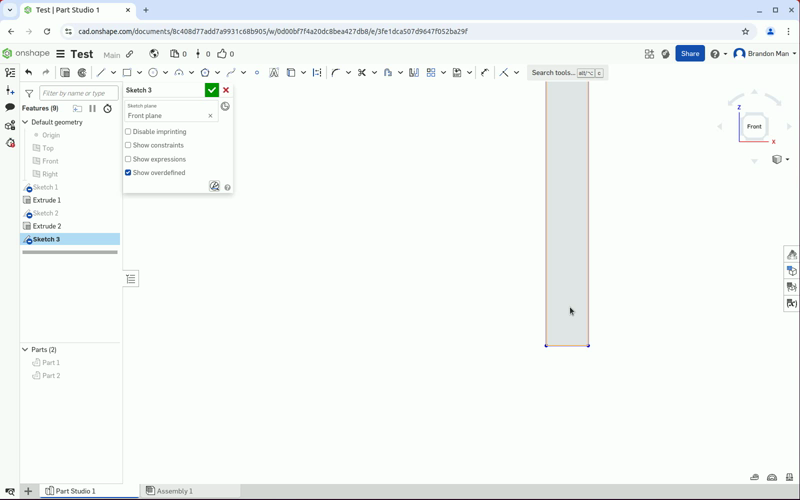
scroll(6)
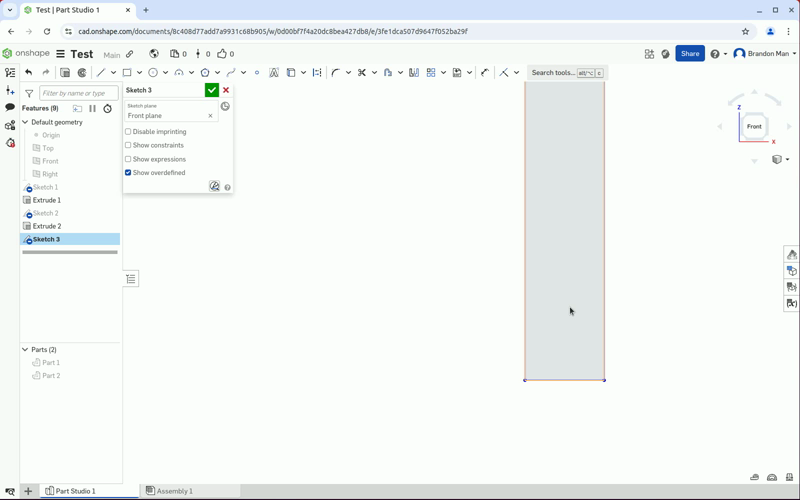
click(570, 306)
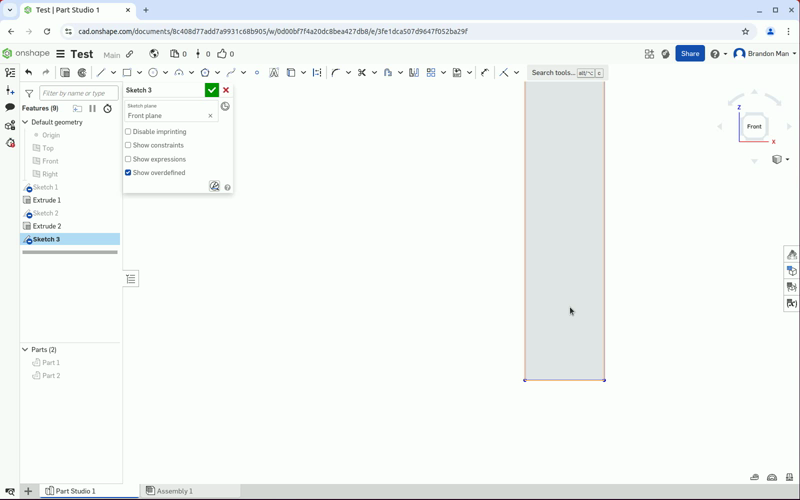
scroll(-6)
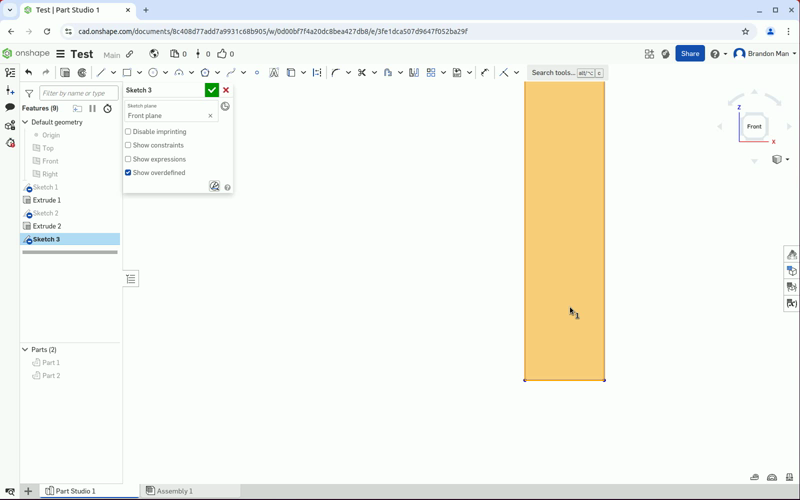
scroll(-6)
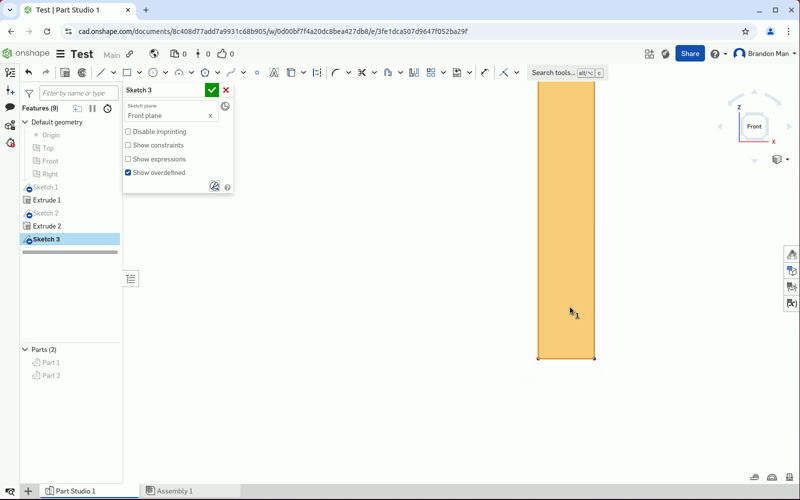
scroll(-6)
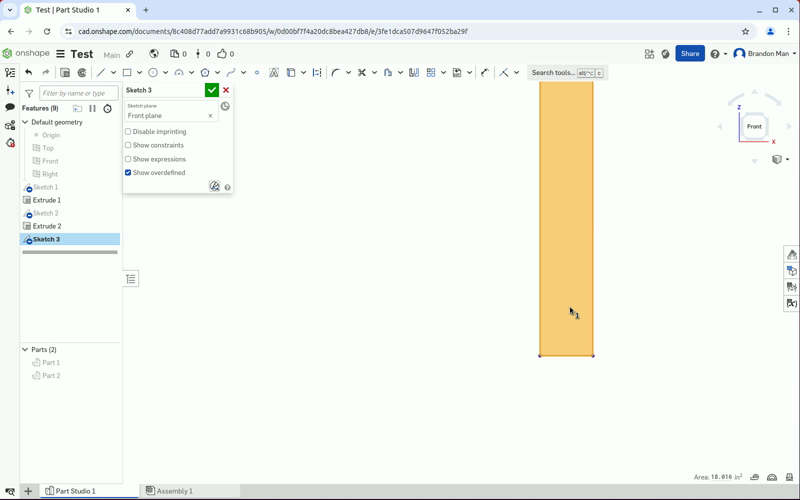
scroll(-6)
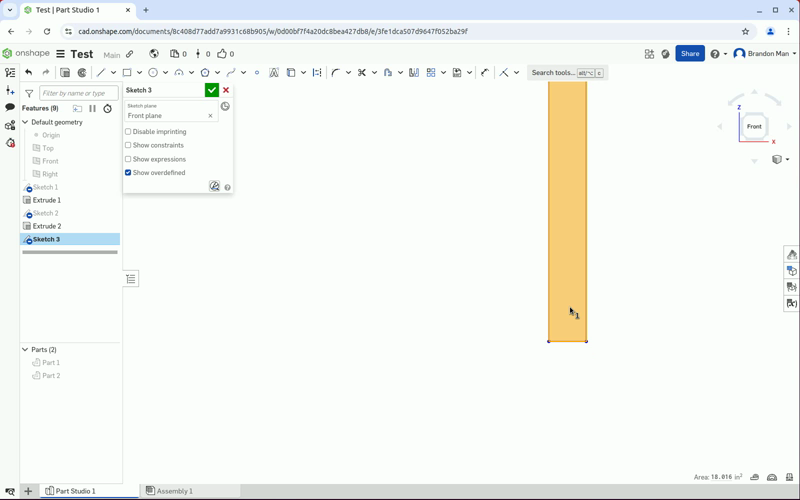
scroll(-6)
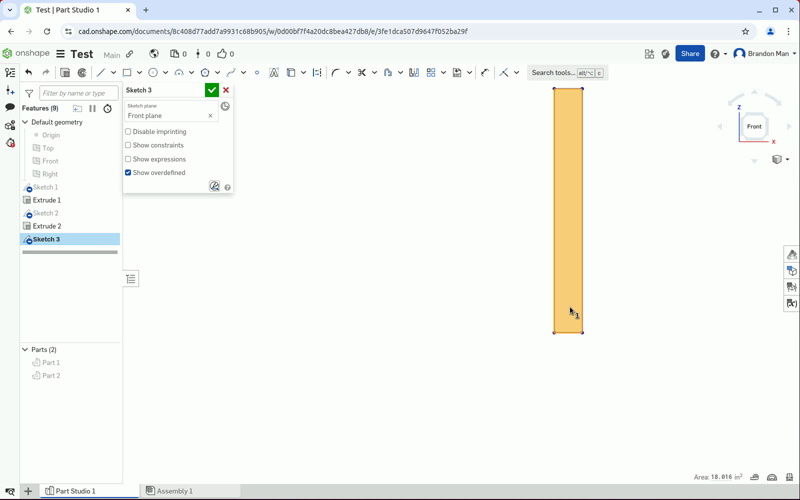
scroll(-6)
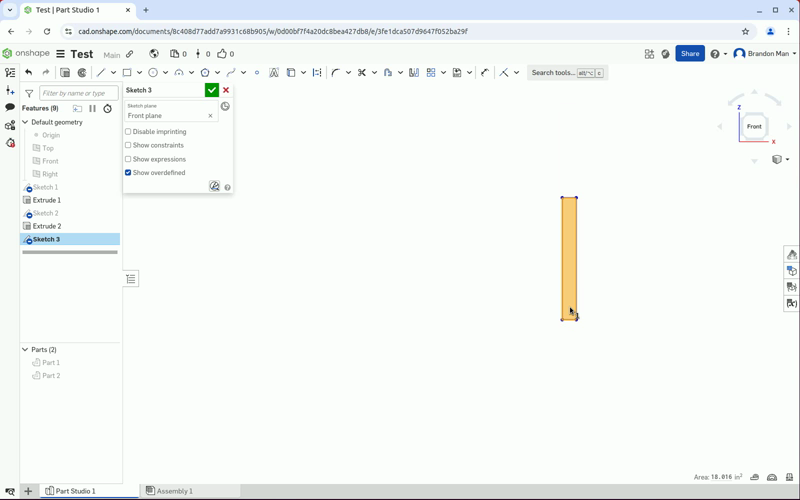
scroll(-6)
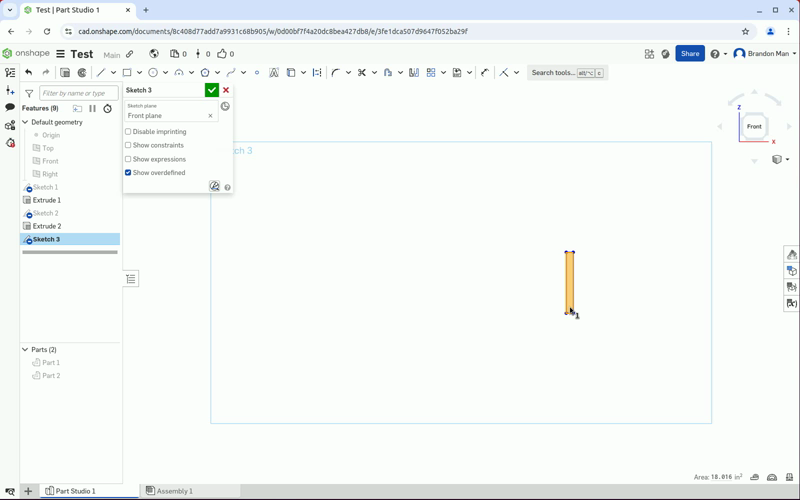
mouse_move(73, 352)
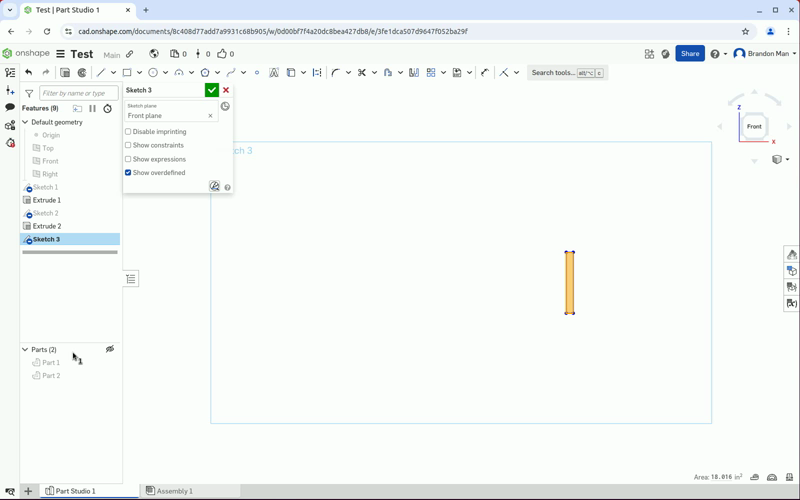
key(shift+y)
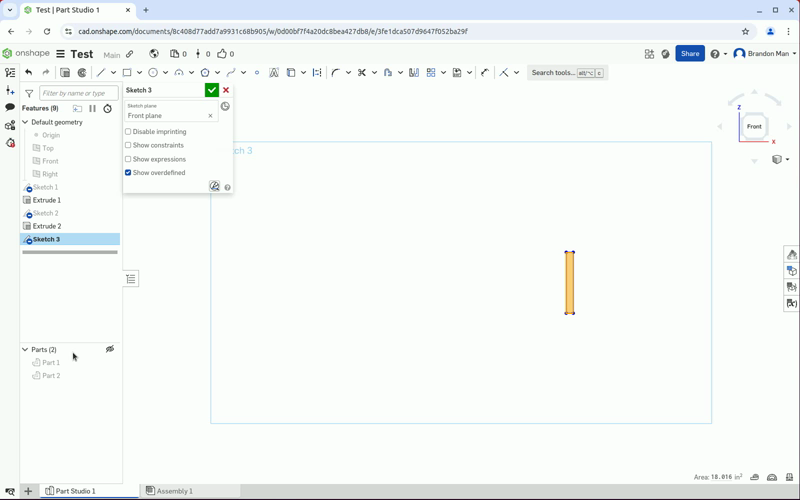
key(shift+e)
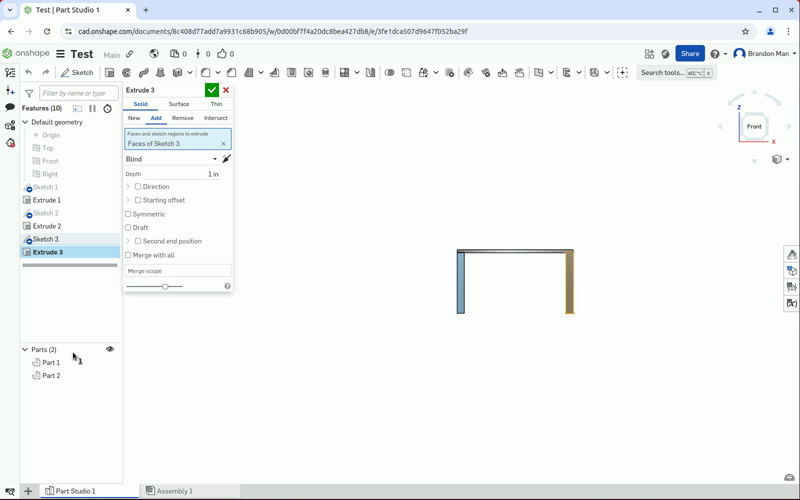
mouse_move(143, 106)
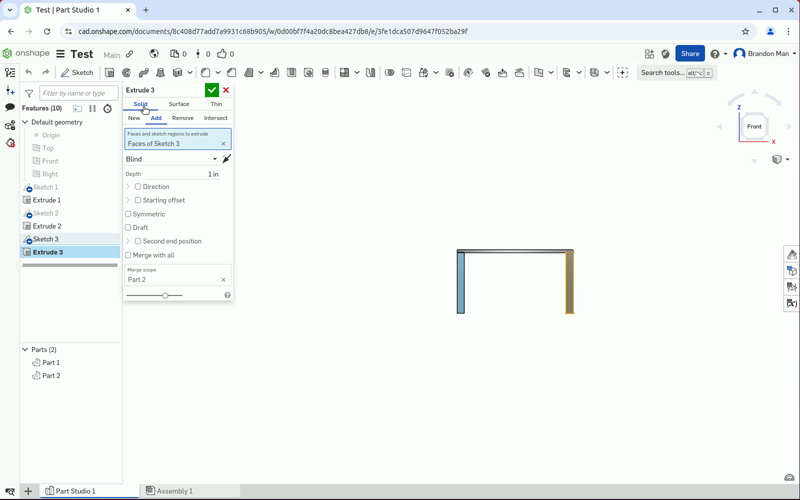
click(143, 106)
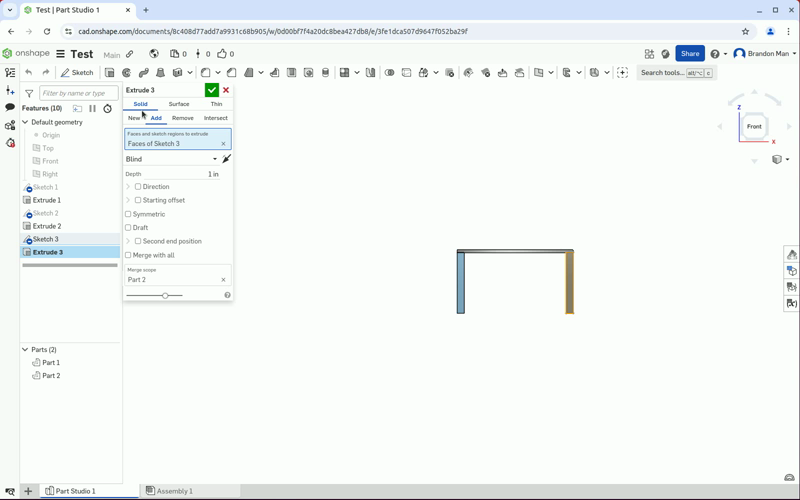
mouse_move(137, 120)
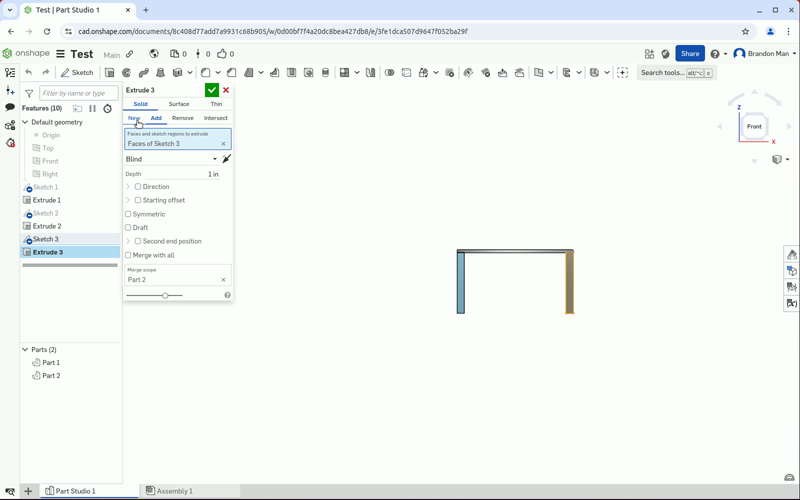
click(137, 120)
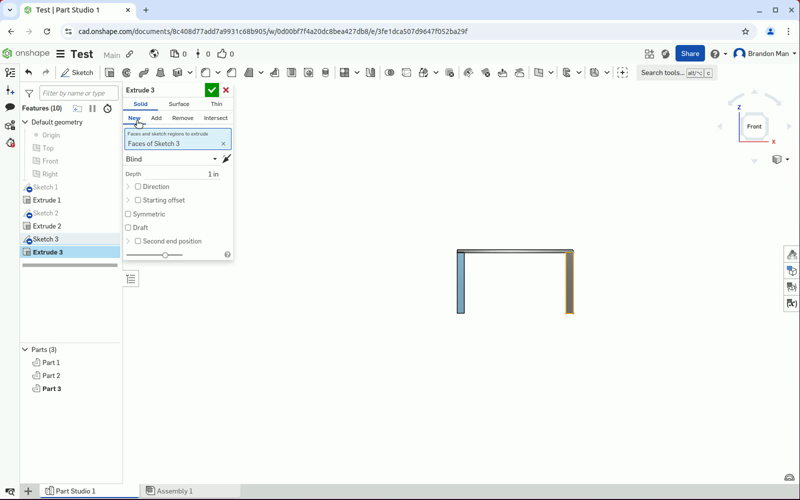
key(tab, 4)
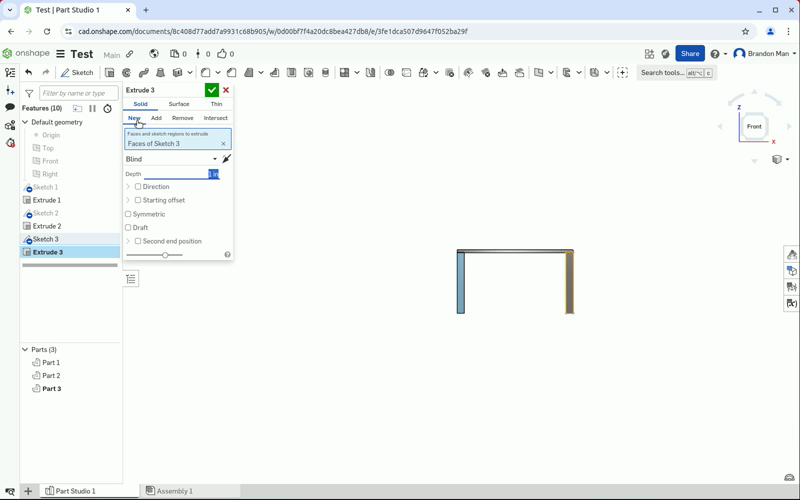
text(0.722)
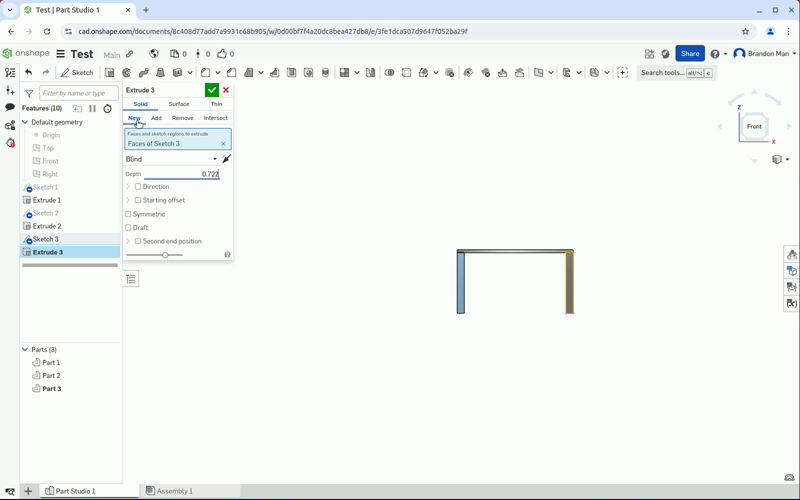
key(enter)
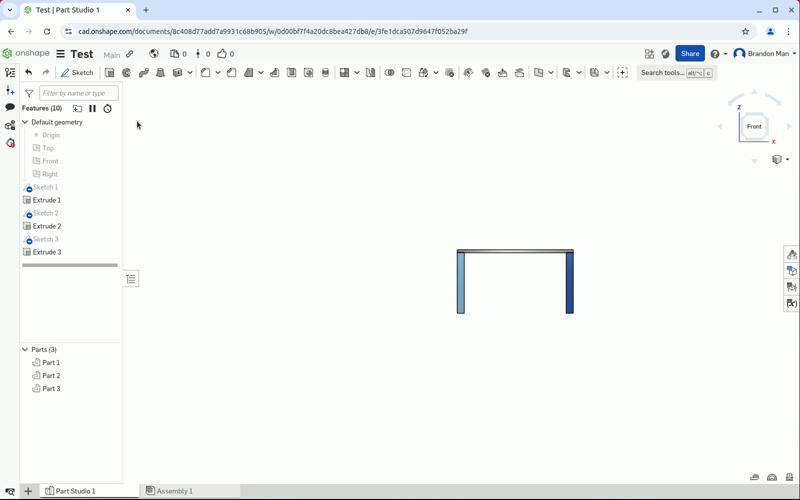
key(shift+h)
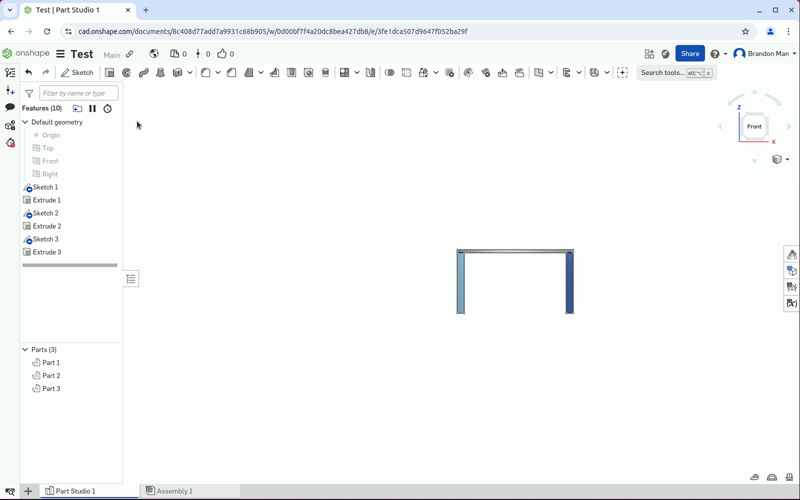
key(shift+h)
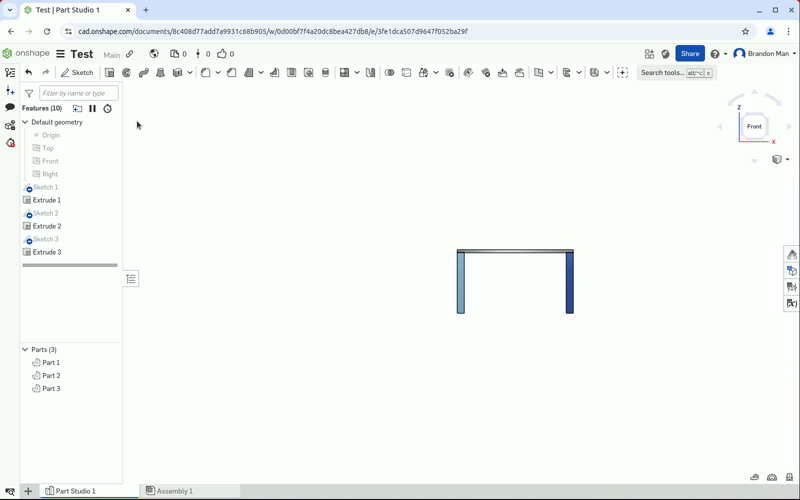
mouse_move(73, 189)
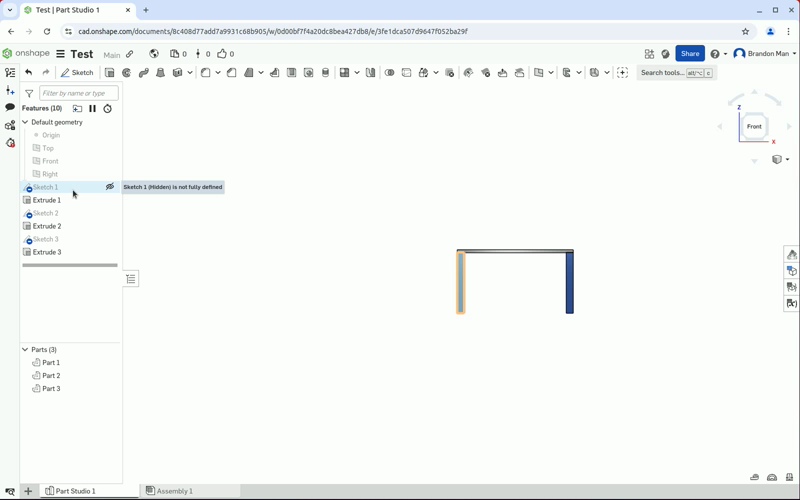
click(73, 189)
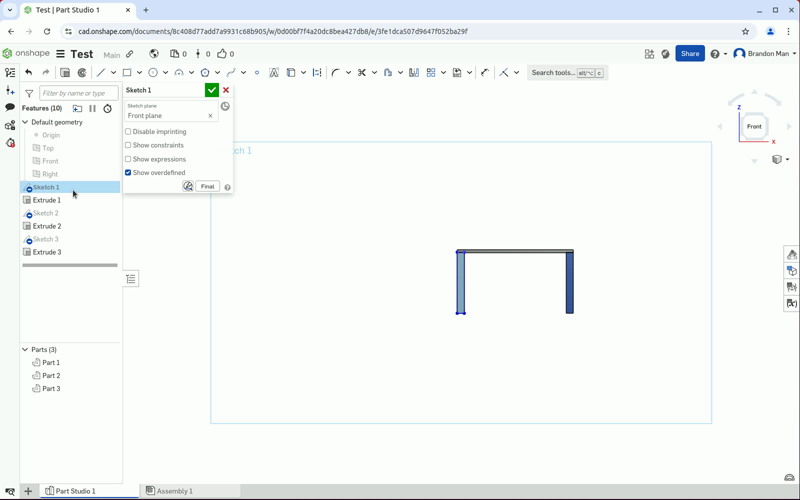
mouse_move(229, 92)
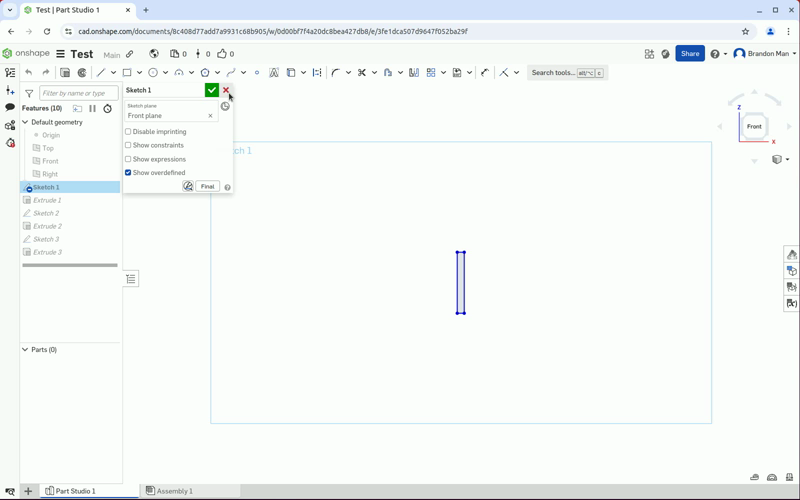
click(229, 92)
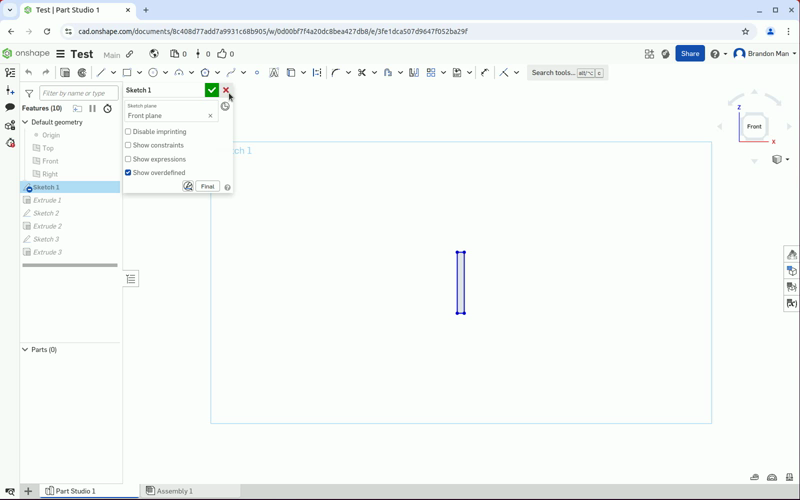
key(shift+s)
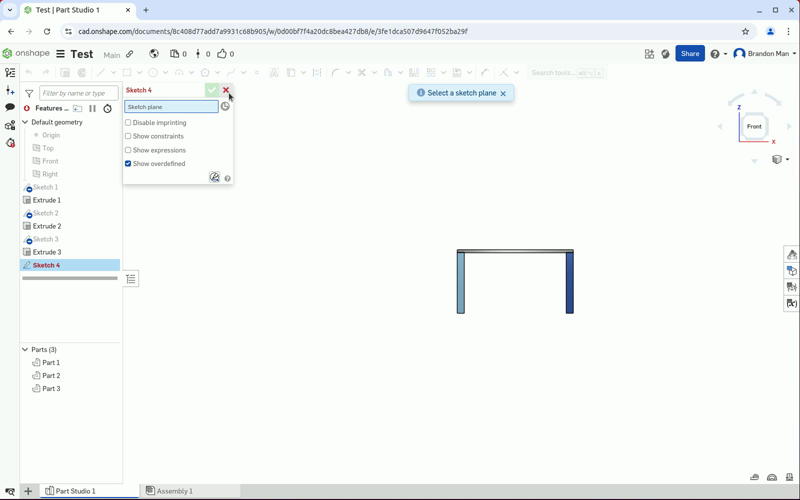
mouse_move(73, 163)
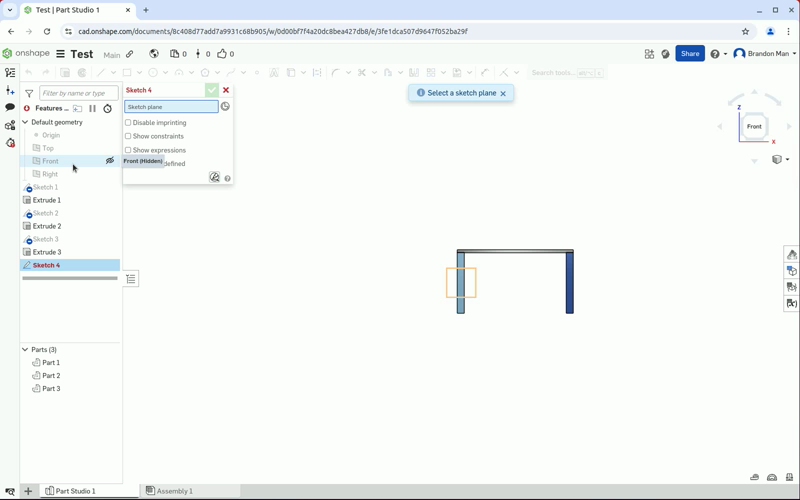
click(73, 163)
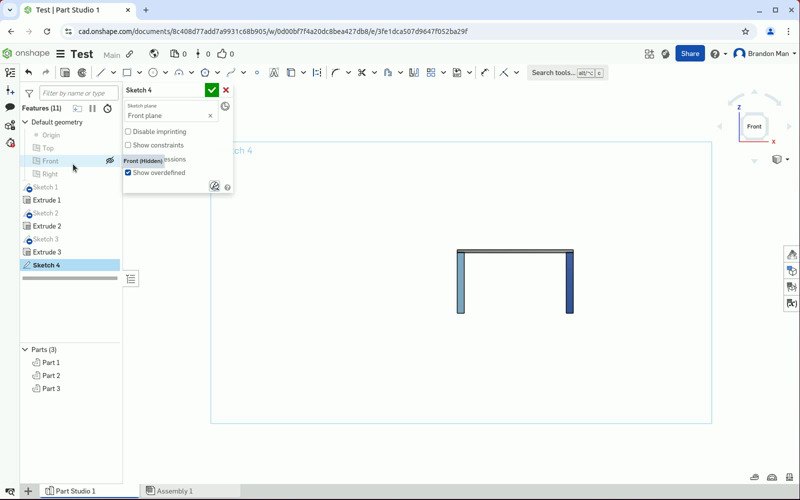
mouse_move(73, 352)
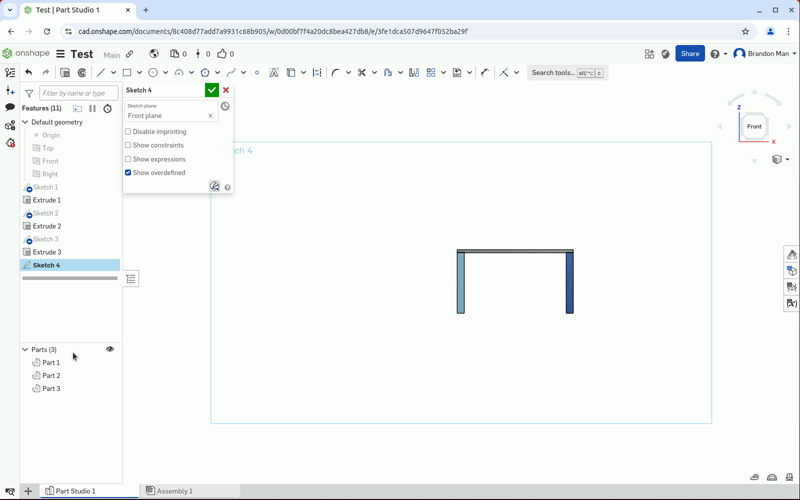
key(y)
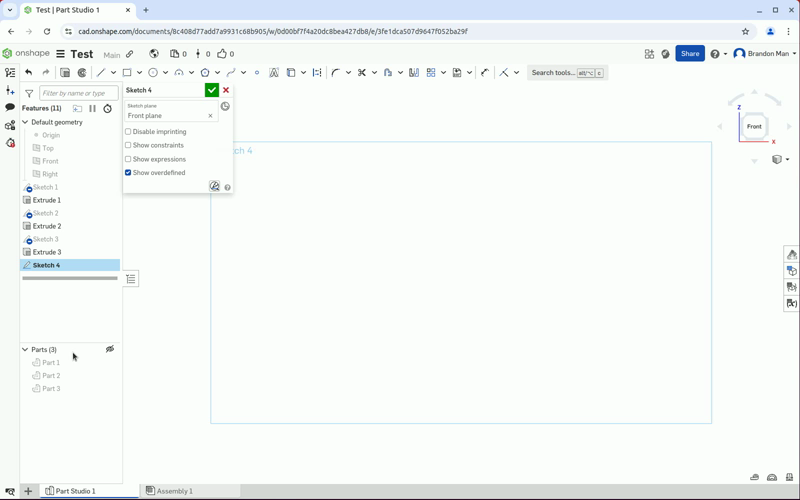
key(l)
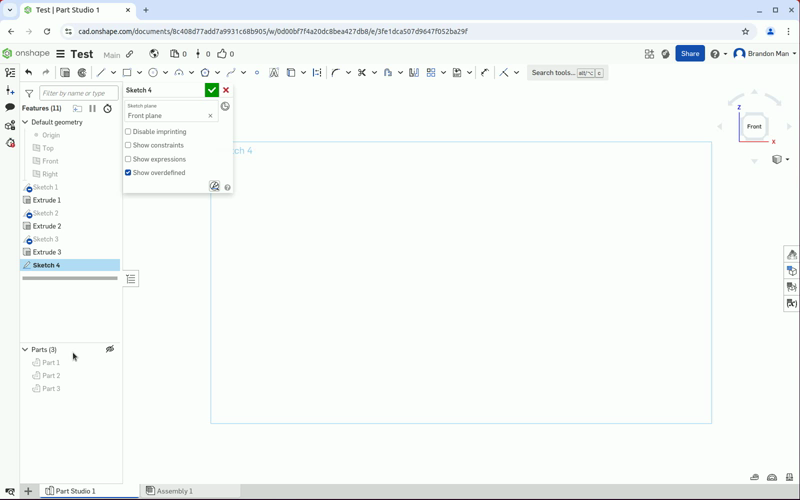
key_down(shift)
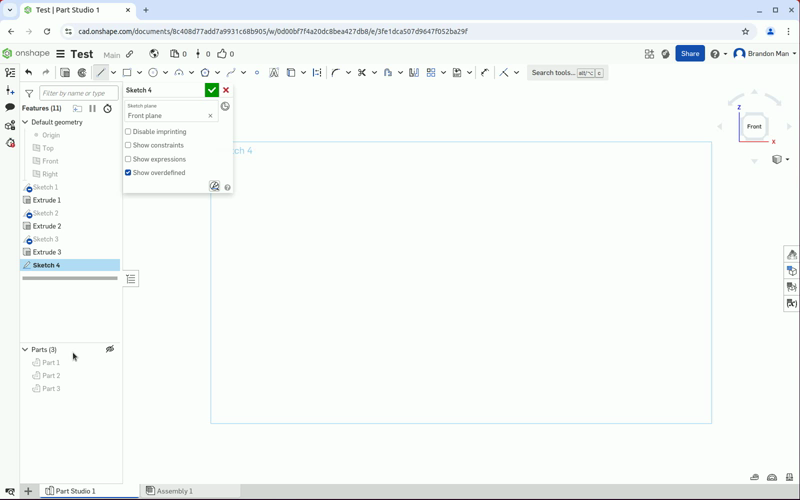
mouse_move(457, 315)
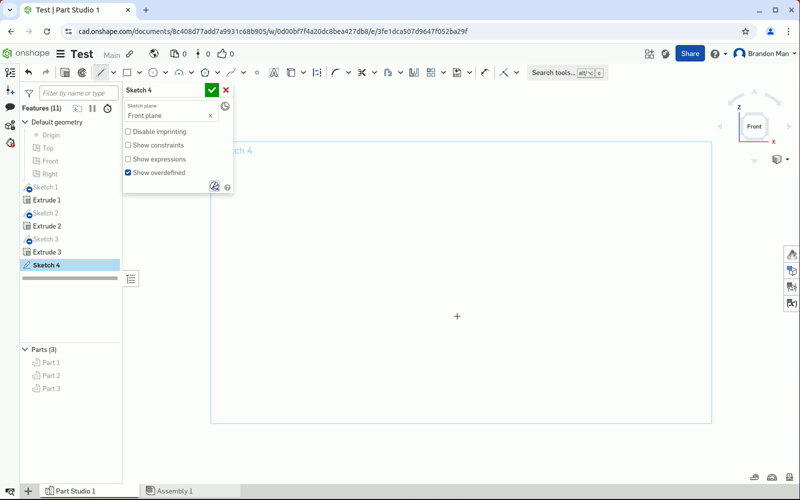
click(457, 315)
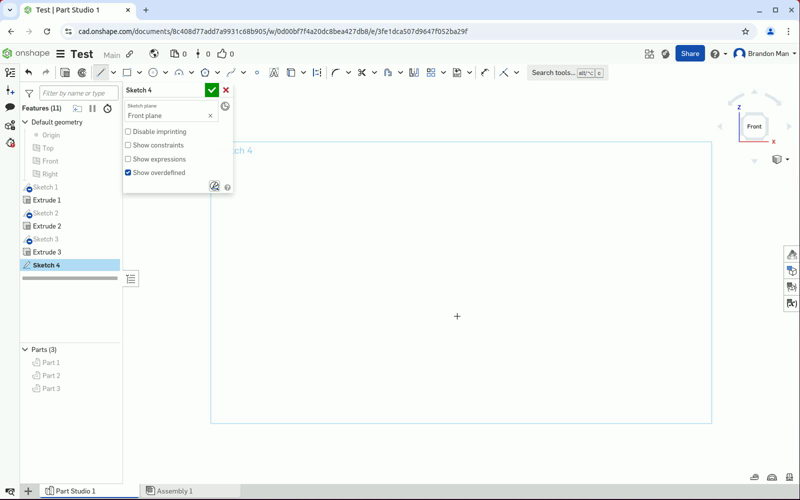
key_up(shift)
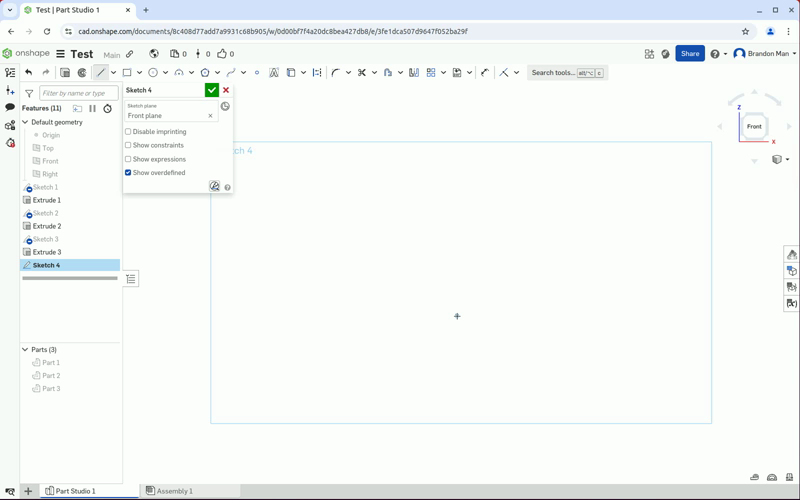
key_down(shift)
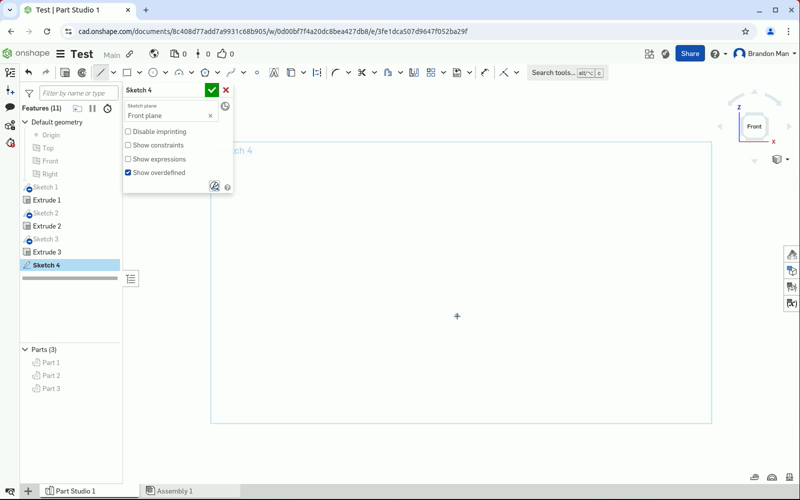
mouse_move(573, 315)
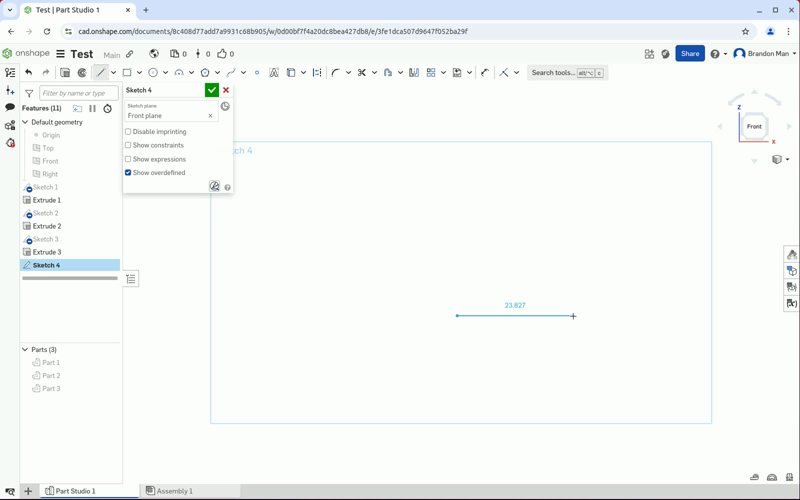
click(573, 315)
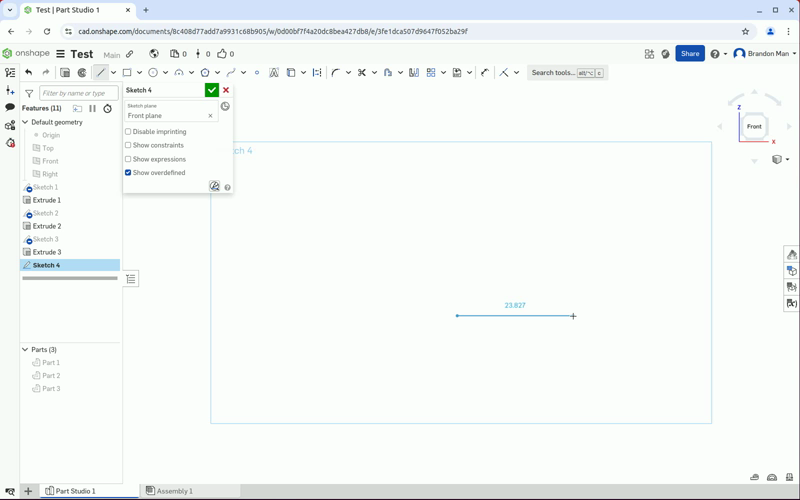
key_up(shift)
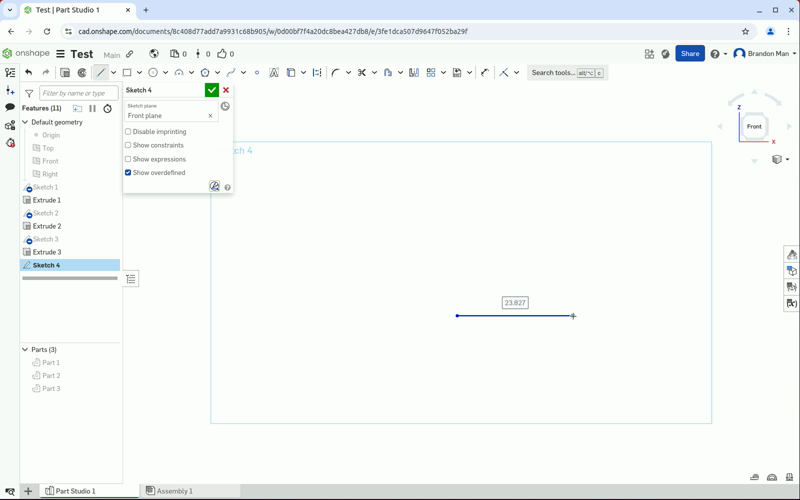
key_down(shift)
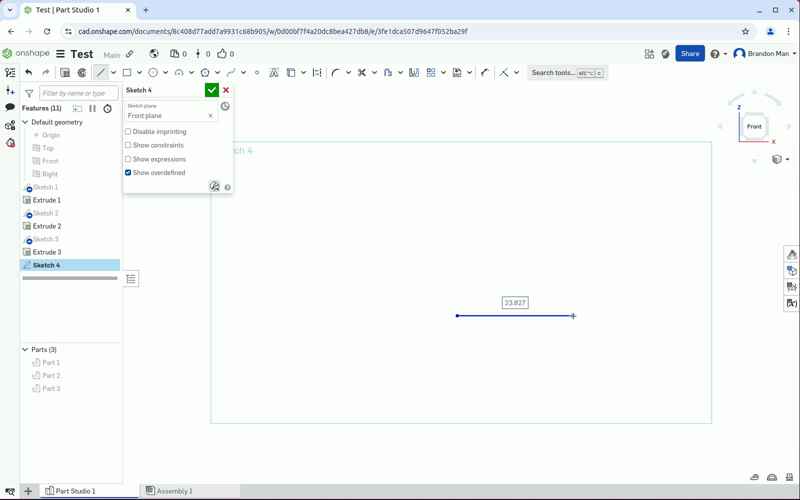
mouse_move(589, 315)
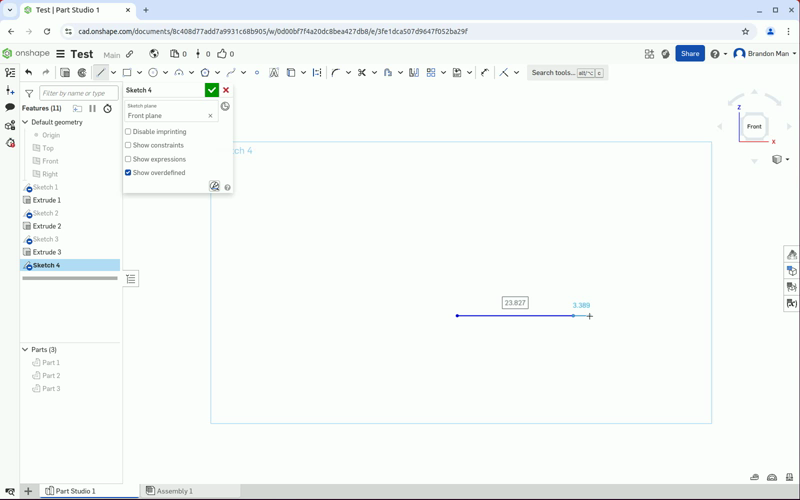
mouse_move(573, 313)
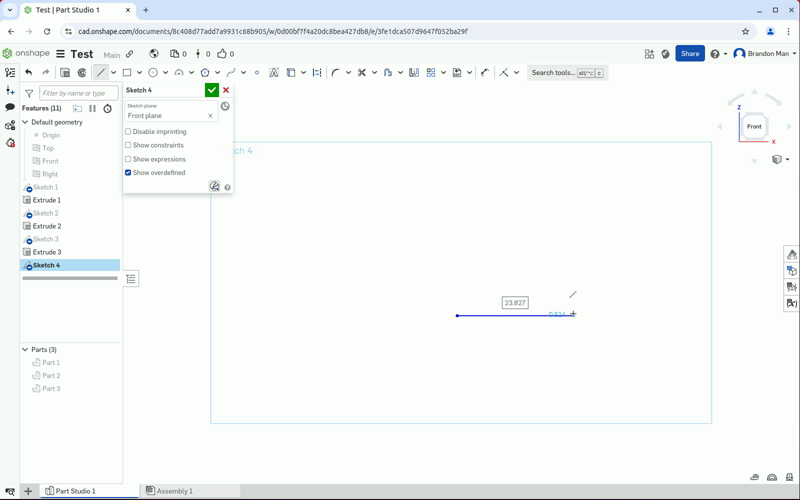
scroll(6)
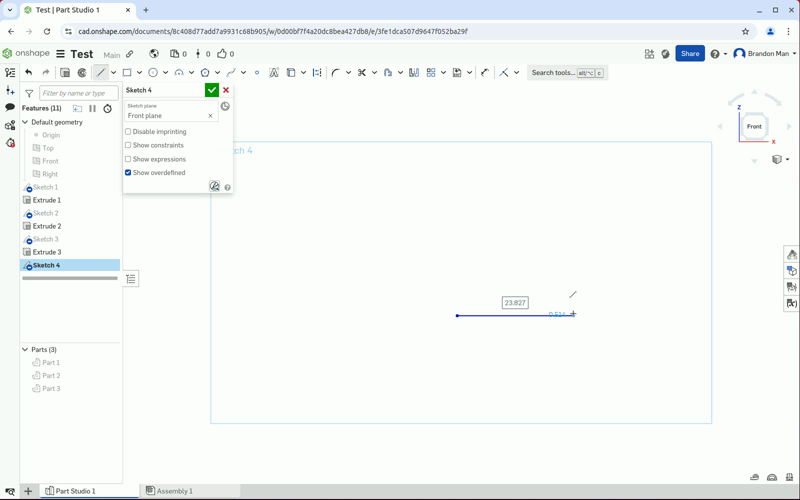
scroll(6)
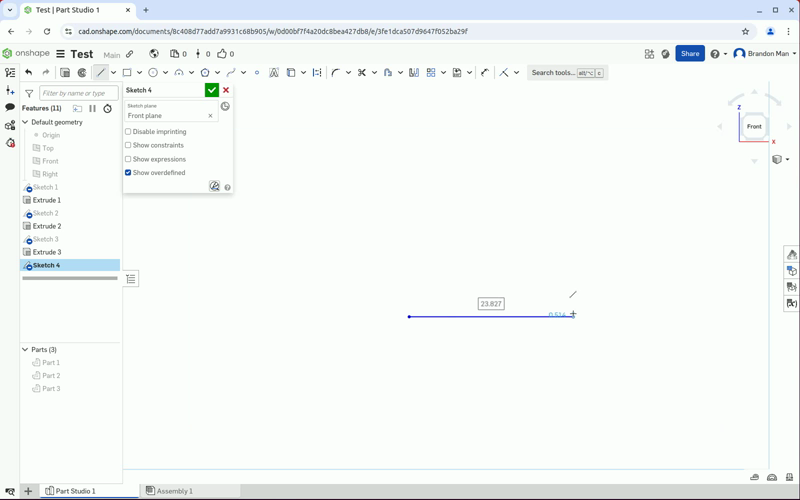
scroll(6)
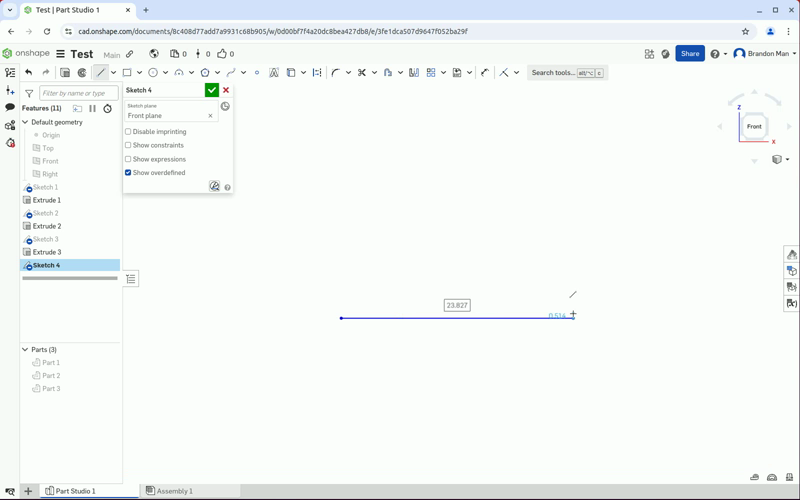
scroll(6)
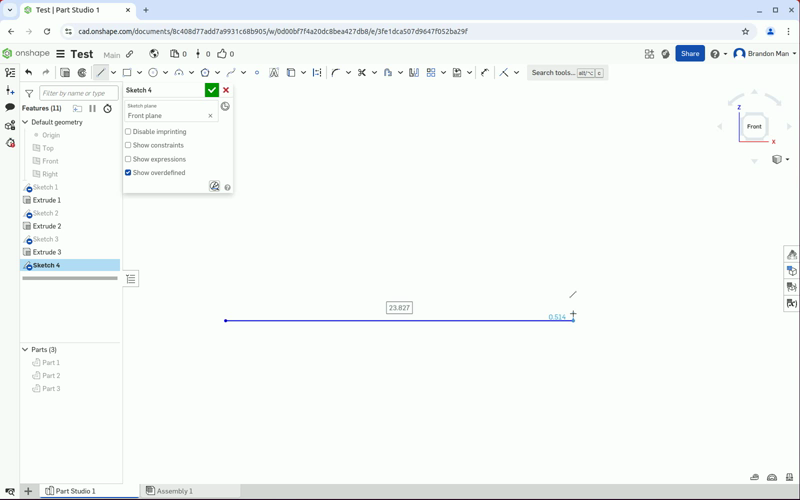
scroll(6)
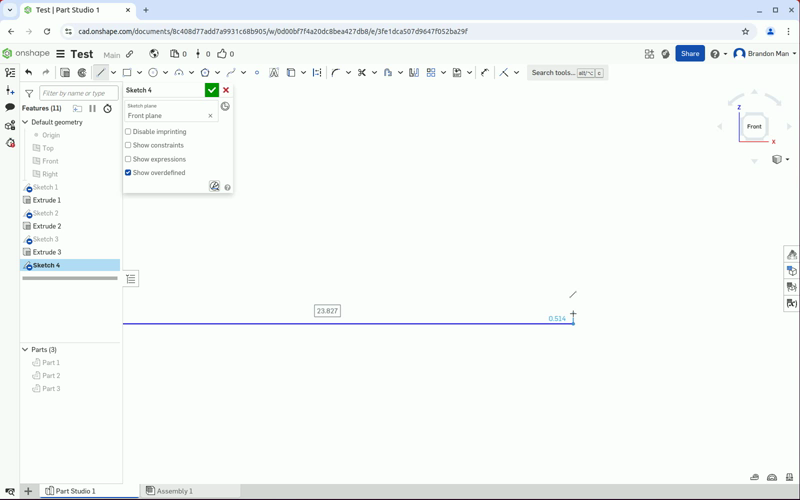
scroll(6)
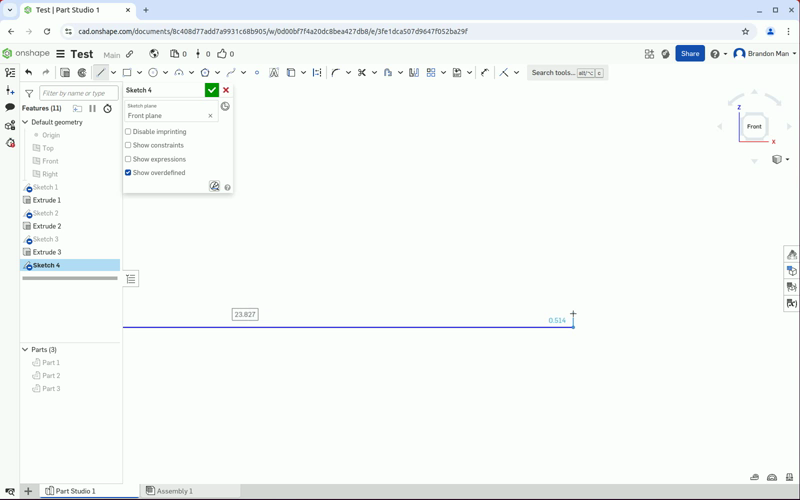
scroll(6)
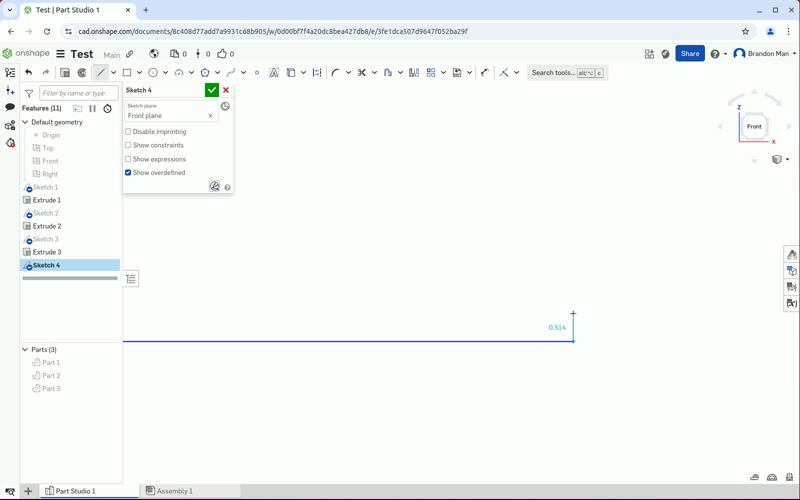
click(573, 313)
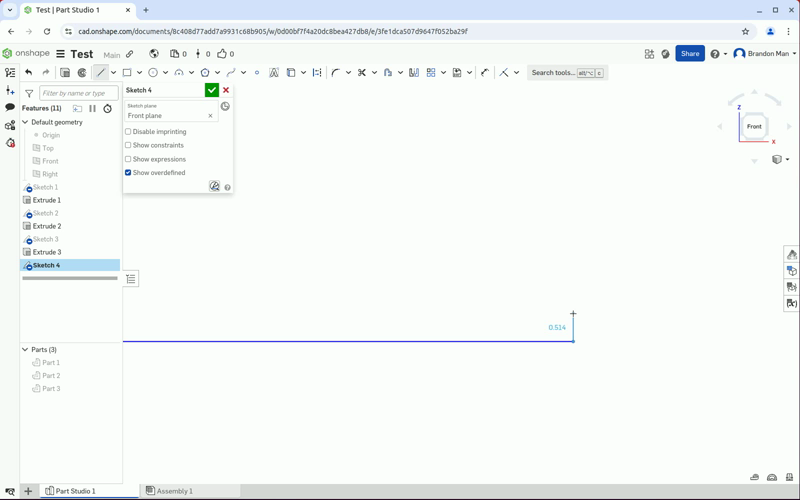
scroll(-6)
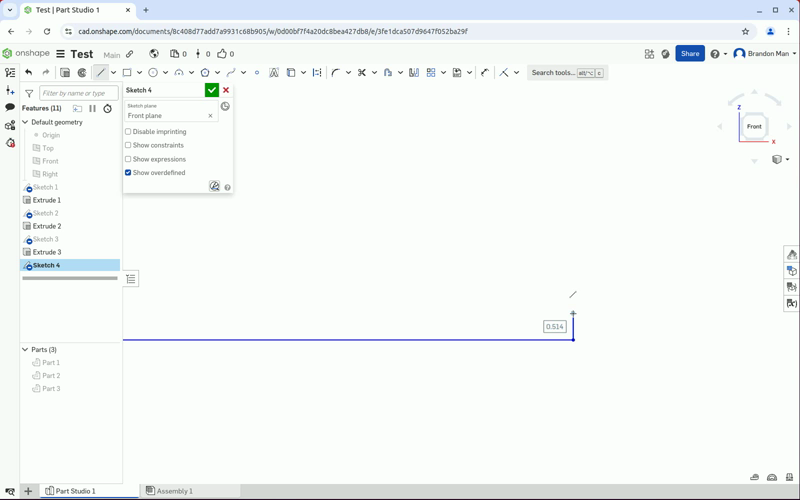
scroll(-6)
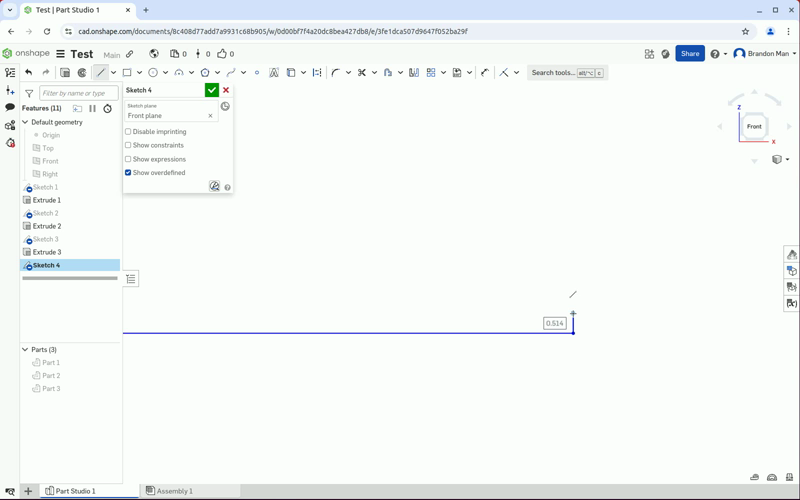
scroll(-6)
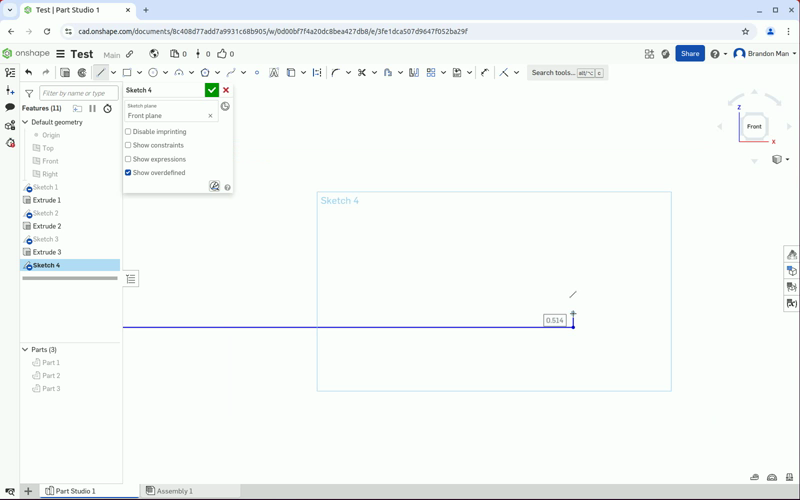
scroll(-6)
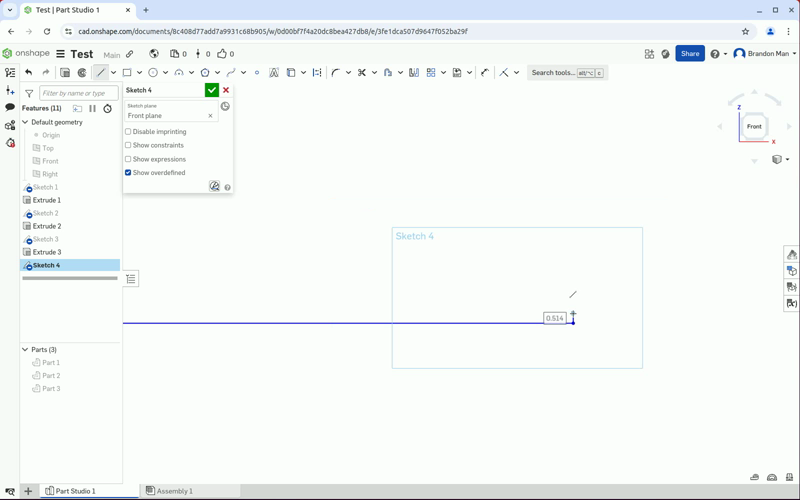
scroll(-6)
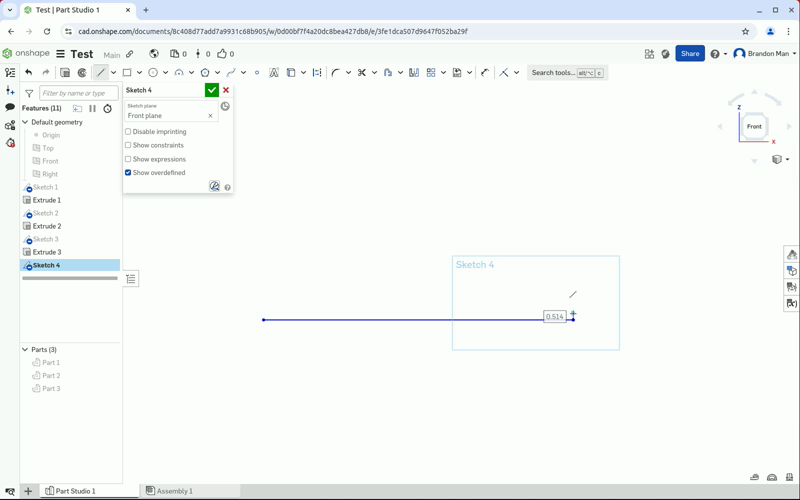
scroll(-6)
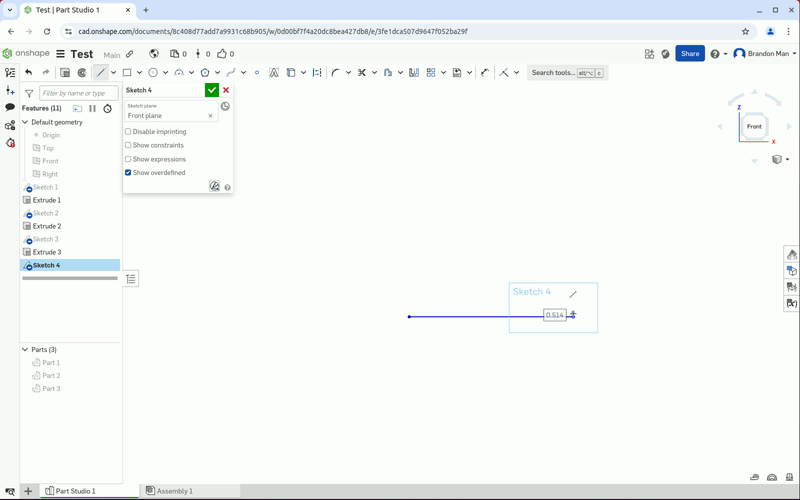
scroll(-6)
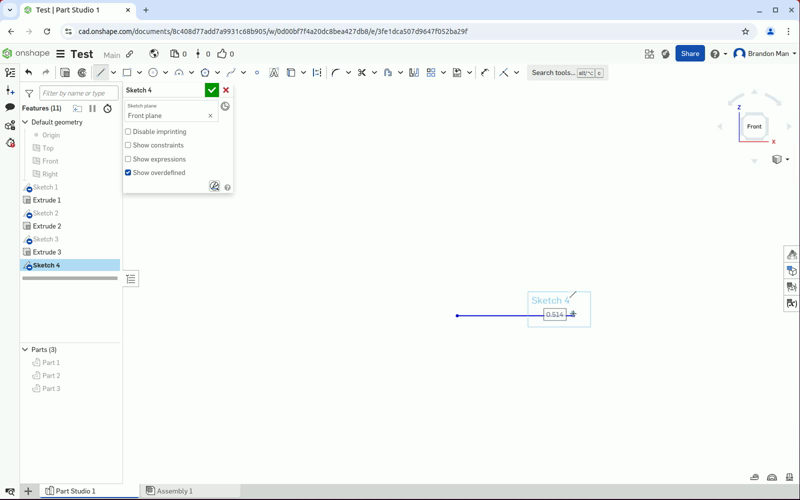
key_up(shift)
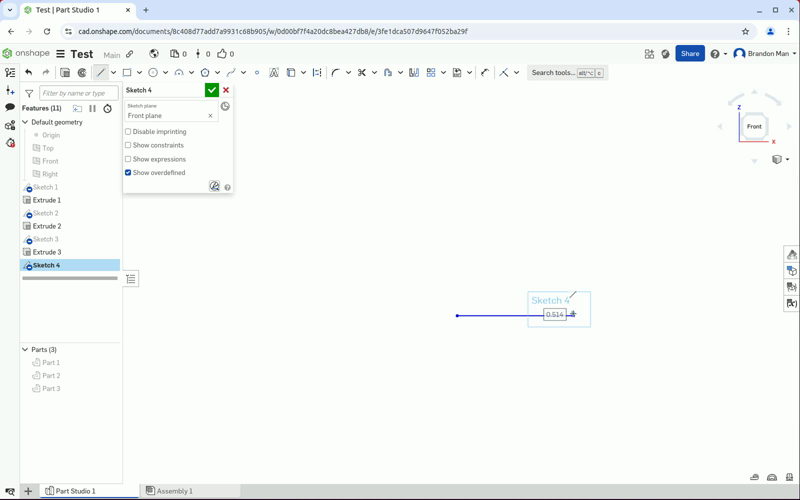
key_down(shift)
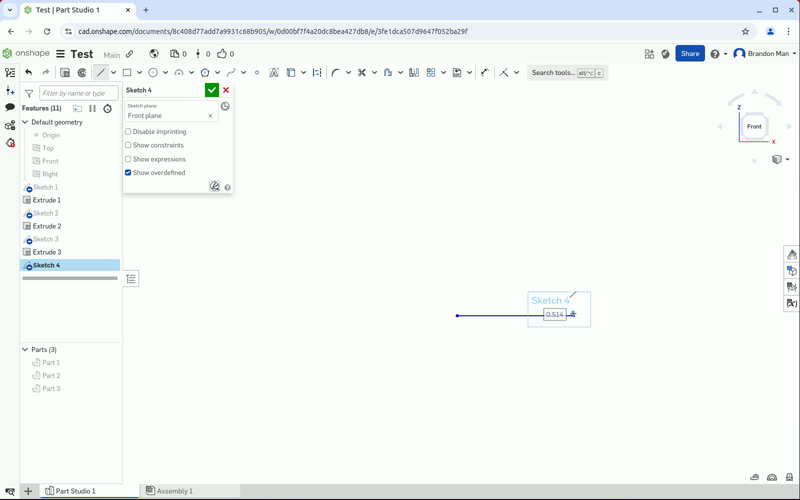
mouse_move(457, 313)
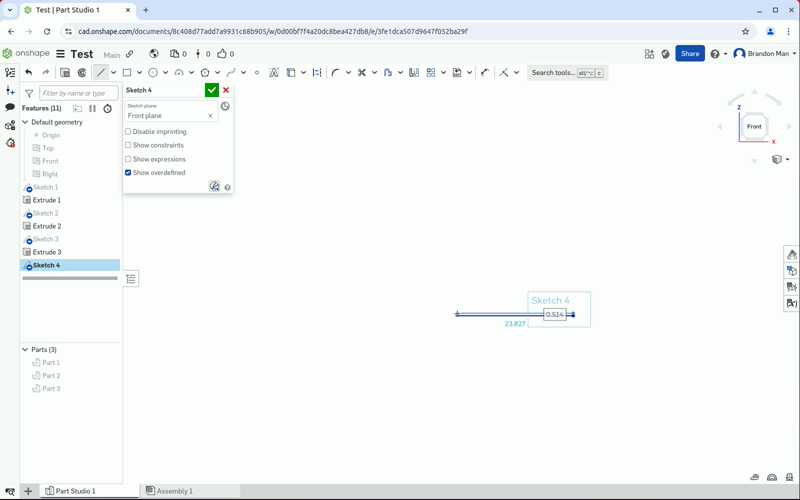
scroll(6)
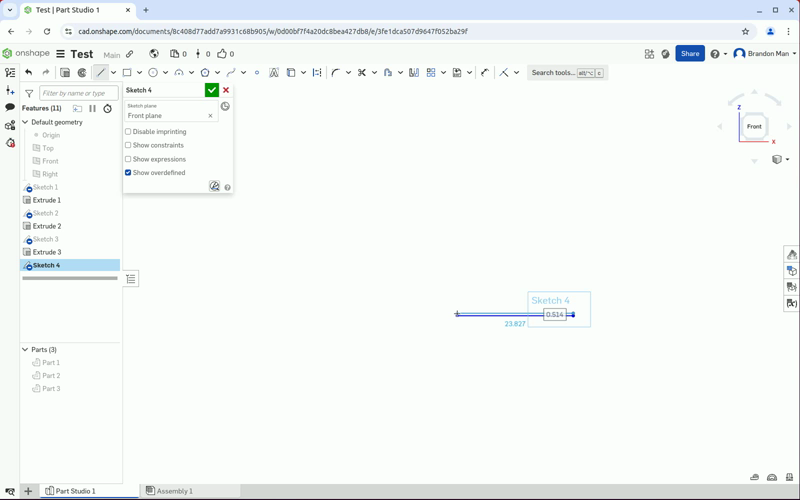
scroll(6)
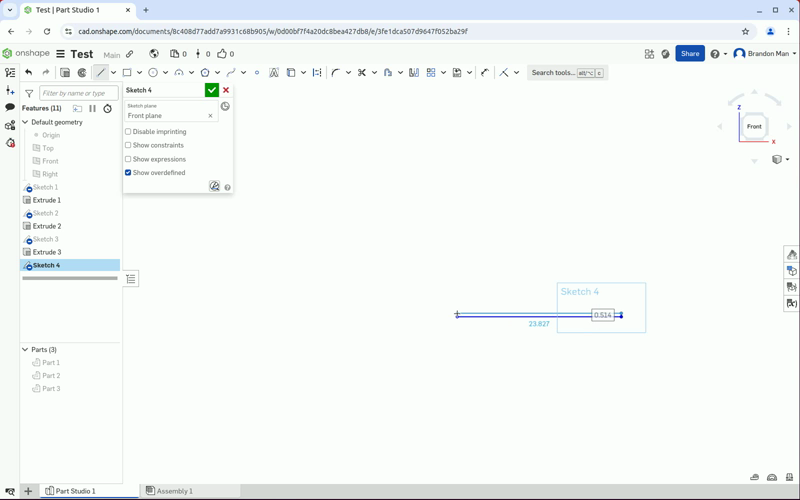
scroll(6)
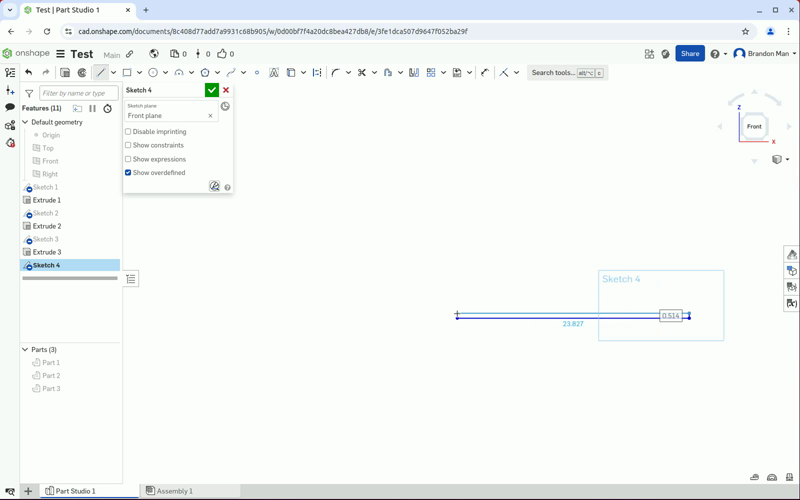
scroll(6)
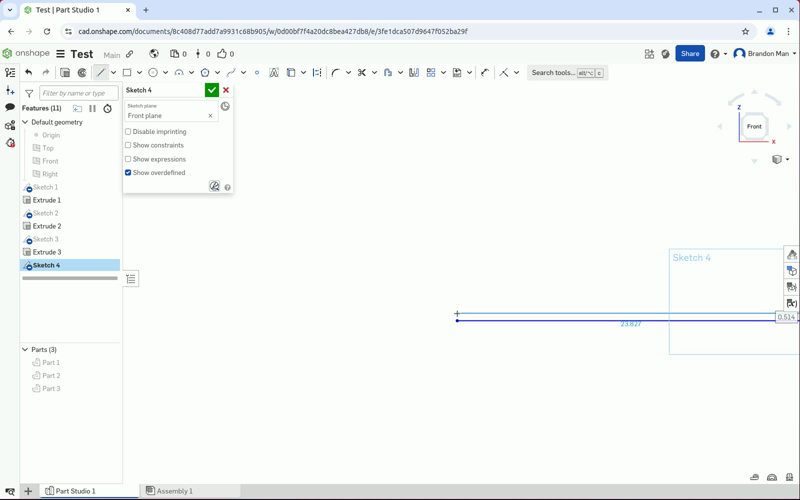
scroll(6)
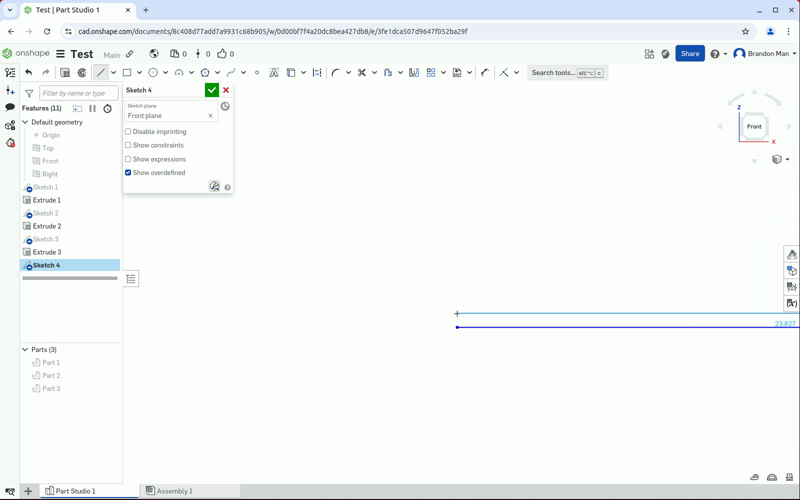
scroll(6)
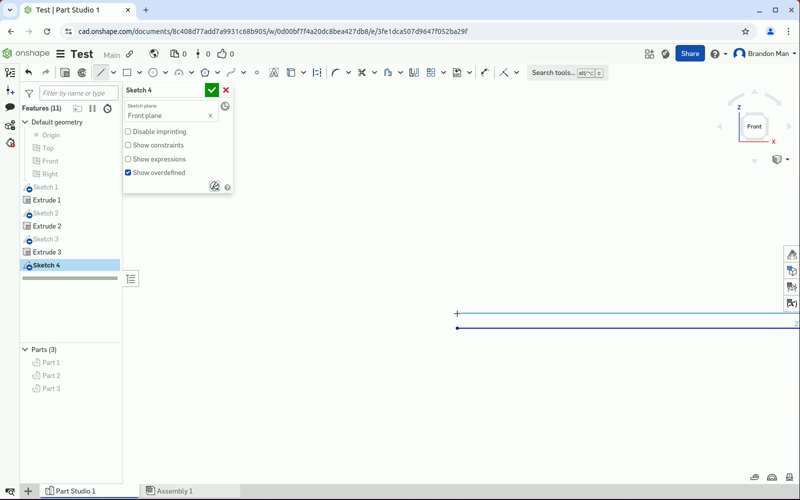
scroll(6)
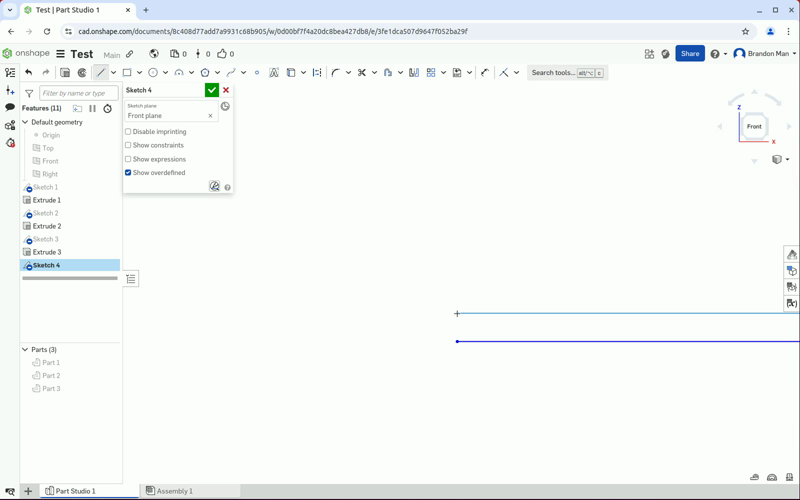
click(457, 313)
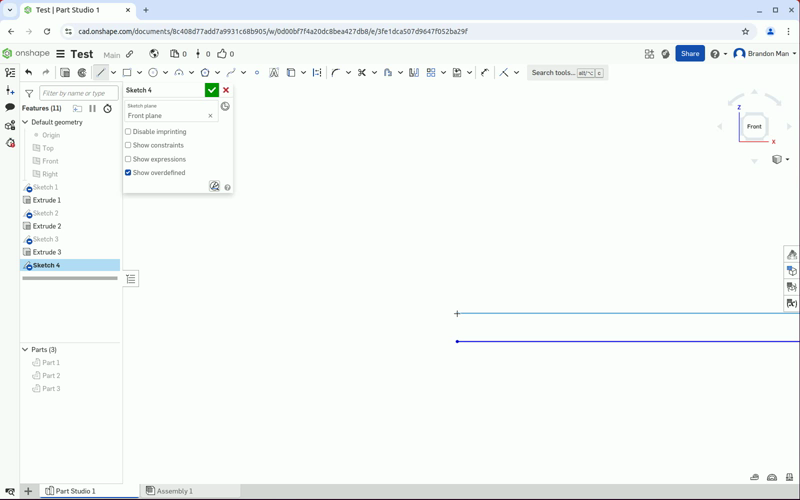
scroll(-6)
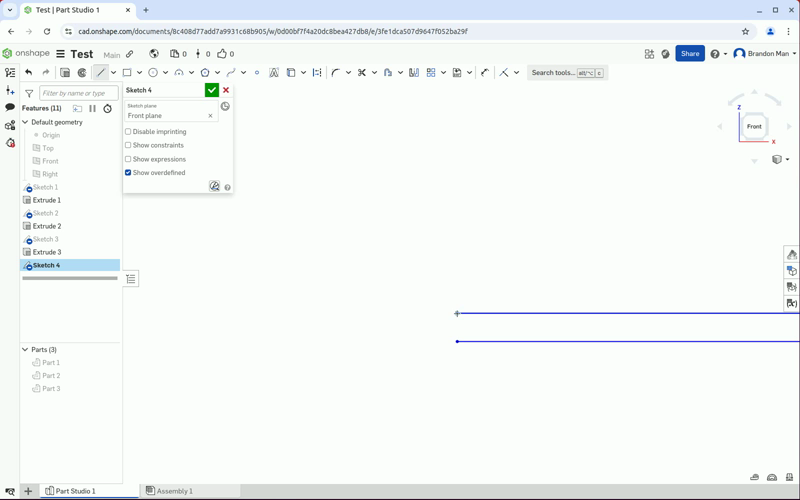
scroll(-6)
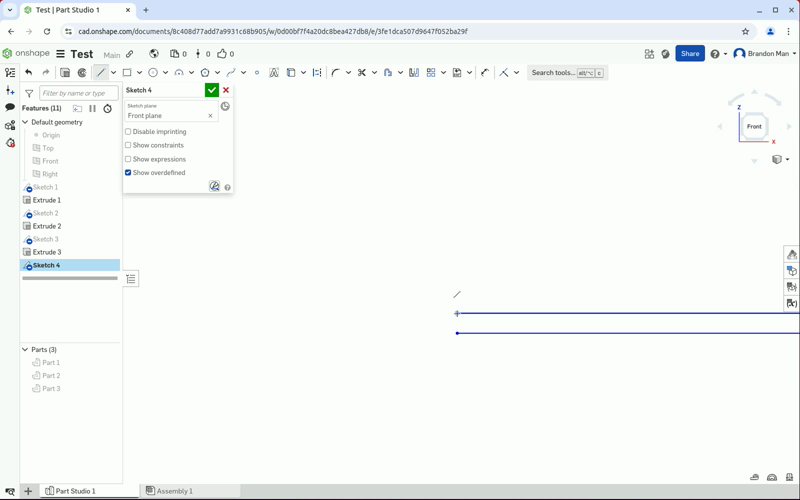
scroll(-6)
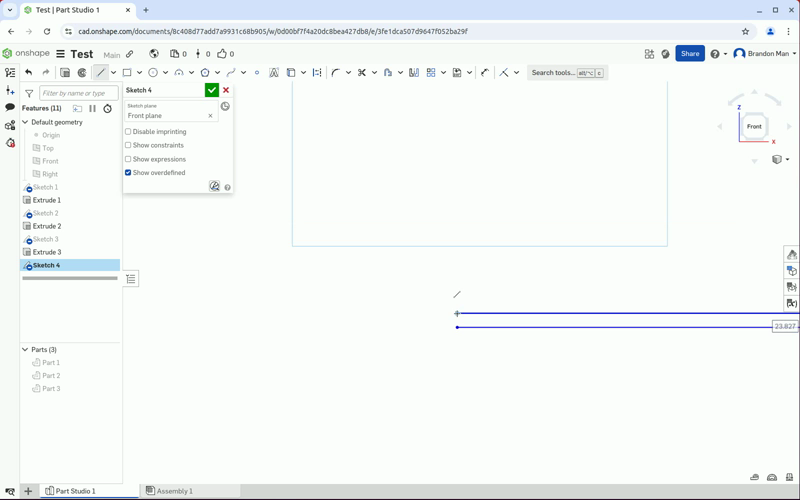
scroll(-6)
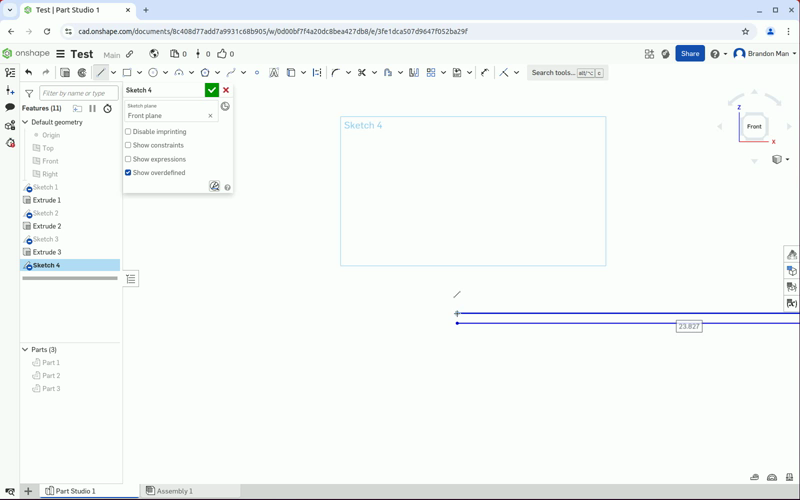
scroll(-6)
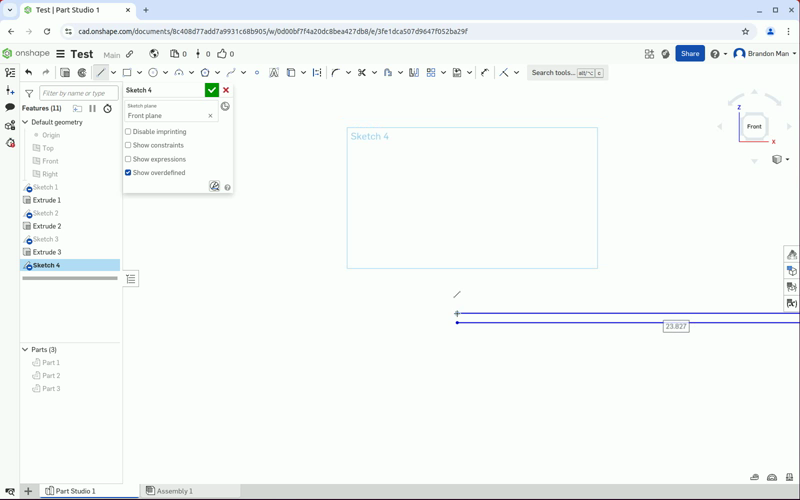
scroll(-6)
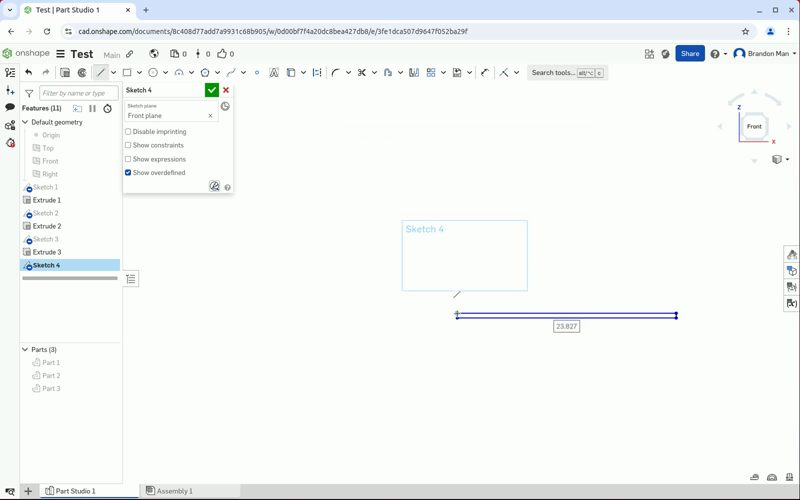
scroll(-6)
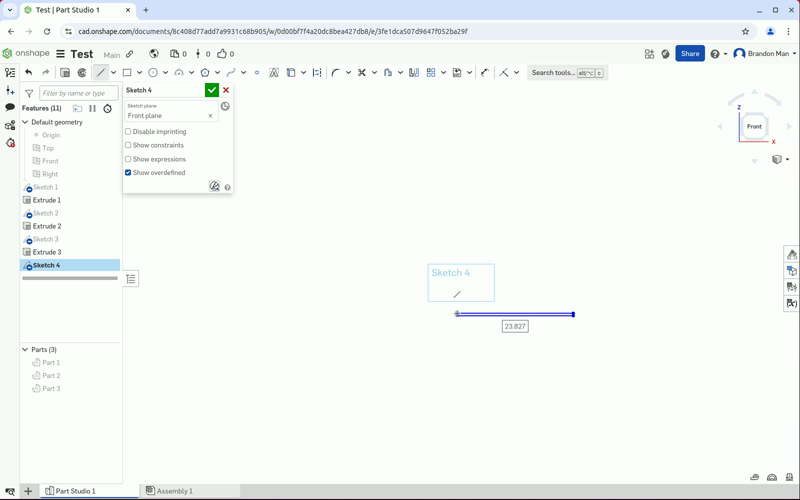
key_up(shift)
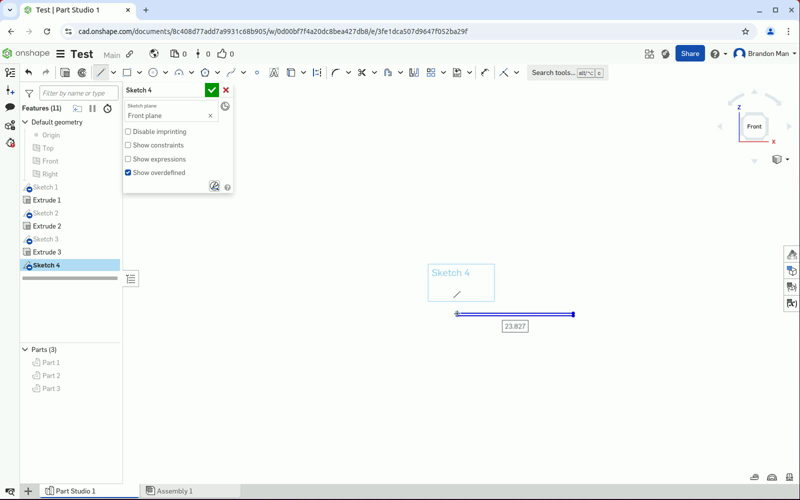
mouse_move(487, 313)
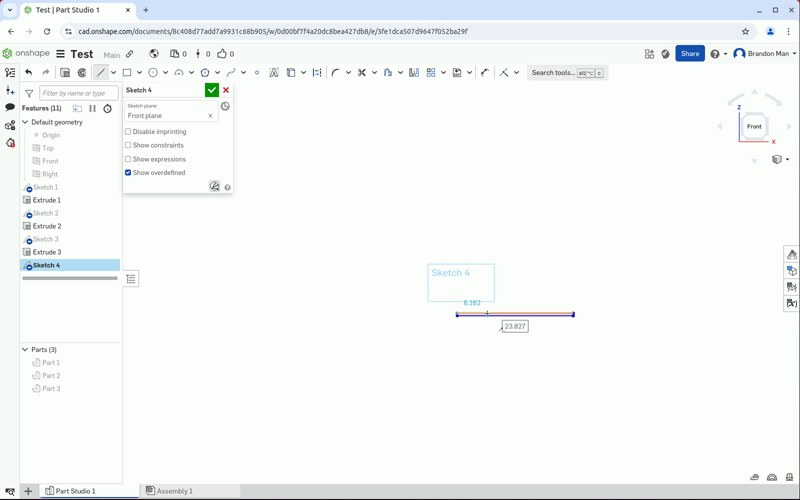
key_down(shift)
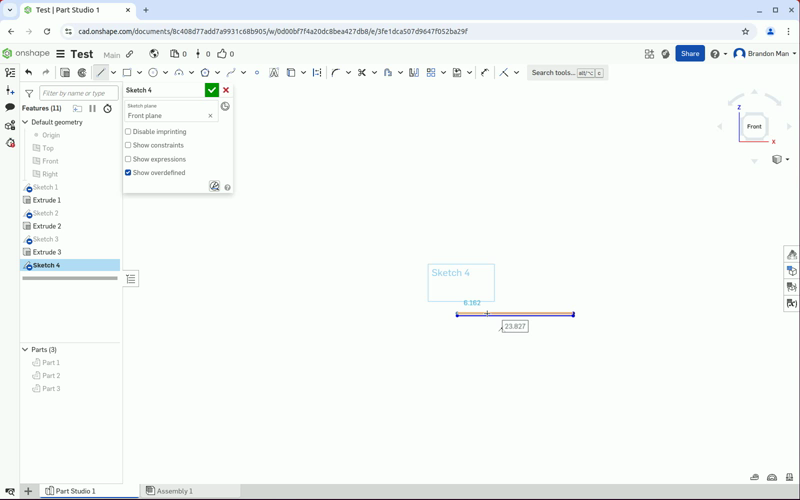
mouse_move(457, 315)
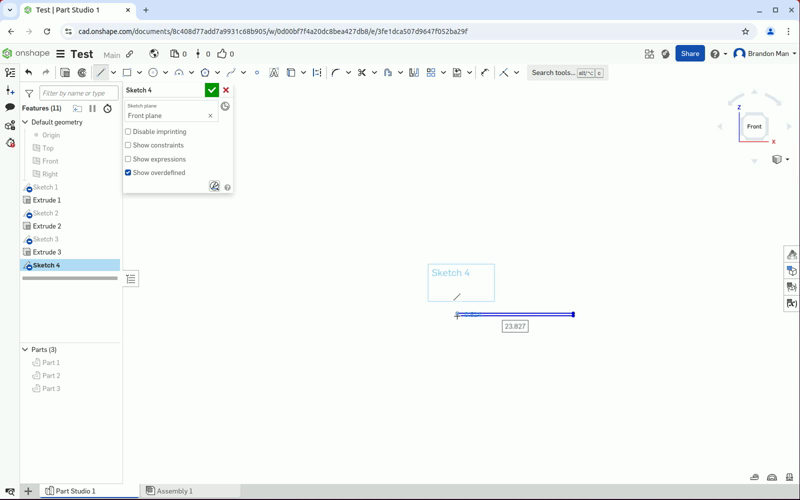
scroll(6)
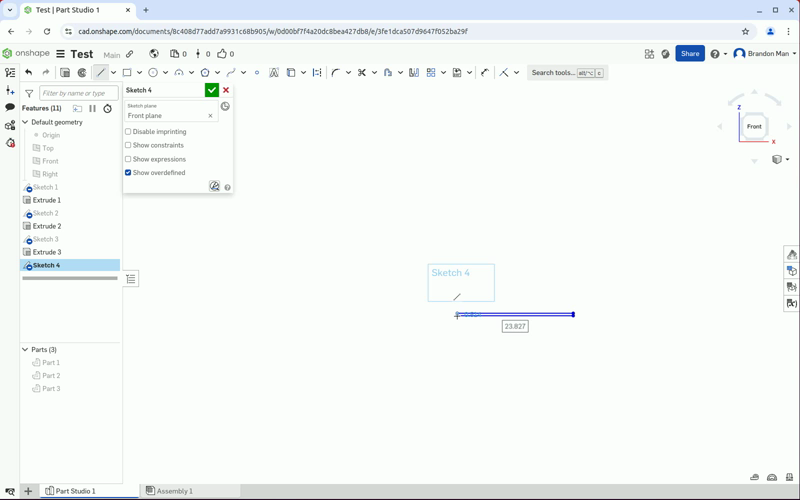
scroll(6)
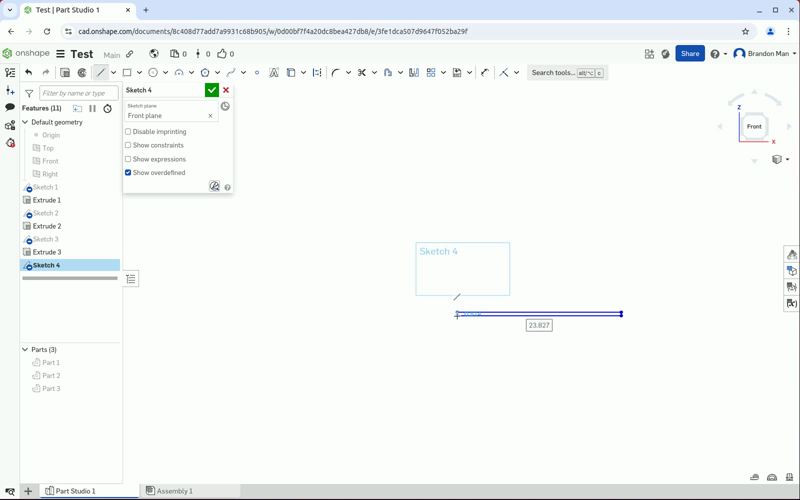
scroll(6)
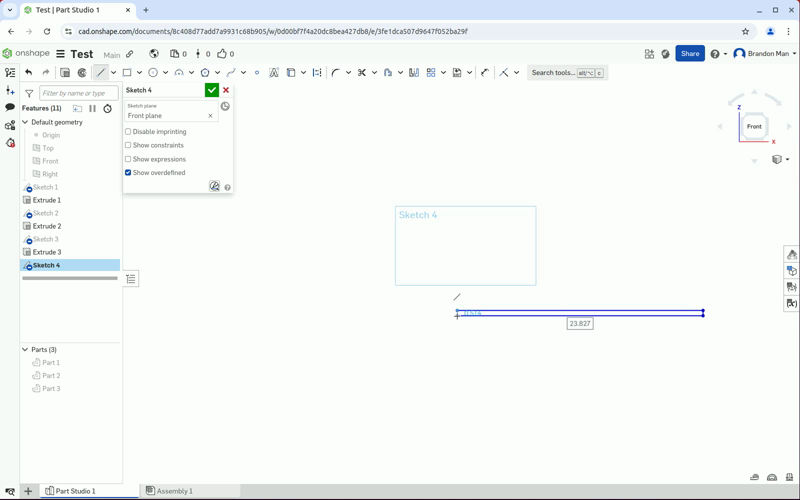
scroll(6)
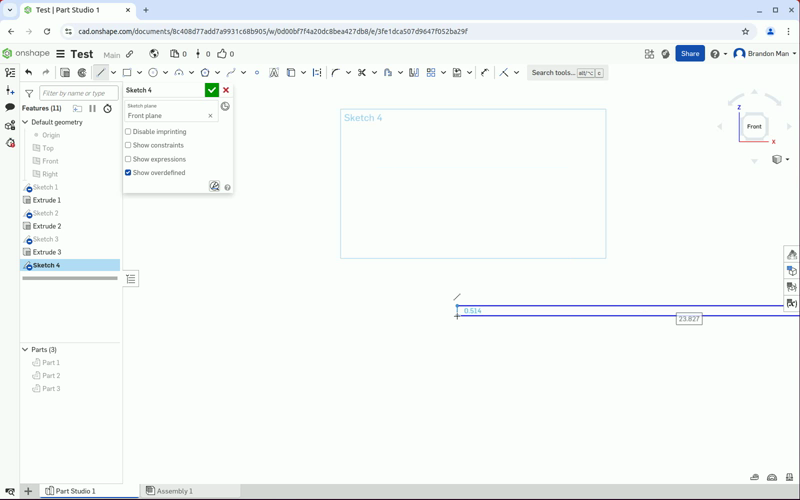
scroll(6)
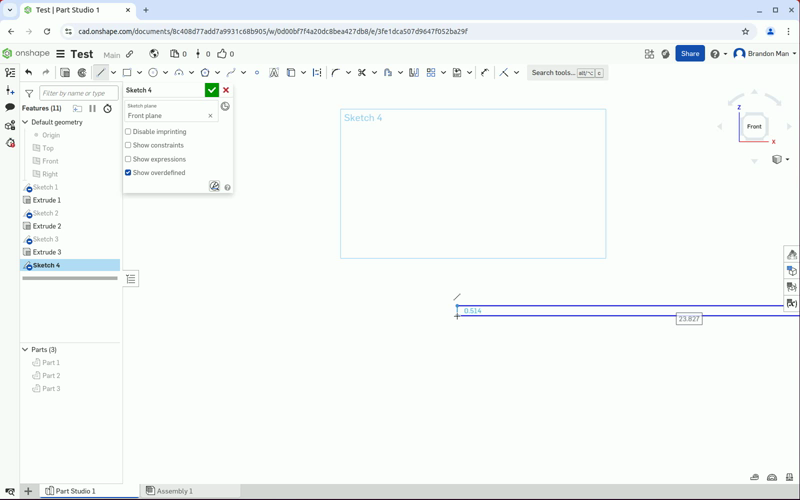
scroll(6)
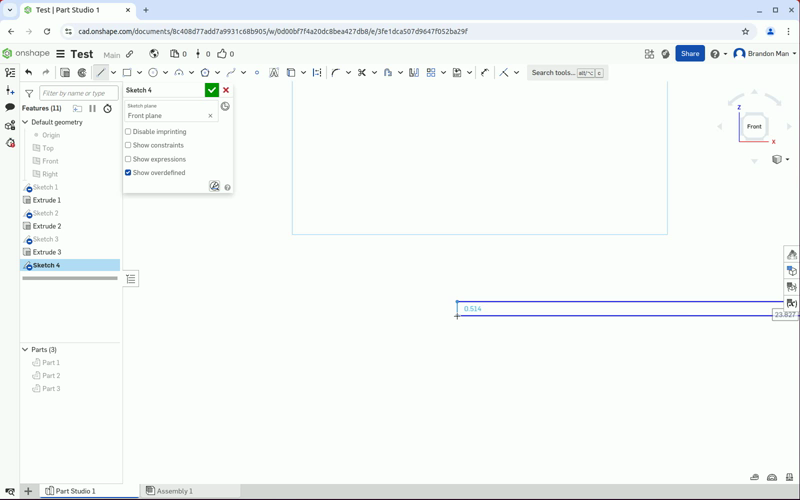
scroll(6)
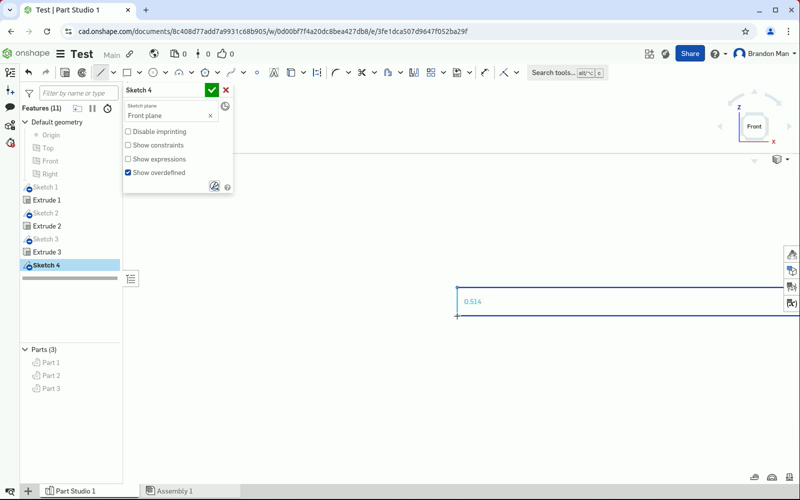
key_up(shift)
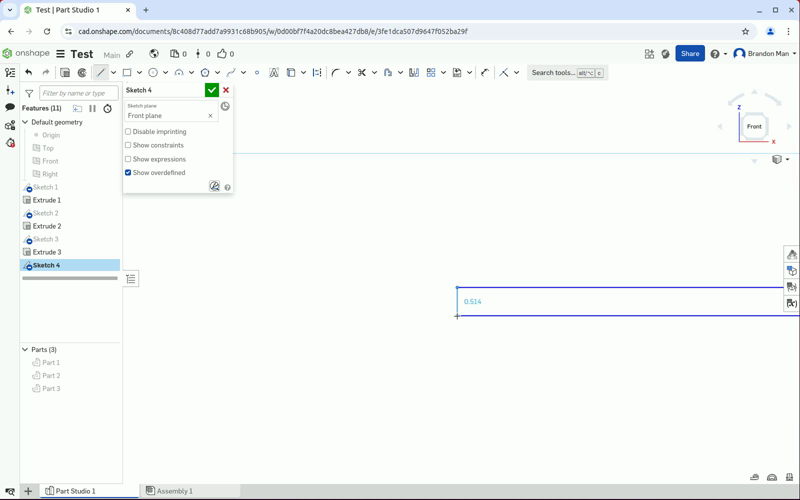
click(457, 315)
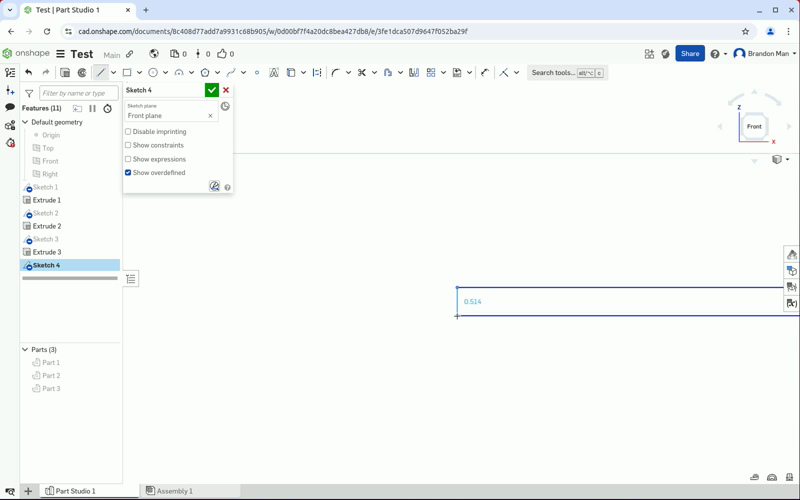
scroll(-6)
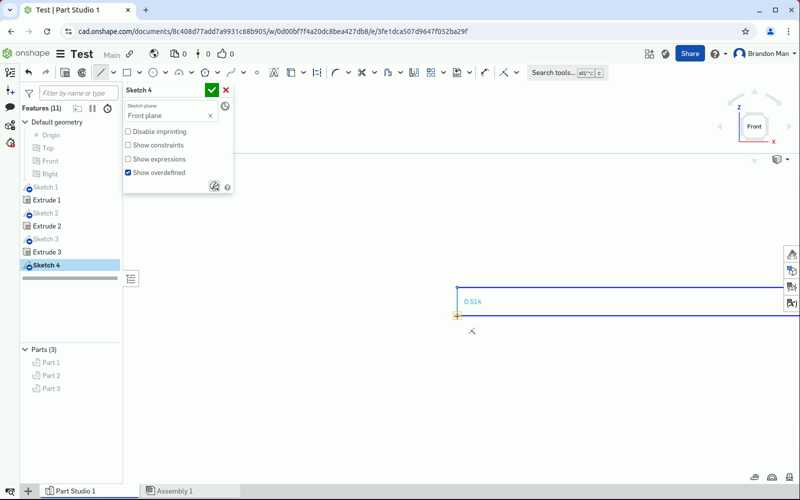
scroll(-6)
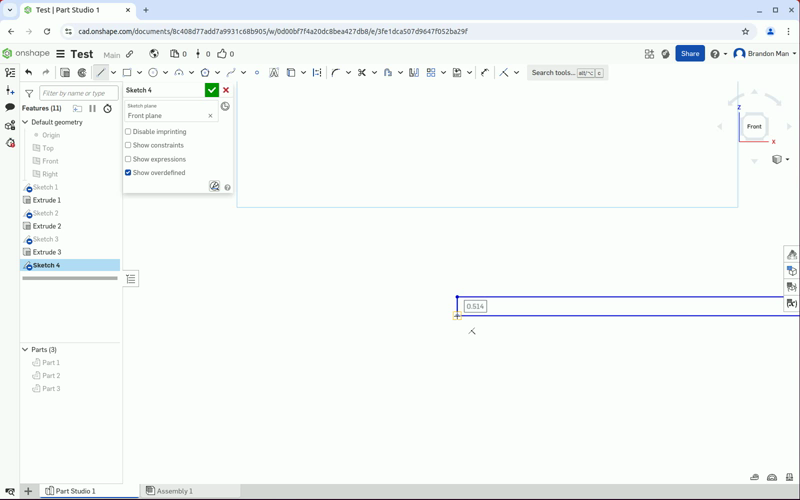
scroll(-6)
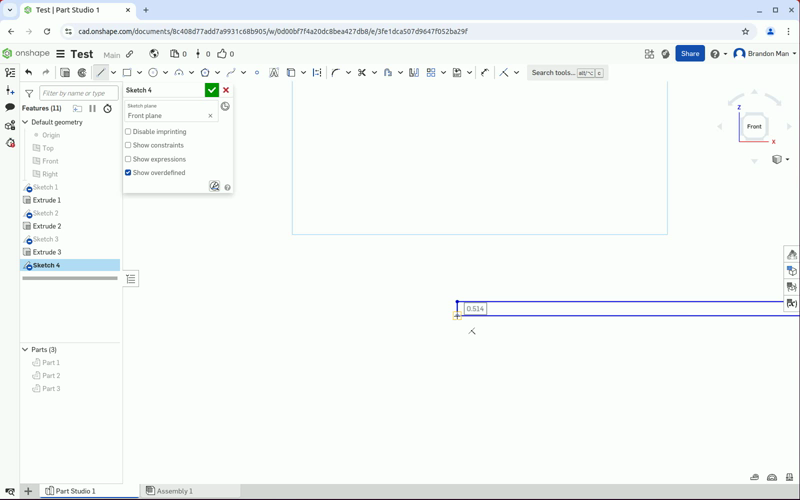
scroll(-6)
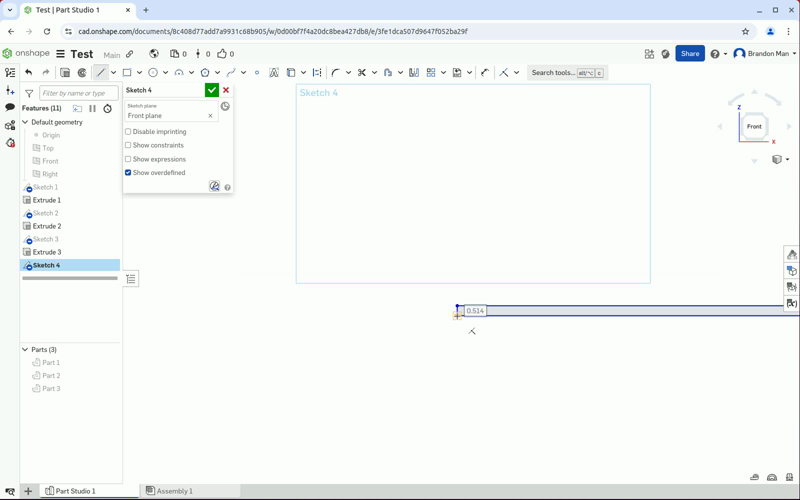
scroll(-6)
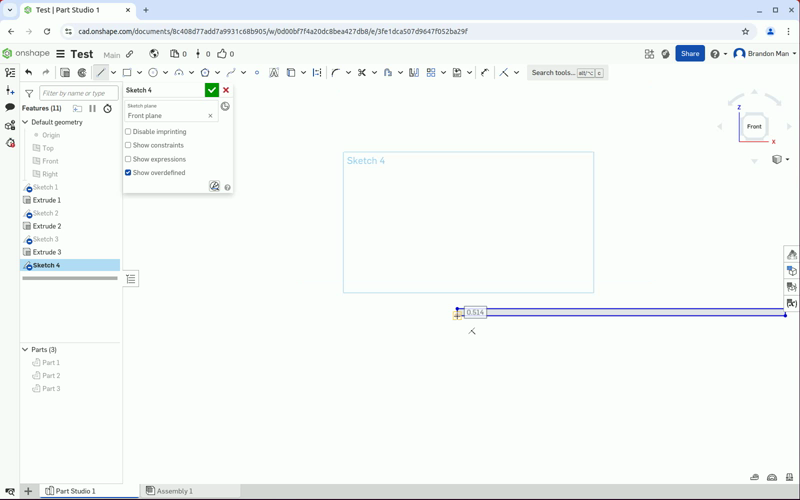
scroll(-6)
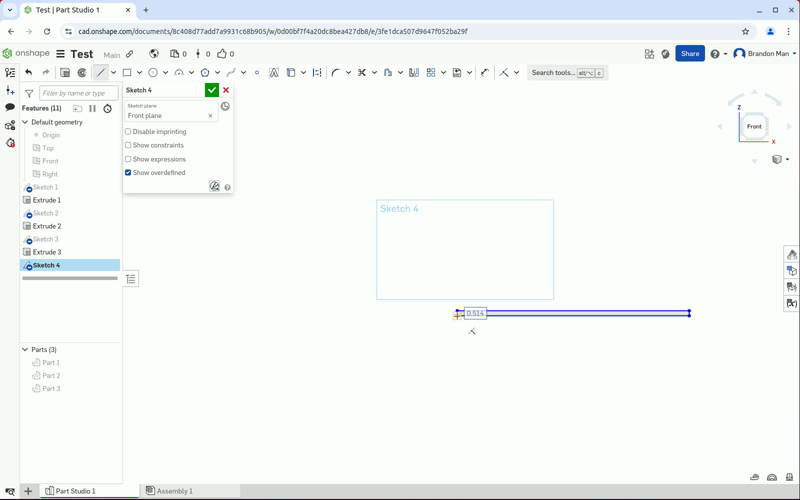
scroll(-6)
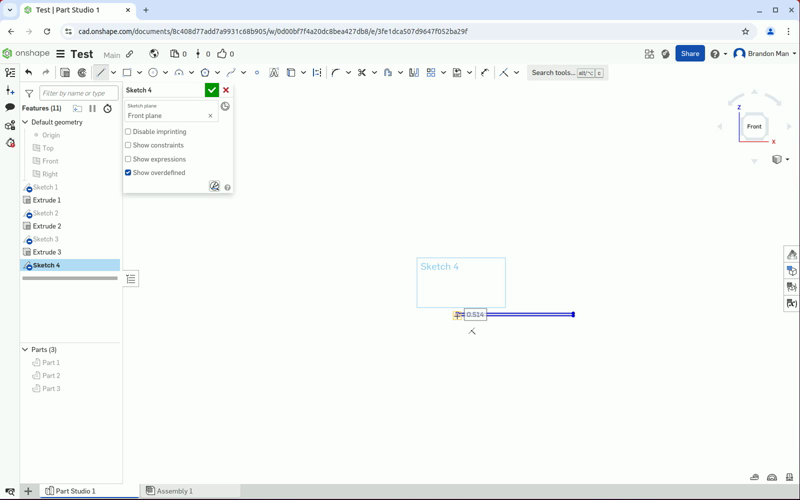
key(esc)
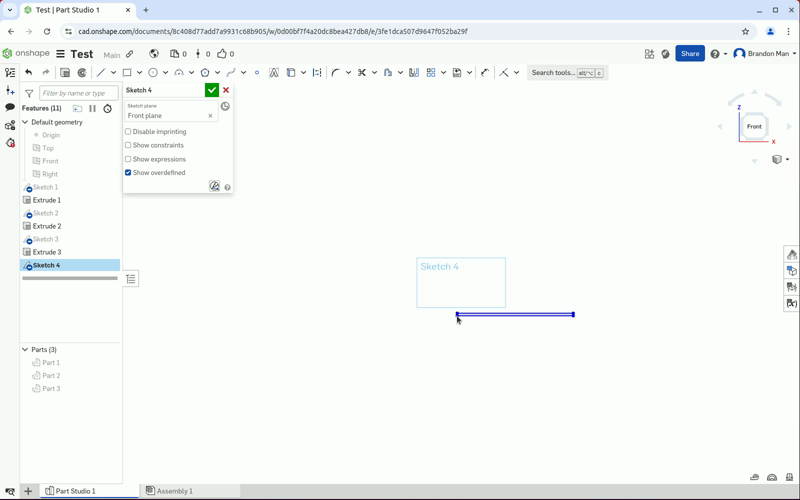
mouse_move(552, 313)
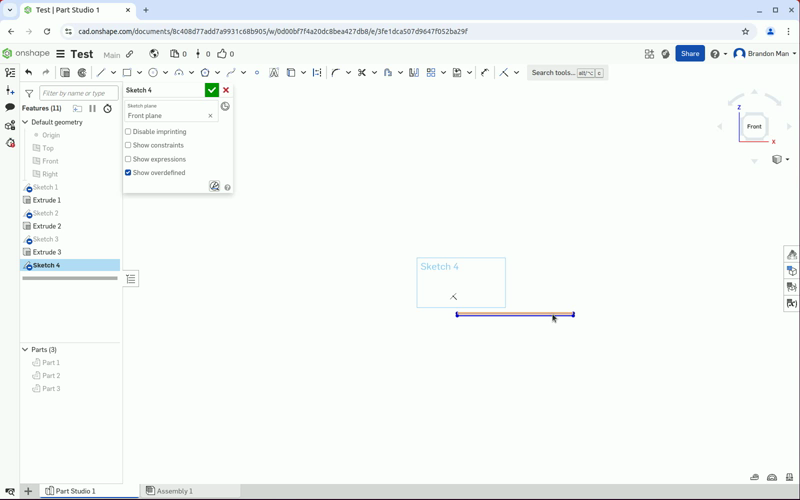
scroll(6)
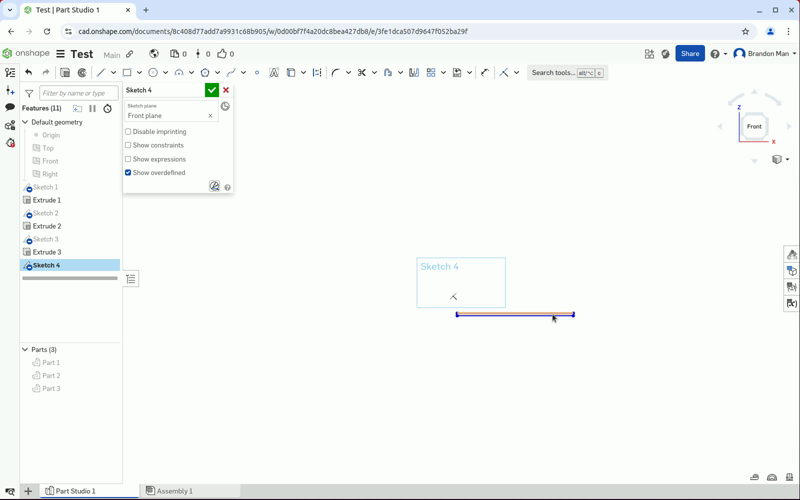
scroll(6)
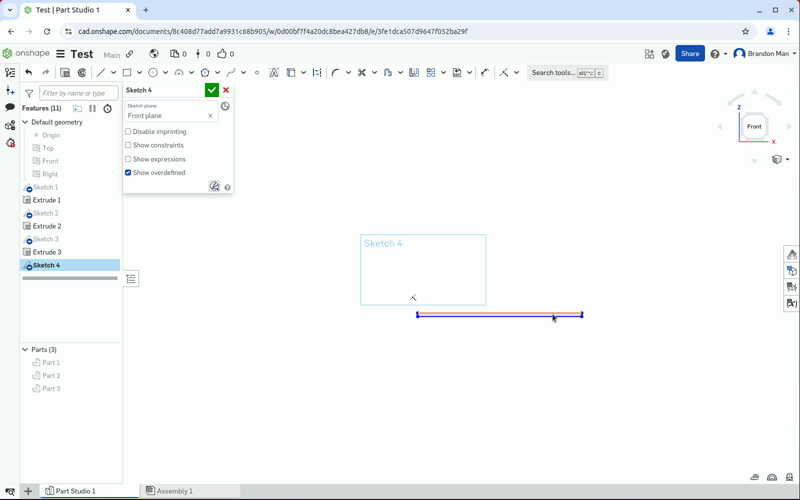
scroll(6)
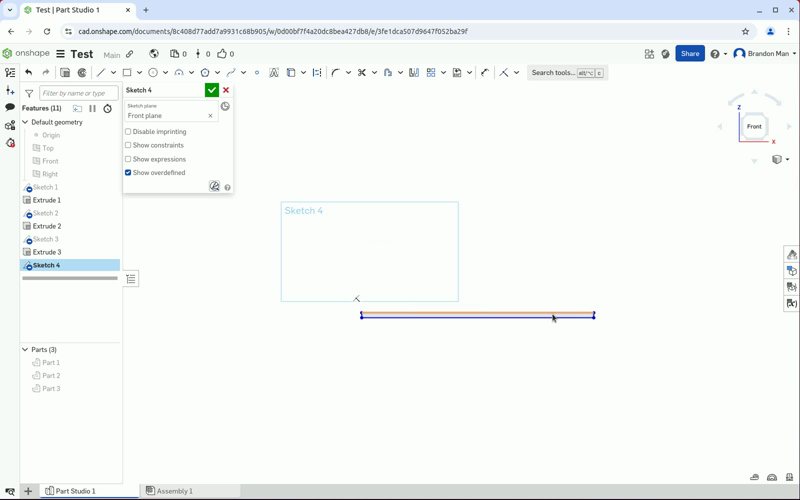
scroll(6)
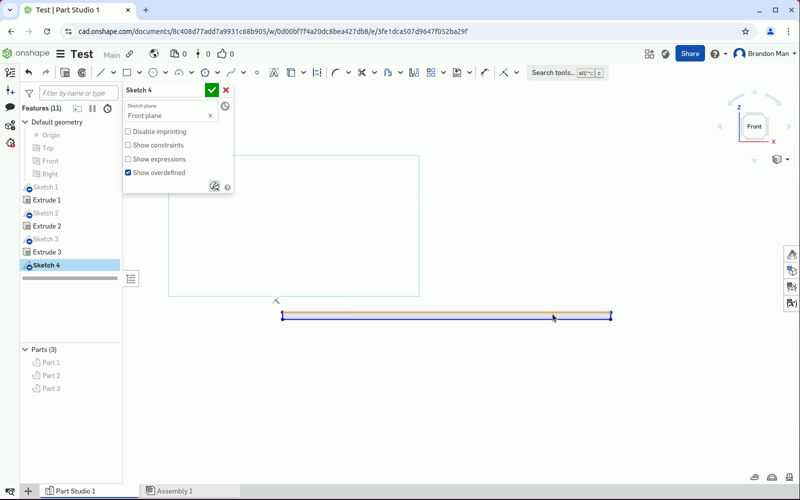
scroll(6)
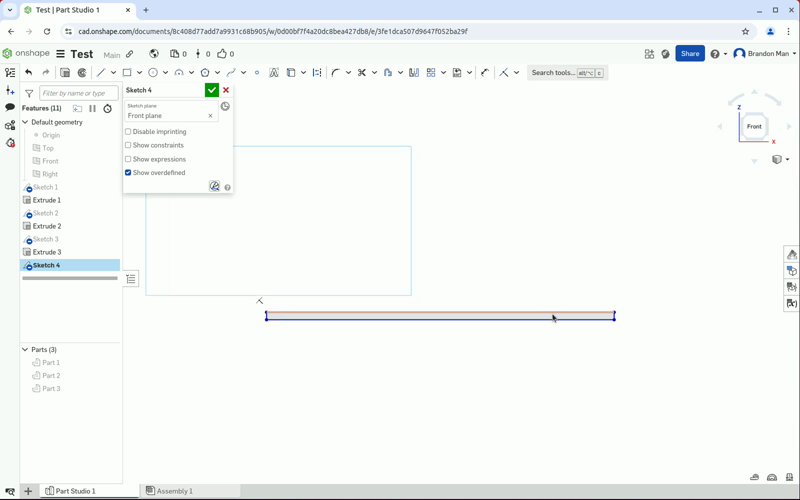
scroll(6)
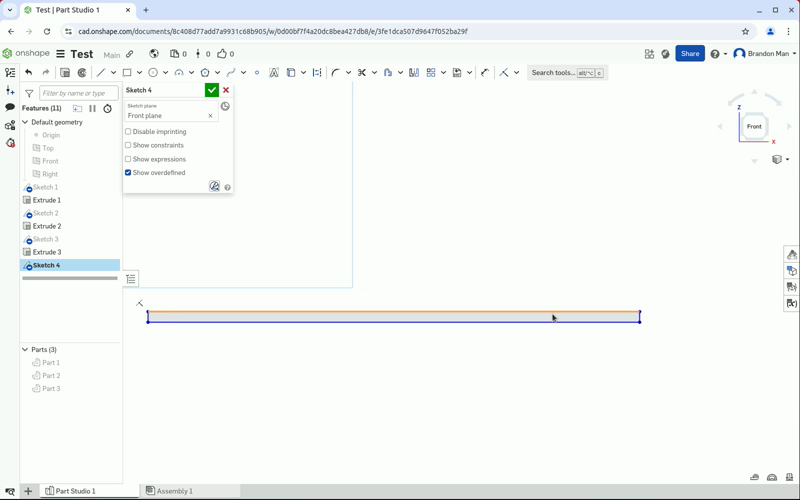
scroll(6)
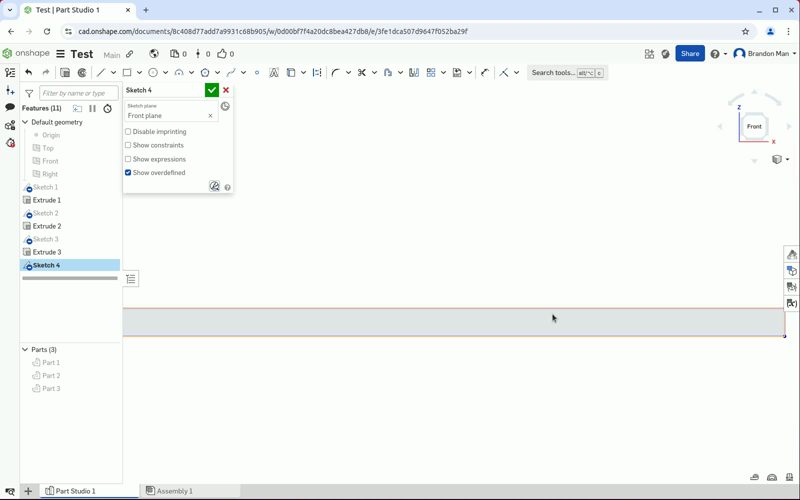
click(552, 313)
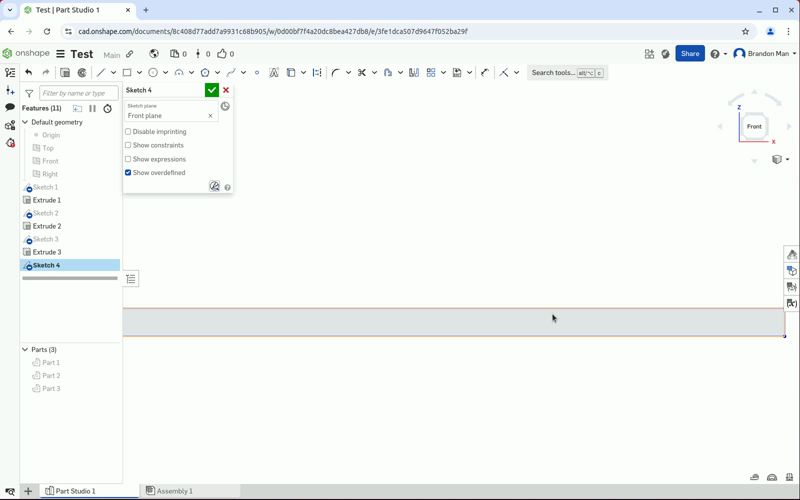
scroll(-6)
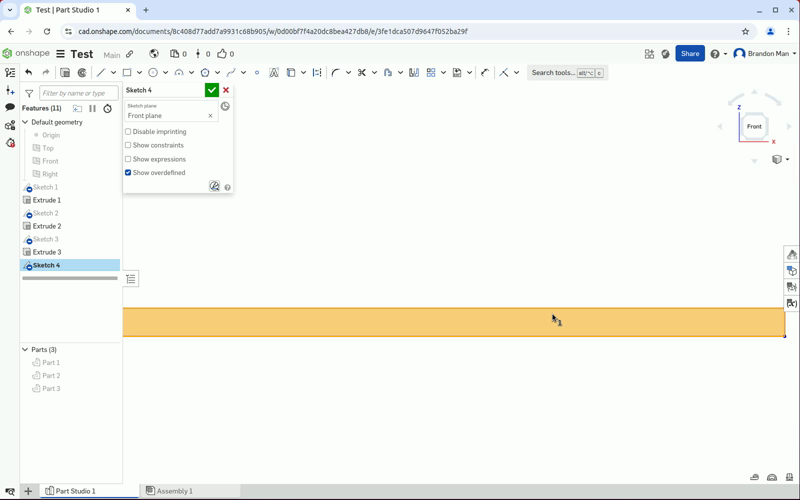
scroll(-6)
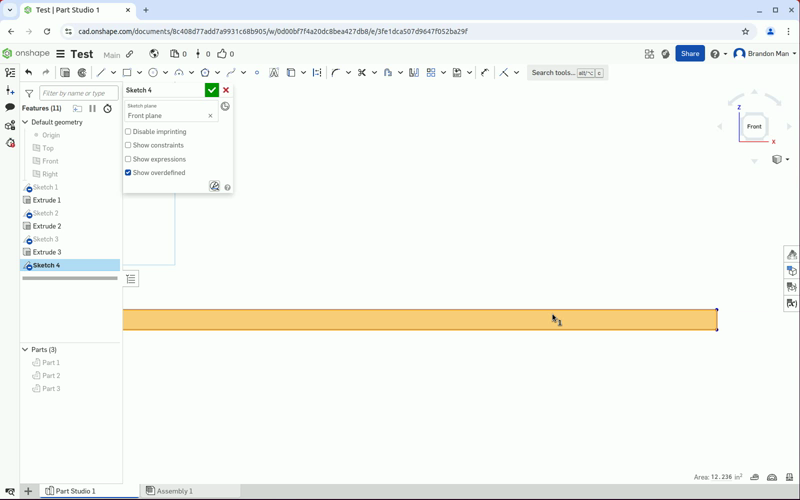
scroll(-6)
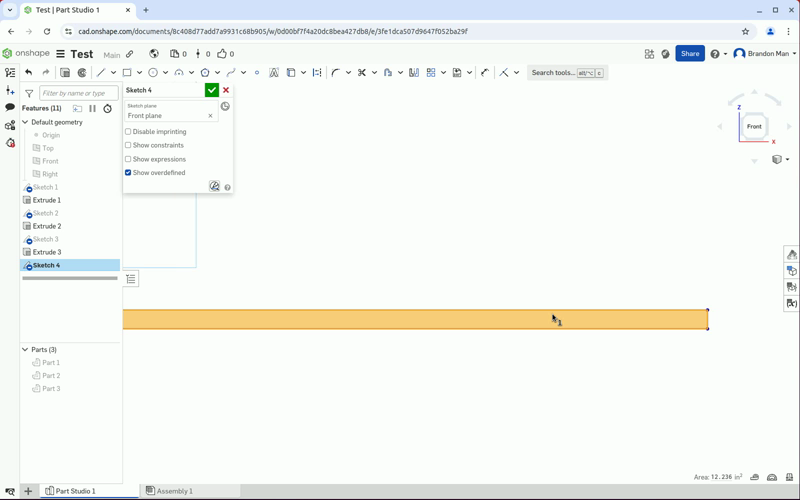
scroll(-6)
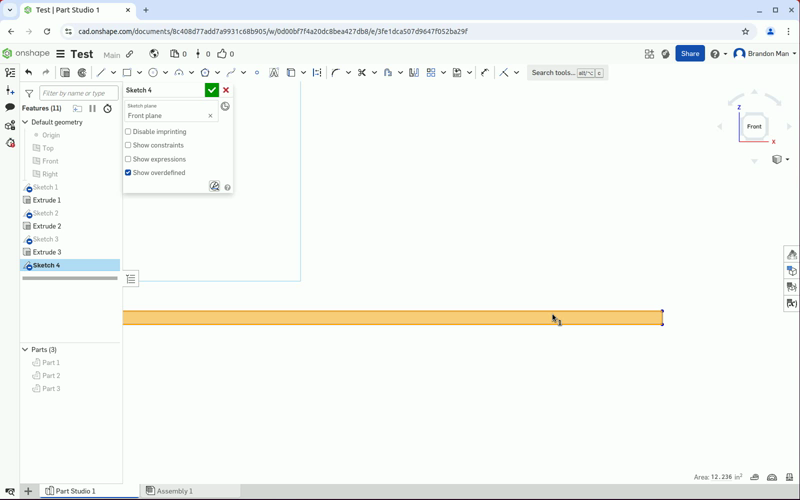
scroll(-6)
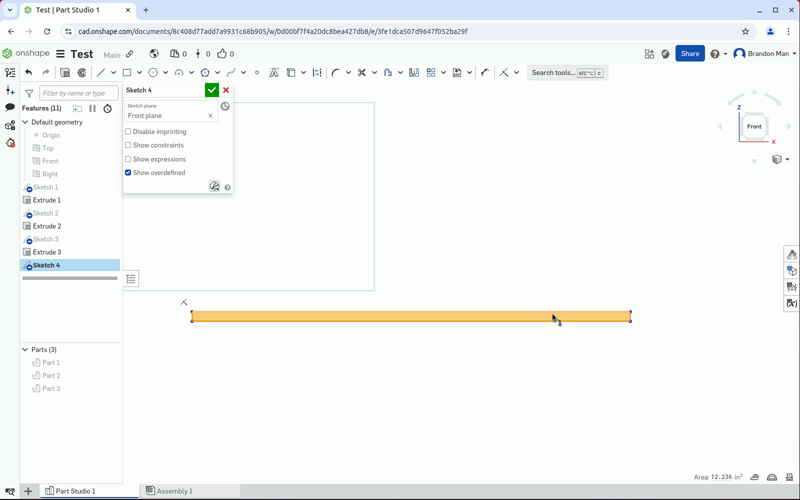
scroll(-6)
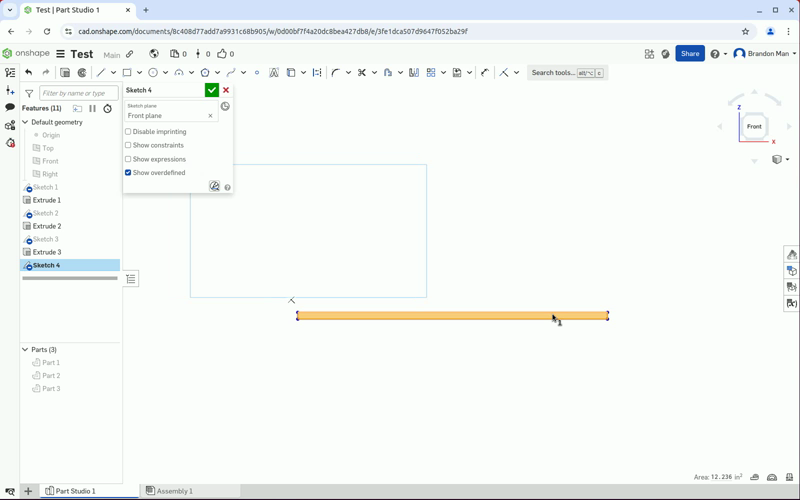
scroll(-6)
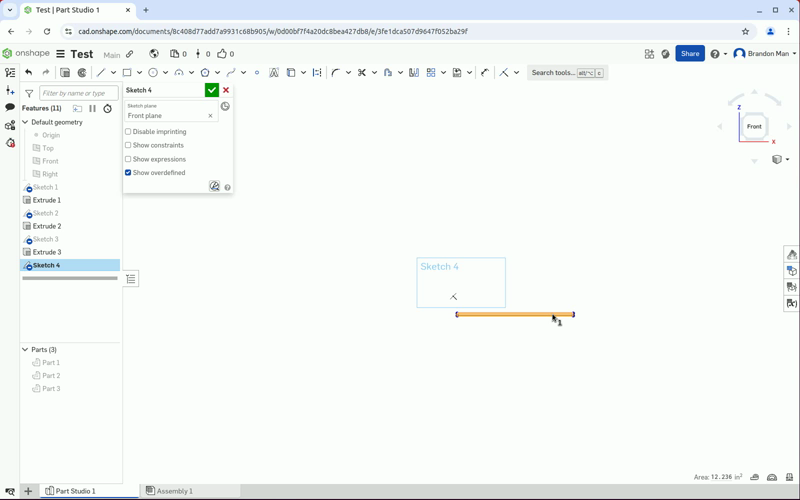
mouse_move(73, 352)
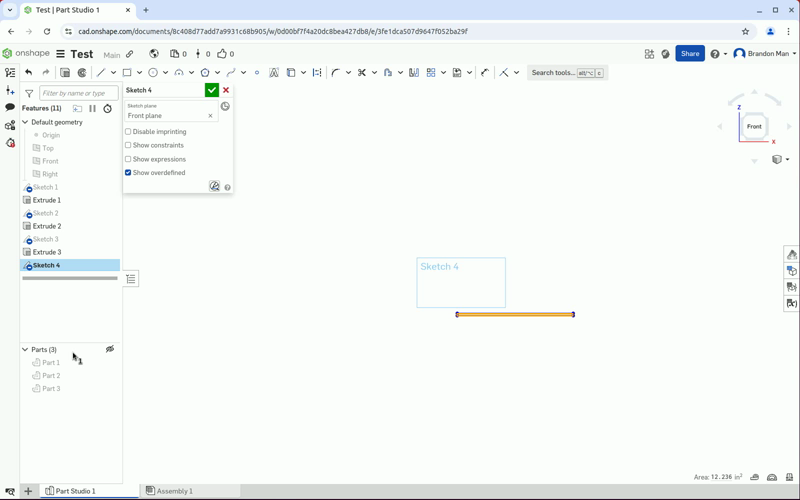
key(shift+y)
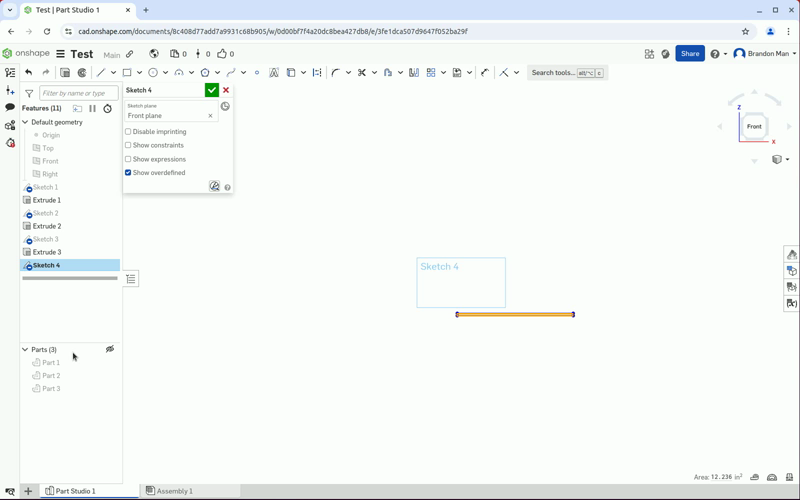
key(shift+e)
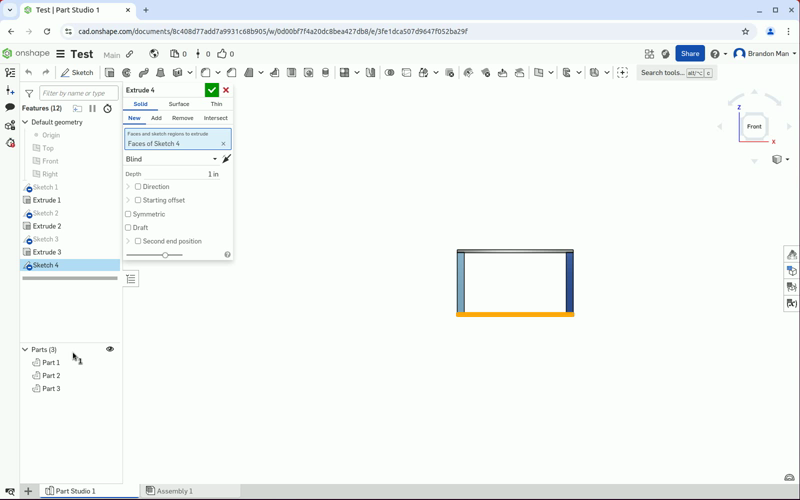
mouse_move(143, 106)
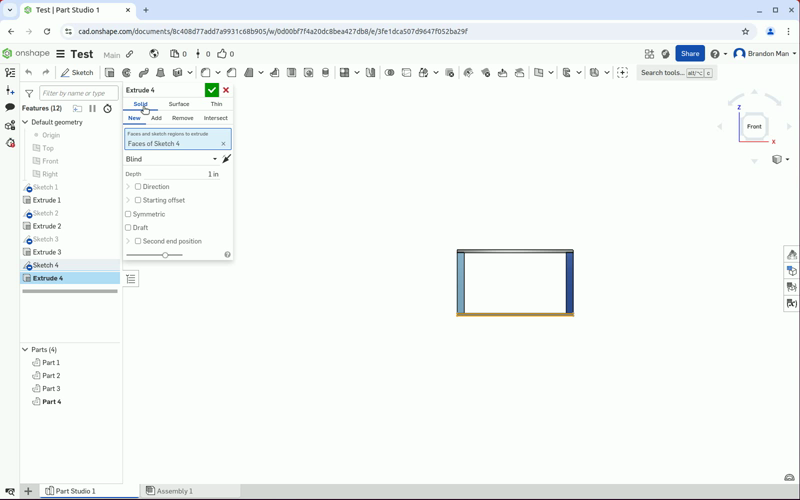
click(143, 106)
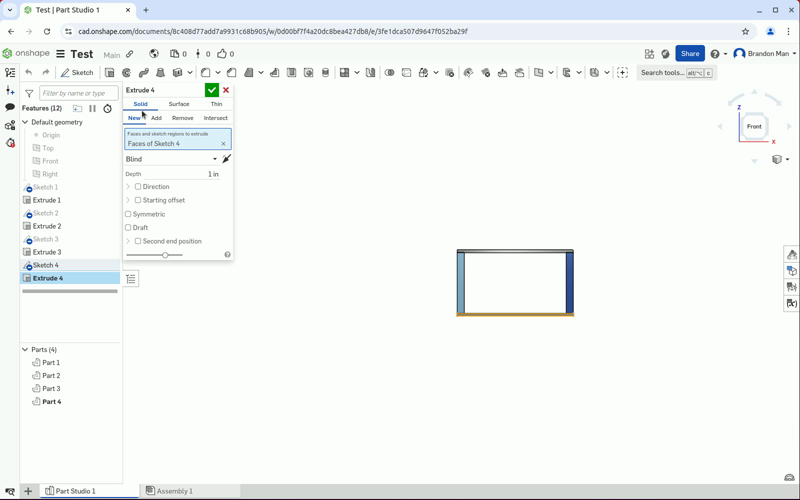
mouse_move(137, 120)
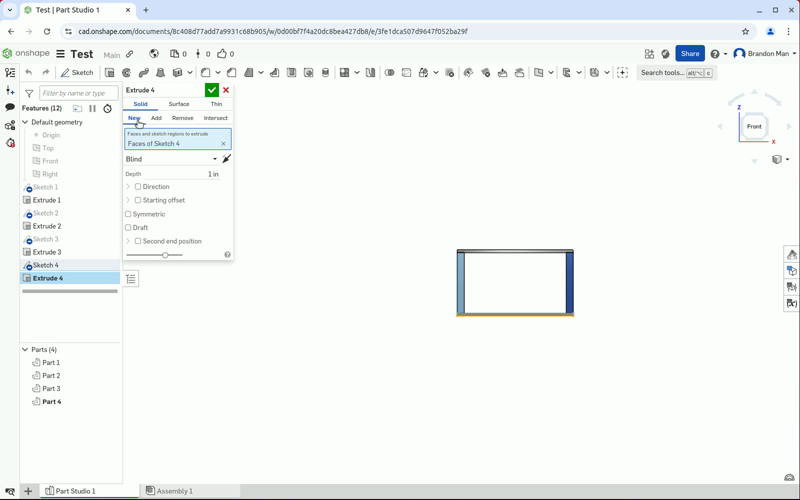
click(137, 120)
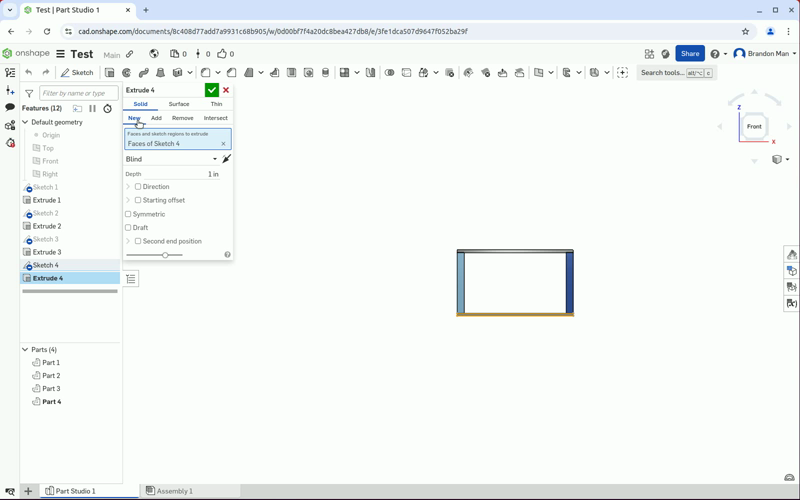
key(tab, 4)
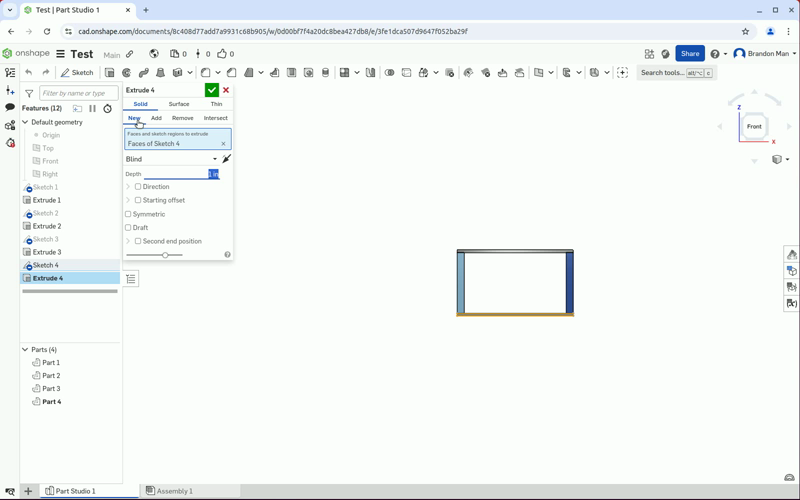
text(0.722)
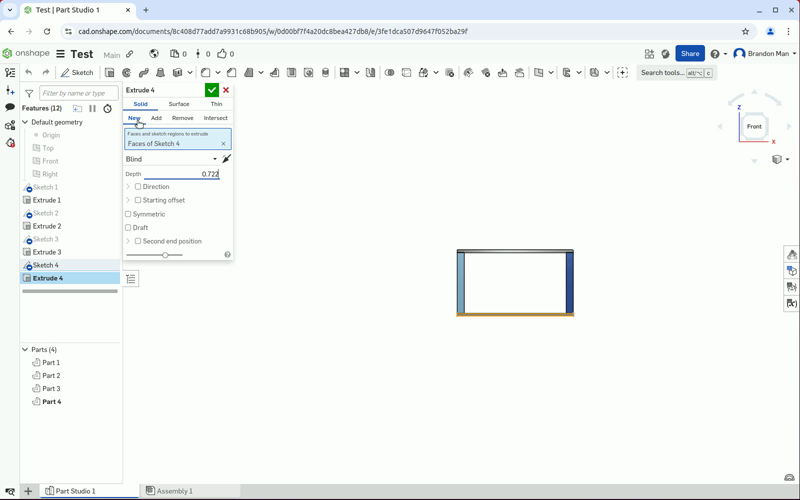
key(enter)
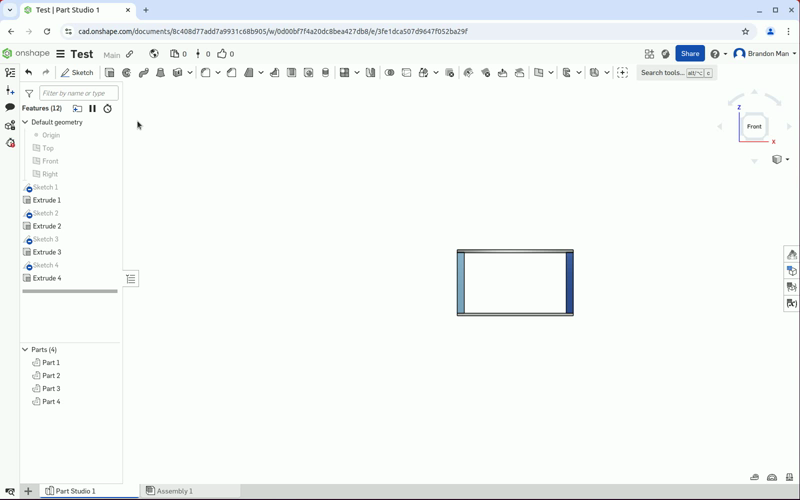
key(shift+h)
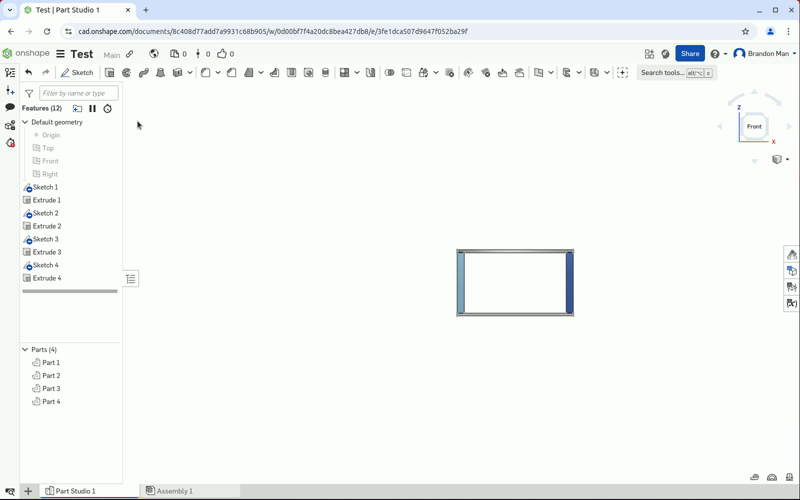
key(shift+h)
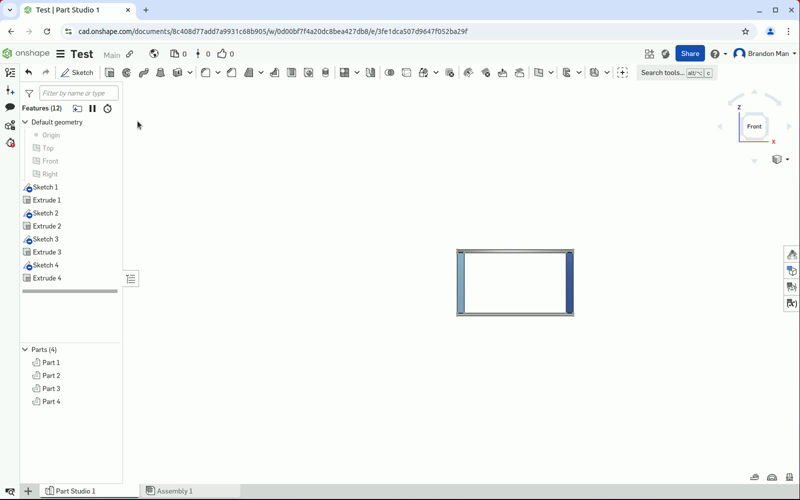
key(shift+7)
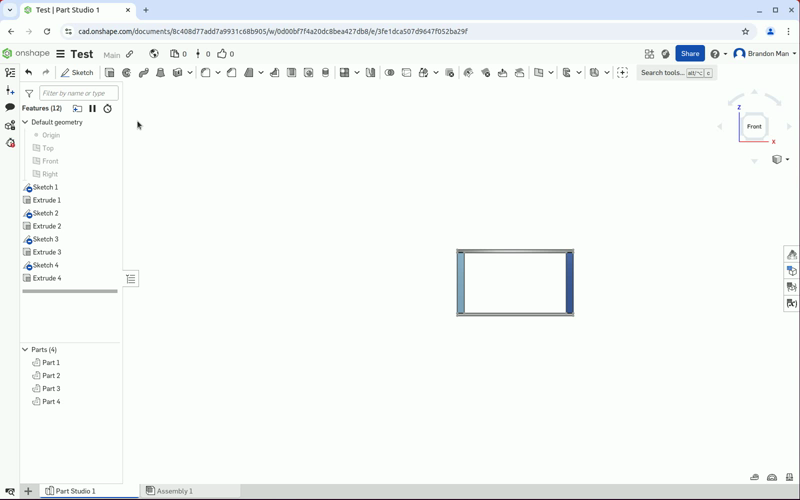
key(left, 2)
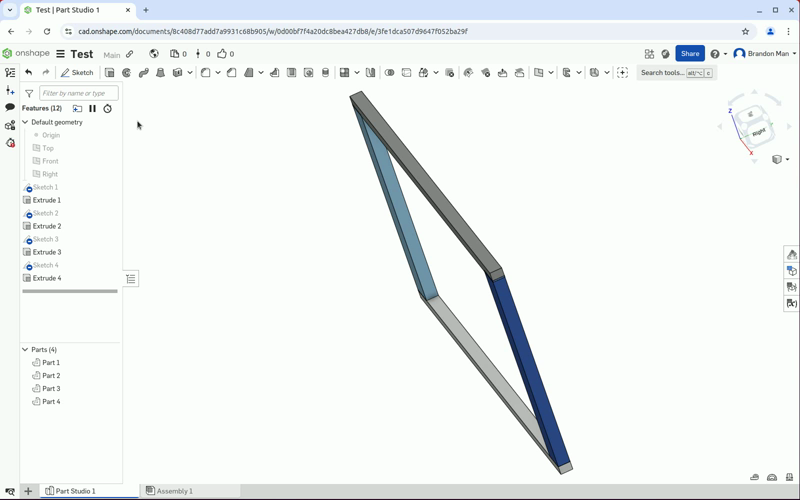
key(down, 2)
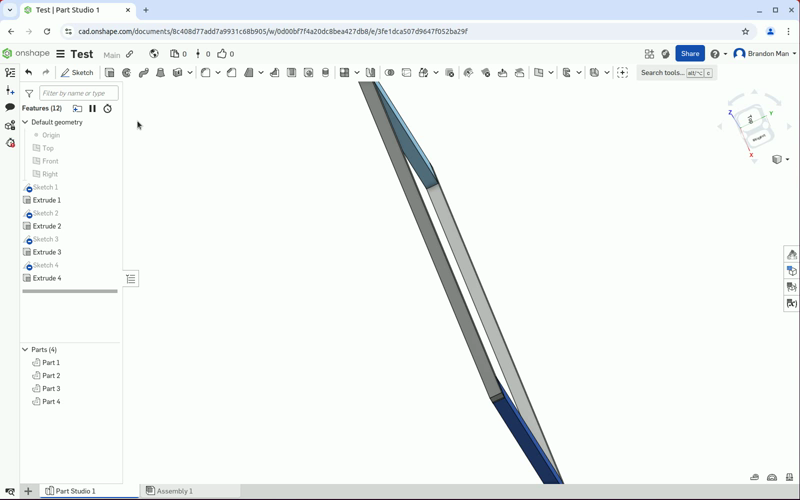
key(up, 2)
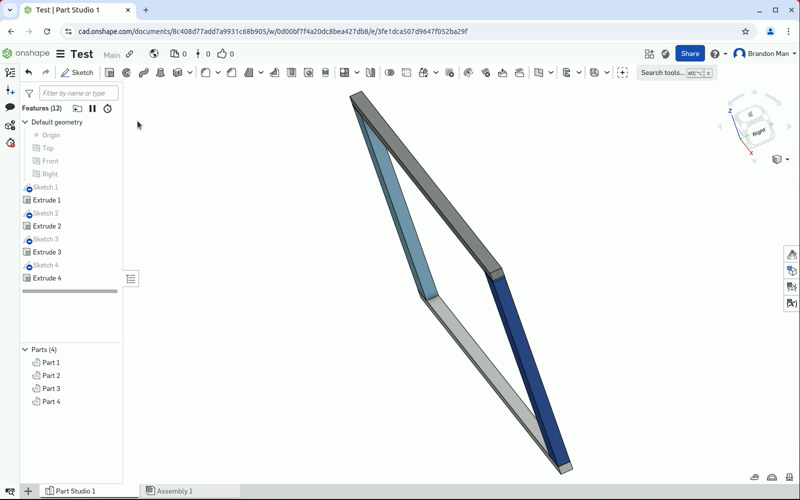
key(right, 2)
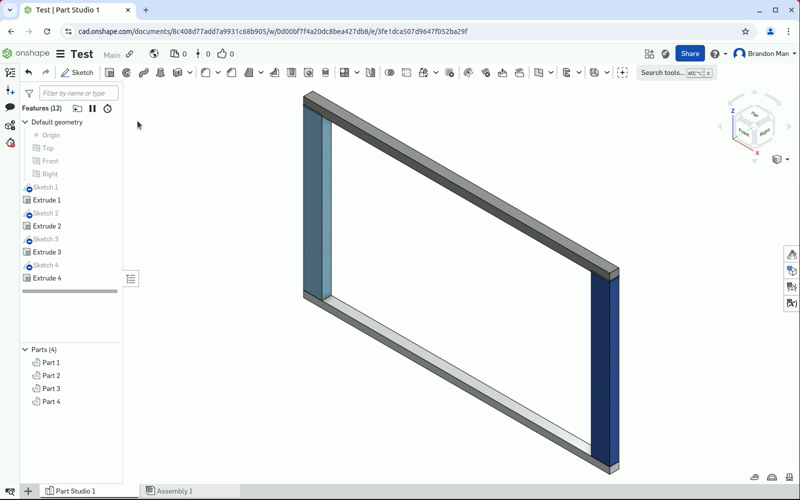
mouse_move(73, 189)
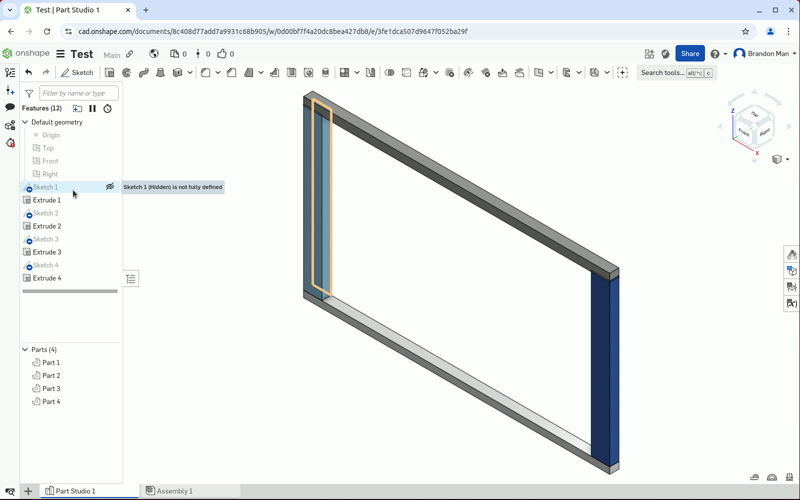
click(73, 189)